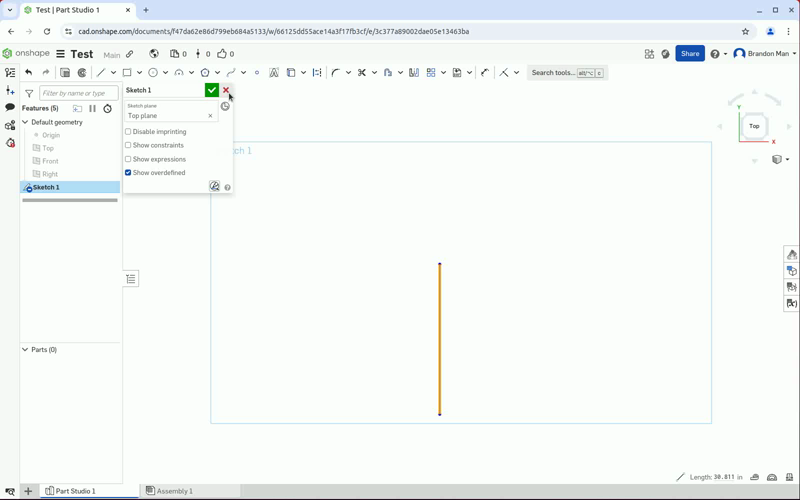
key(shift+h)
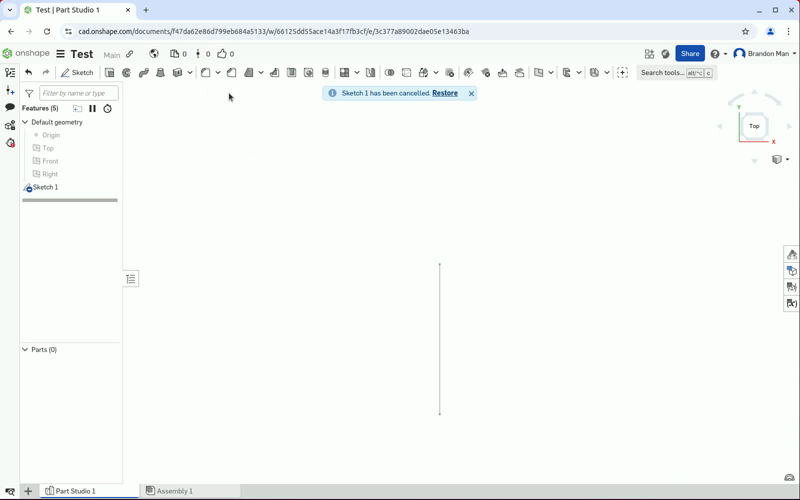
key(shift+s)
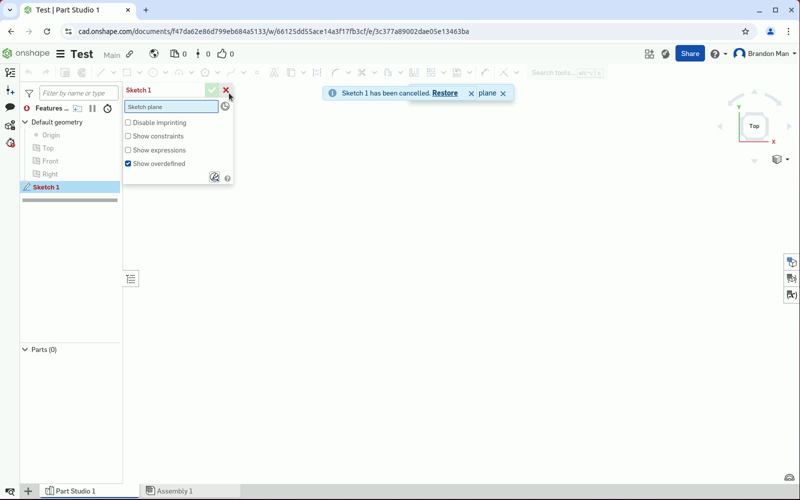
mouse_move(73, 150)
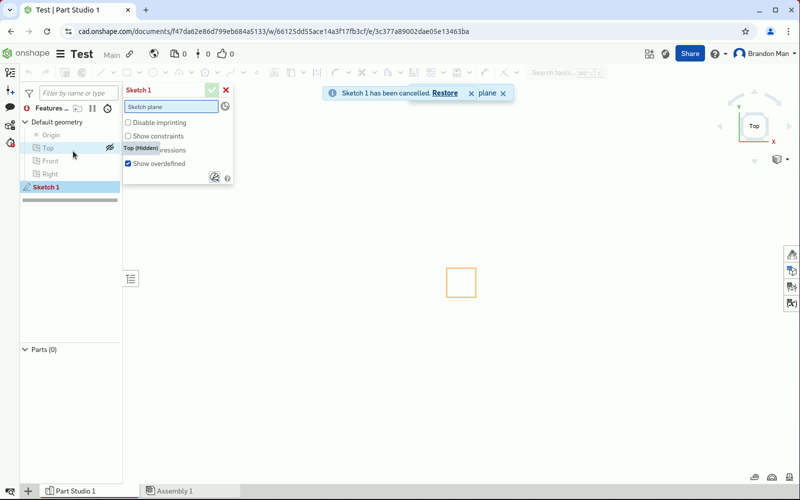
click(73, 150)
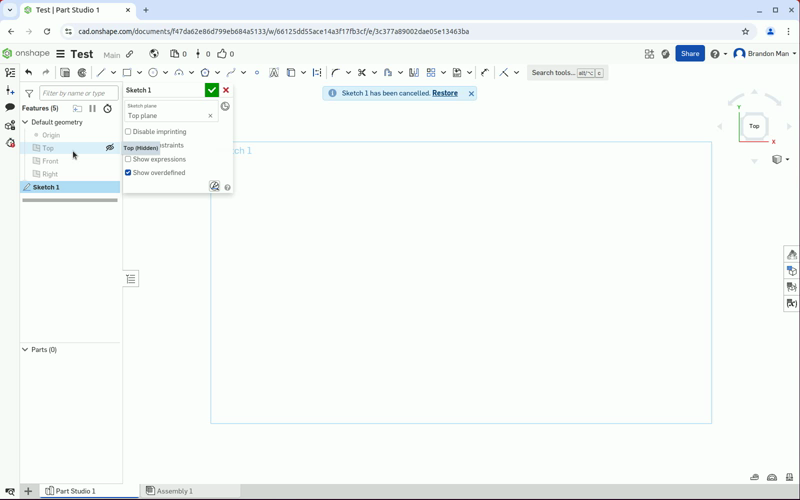
mouse_move(73, 352)
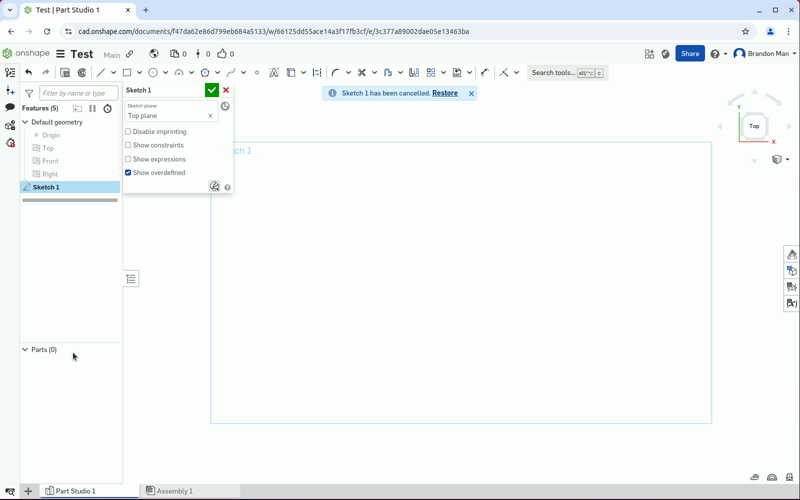
key(y)
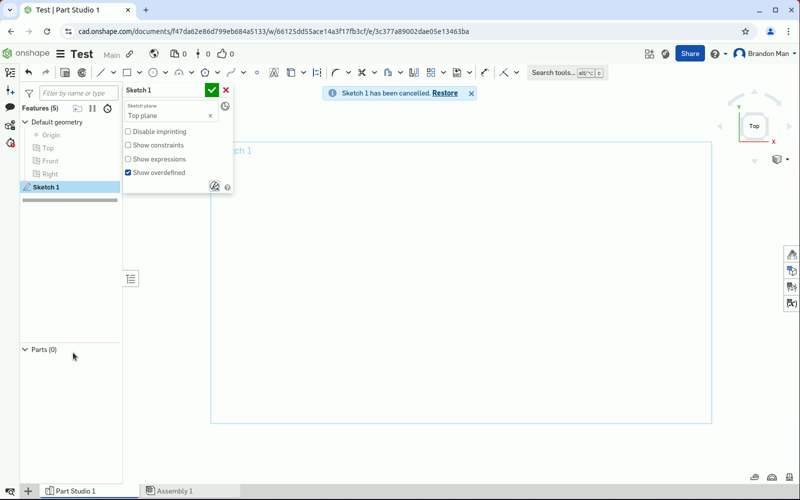
key(l)
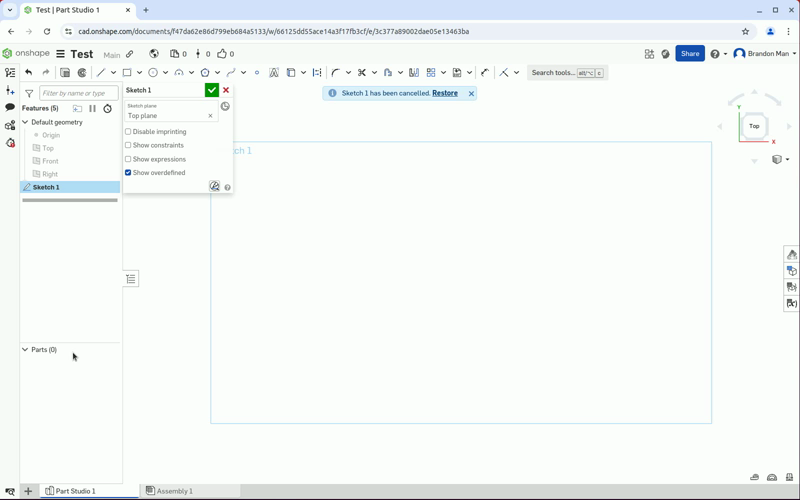
key_down(shift)
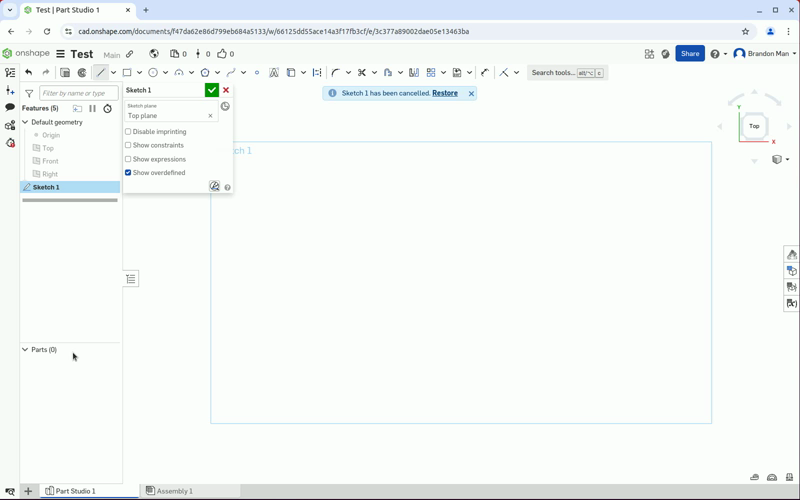
mouse_move(395, 381)
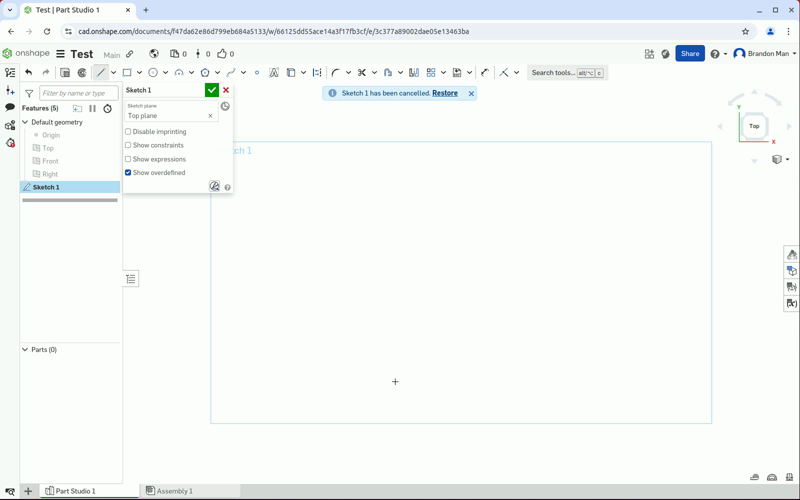
click(395, 381)
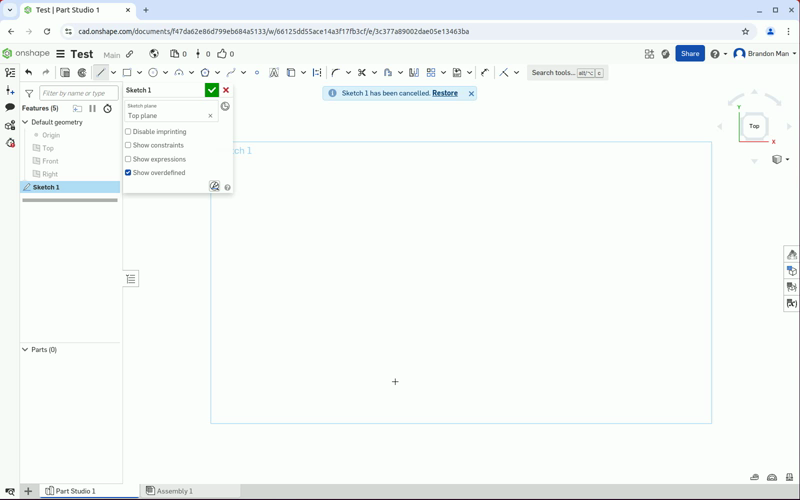
key_up(shift)
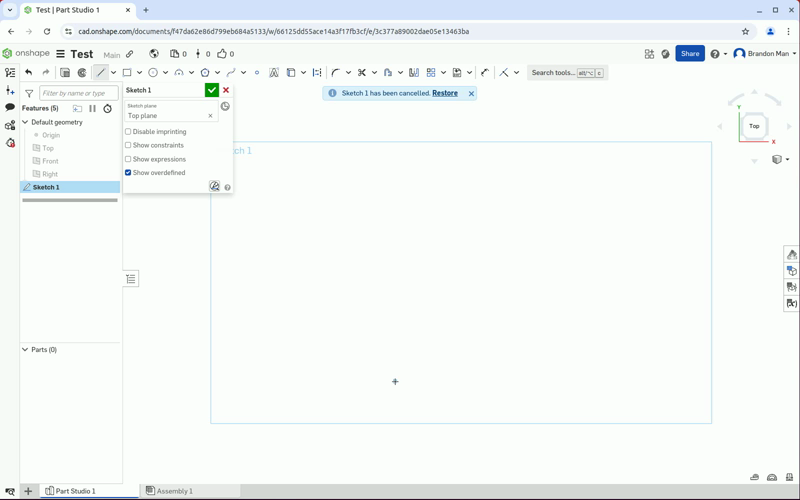
key_down(shift)
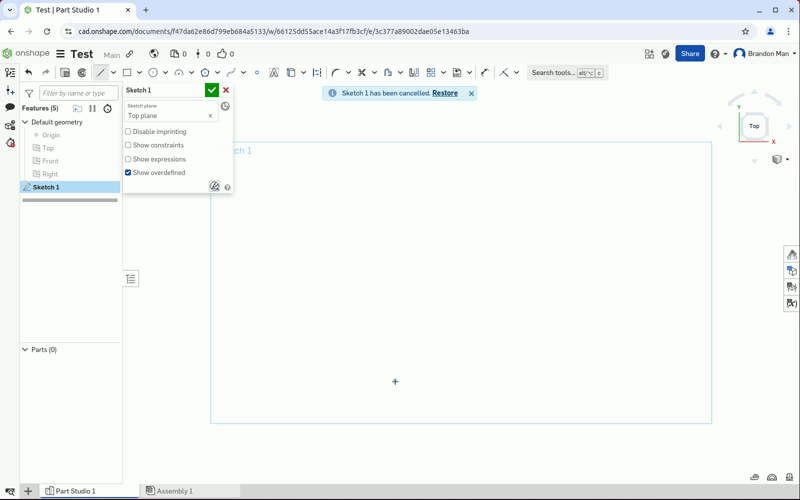
mouse_move(425, 381)
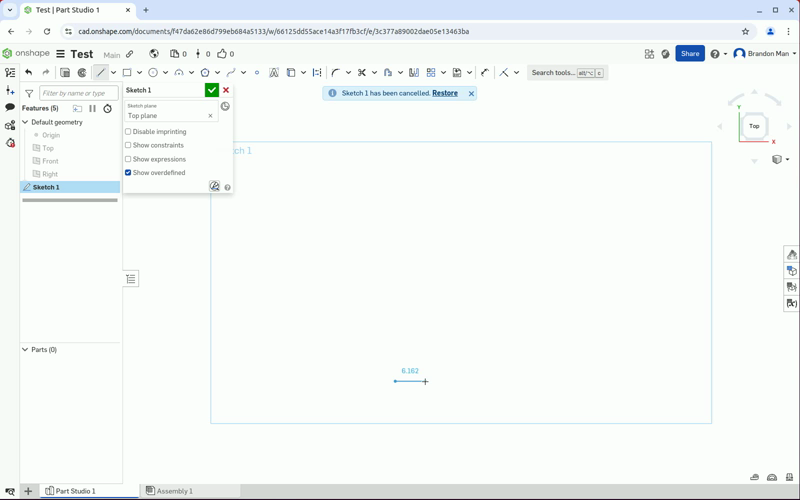
mouse_move(399, 381)
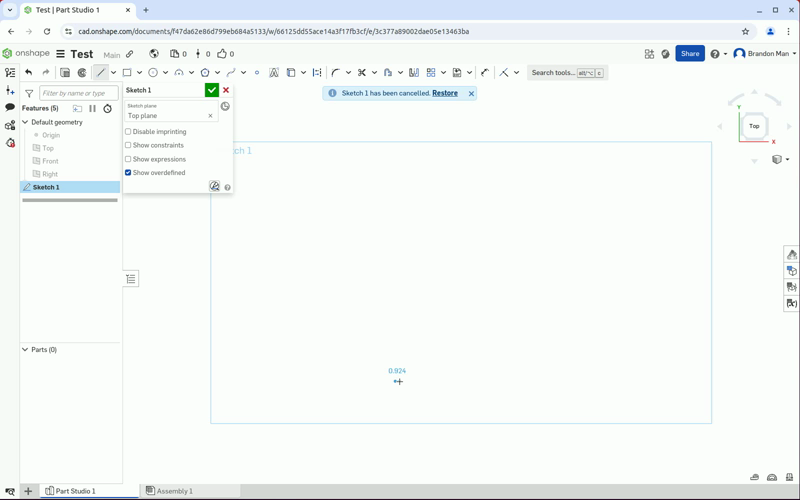
scroll(6)
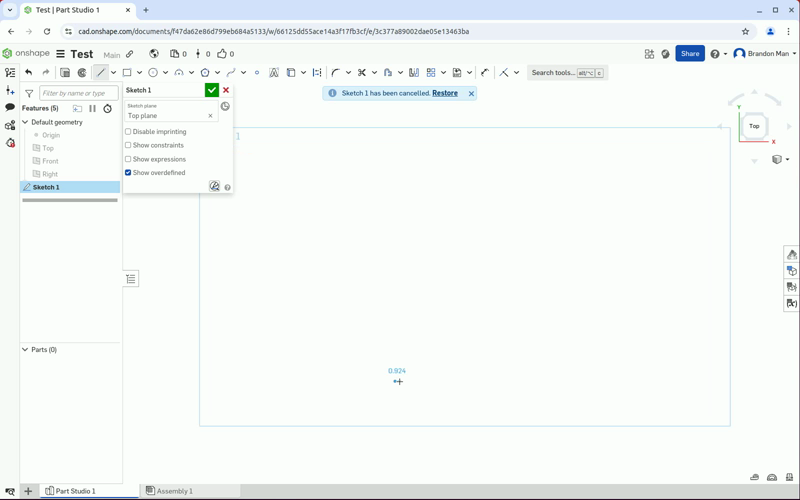
scroll(6)
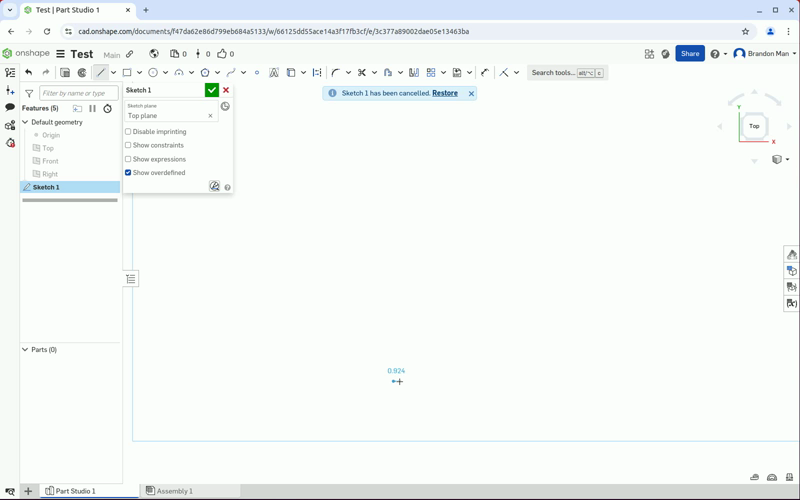
scroll(6)
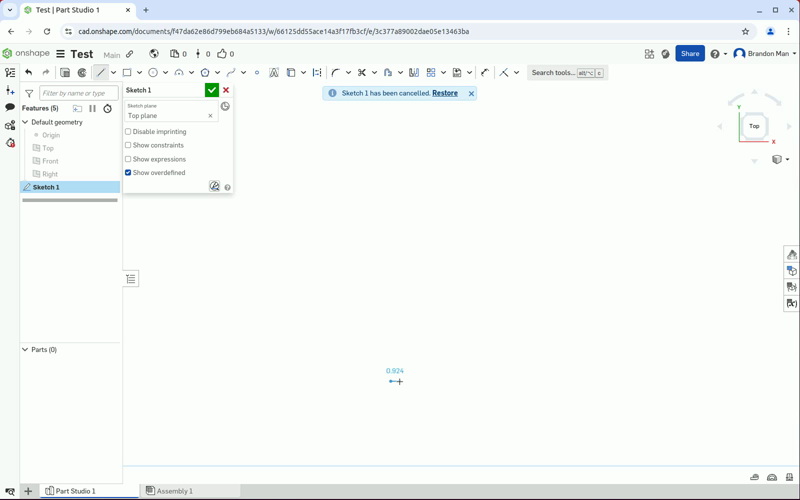
scroll(6)
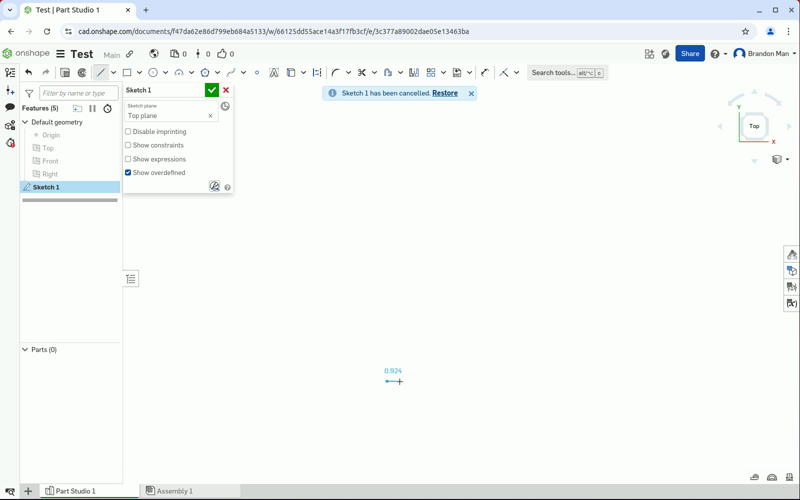
scroll(6)
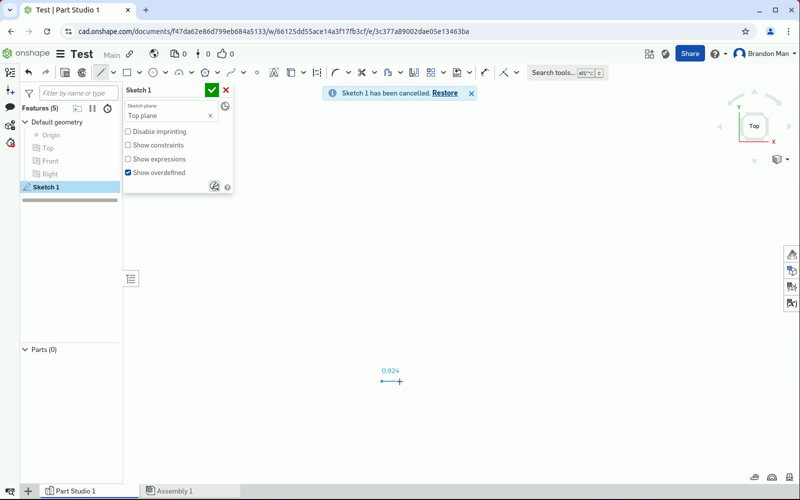
scroll(6)
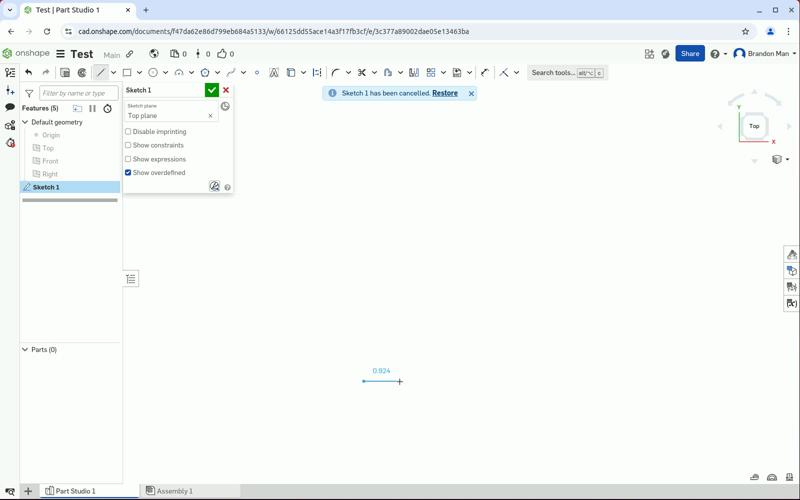
scroll(6)
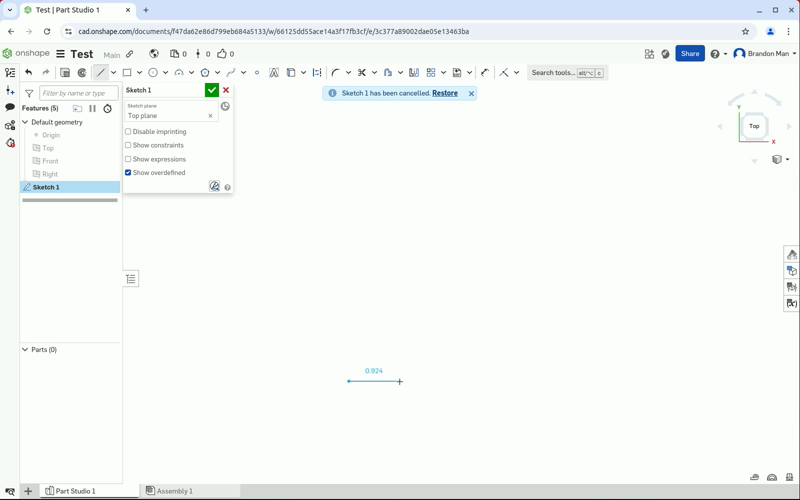
click(399, 381)
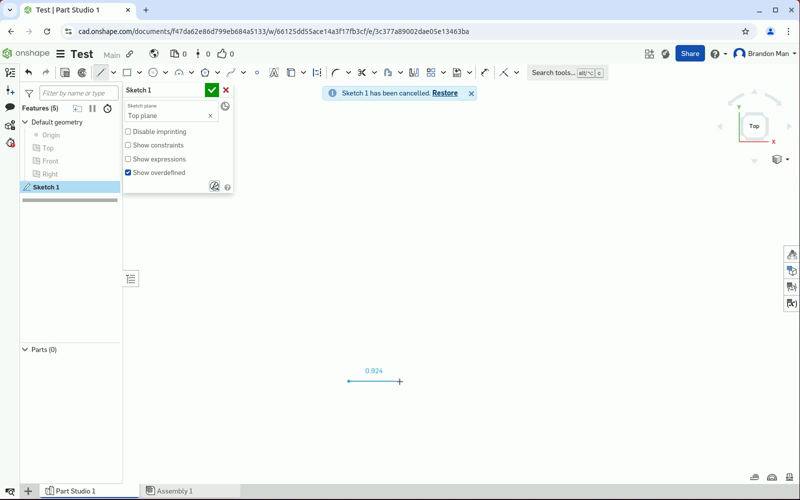
scroll(-6)
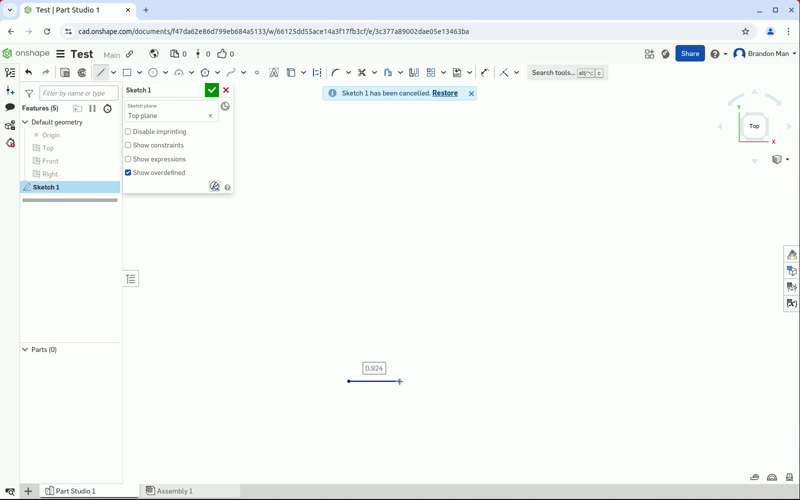
scroll(-6)
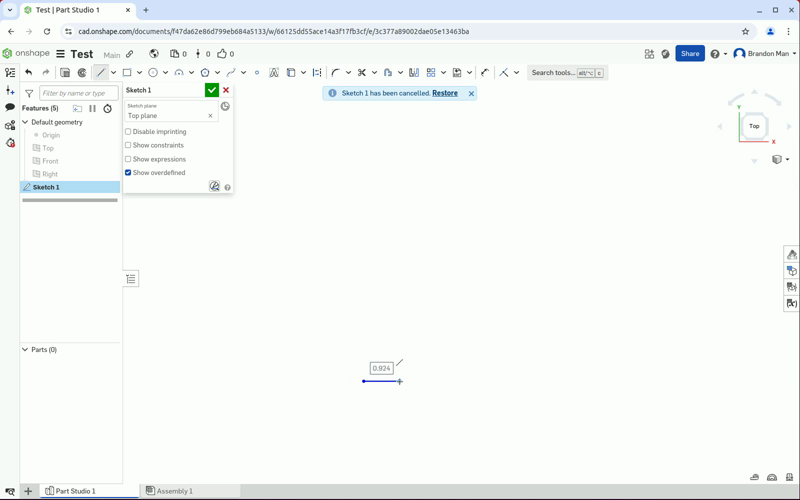
scroll(-6)
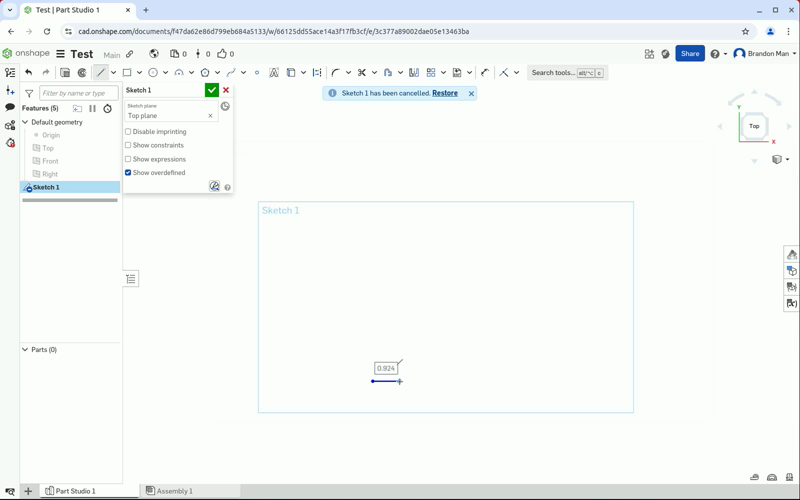
scroll(-6)
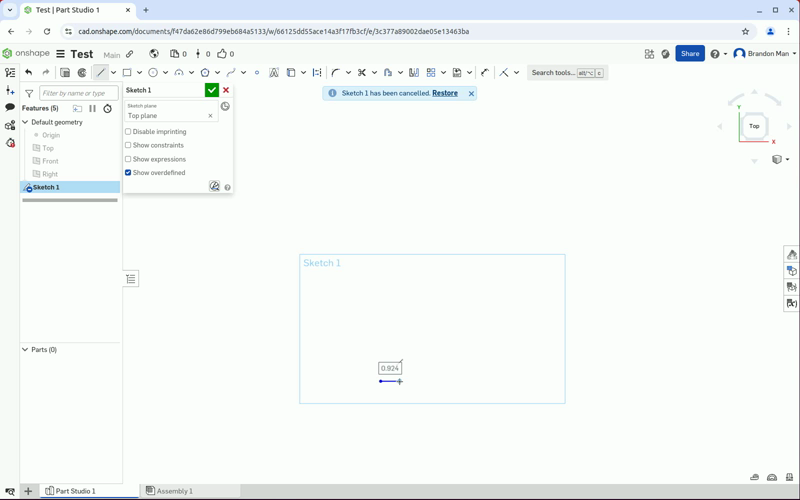
scroll(-6)
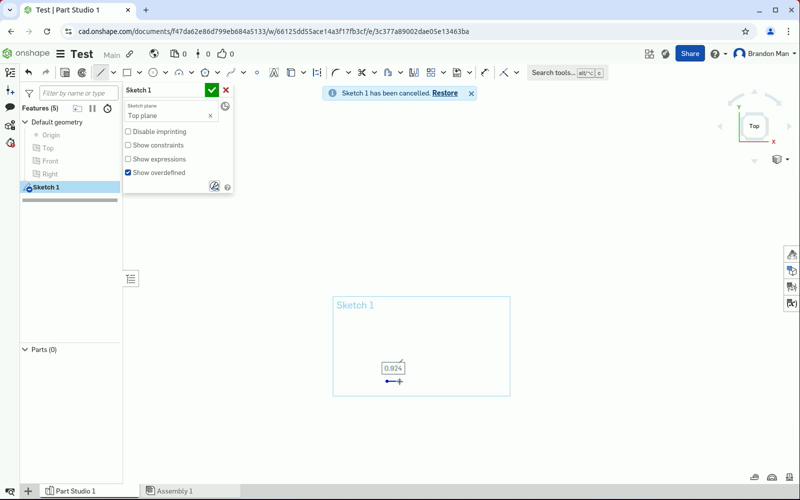
scroll(-6)
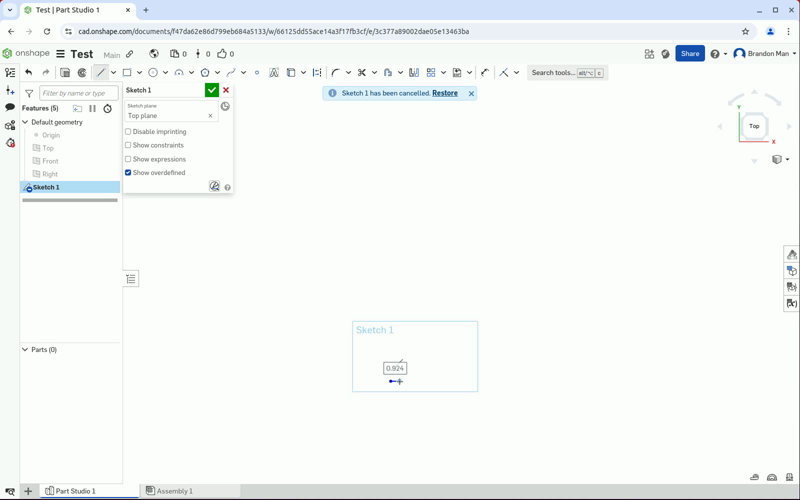
scroll(-6)
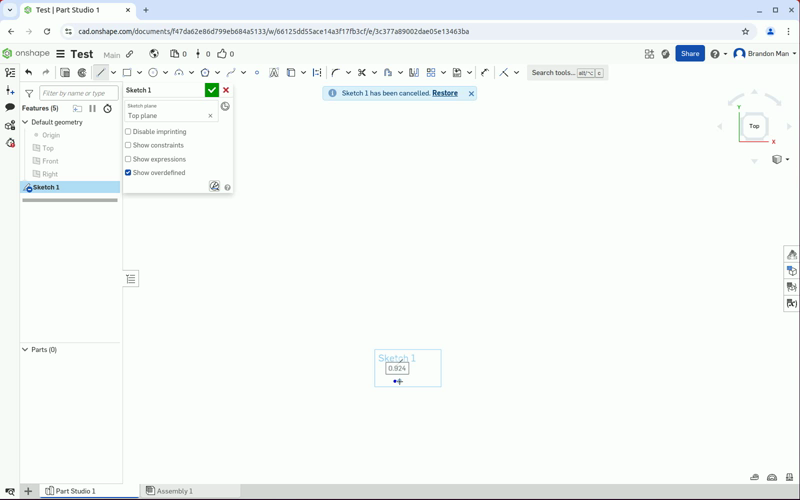
key_up(shift)
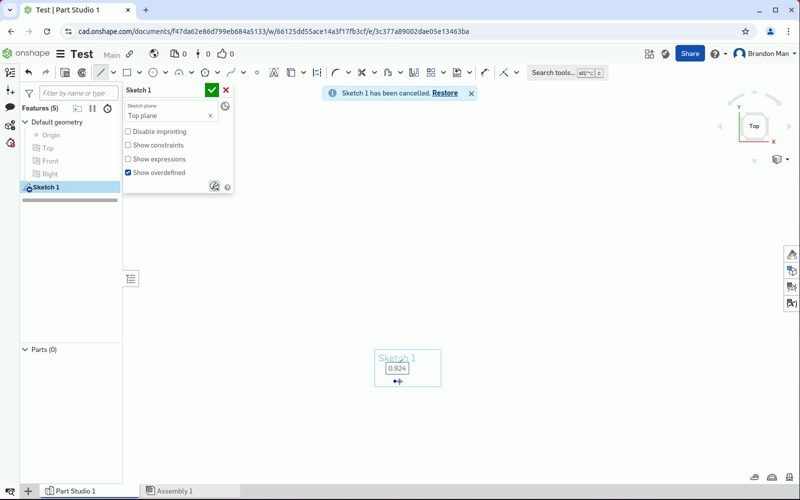
key_down(shift)
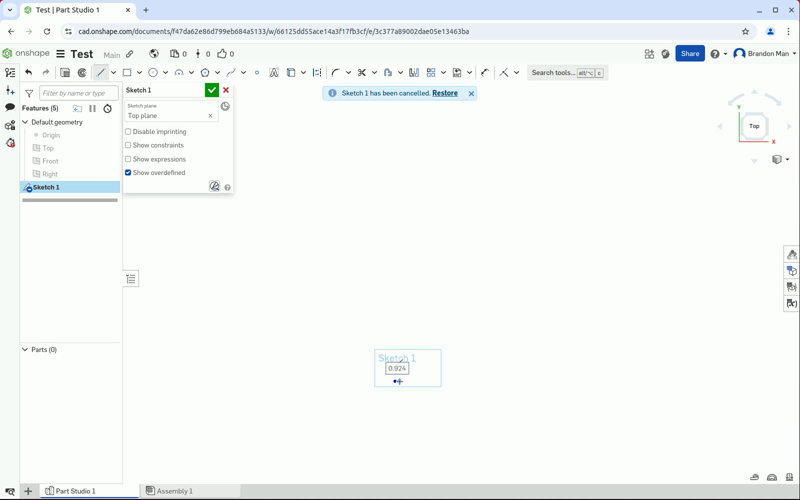
mouse_move(399, 280)
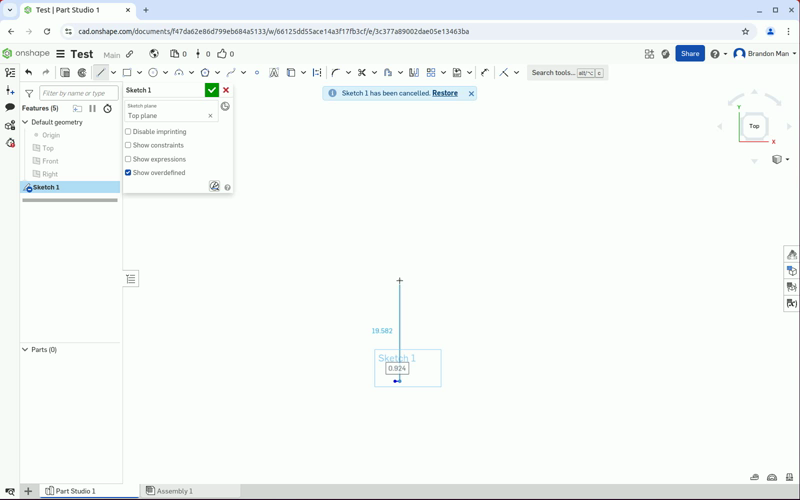
click(399, 280)
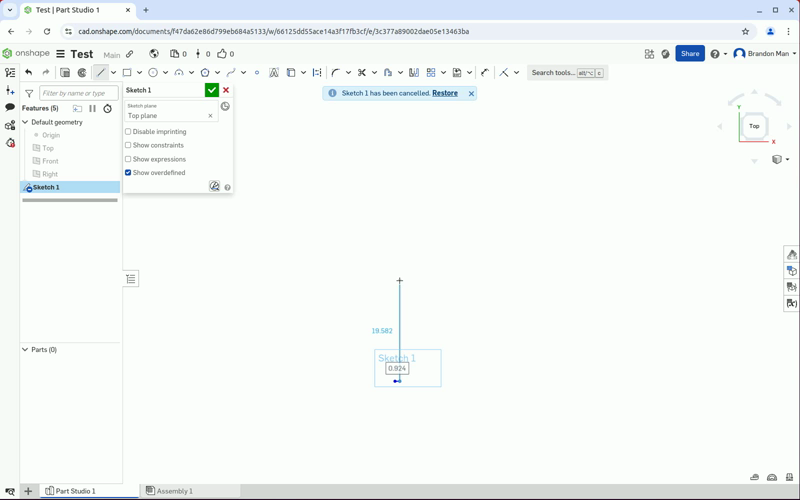
key_up(shift)
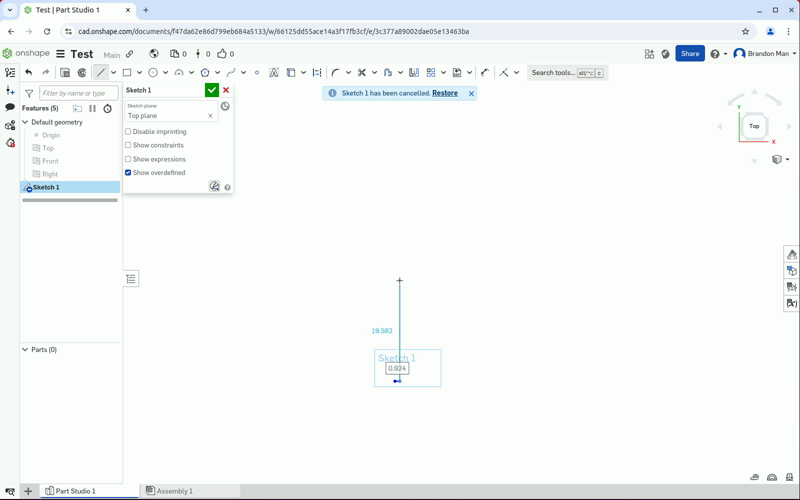
key_down(shift)
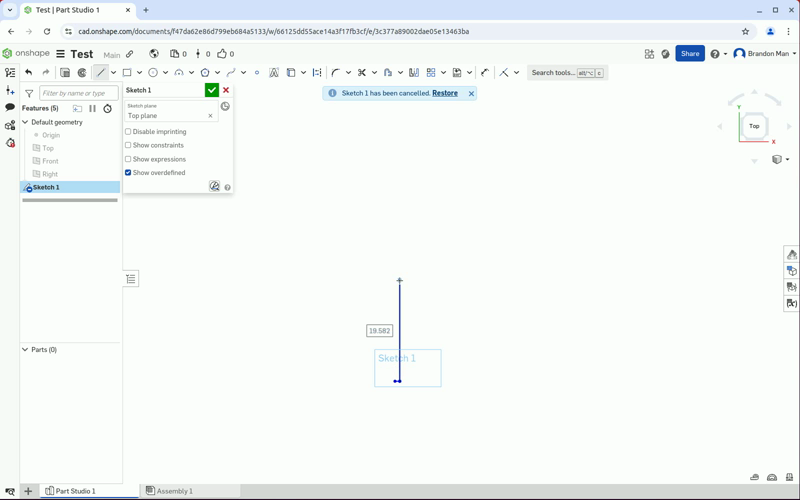
mouse_move(429, 280)
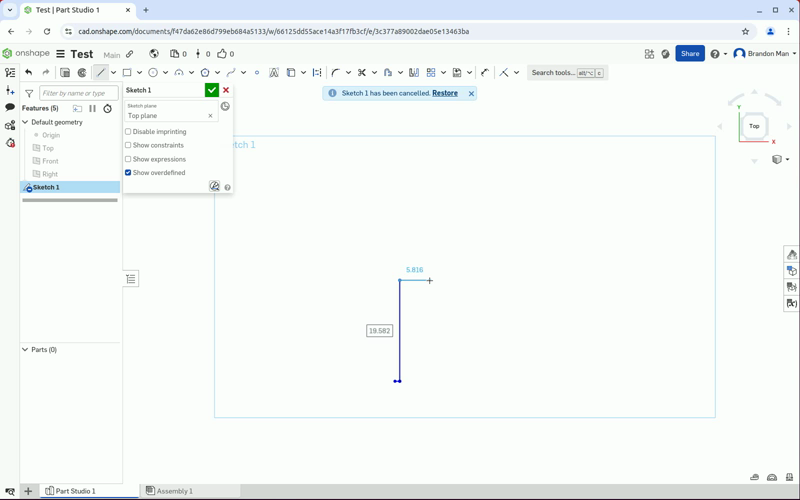
mouse_move(401, 280)
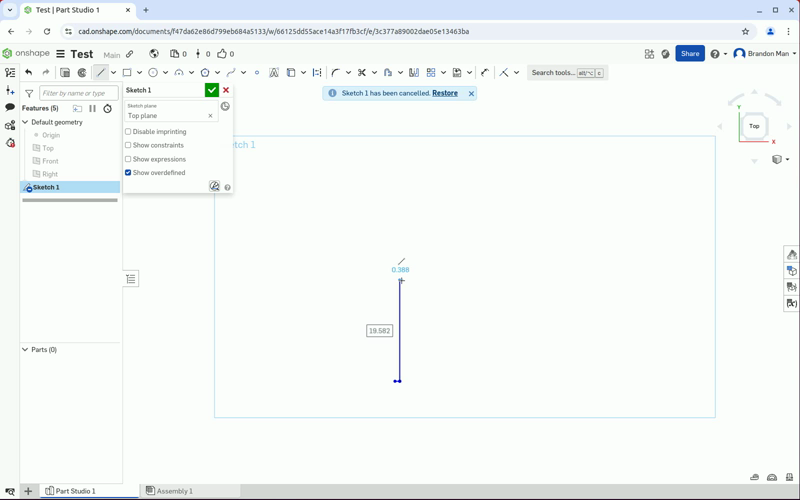
scroll(6)
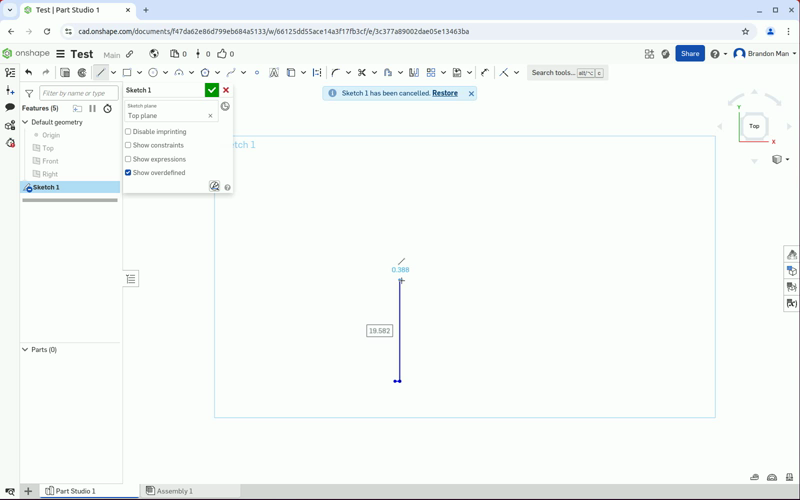
scroll(6)
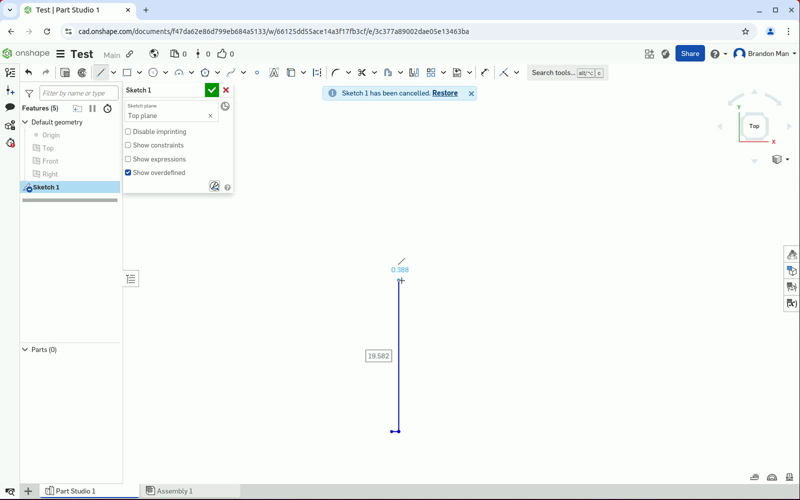
scroll(6)
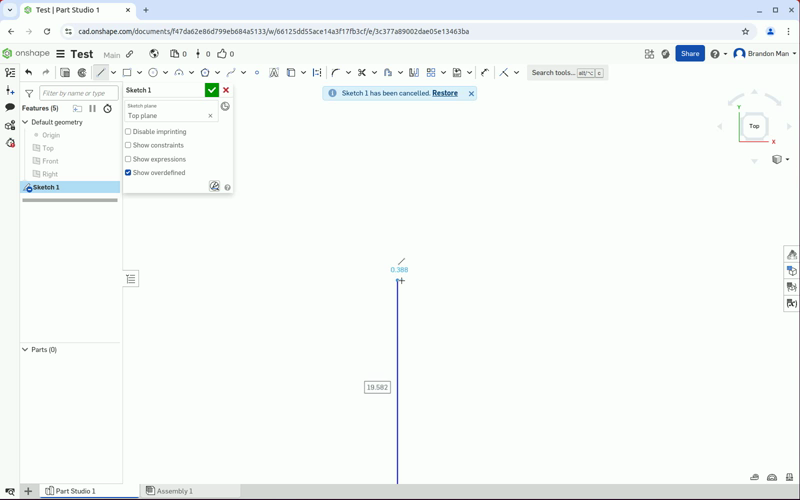
scroll(6)
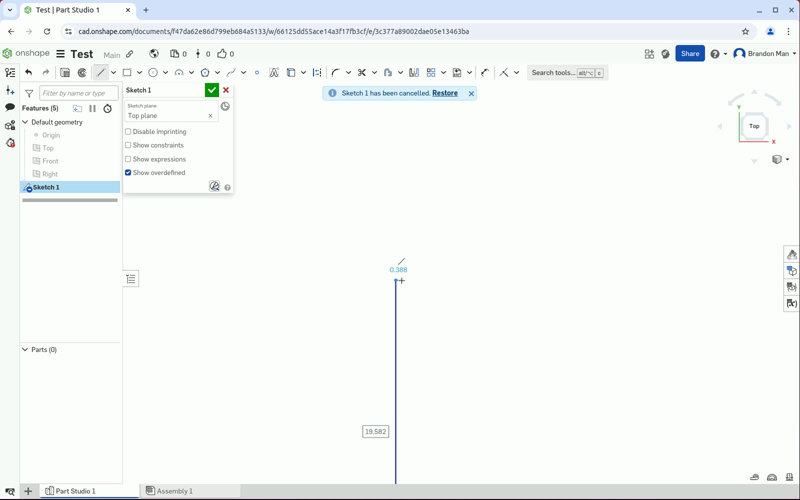
scroll(6)
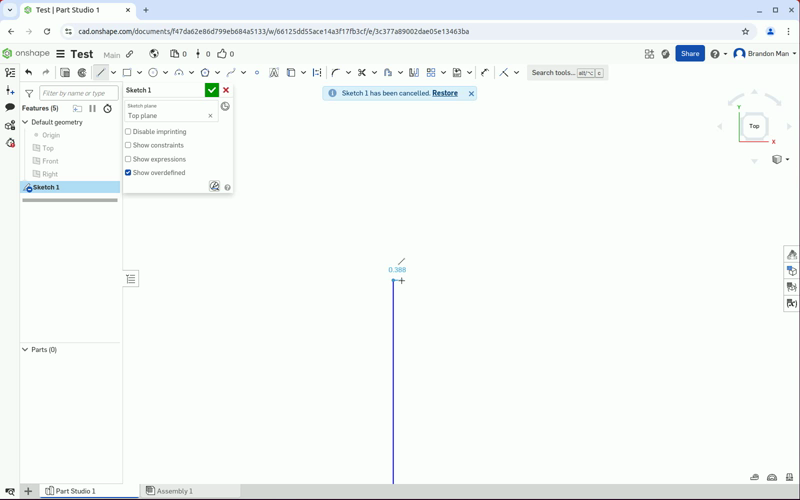
scroll(6)
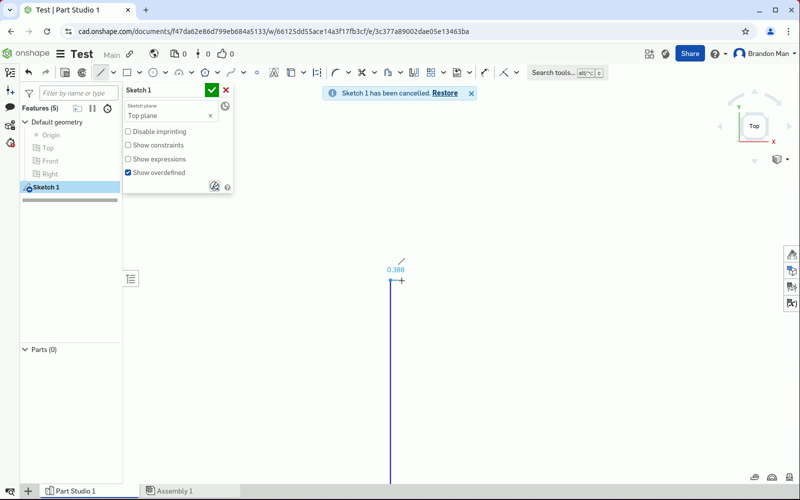
scroll(6)
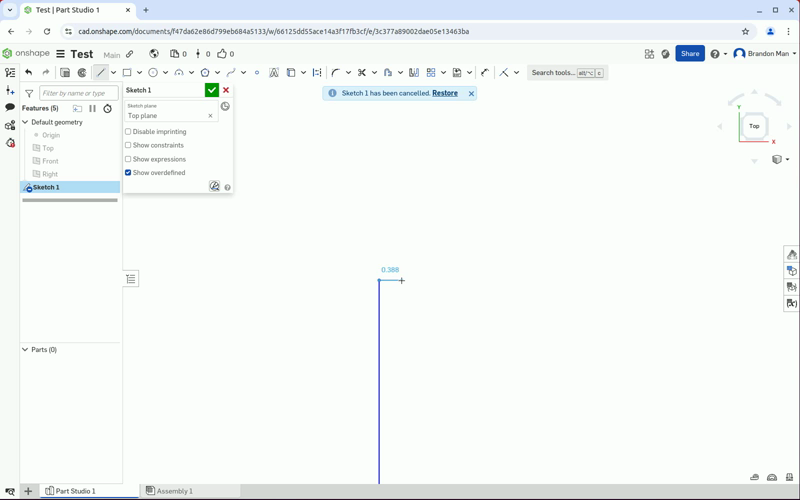
click(401, 280)
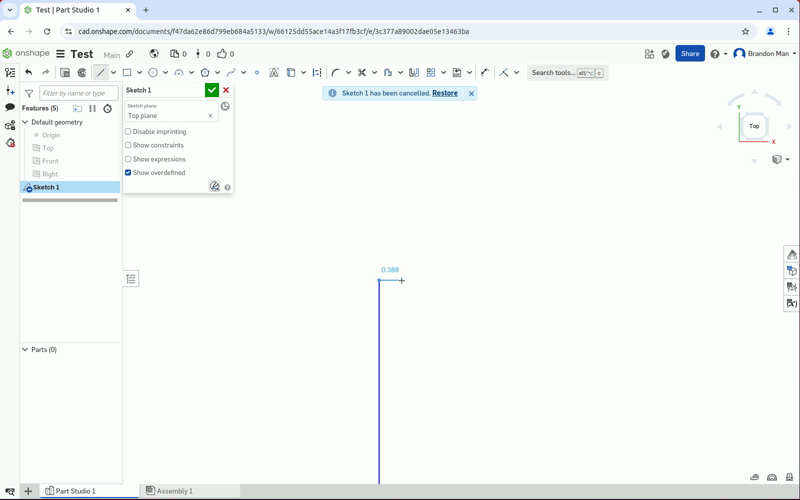
scroll(-6)
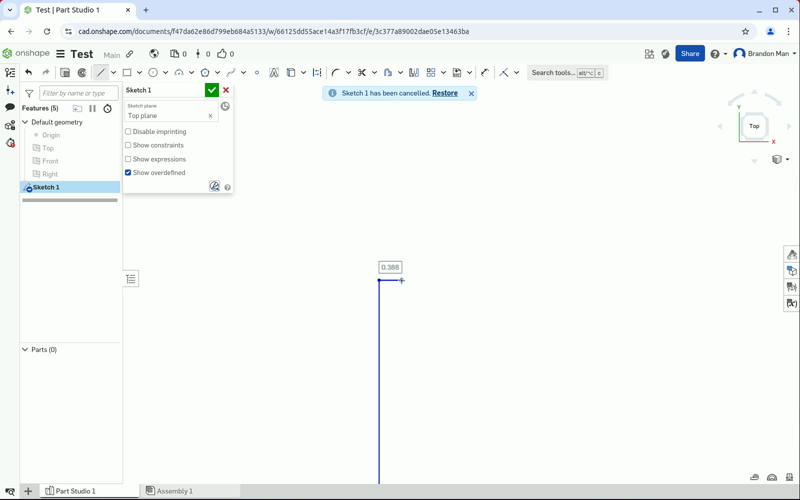
scroll(-6)
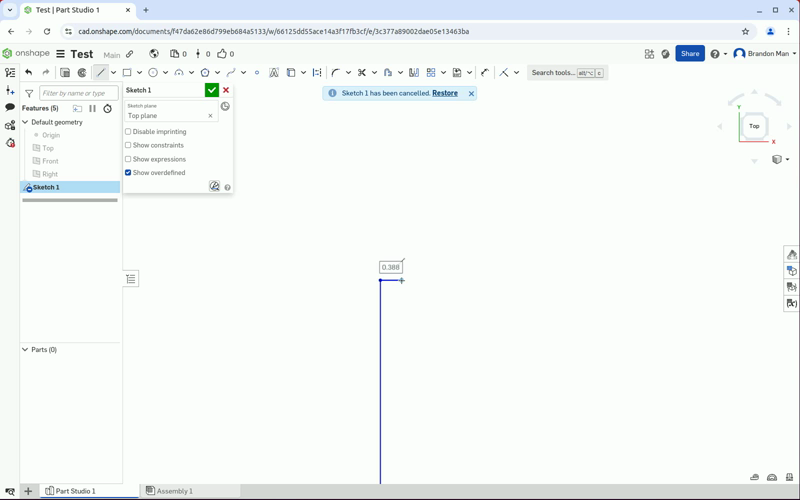
scroll(-6)
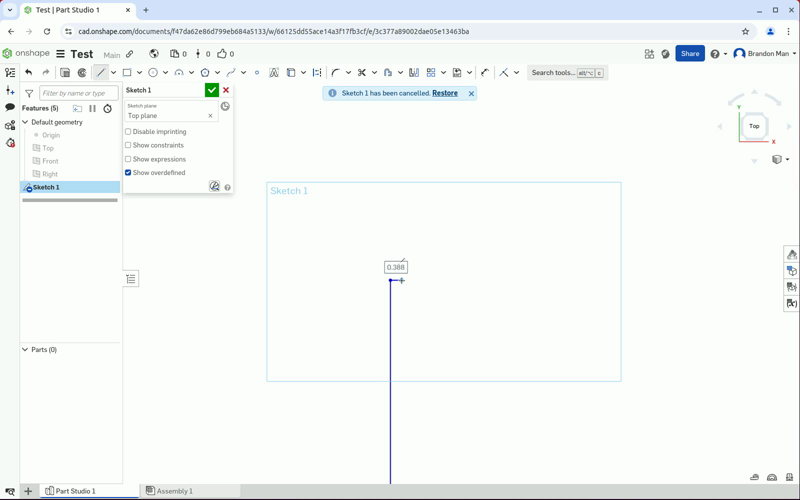
scroll(-6)
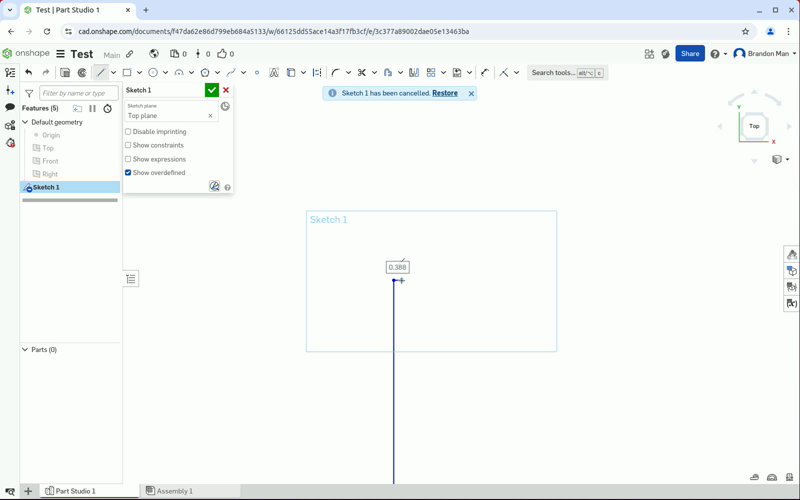
scroll(-6)
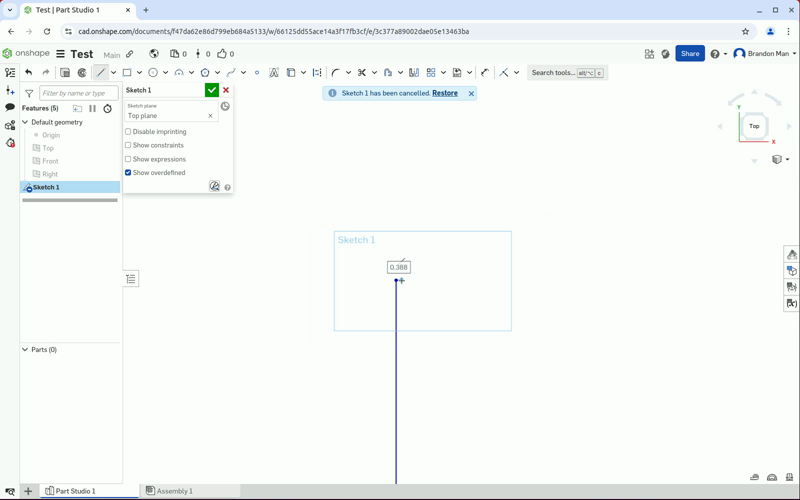
scroll(-6)
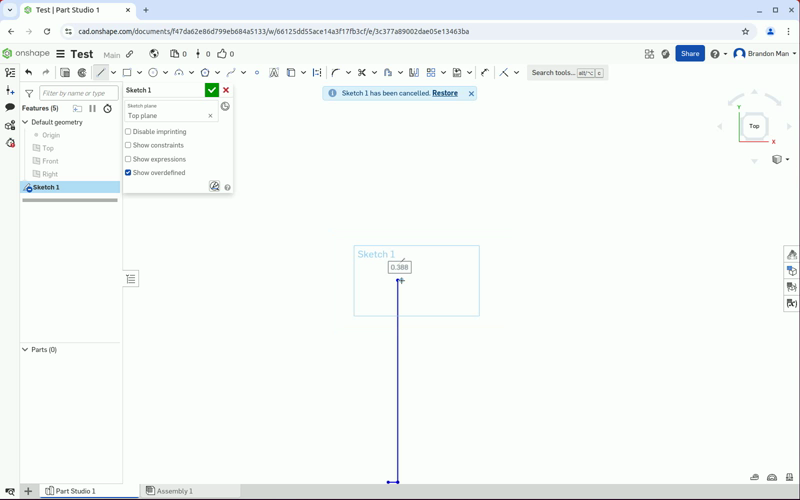
scroll(-6)
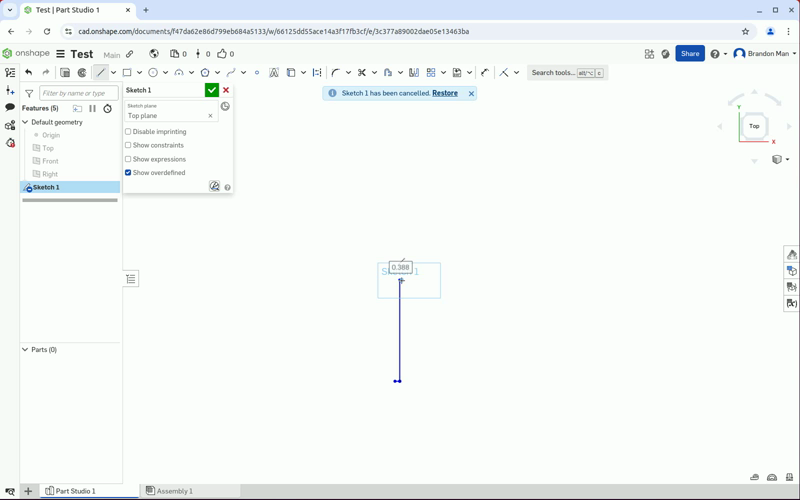
key_up(shift)
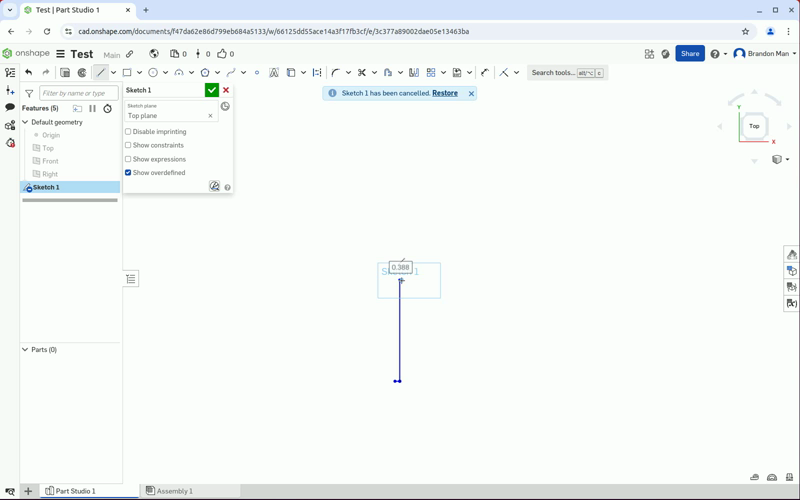
key_down(shift)
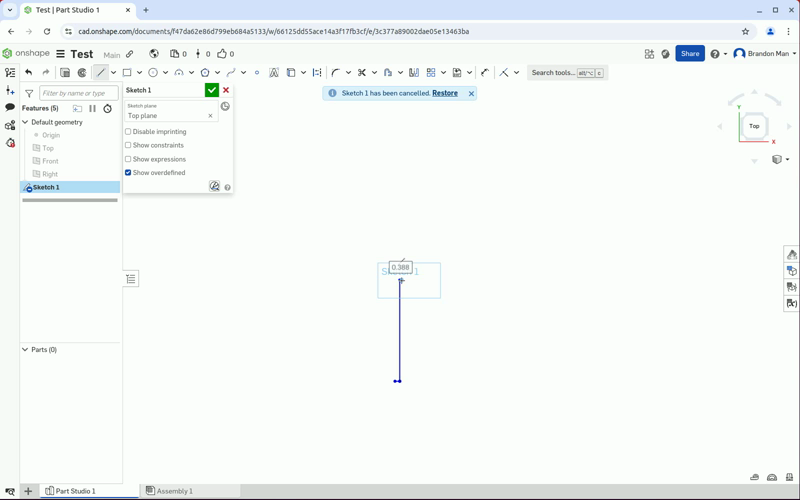
mouse_move(462, 280)
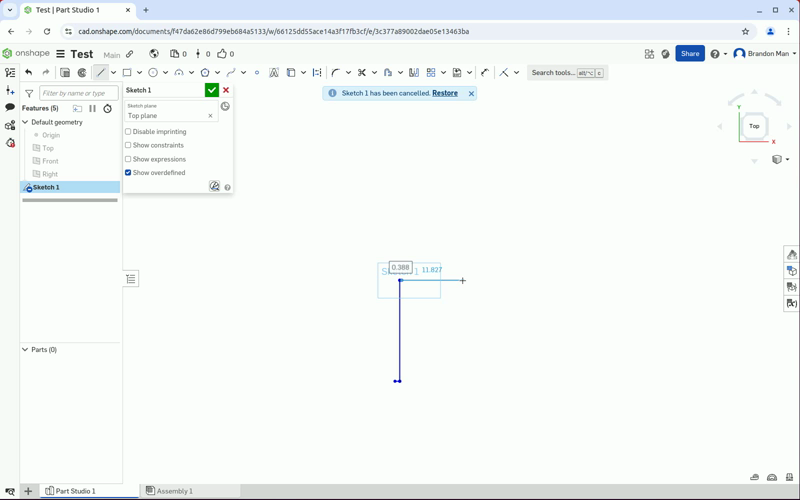
click(462, 280)
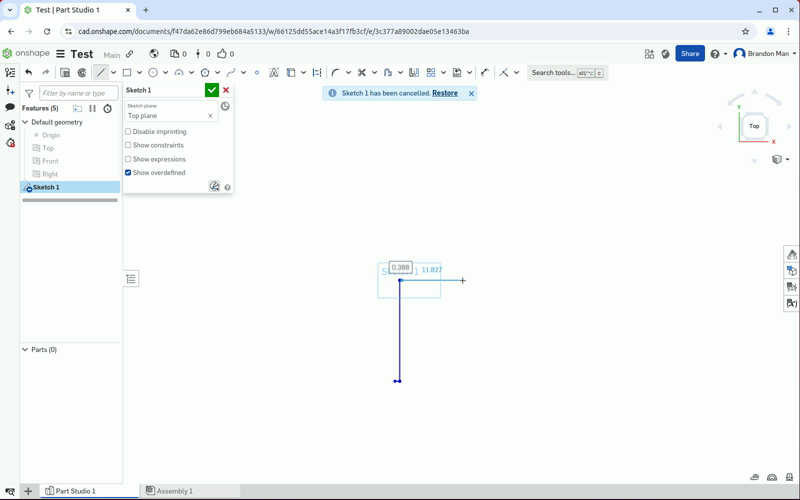
key_up(shift)
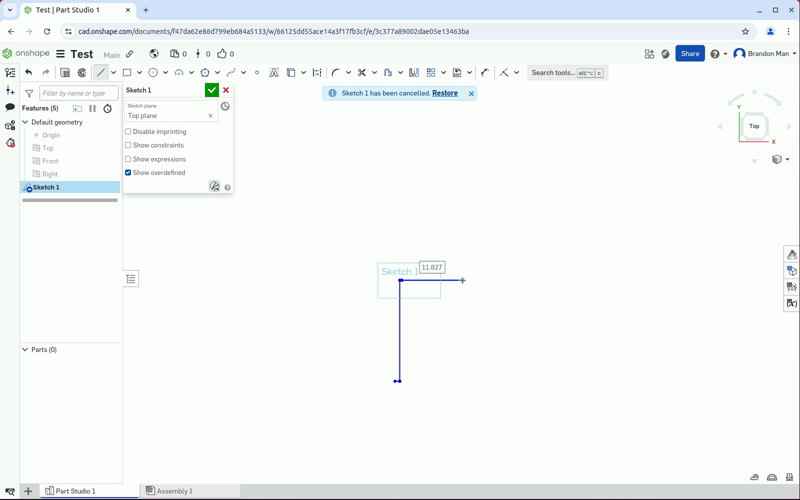
key_down(shift)
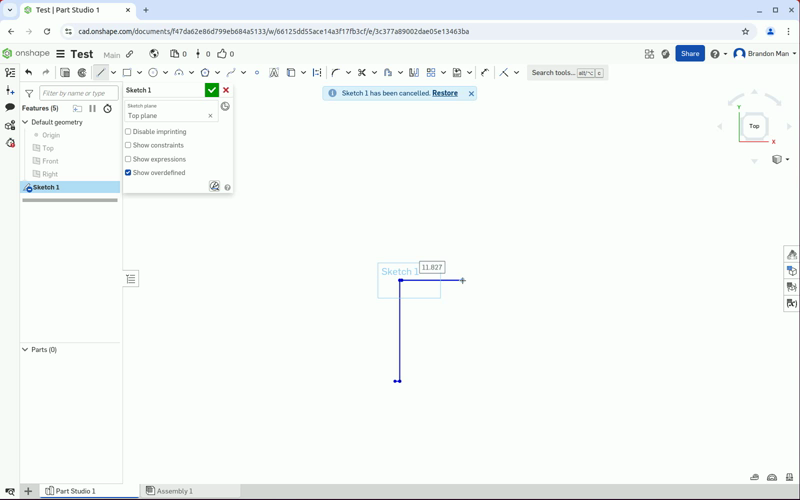
mouse_move(492, 280)
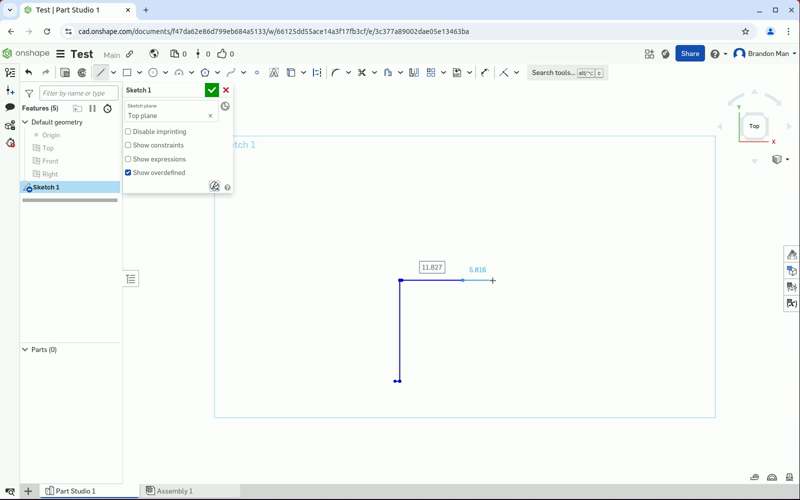
mouse_move(464, 280)
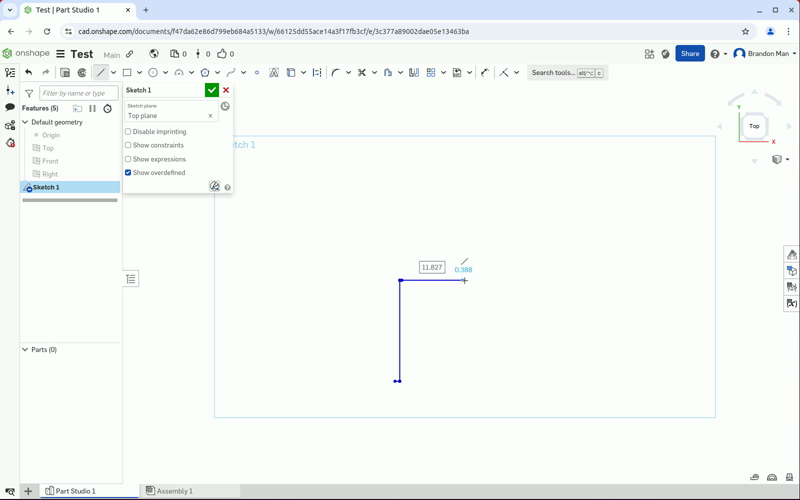
scroll(6)
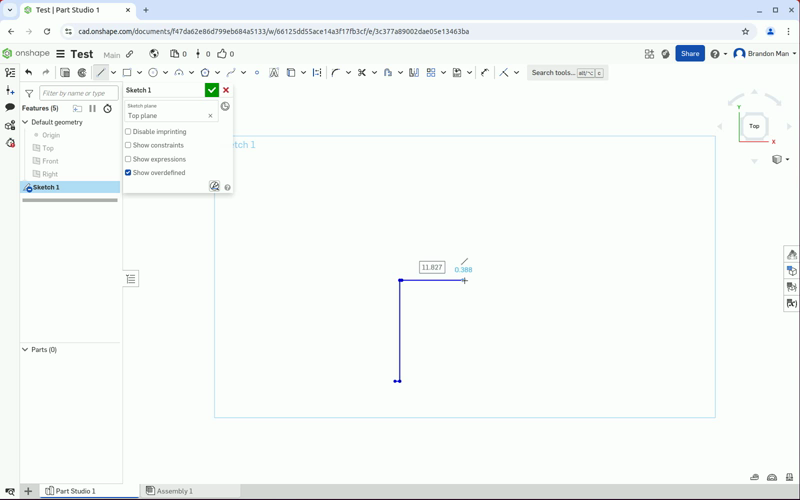
scroll(6)
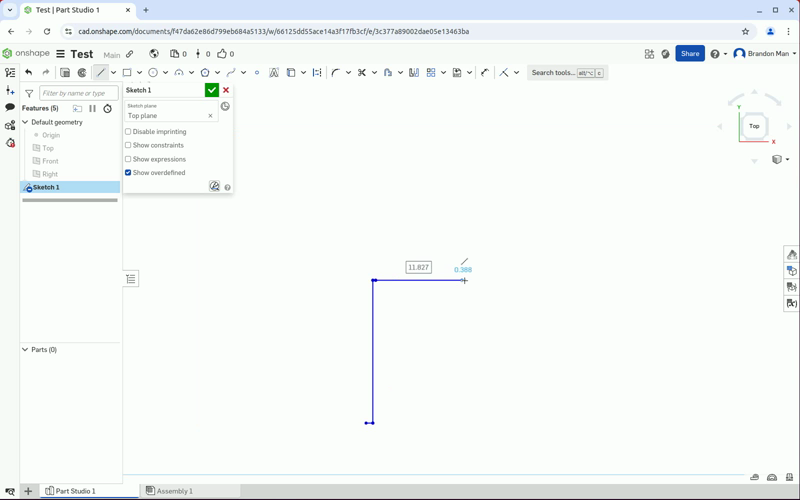
scroll(6)
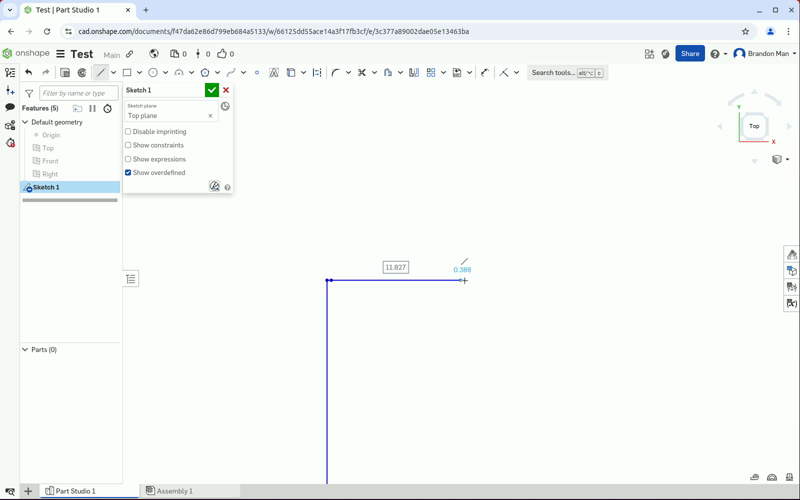
scroll(6)
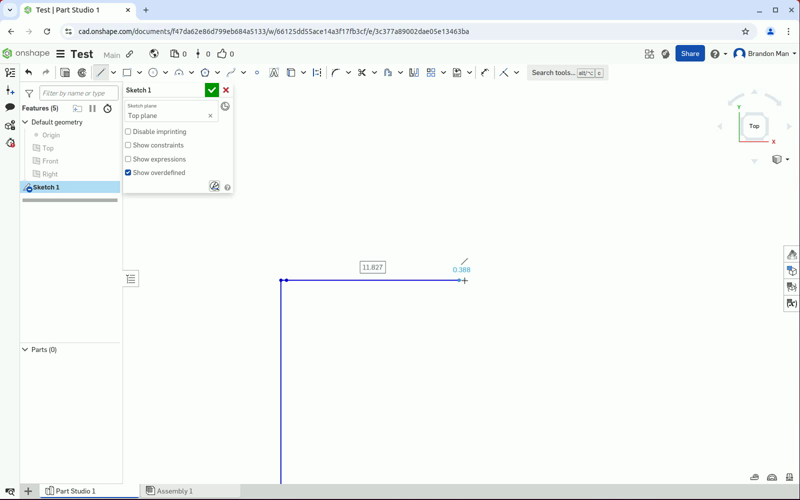
scroll(6)
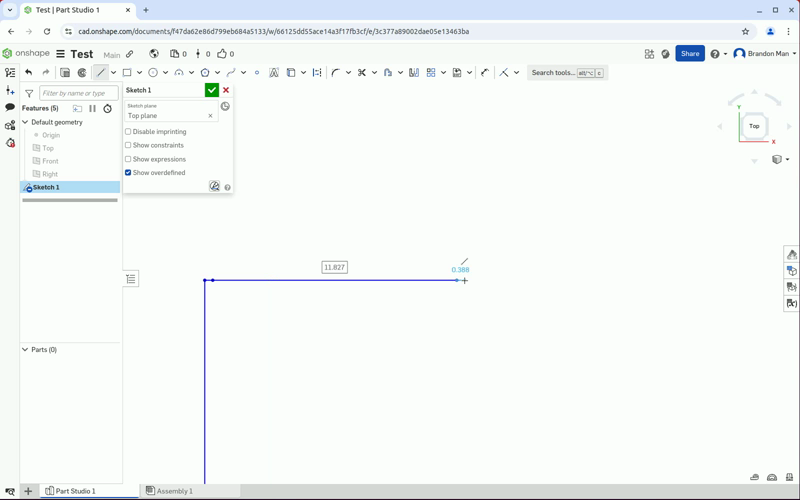
scroll(6)
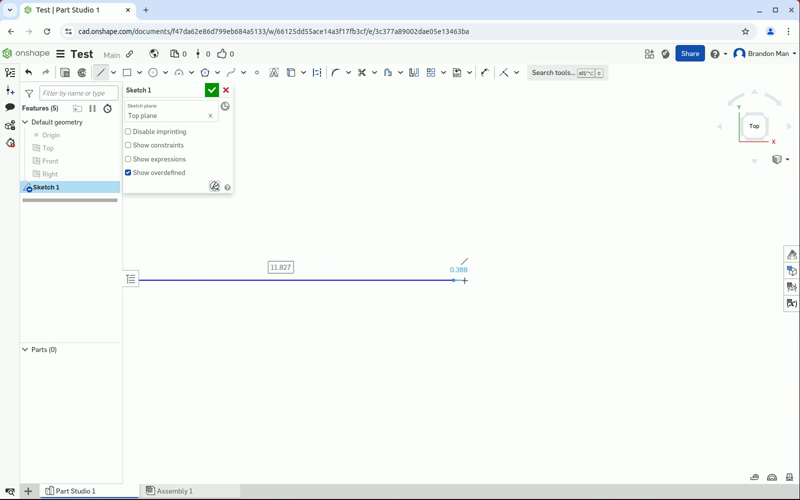
scroll(6)
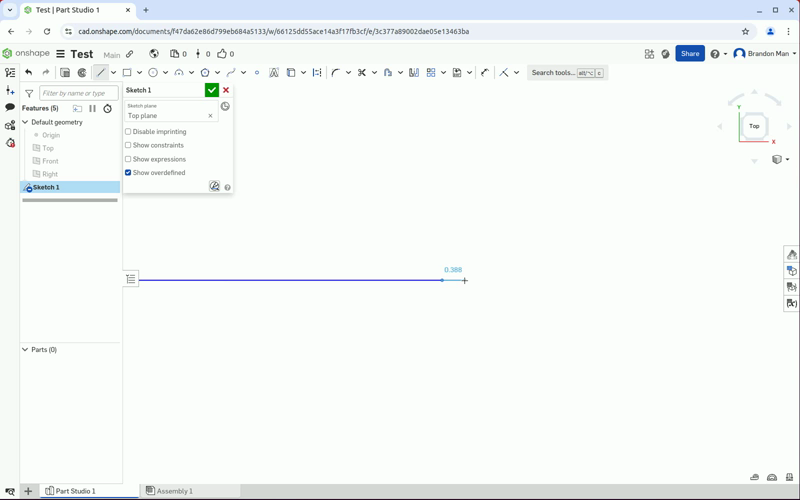
click(464, 280)
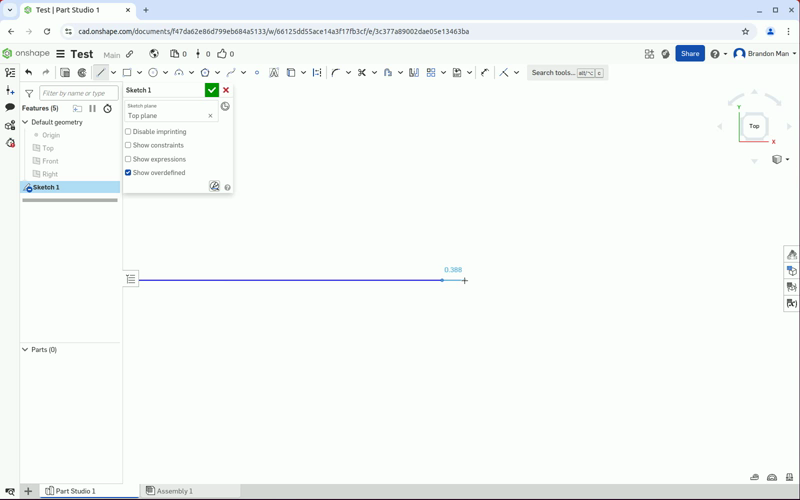
scroll(-6)
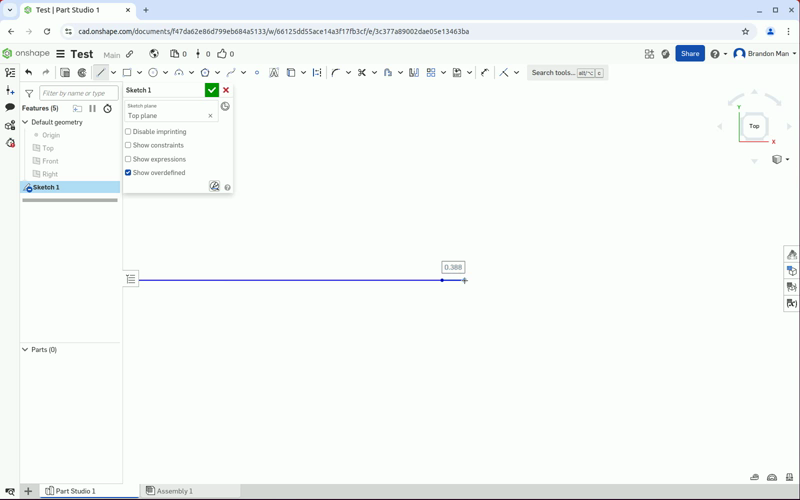
scroll(-6)
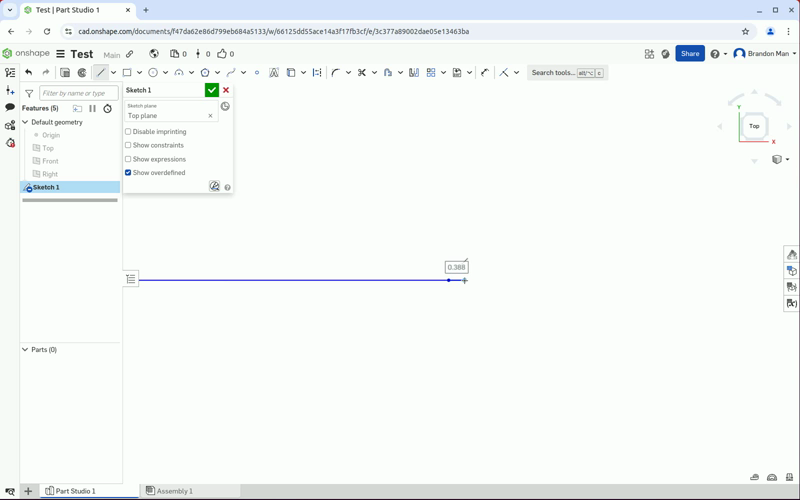
scroll(-6)
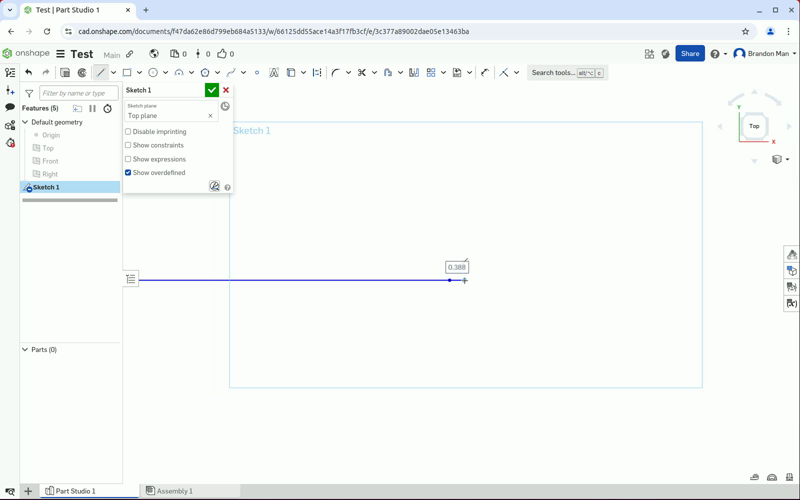
scroll(-6)
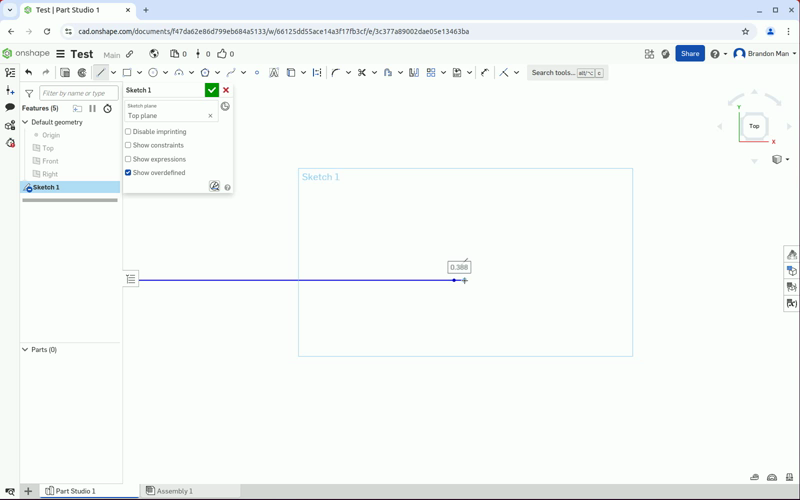
scroll(-6)
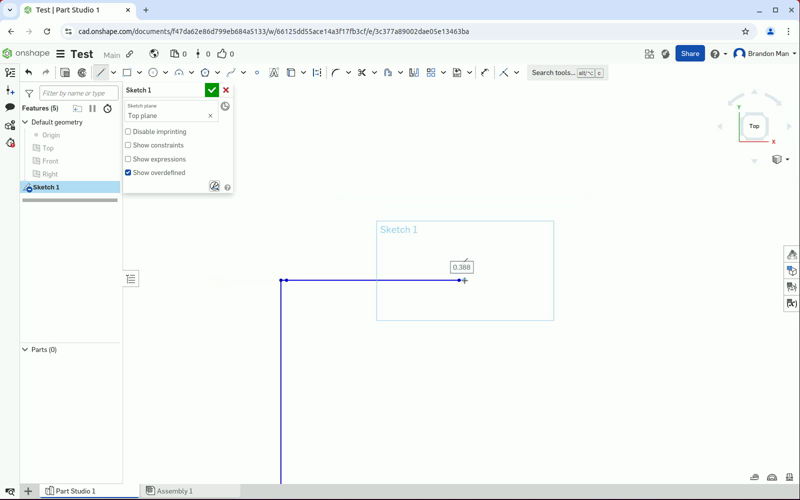
scroll(-6)
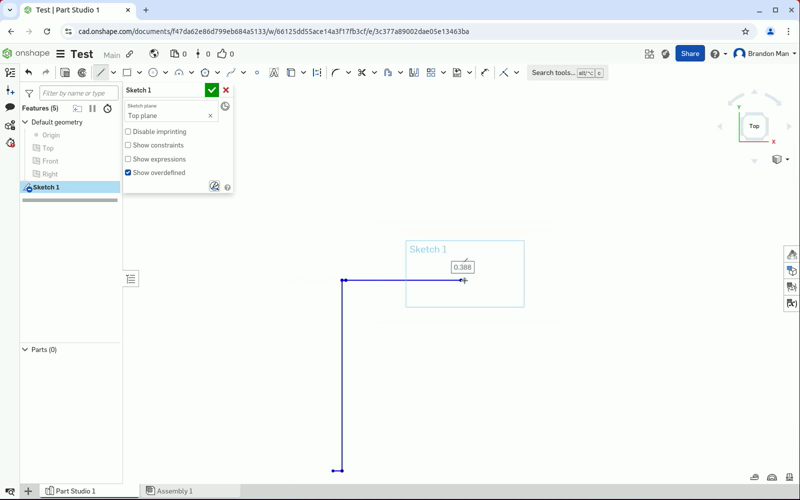
scroll(-6)
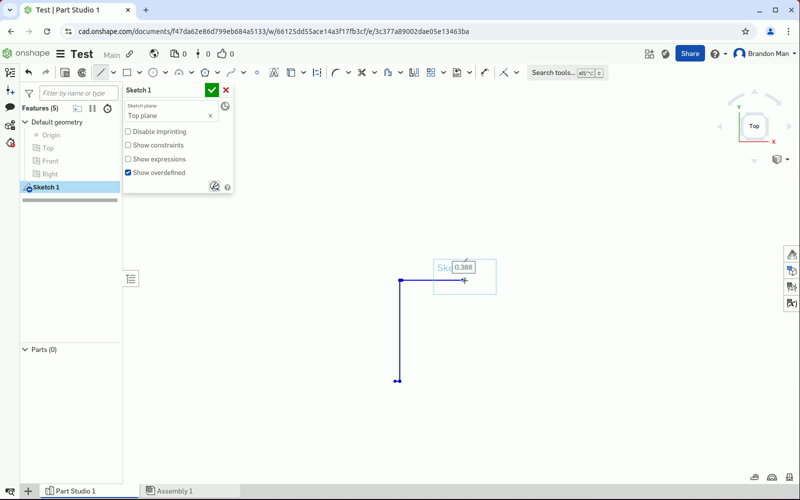
key_up(shift)
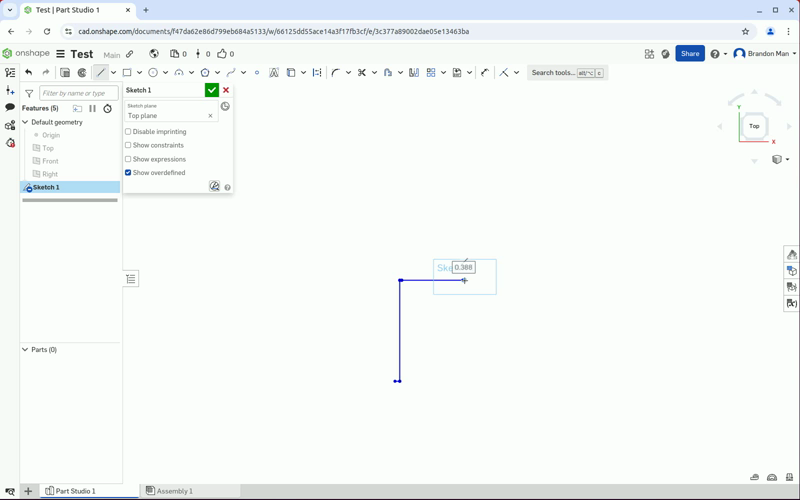
key_down(shift)
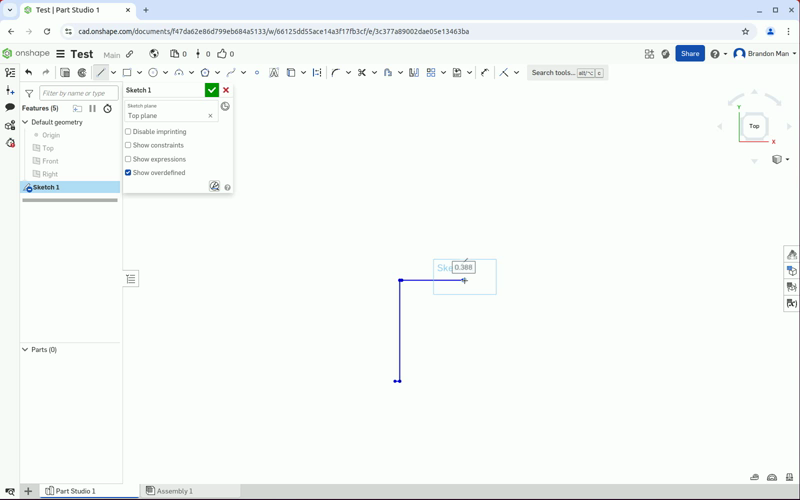
mouse_move(464, 381)
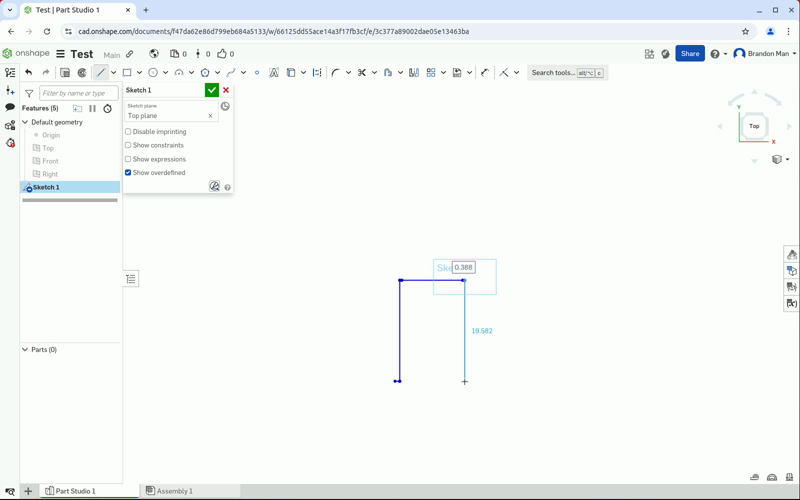
click(464, 381)
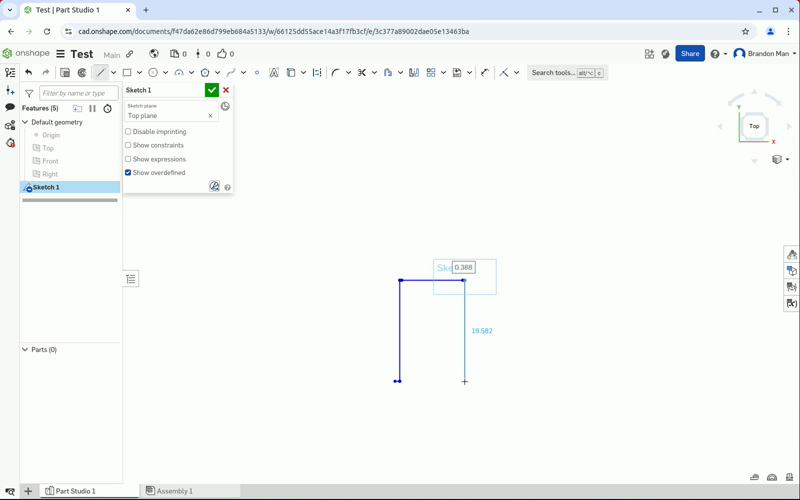
key_up(shift)
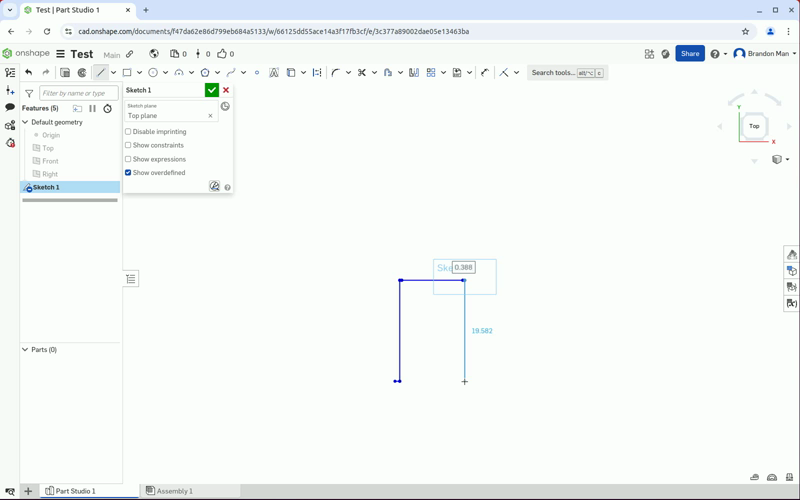
key_down(shift)
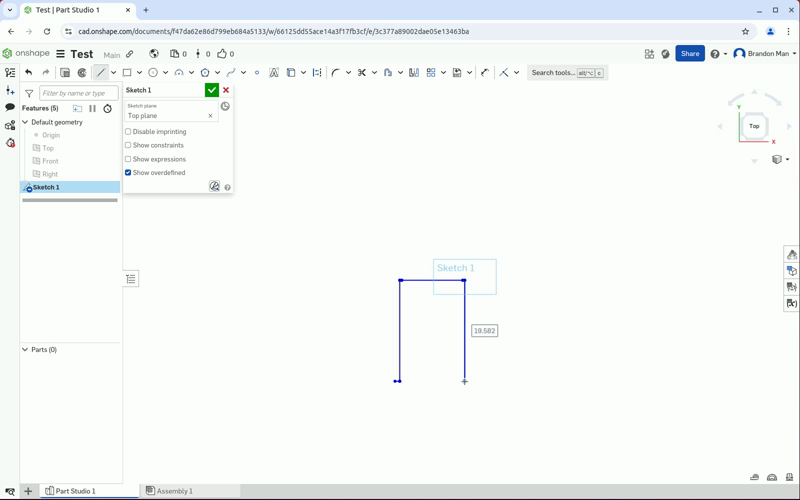
mouse_move(495, 381)
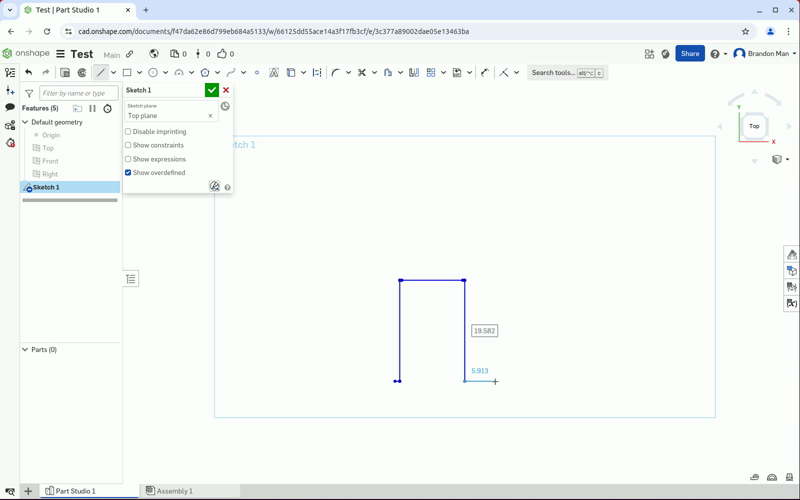
mouse_move(469, 381)
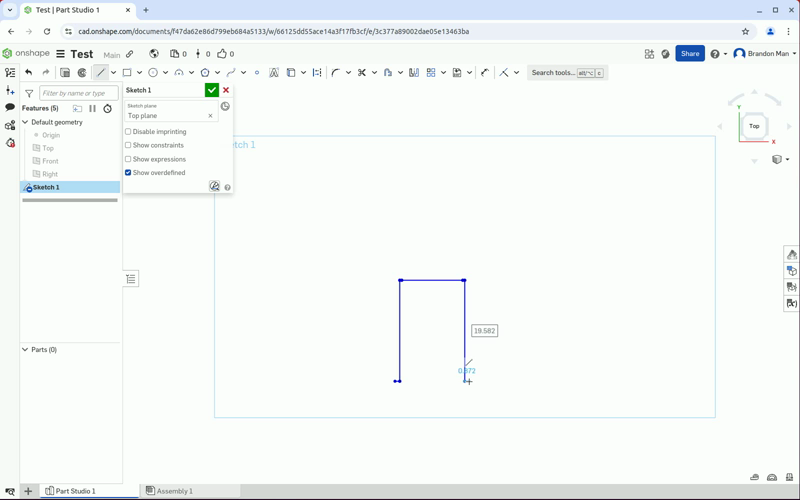
scroll(6)
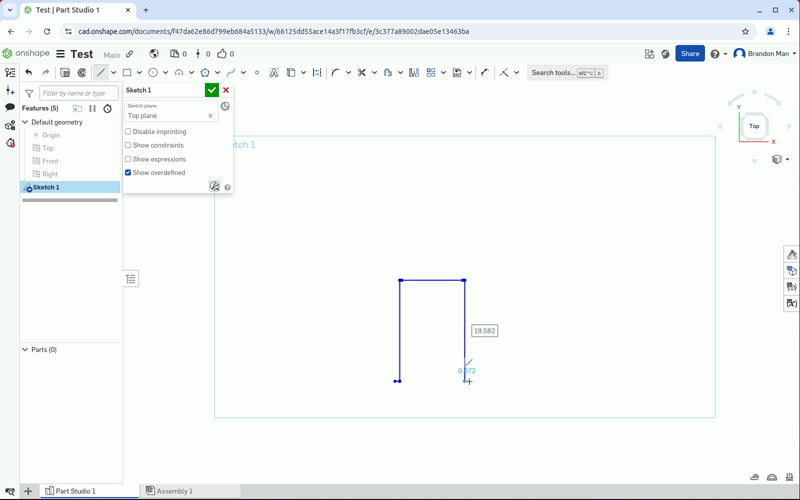
scroll(6)
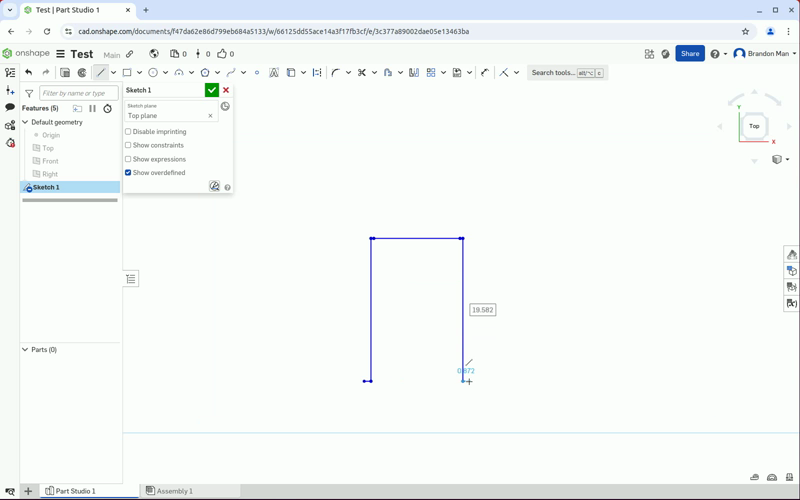
scroll(6)
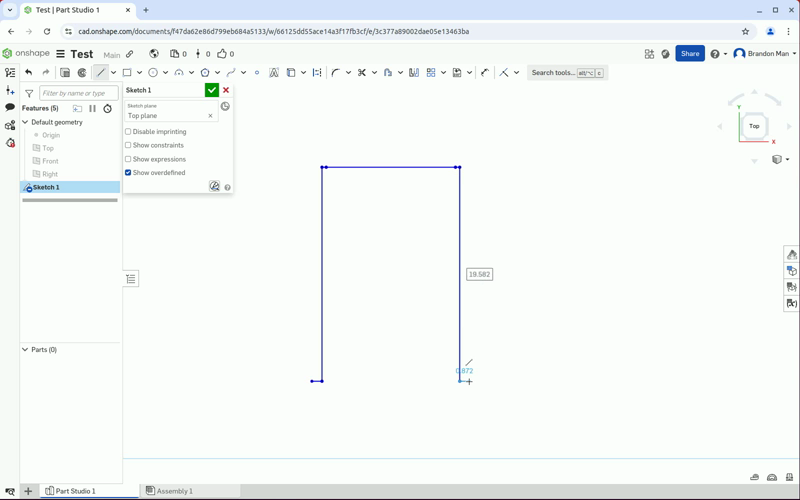
scroll(6)
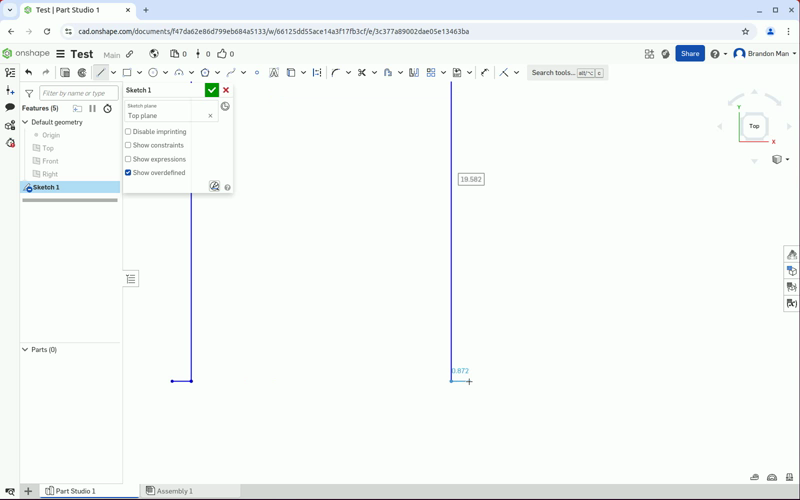
scroll(6)
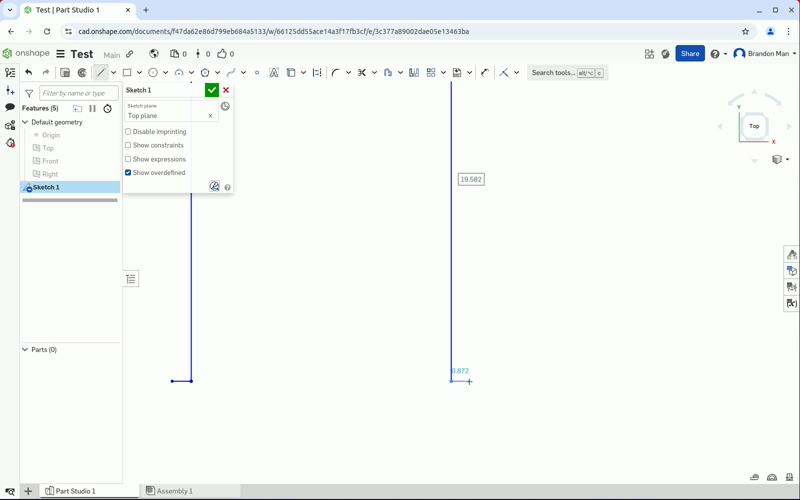
scroll(6)
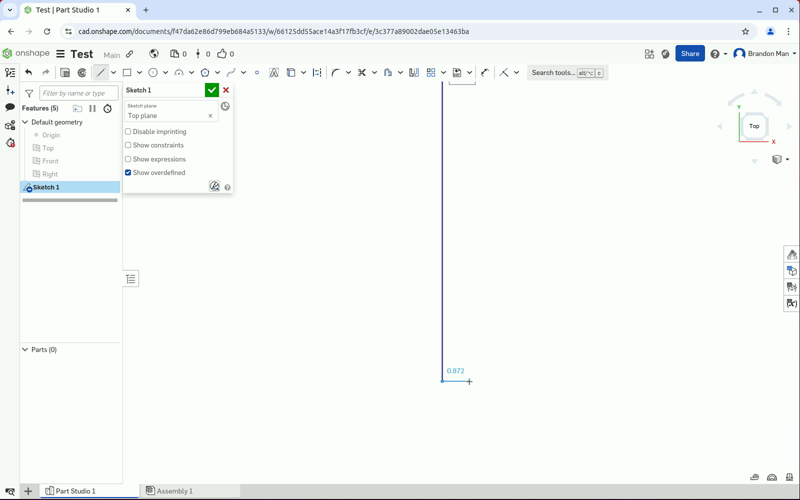
scroll(6)
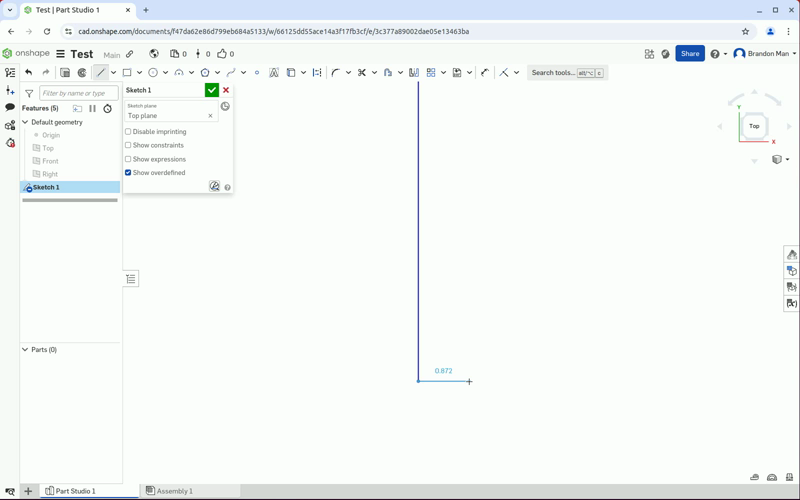
click(469, 381)
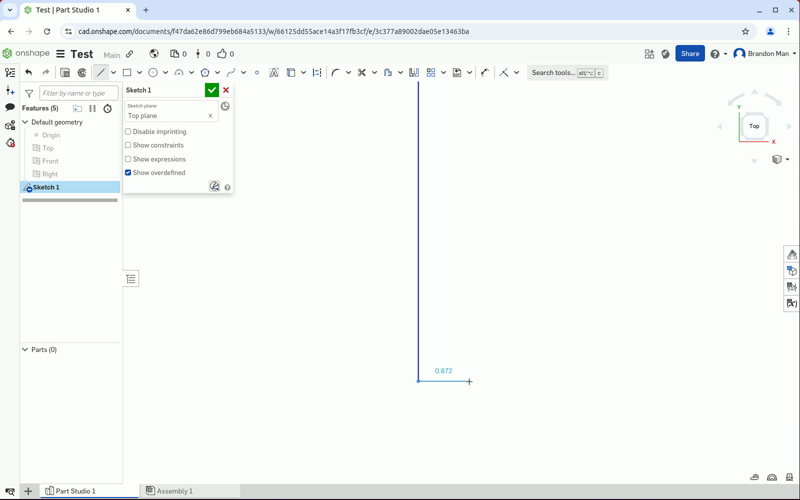
scroll(-6)
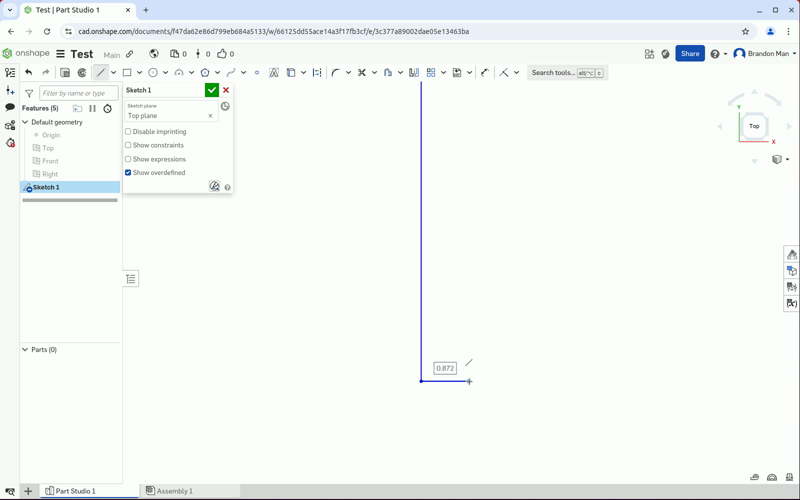
scroll(-6)
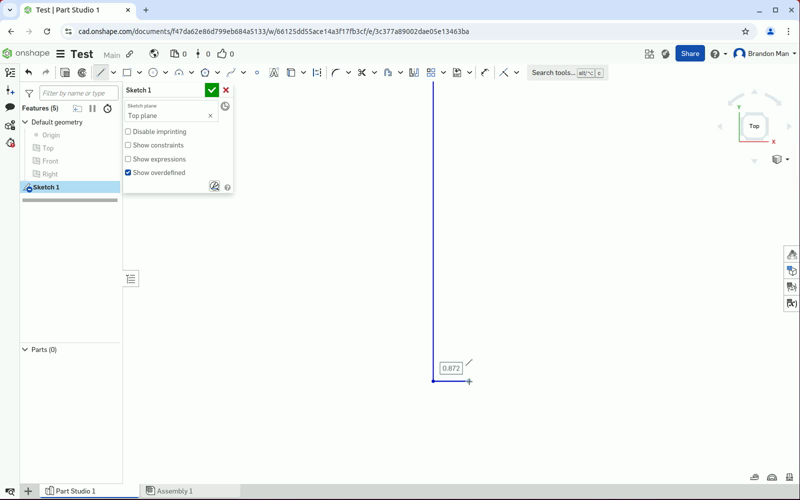
scroll(-6)
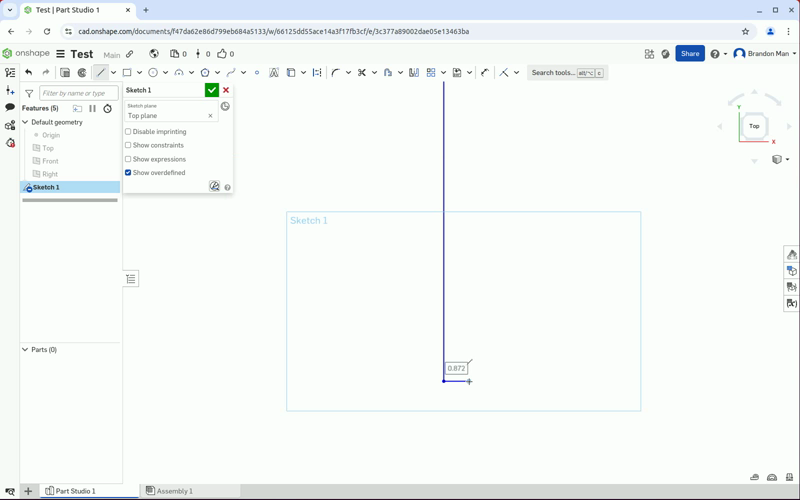
scroll(-6)
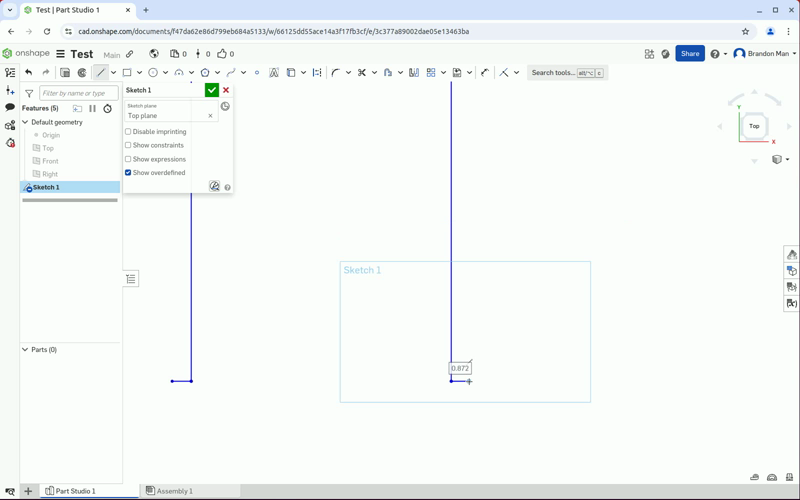
scroll(-6)
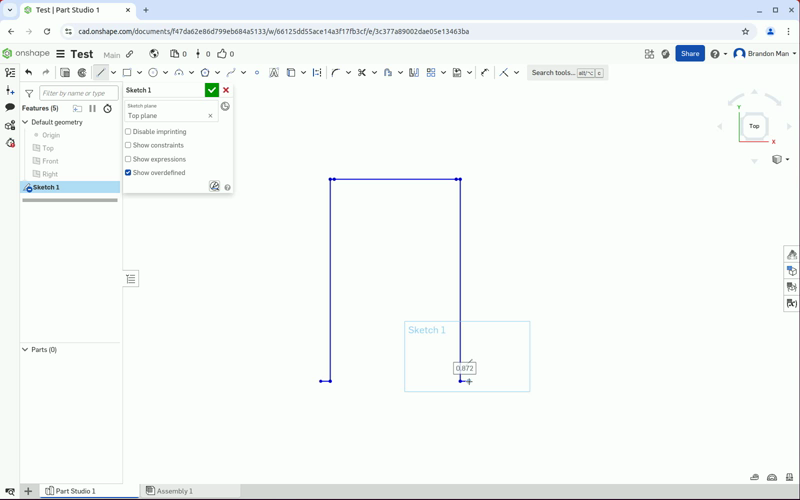
scroll(-6)
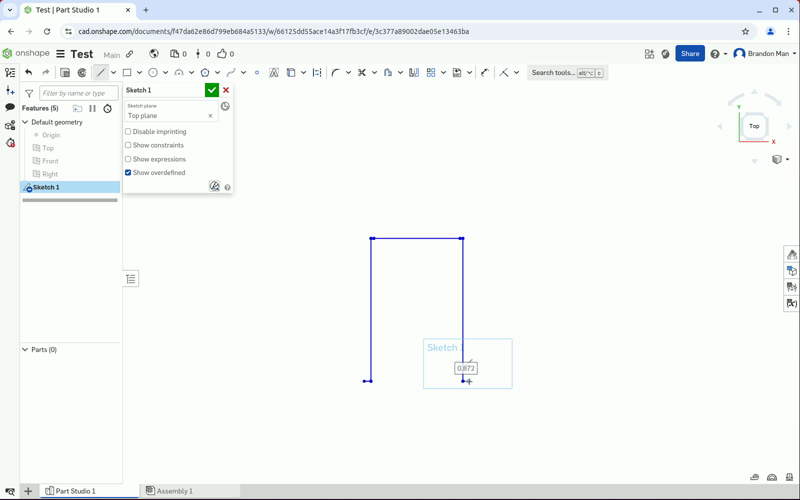
scroll(-6)
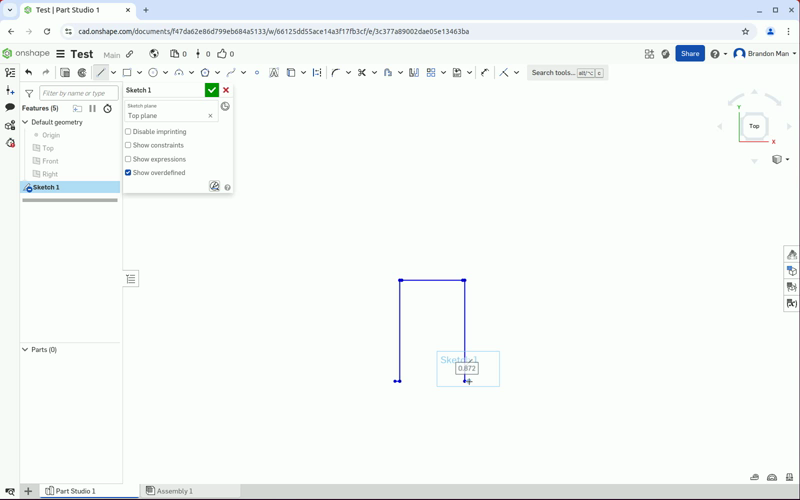
key_up(shift)
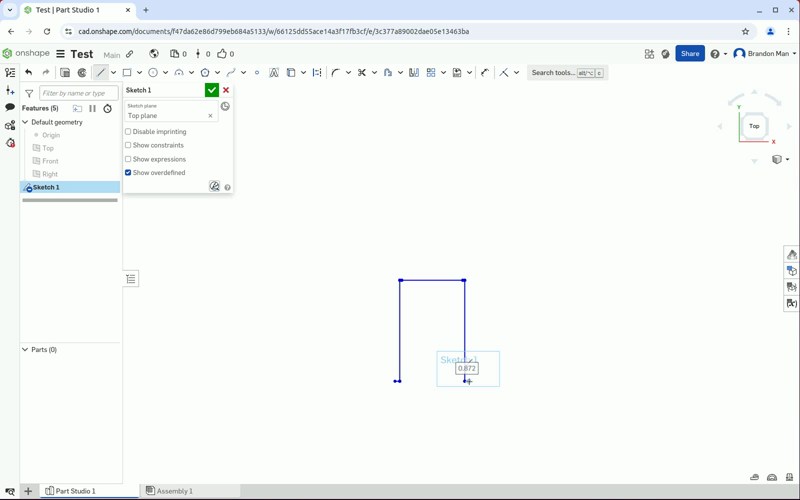
key_down(shift)
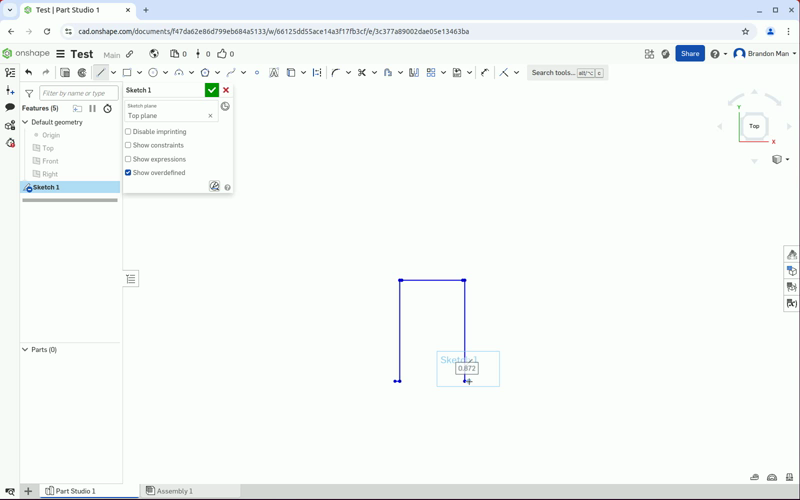
mouse_move(469, 275)
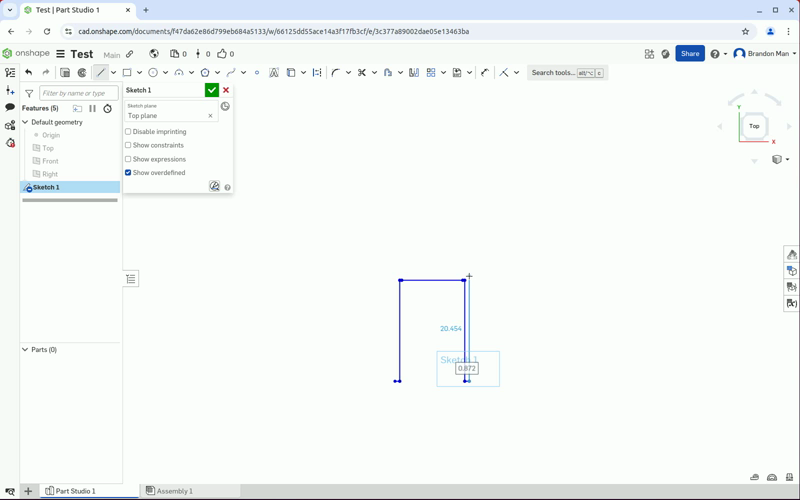
click(469, 275)
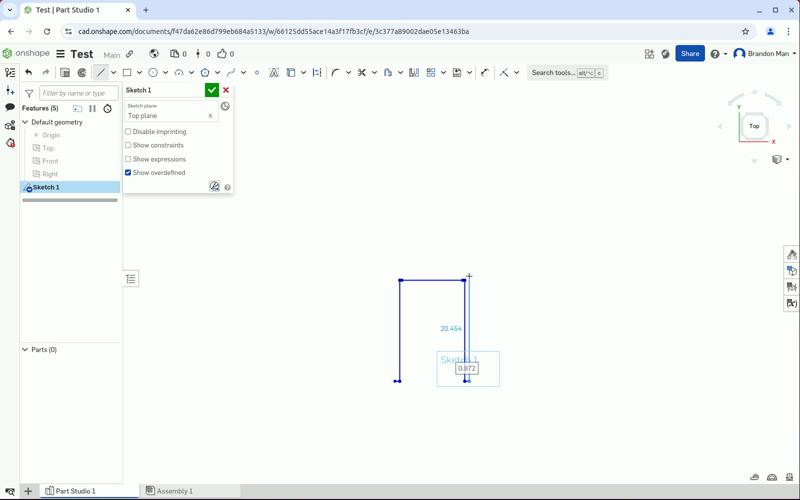
key_up(shift)
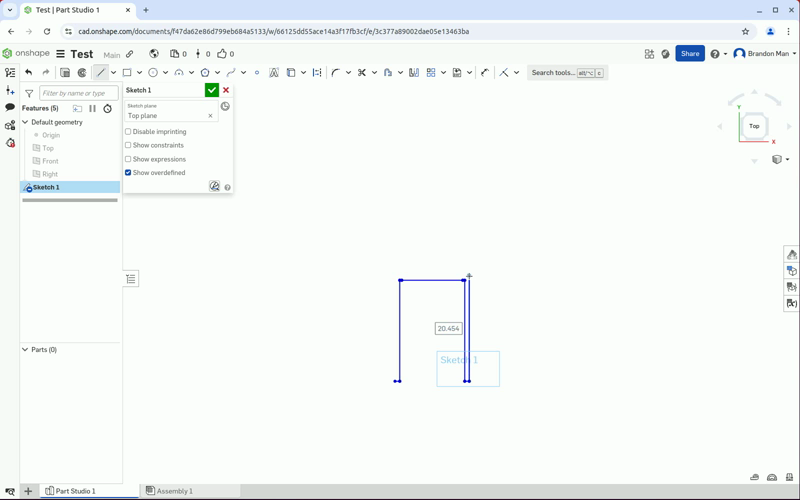
key_down(shift)
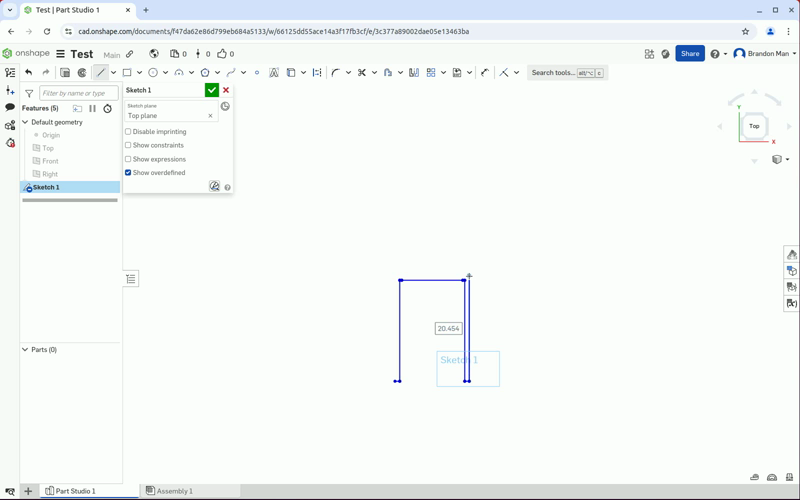
mouse_move(395, 275)
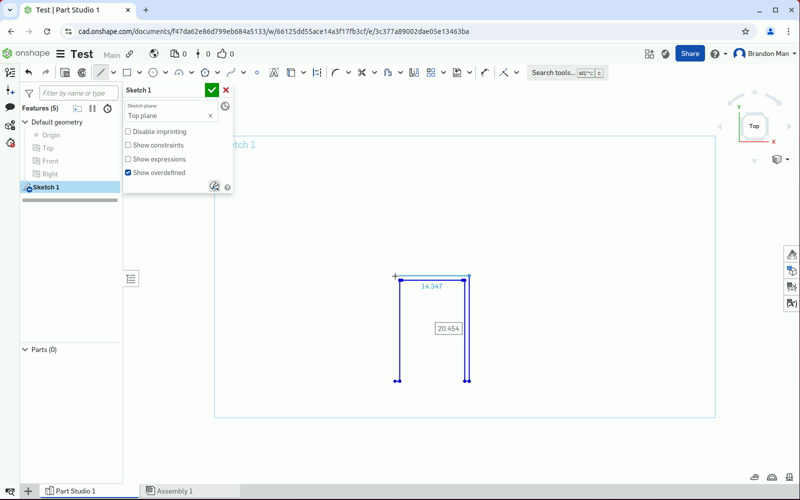
click(395, 275)
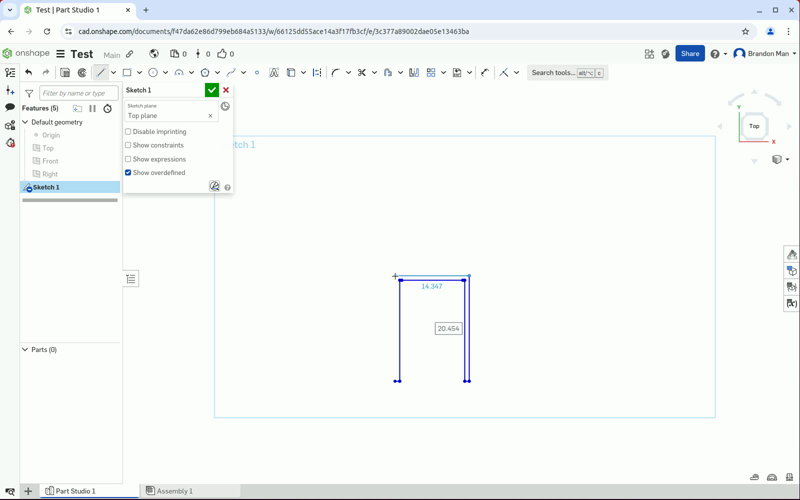
key_up(shift)
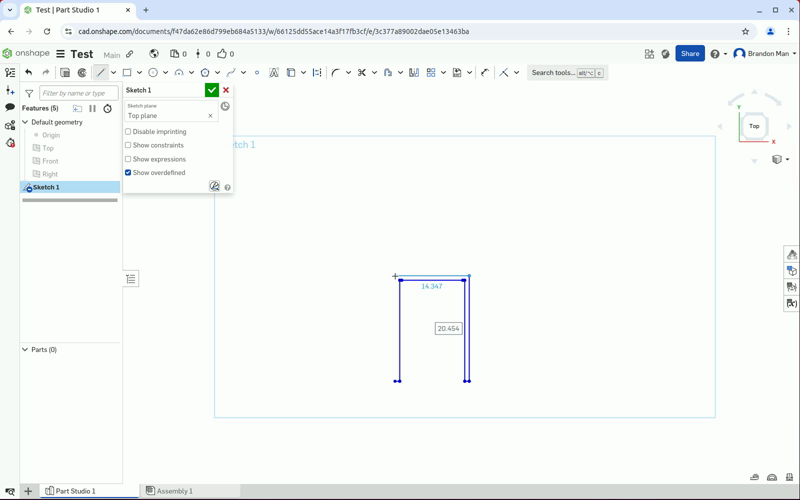
key_down(shift)
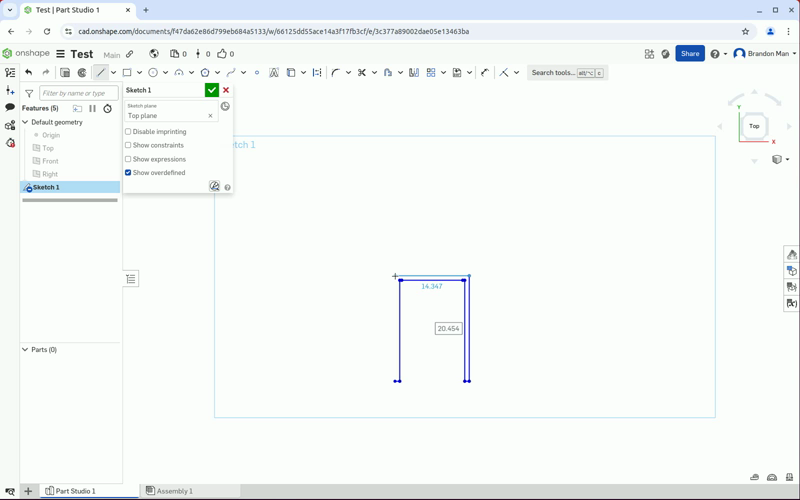
mouse_move(395, 381)
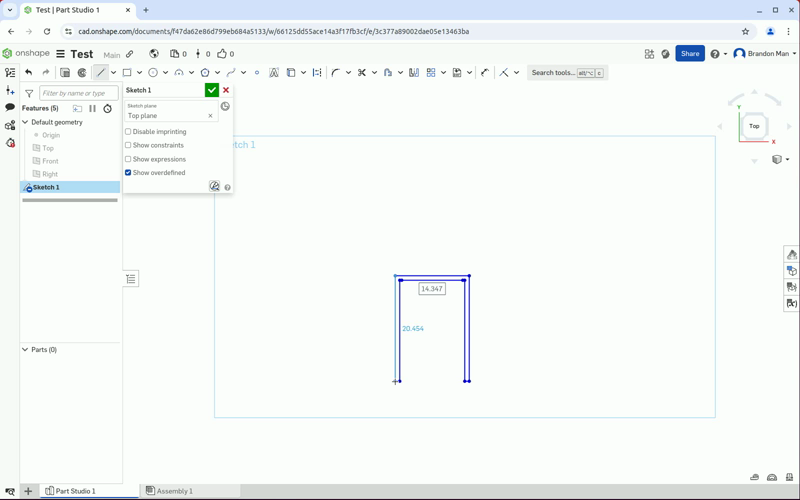
key_up(shift)
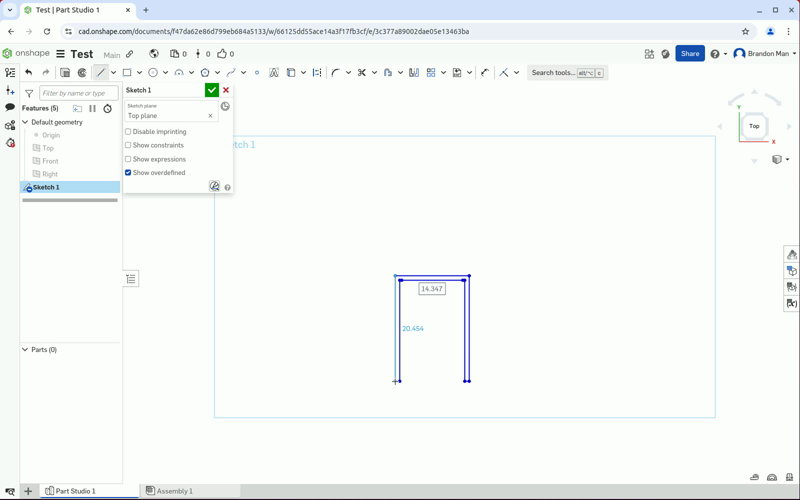
click(395, 381)
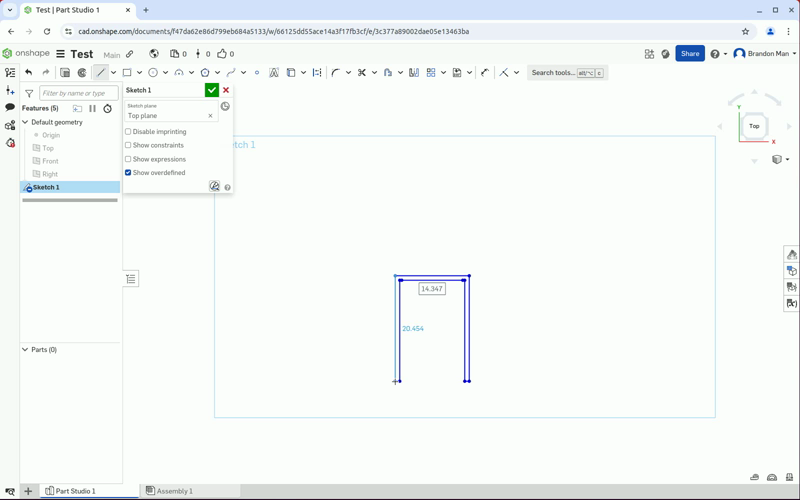
key(esc)
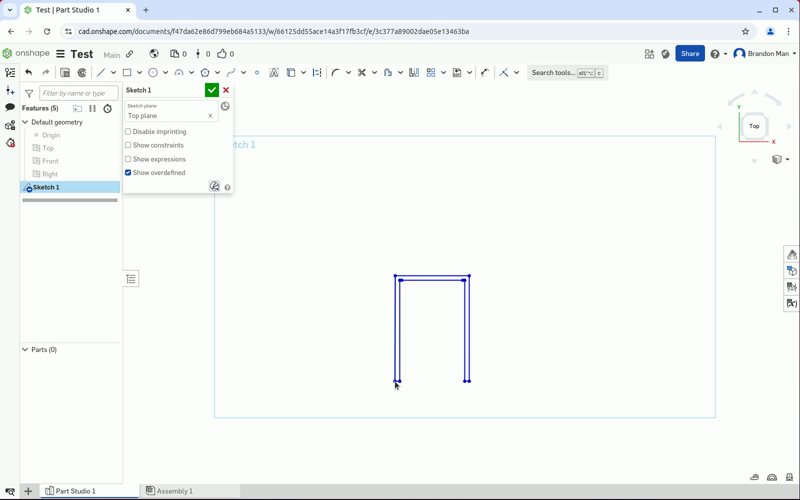
mouse_move(467, 353)
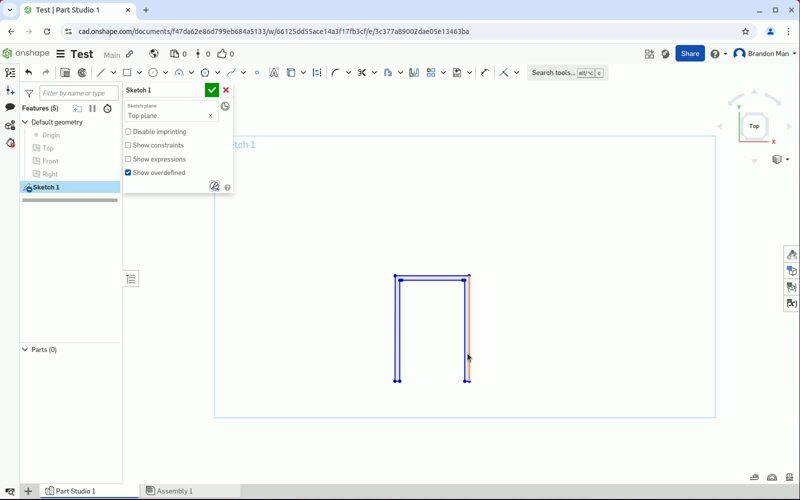
scroll(6)
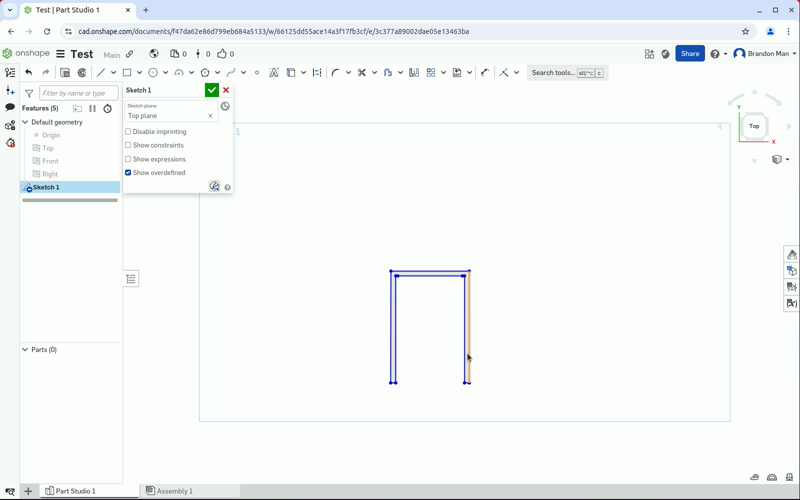
scroll(6)
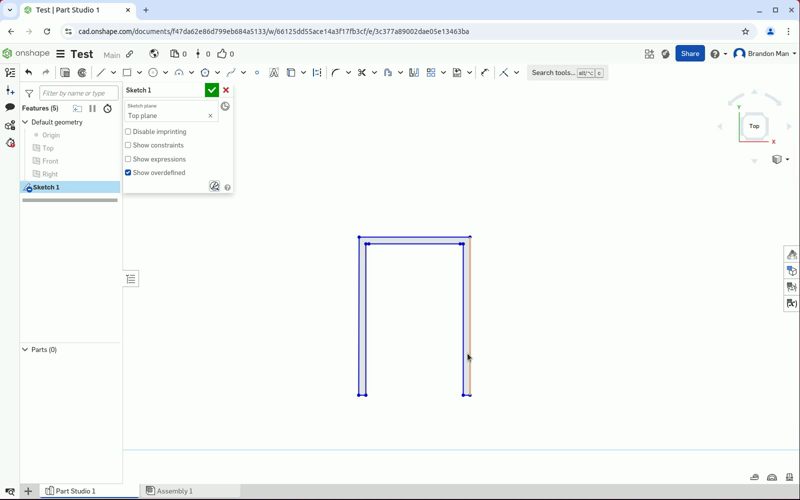
scroll(6)
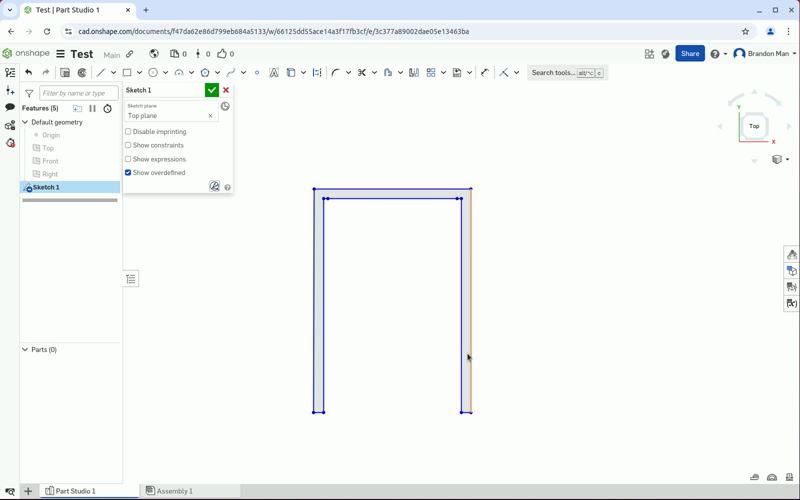
scroll(6)
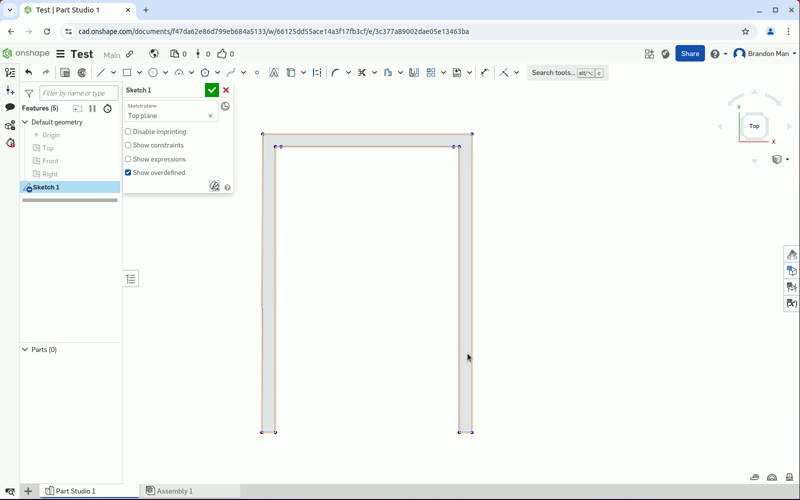
scroll(6)
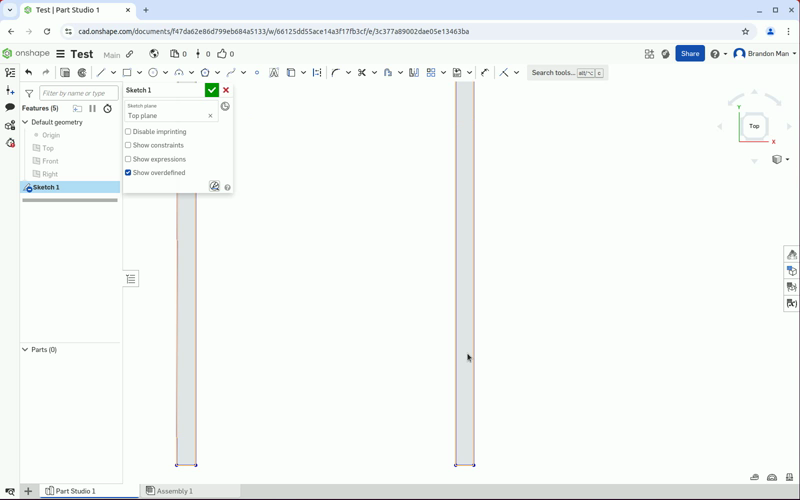
scroll(6)
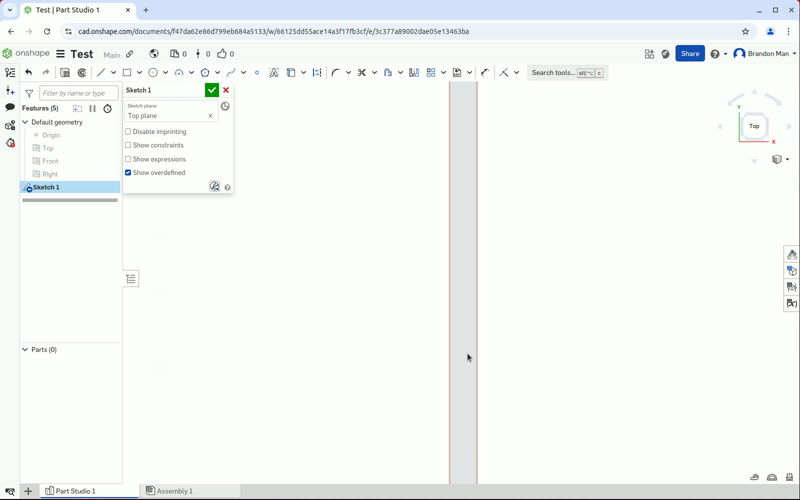
scroll(6)
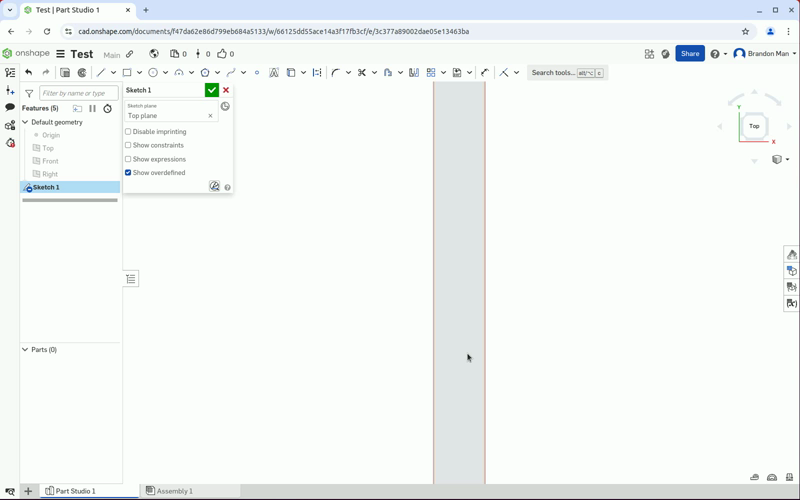
click(467, 353)
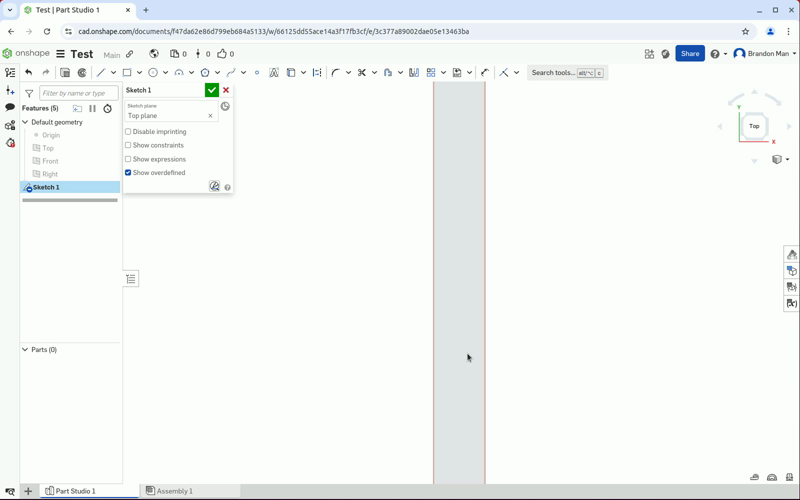
scroll(-6)
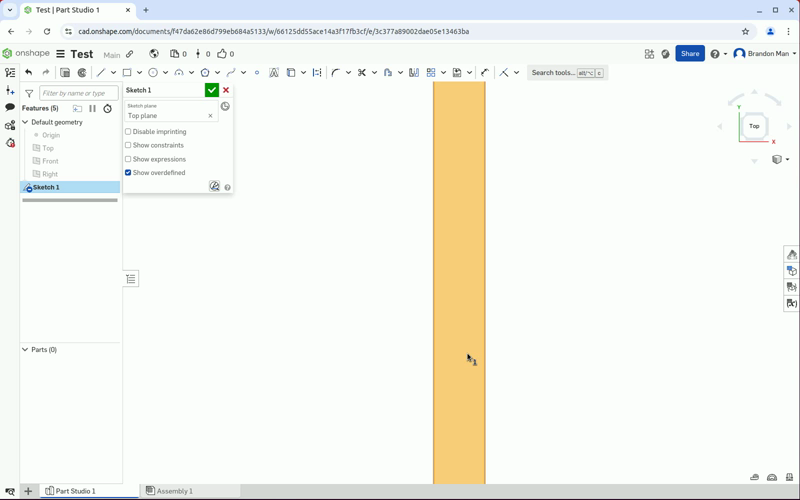
scroll(-6)
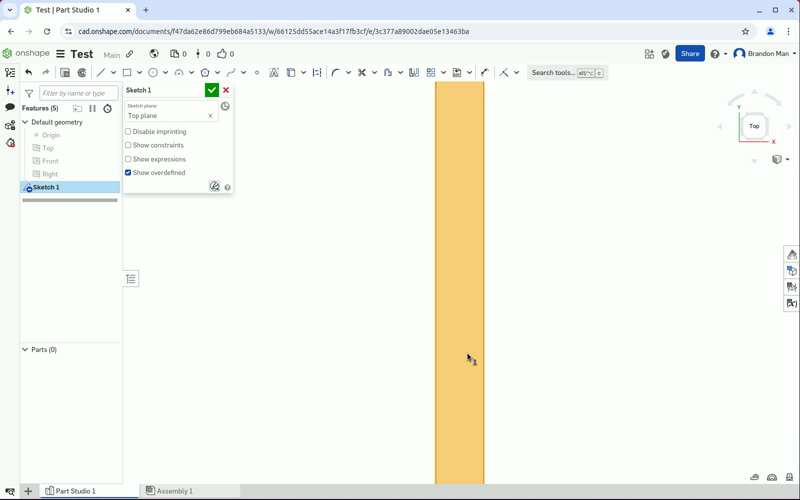
scroll(-6)
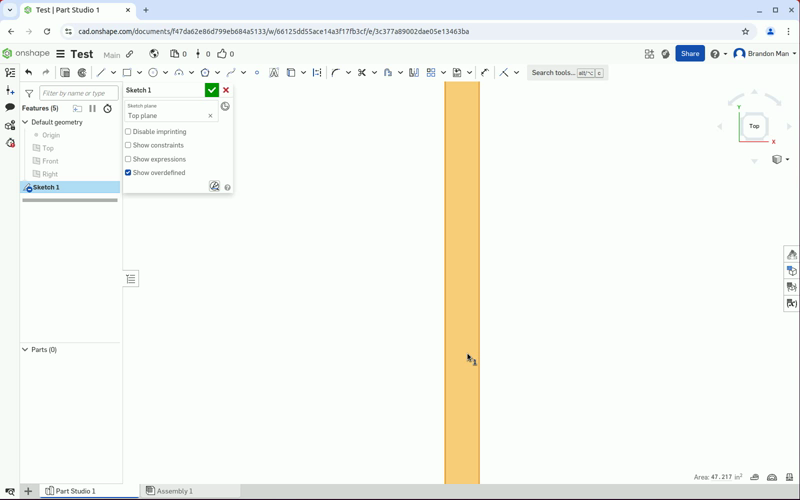
scroll(-6)
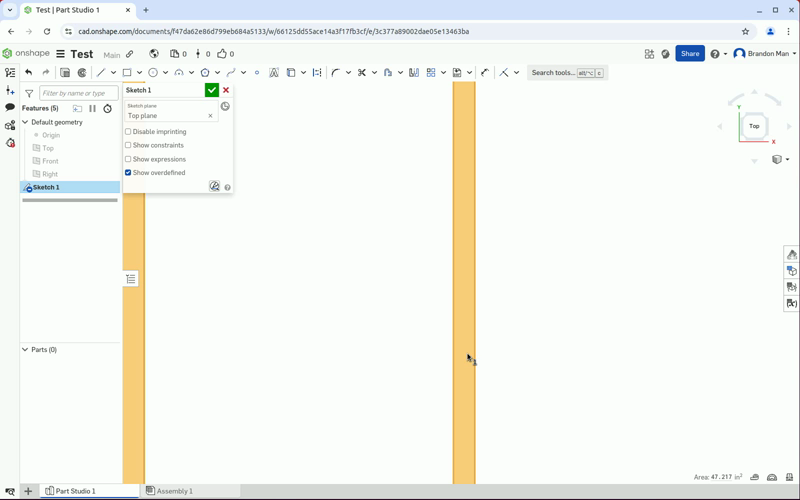
scroll(-6)
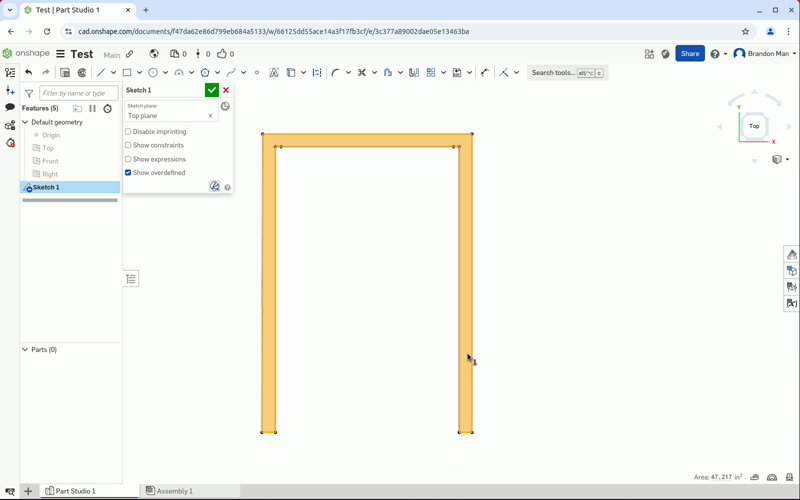
scroll(-6)
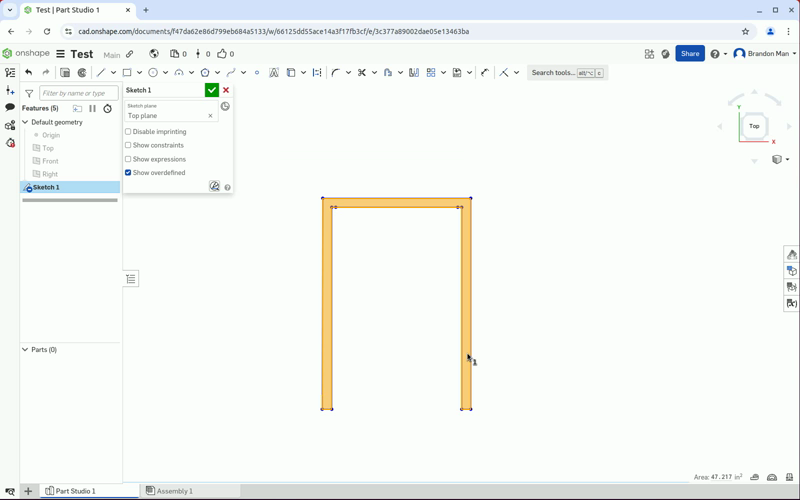
scroll(-6)
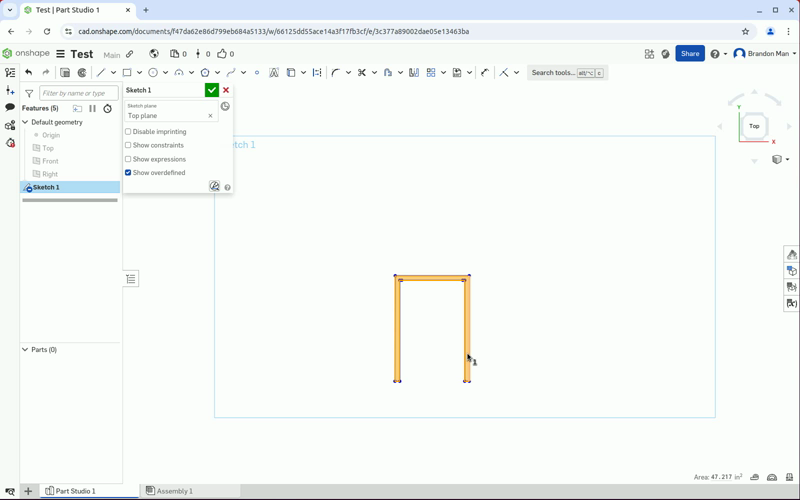
mouse_move(73, 352)
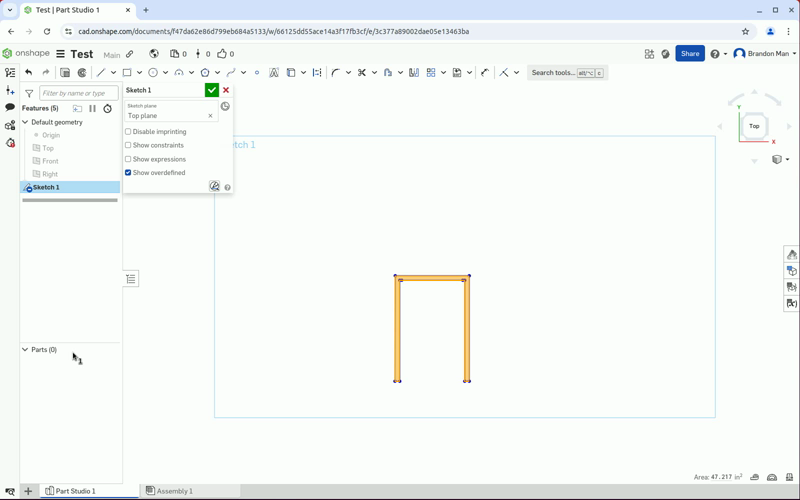
key(shift+y)
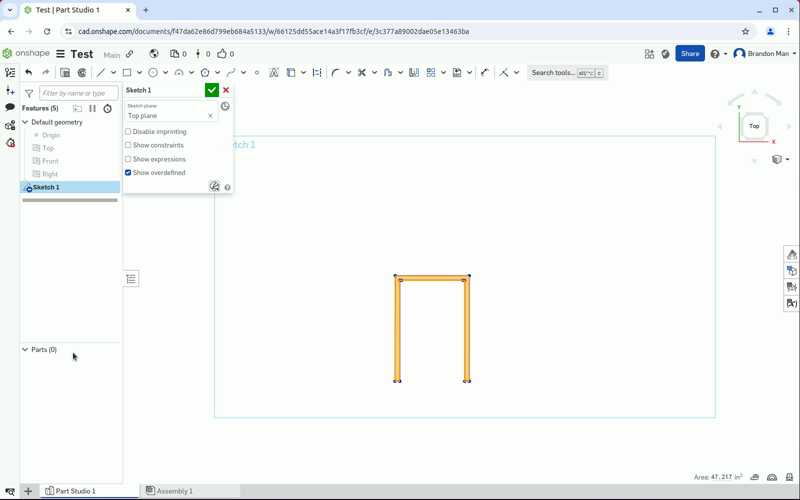
key(shift+e)
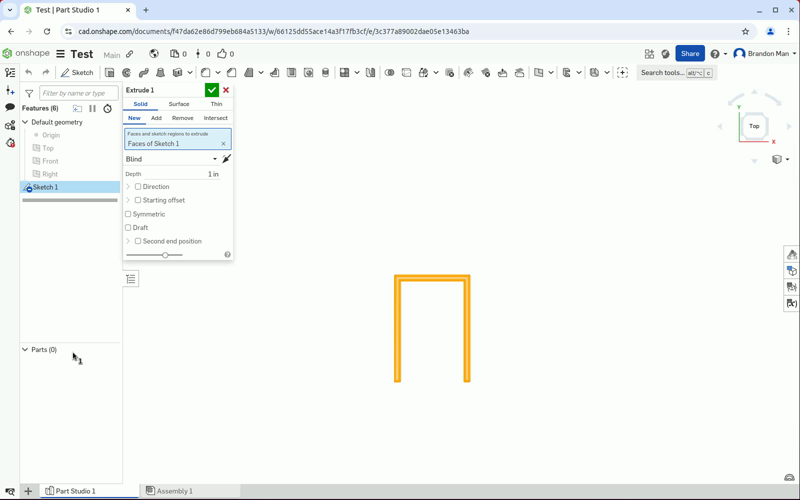
mouse_move(143, 106)
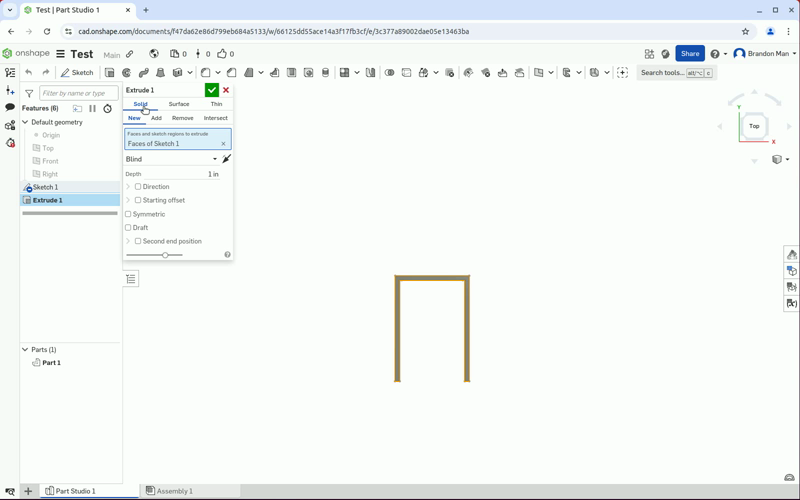
click(143, 106)
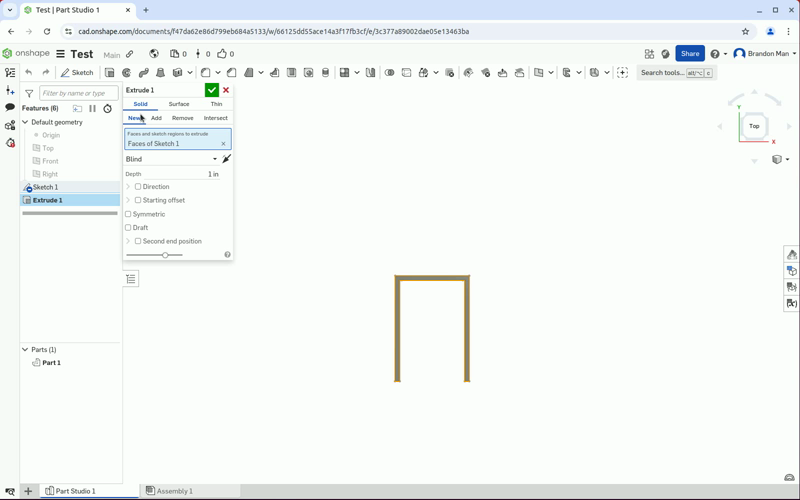
mouse_move(137, 120)
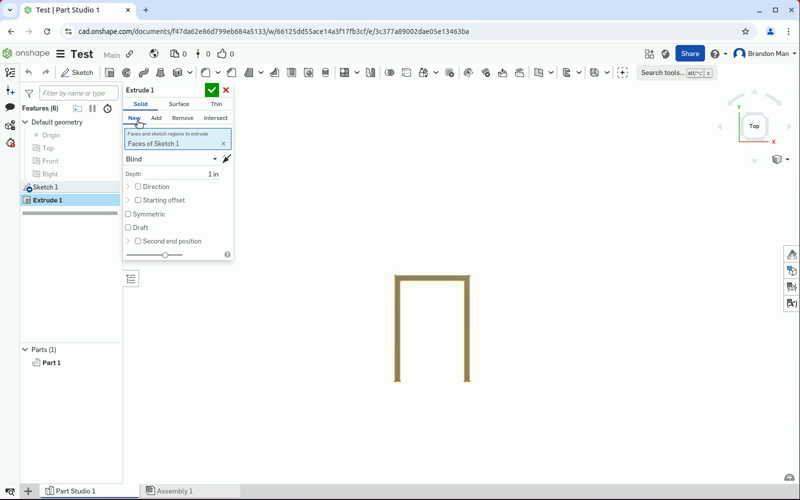
click(137, 120)
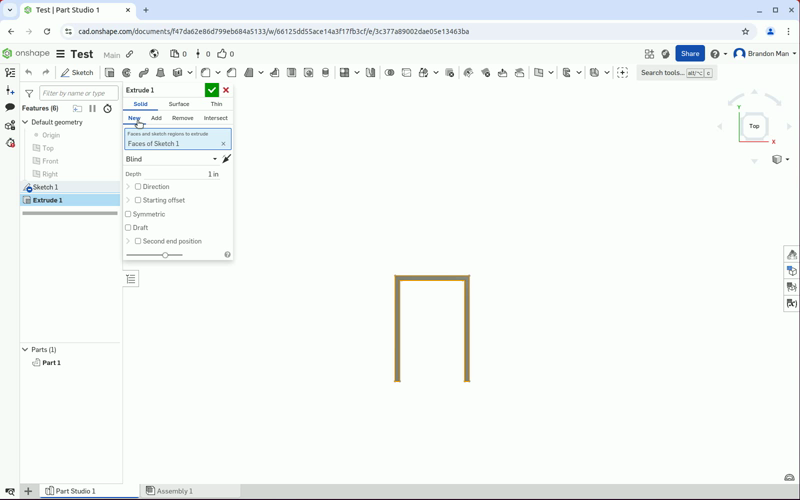
key(tab, 4)
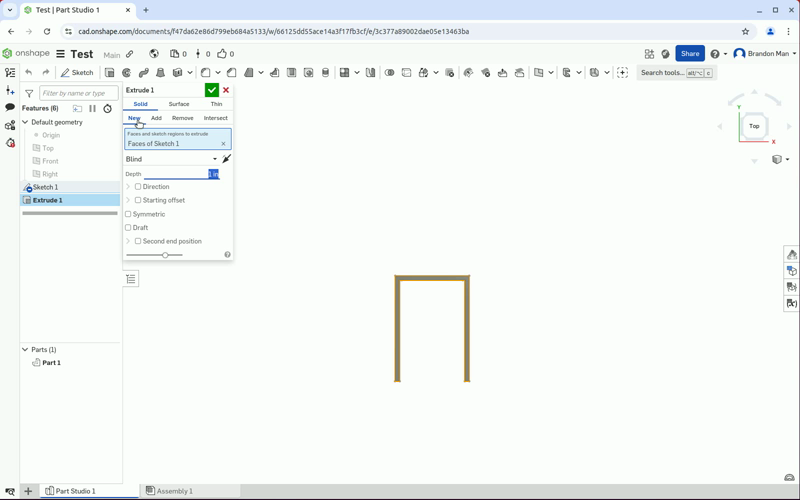
text(23.108)
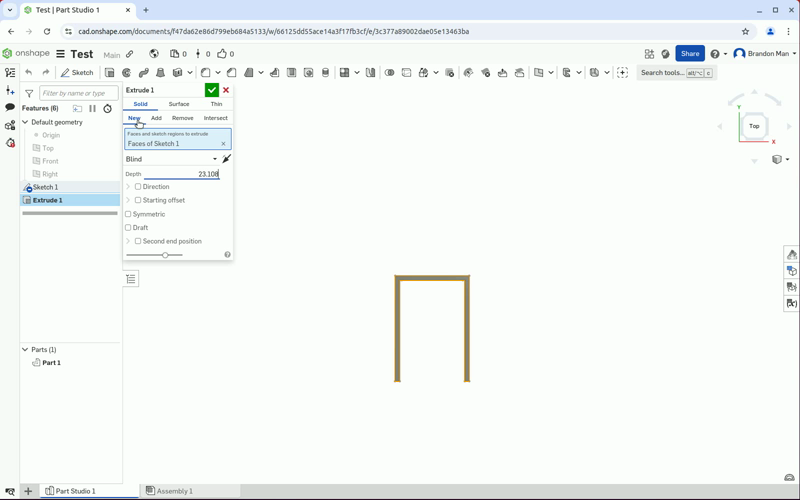
key(enter)
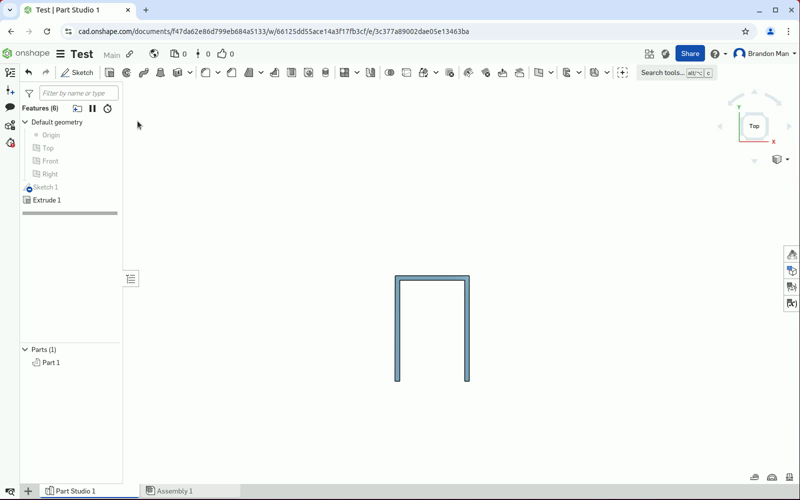
key(shift+h)
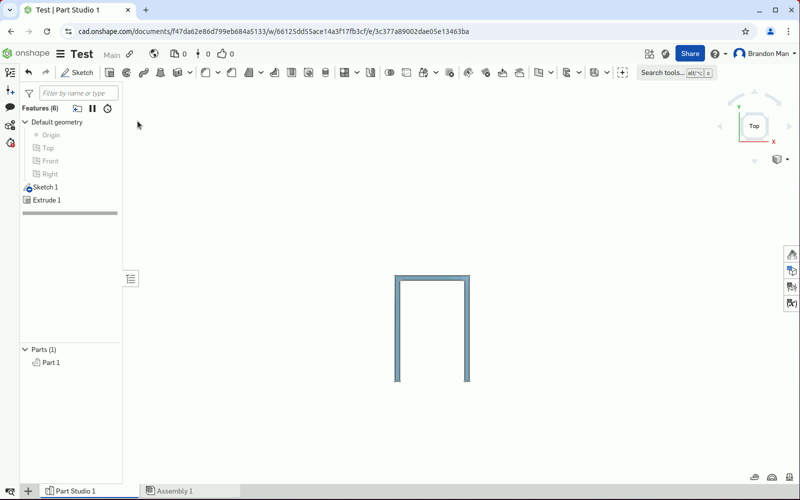
key(shift+h)
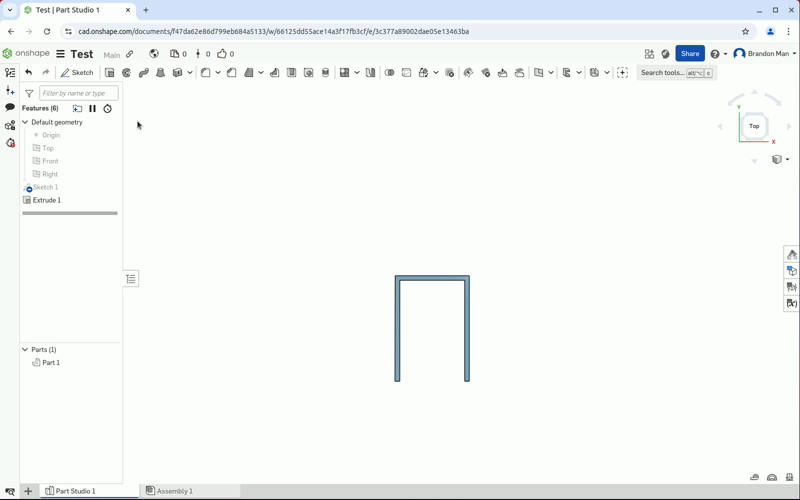
mouse_move(73, 189)
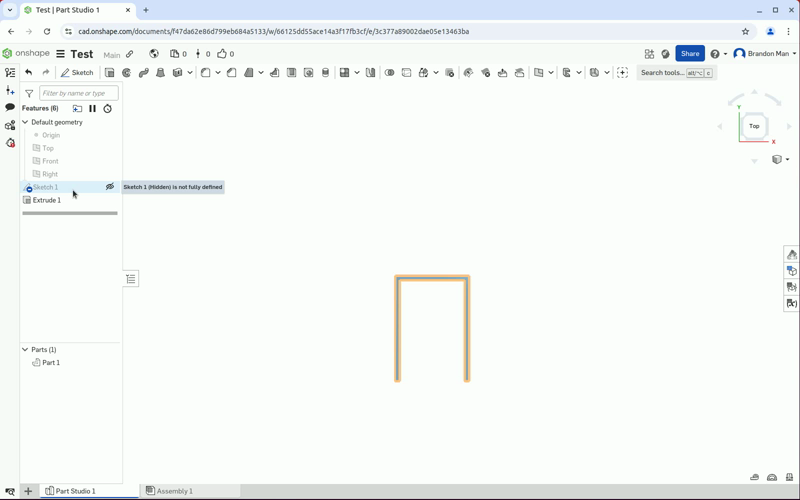
click(73, 189)
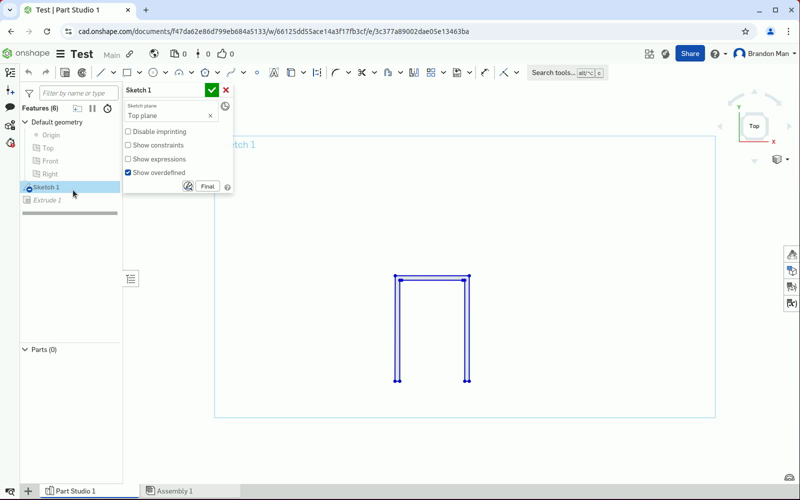
mouse_move(229, 92)
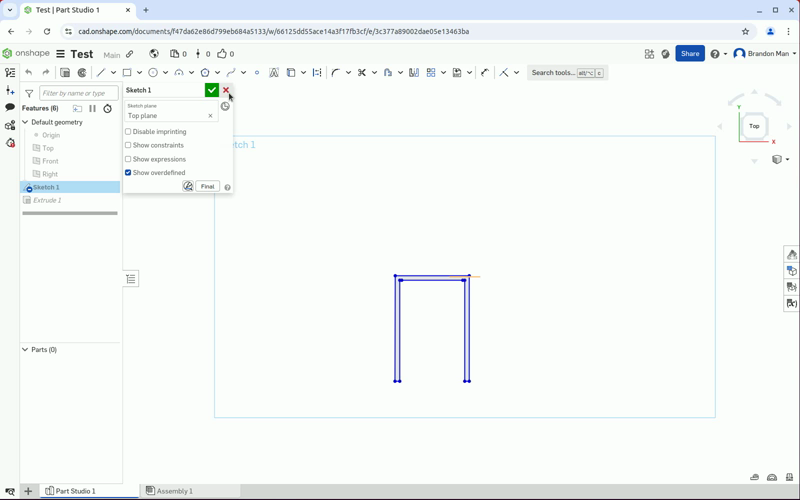
click(229, 92)
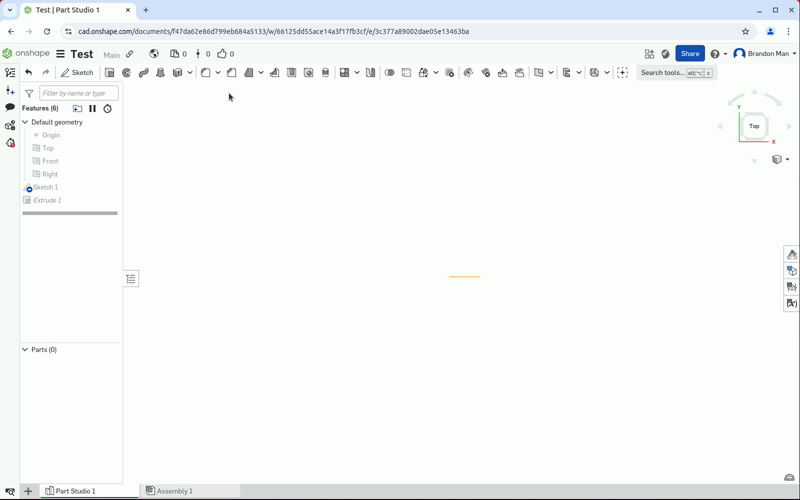
mouse_move(73, 352)
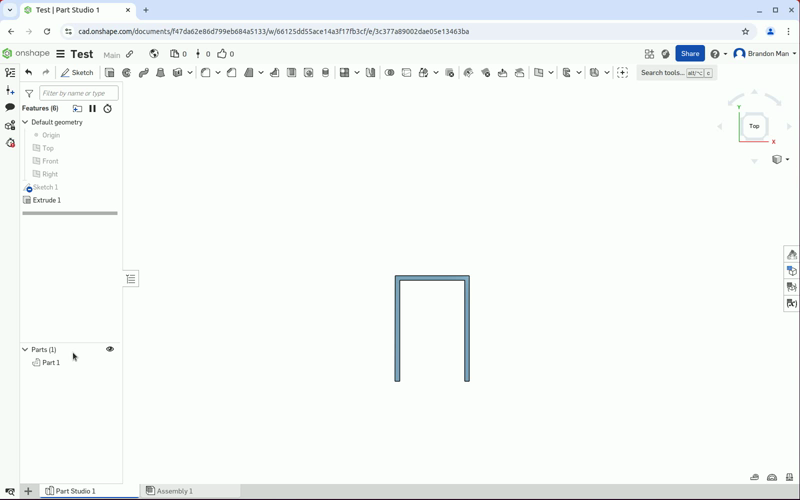
key(y)
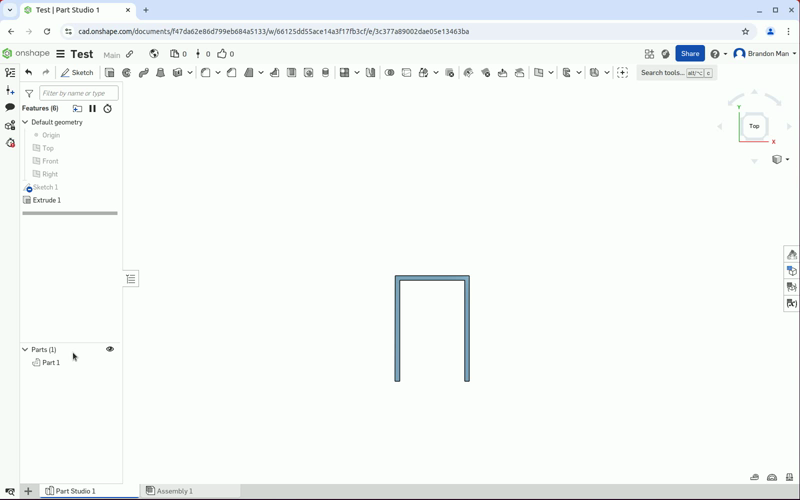
key(shift+p)
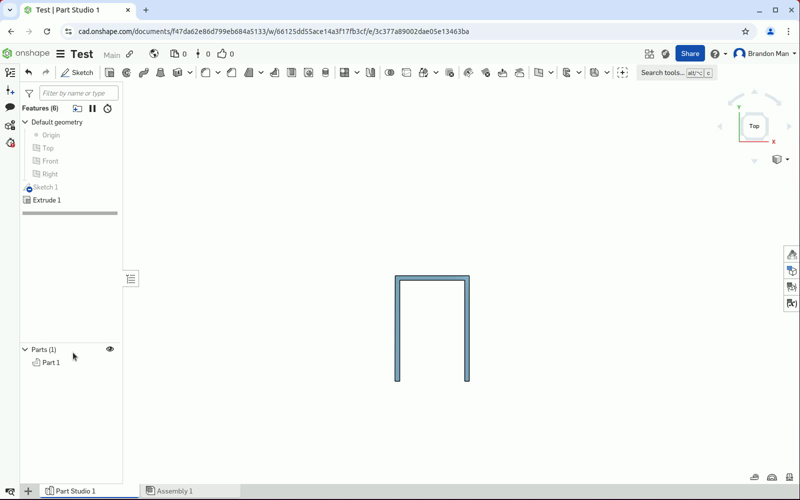
key(space)
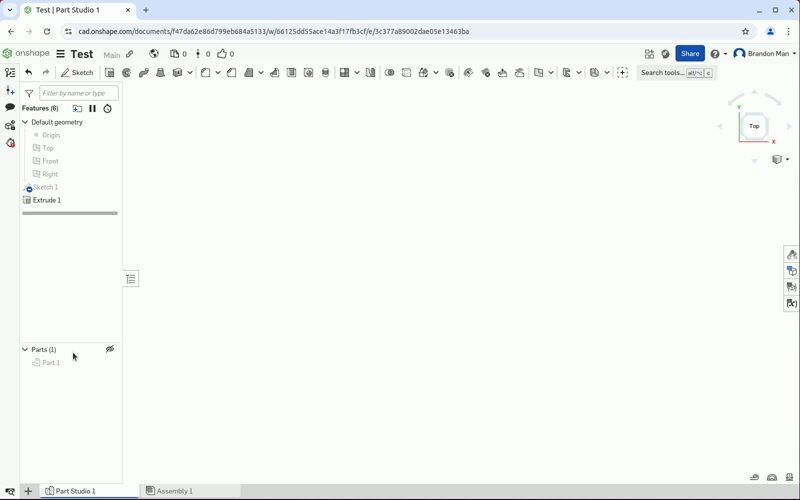
key_down(shift)
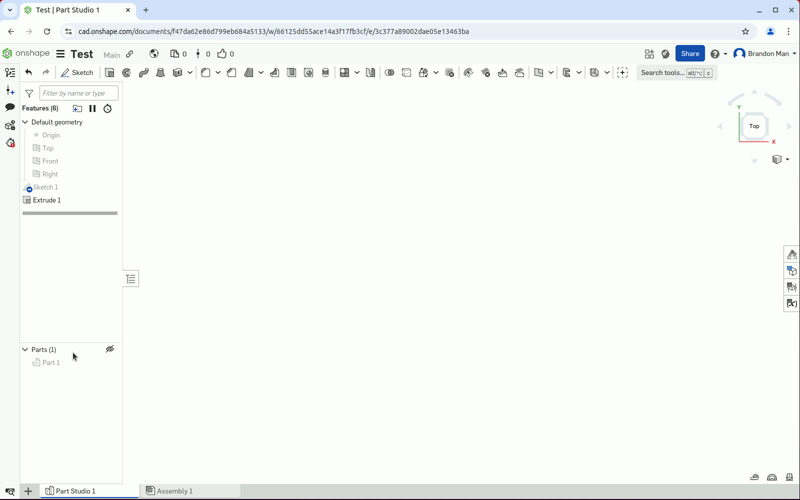
key(up)
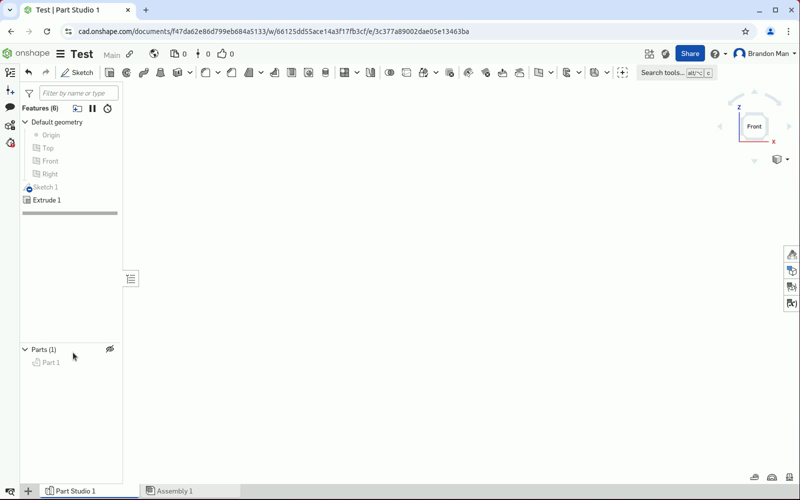
key_up(shift)
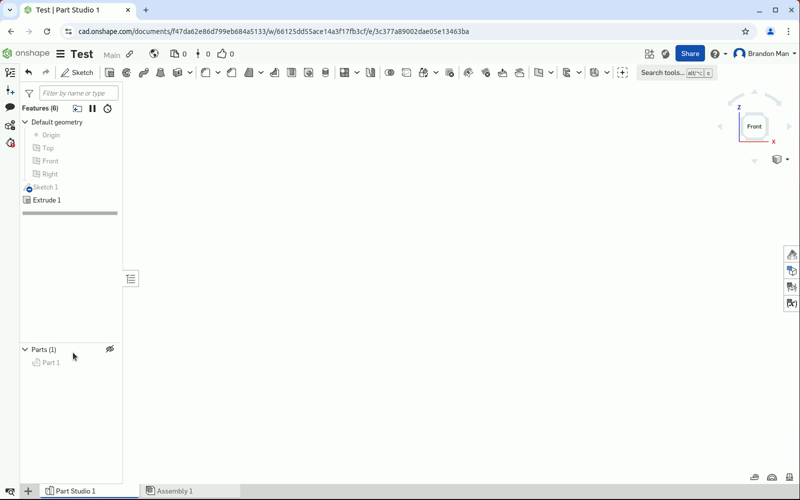
mouse_move(73, 352)
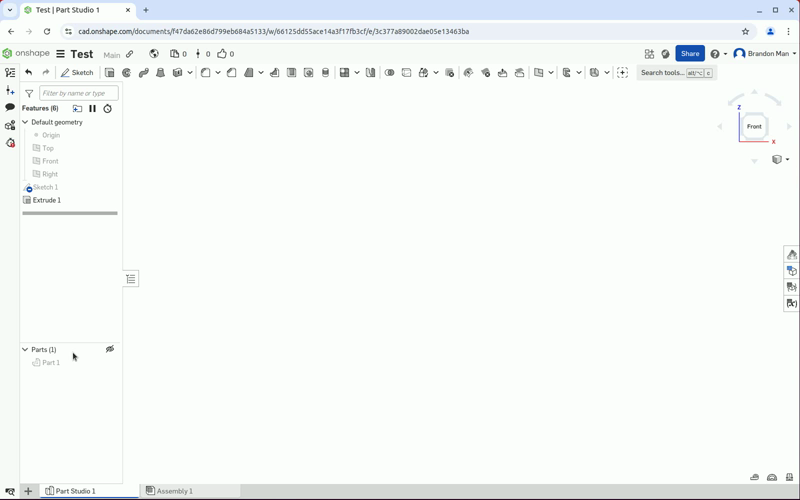
key(shift+y)
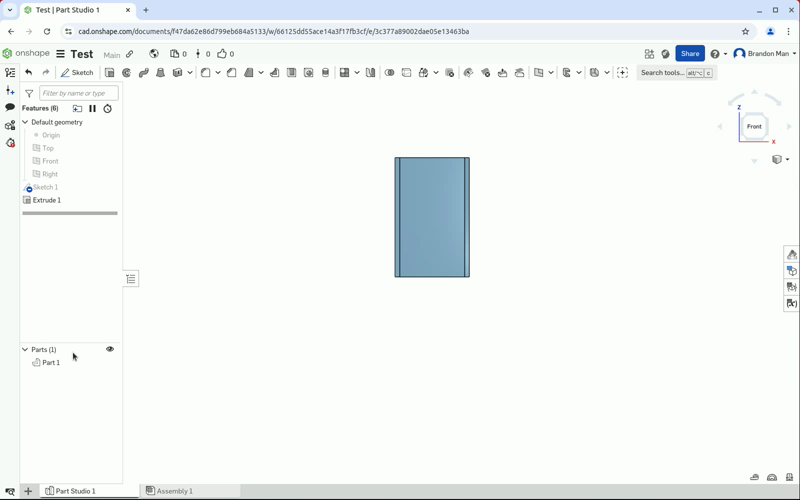
mouse_move(541, 75)
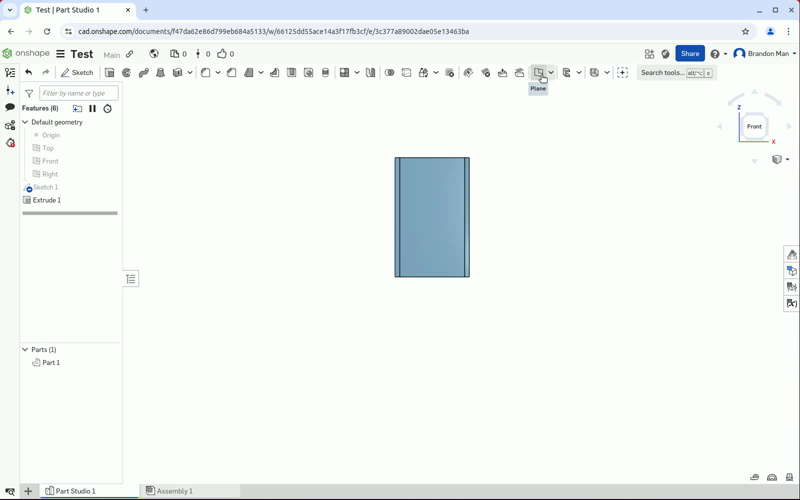
click(541, 75)
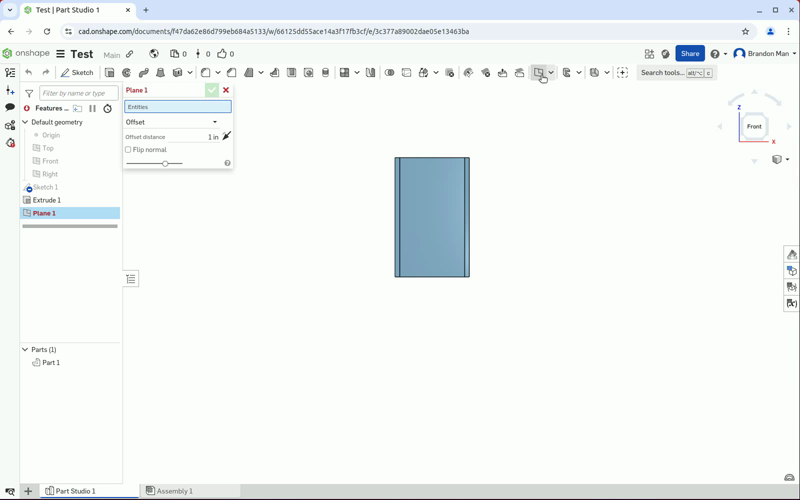
mouse_move(73, 163)
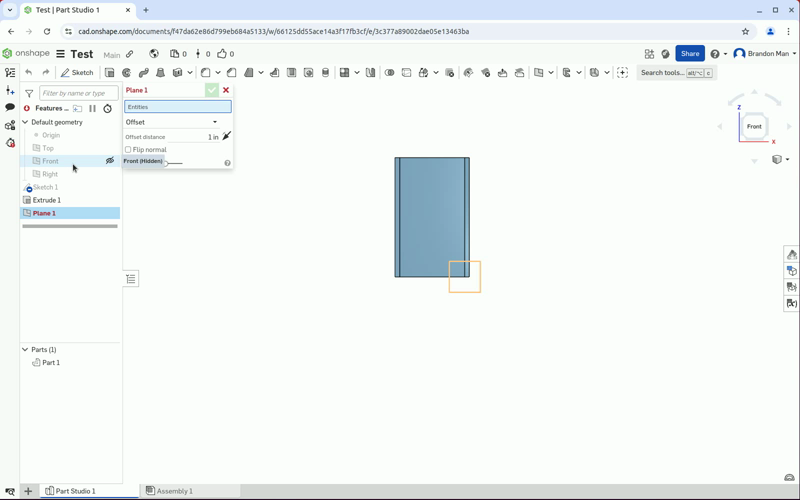
click(73, 163)
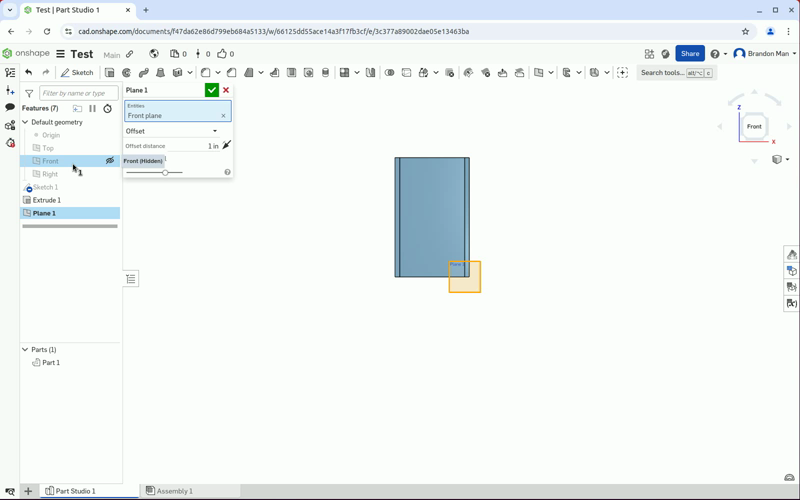
key(tab, 2)
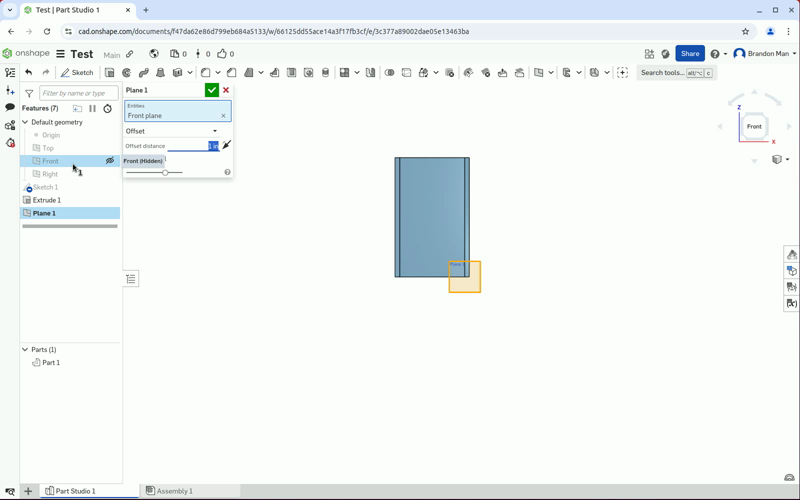
text(20.212)
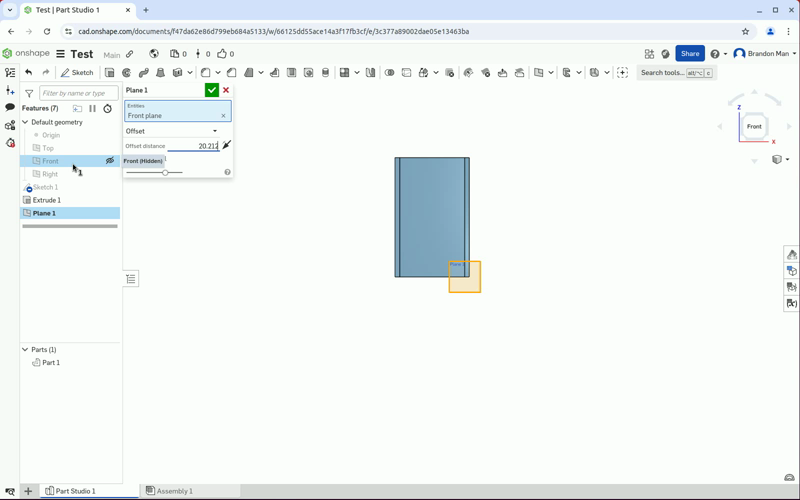
key(enter, 2)
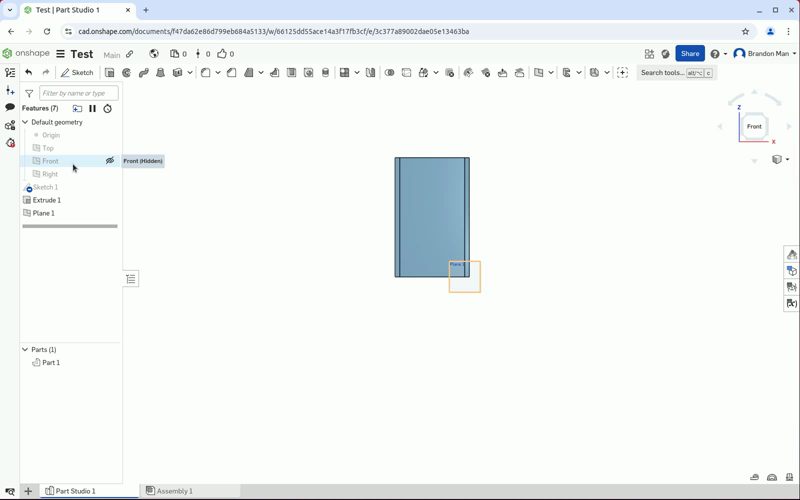
key(shift+s)
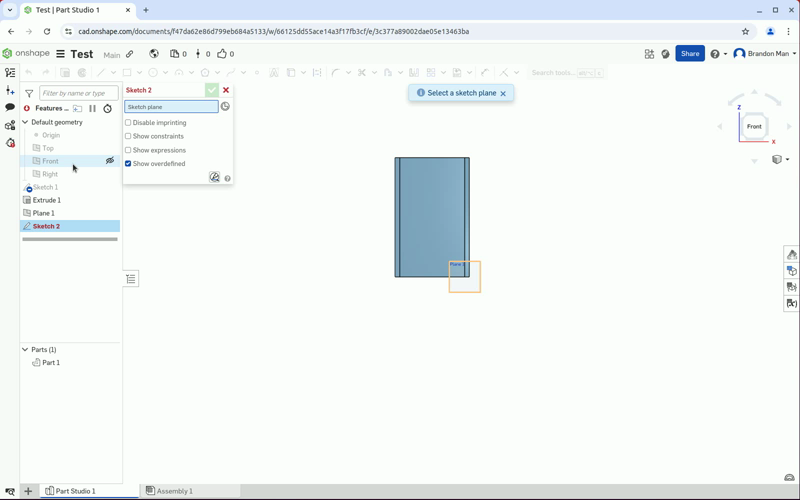
mouse_move(73, 215)
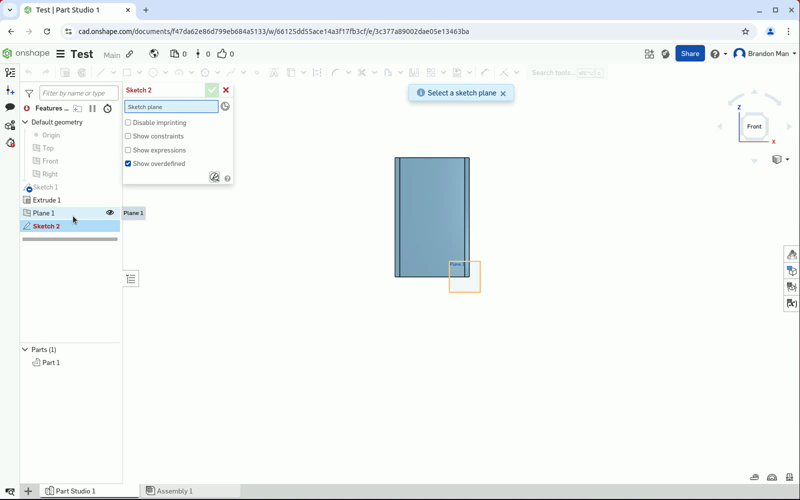
click(73, 215)
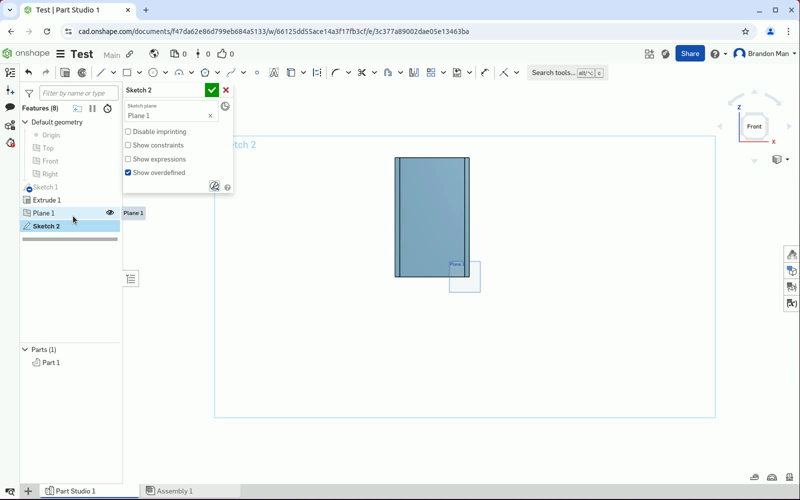
mouse_move(73, 352)
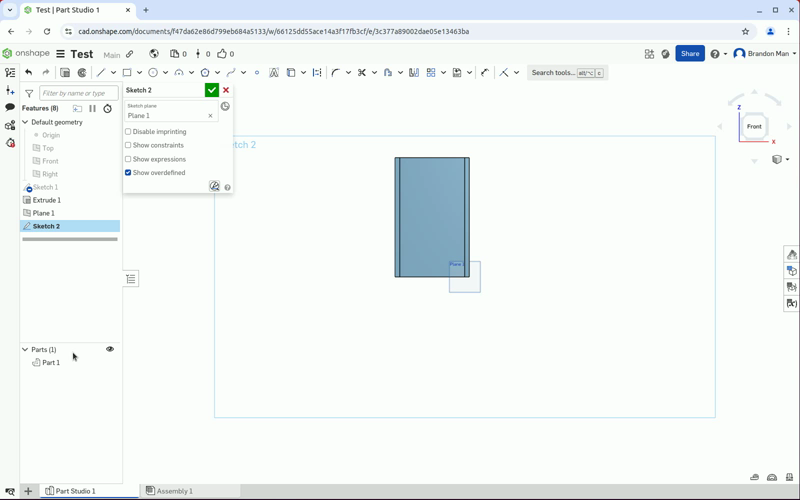
key(y)
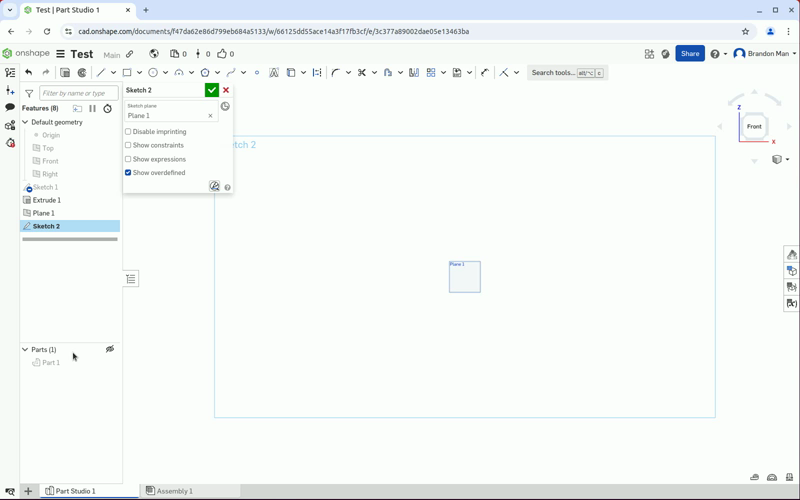
key(l)
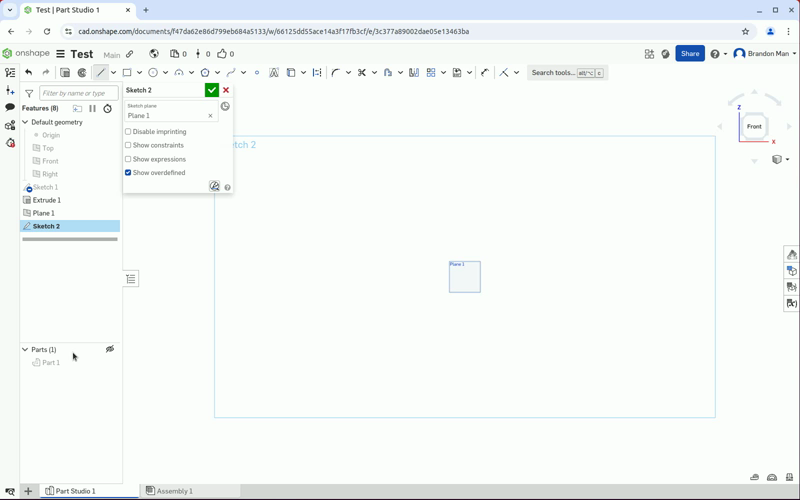
key_down(shift)
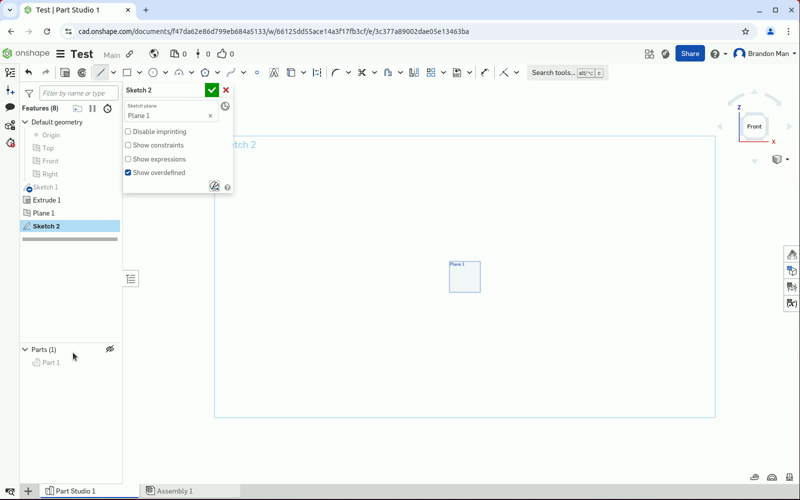
mouse_move(464, 282)
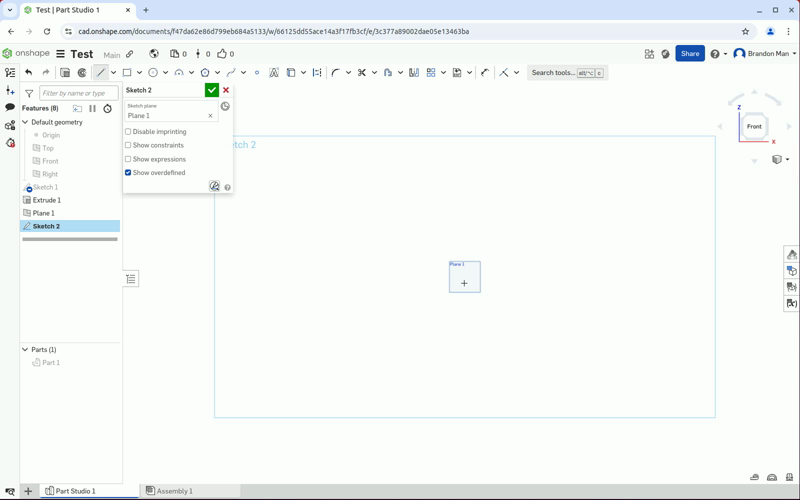
click(464, 282)
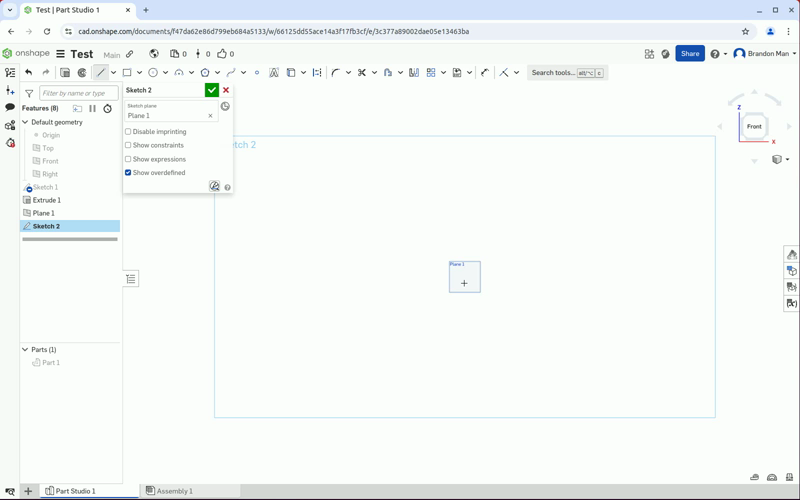
key_up(shift)
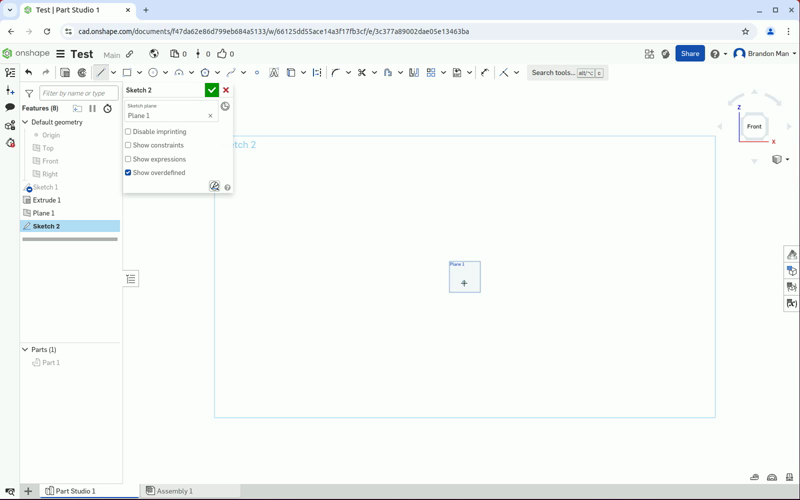
key_down(shift)
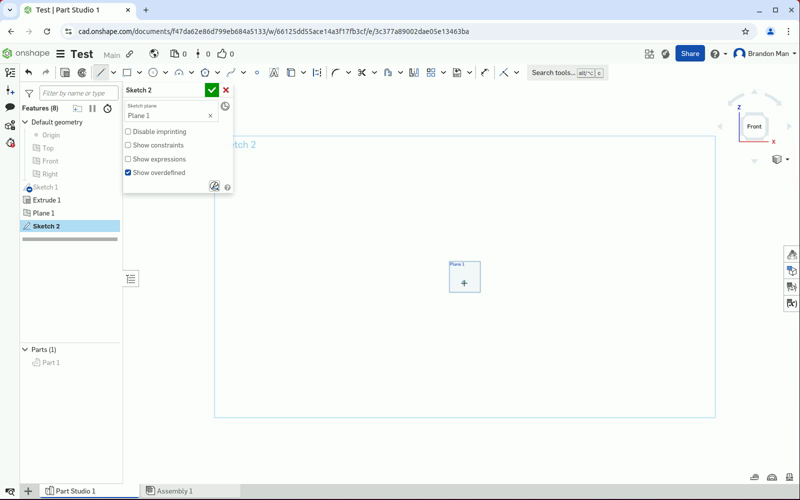
mouse_move(494, 282)
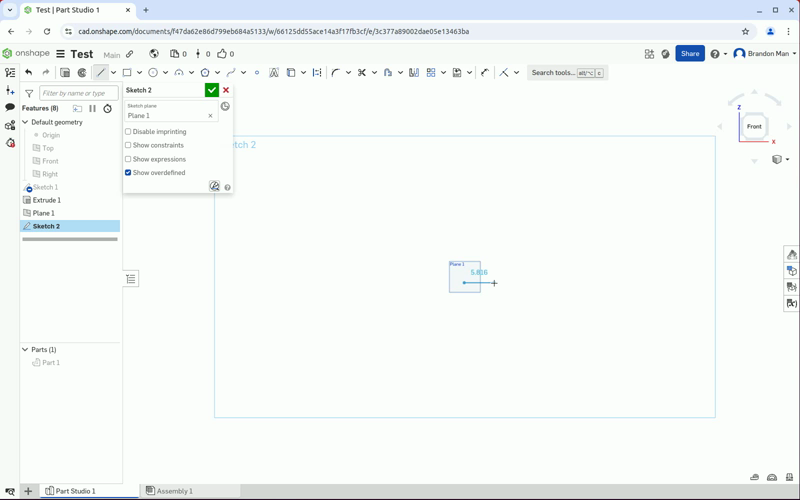
mouse_move(466, 282)
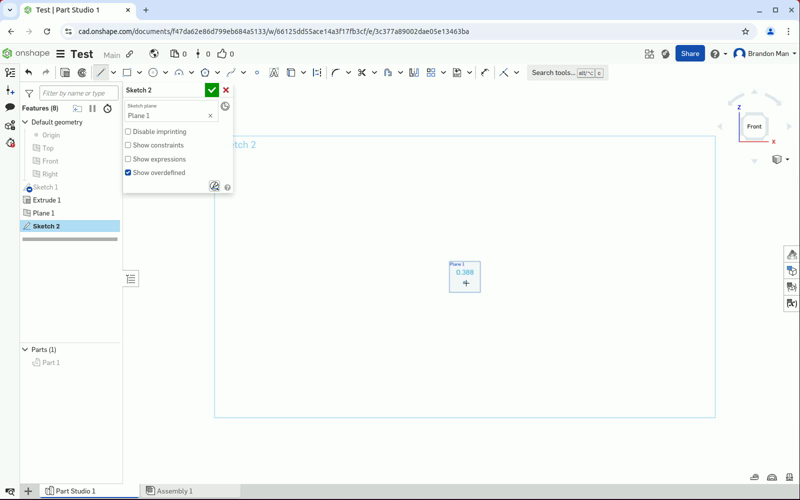
scroll(6)
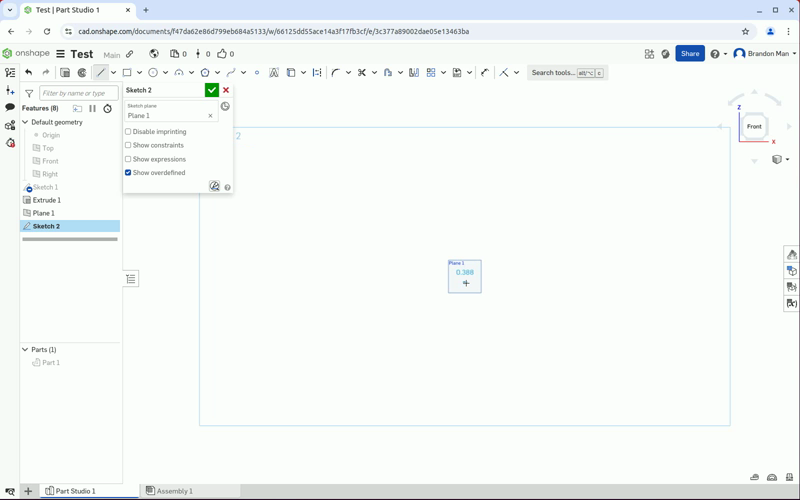
scroll(6)
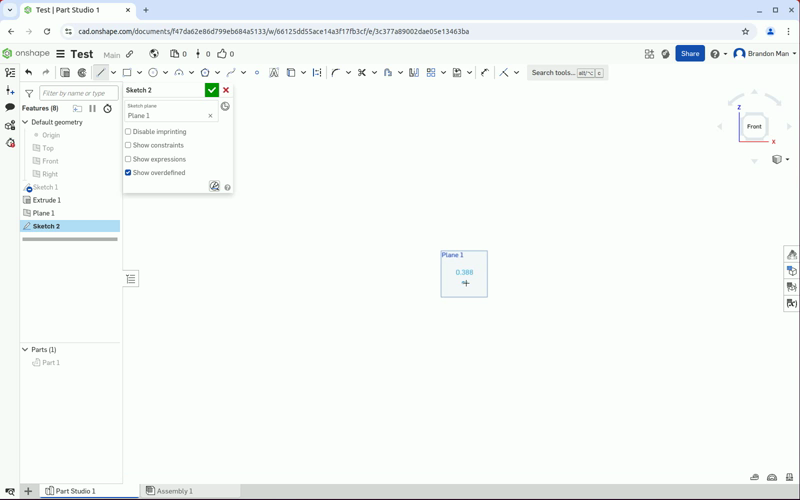
scroll(6)
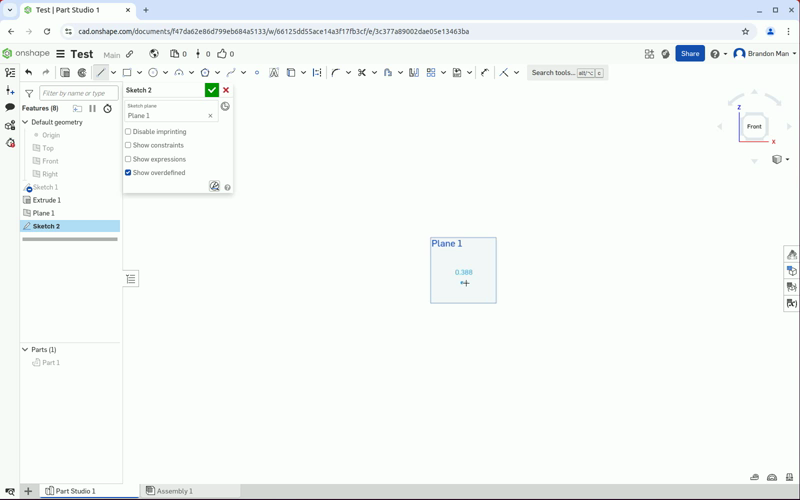
scroll(6)
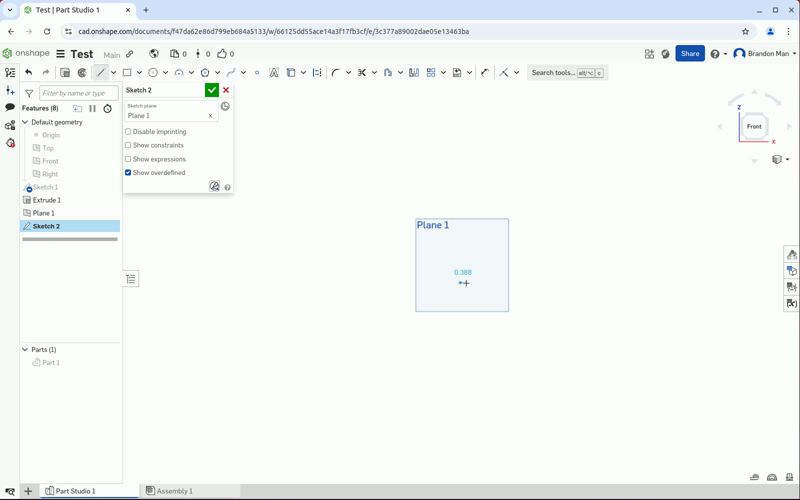
scroll(6)
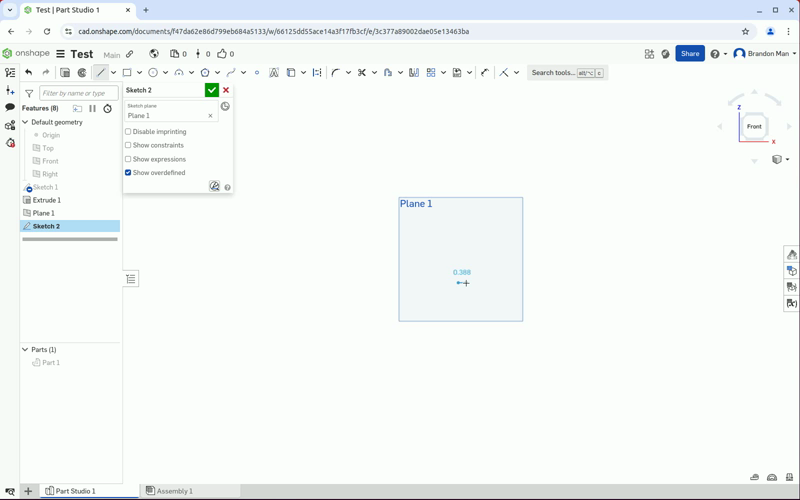
scroll(6)
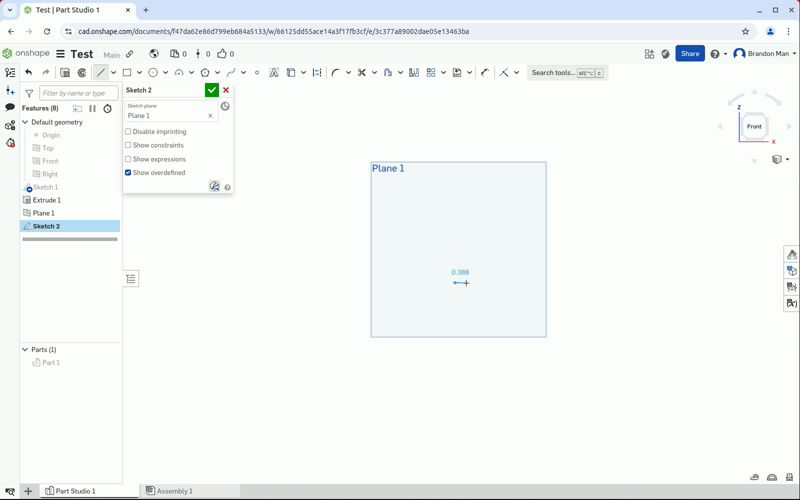
scroll(6)
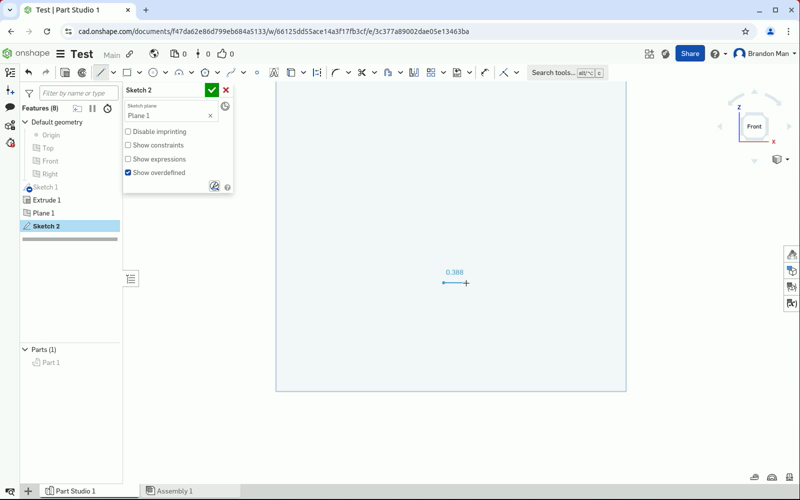
click(466, 282)
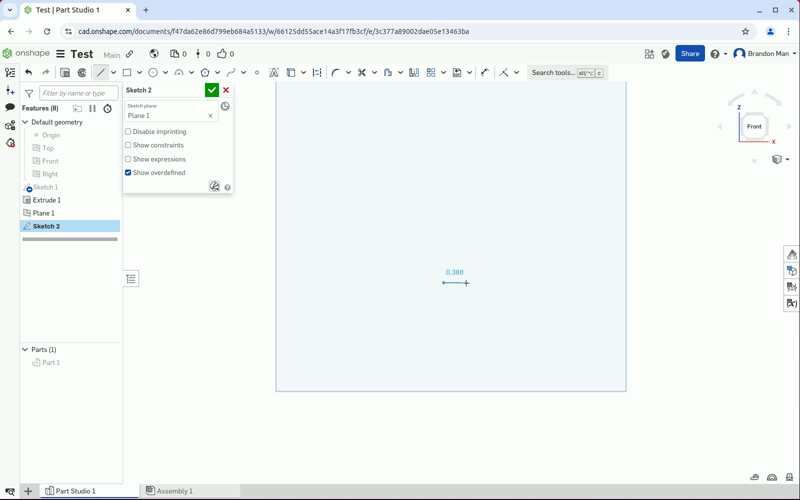
scroll(-6)
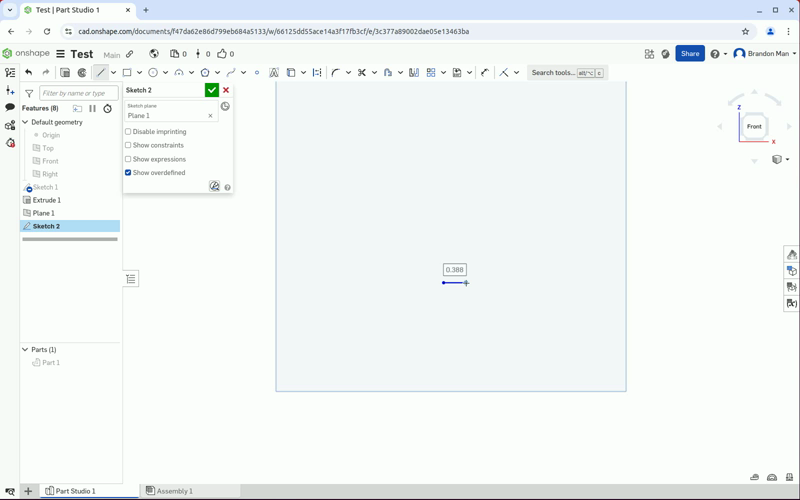
scroll(-6)
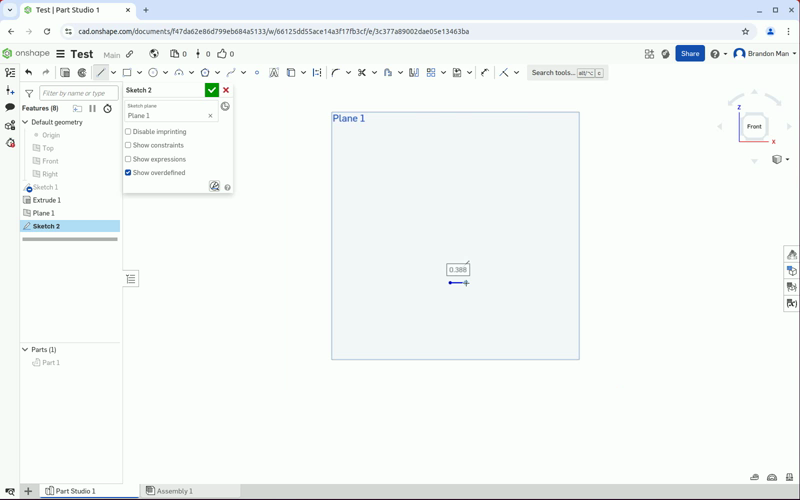
scroll(-6)
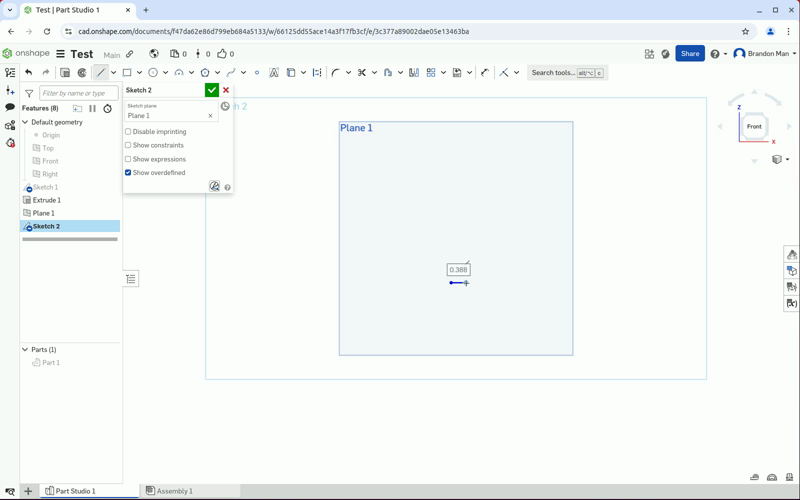
scroll(-6)
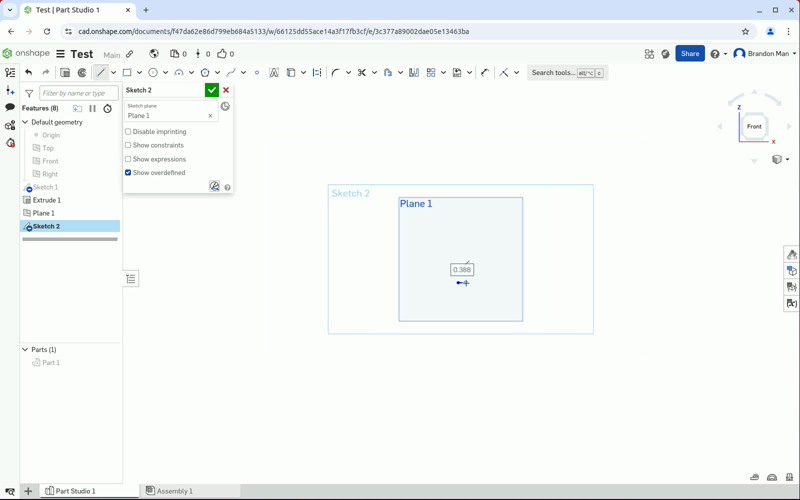
scroll(-6)
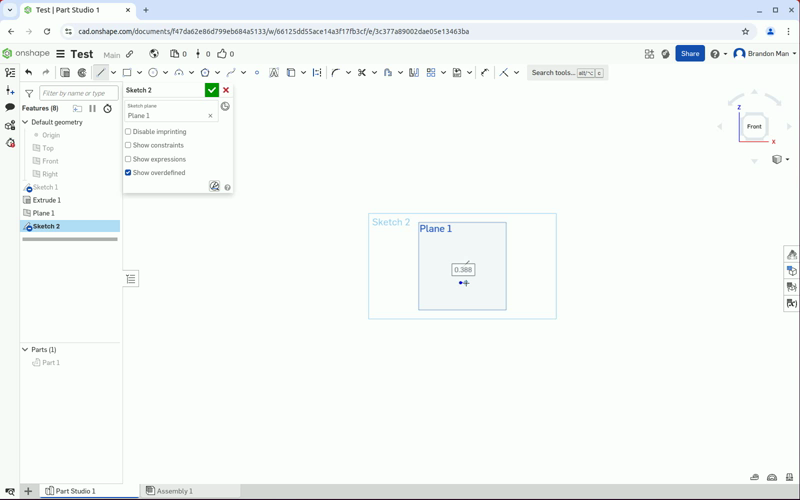
scroll(-6)
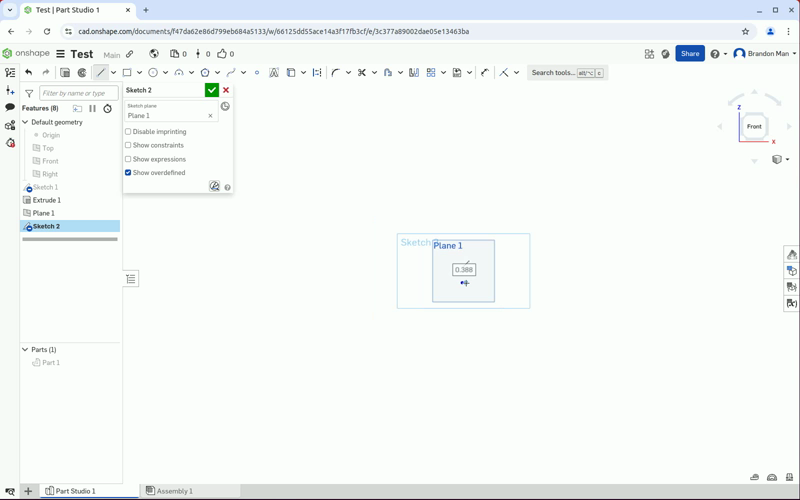
scroll(-6)
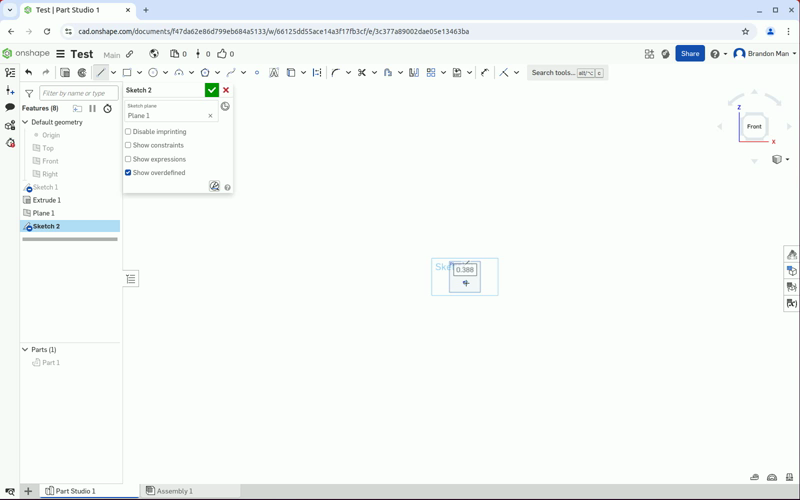
key_up(shift)
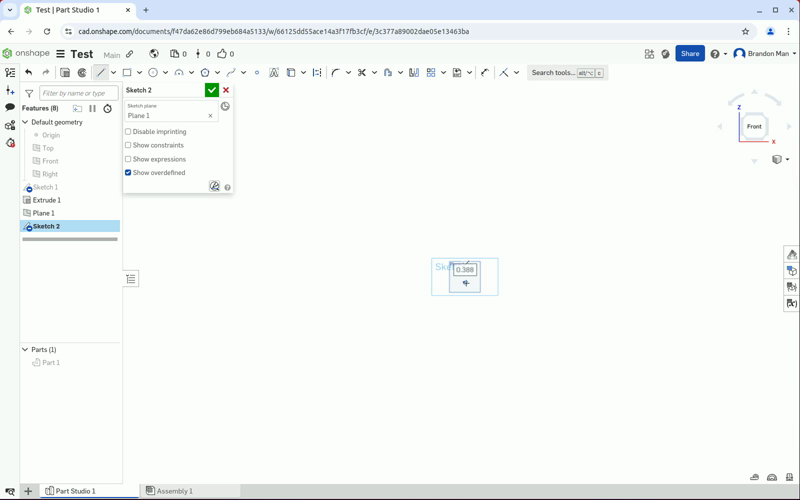
key_down(shift)
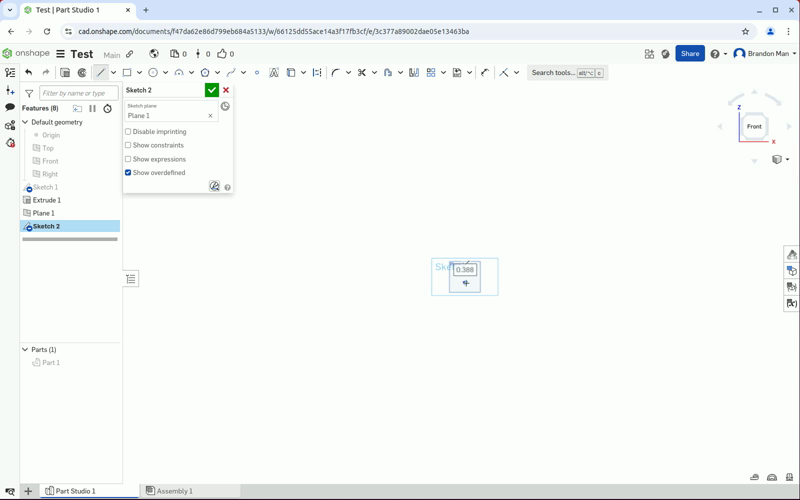
mouse_move(496, 282)
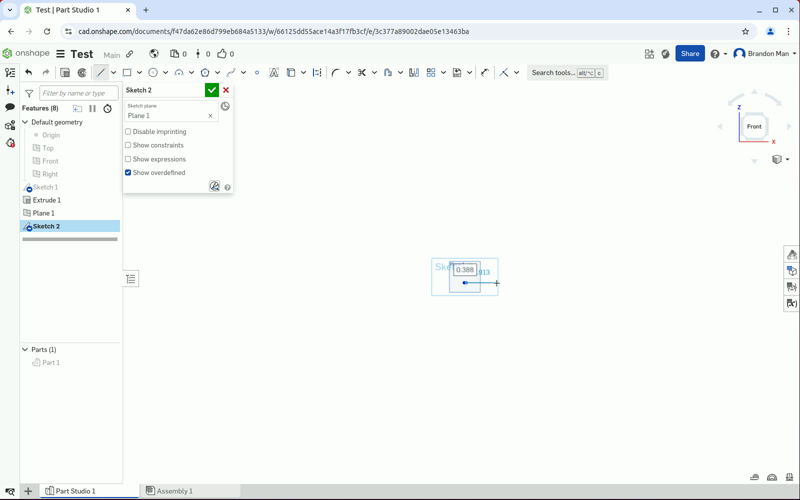
mouse_move(466, 282)
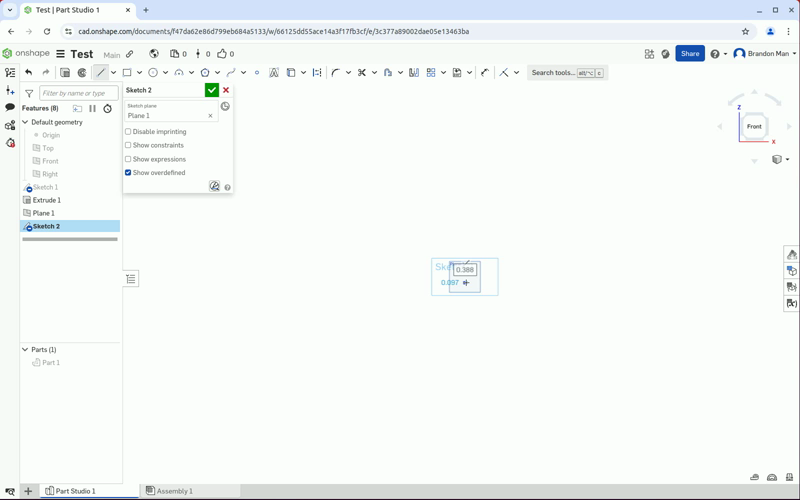
scroll(6)
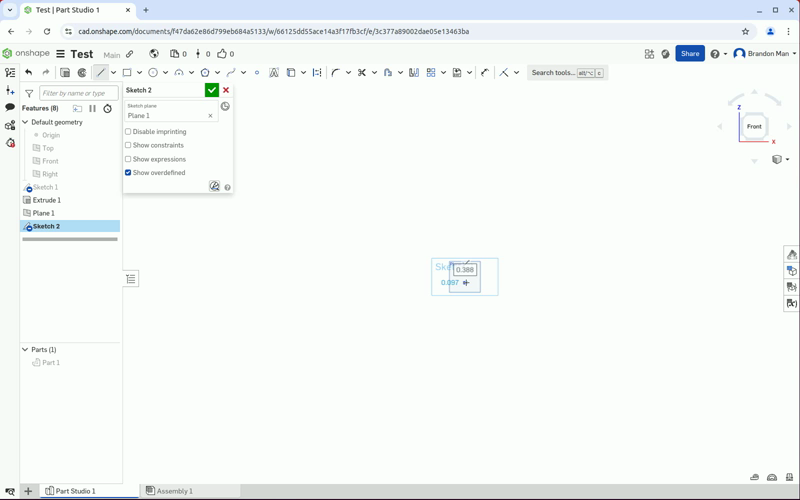
scroll(6)
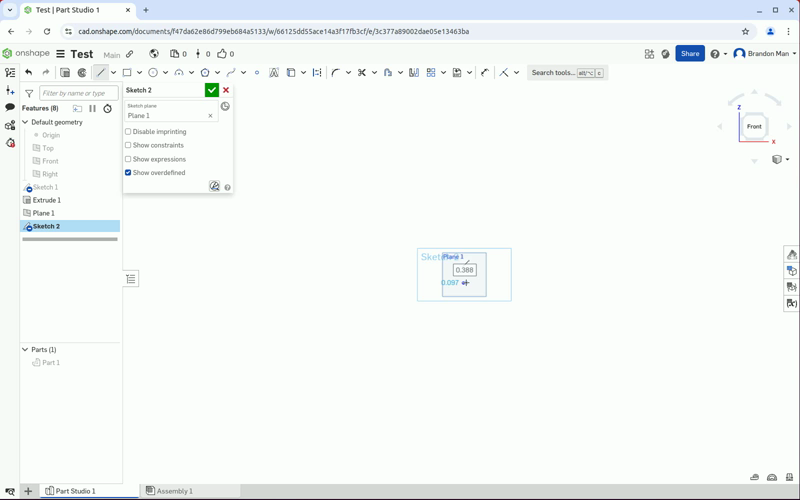
scroll(6)
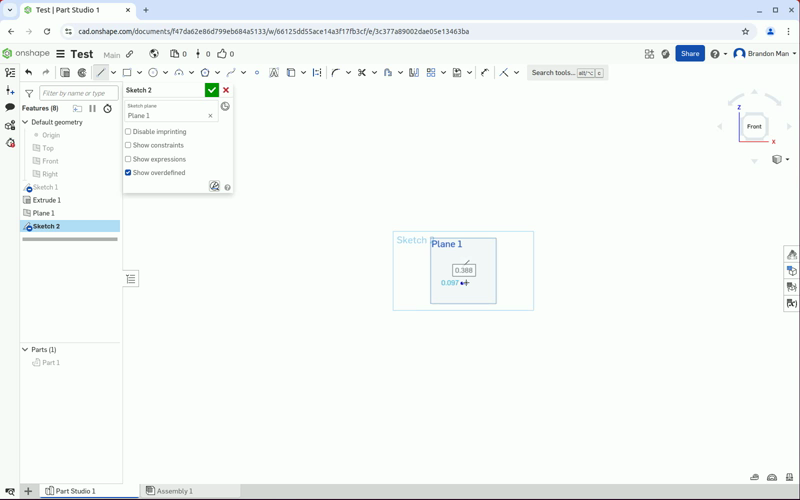
scroll(6)
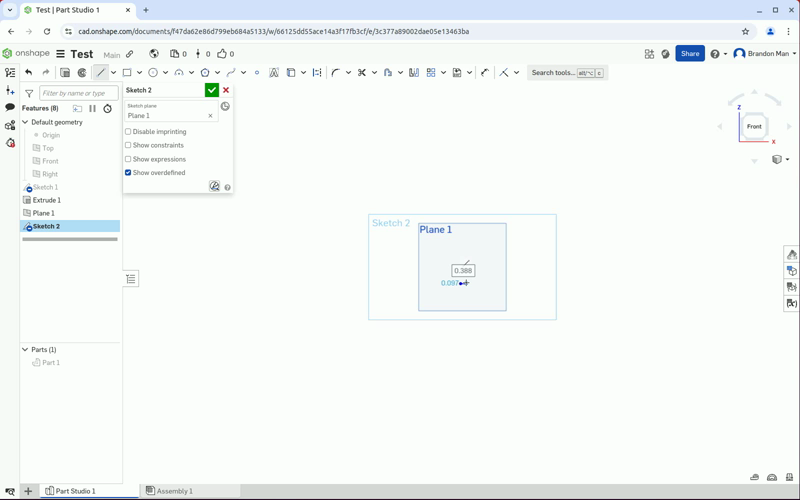
scroll(6)
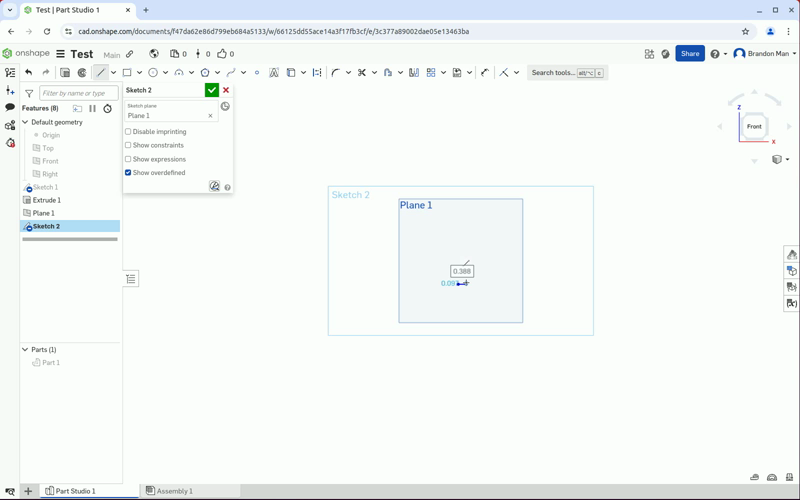
scroll(6)
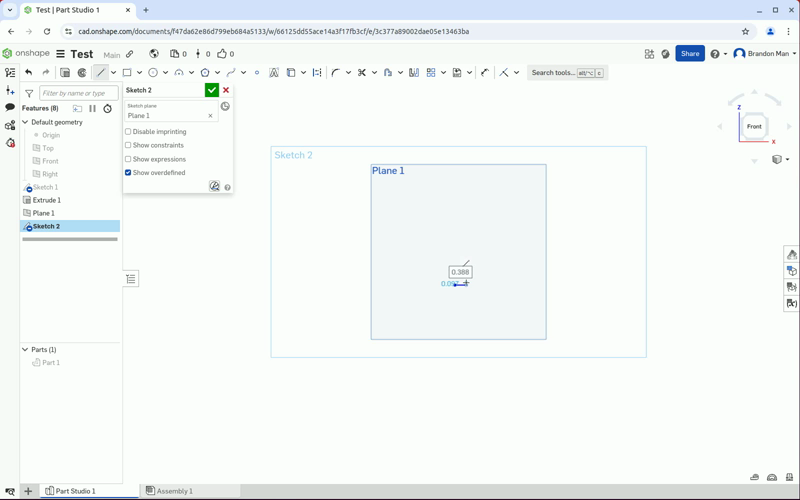
scroll(6)
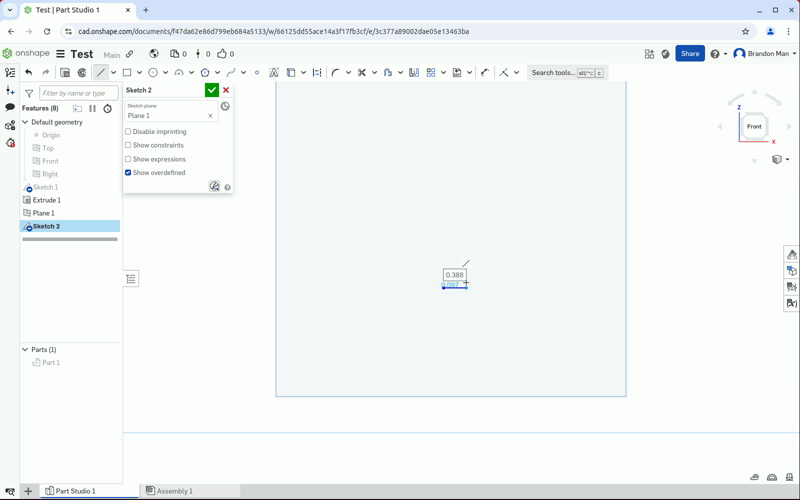
click(466, 282)
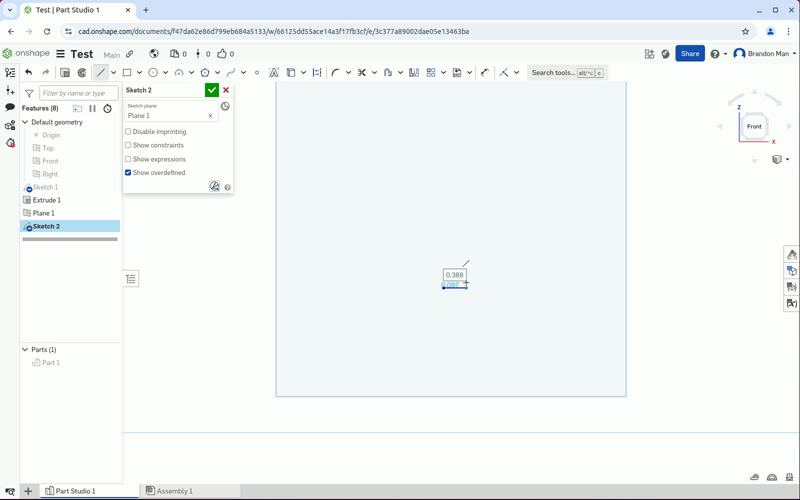
scroll(-6)
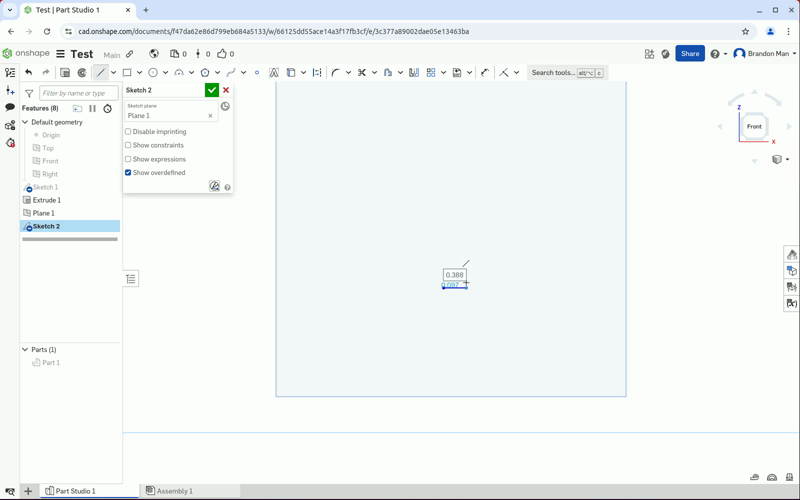
scroll(-6)
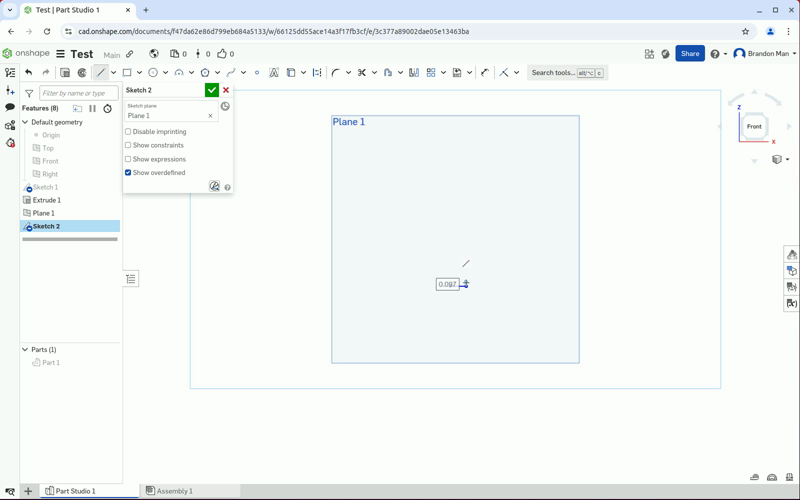
scroll(-6)
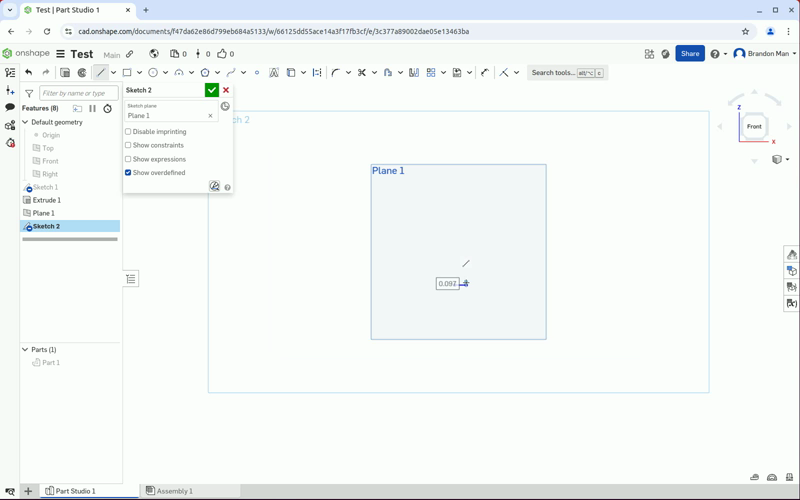
scroll(-6)
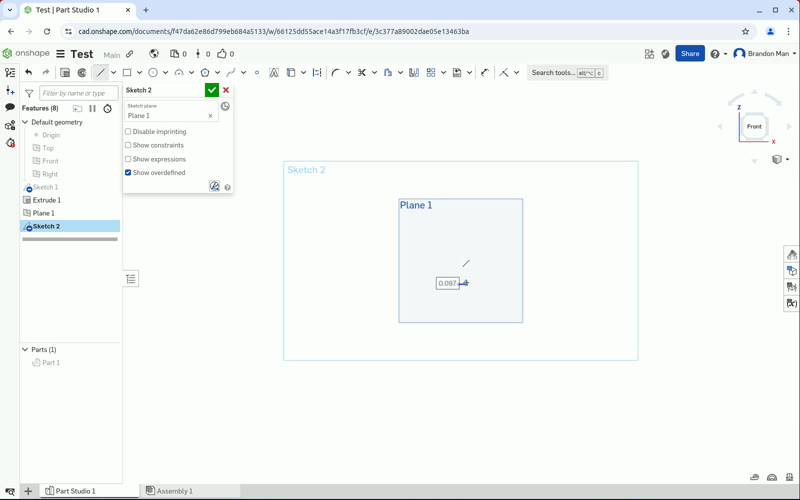
scroll(-6)
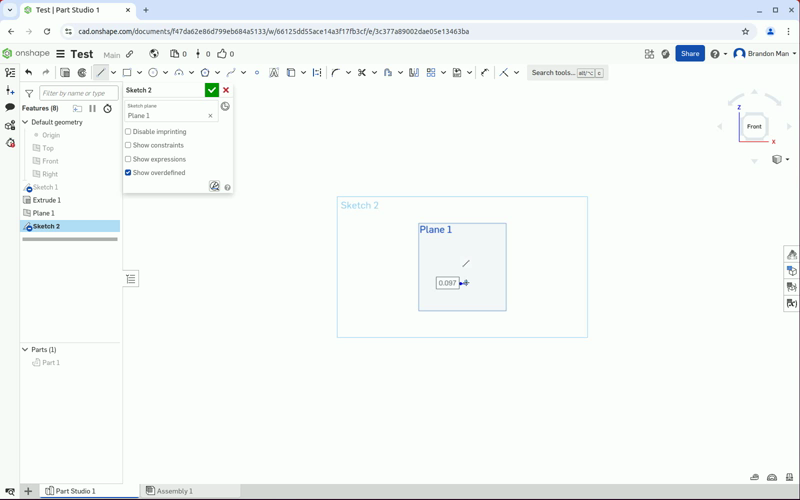
scroll(-6)
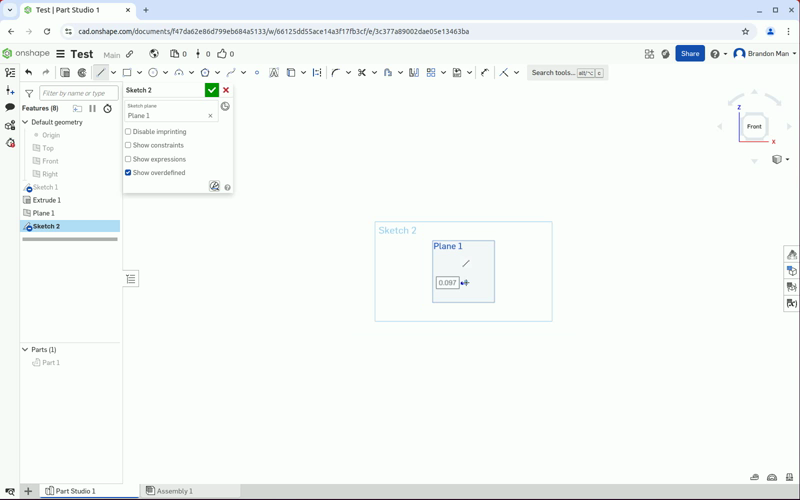
scroll(-6)
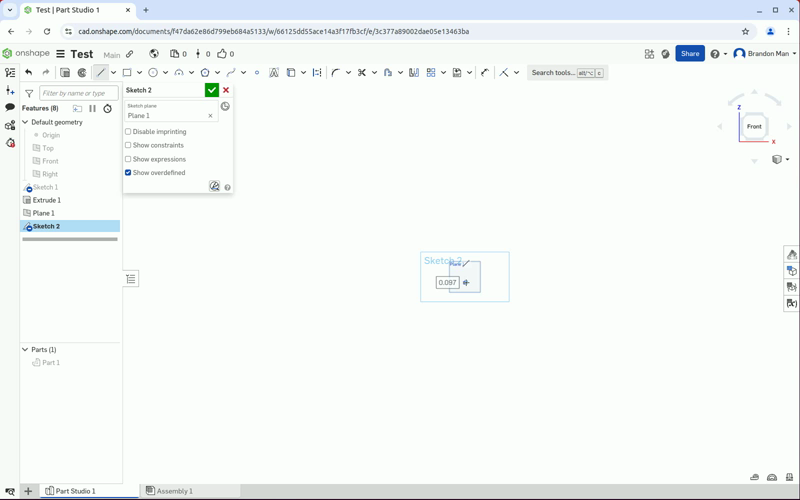
key_up(shift)
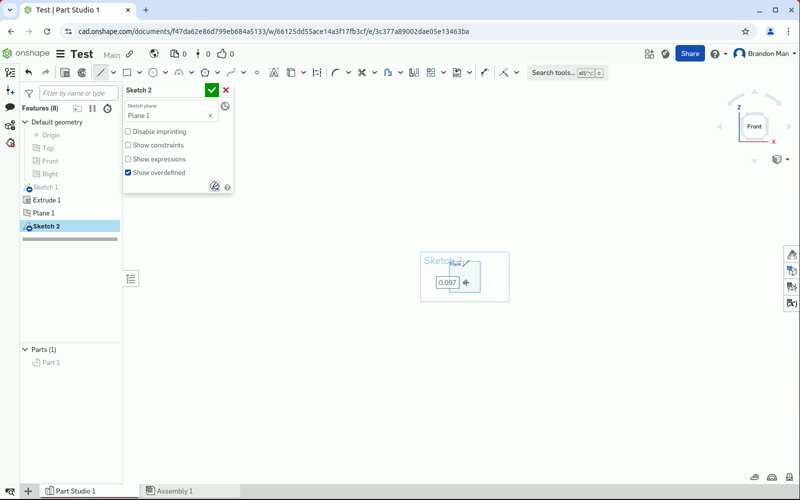
key_down(shift)
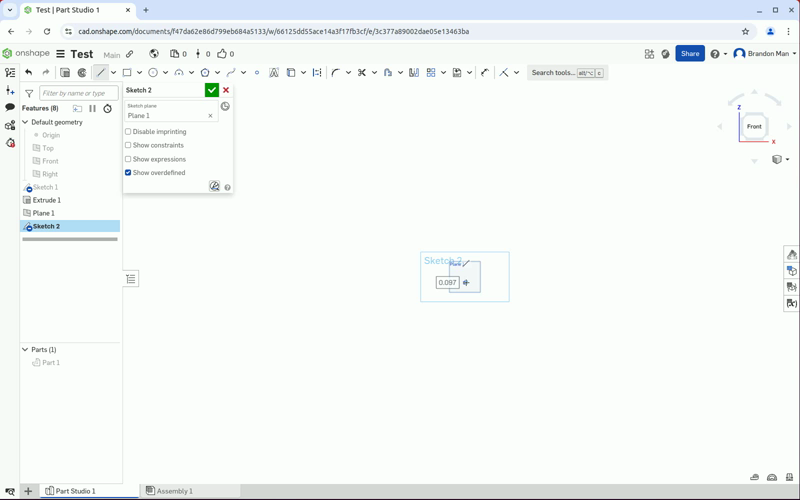
mouse_move(496, 282)
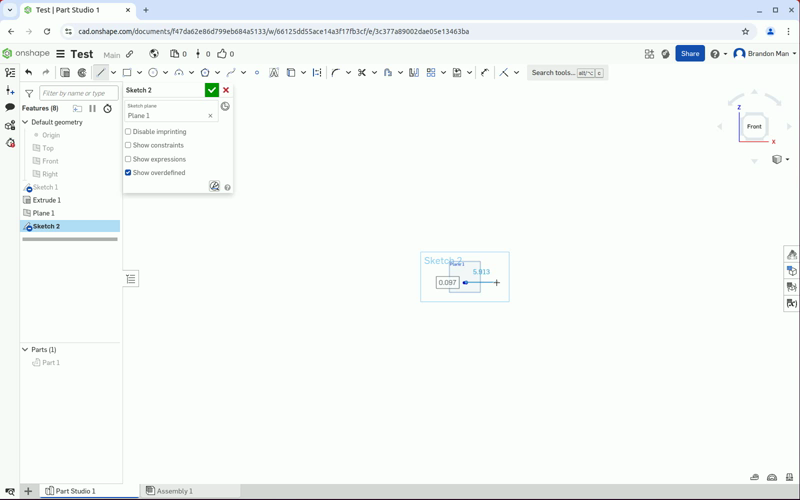
mouse_move(464, 282)
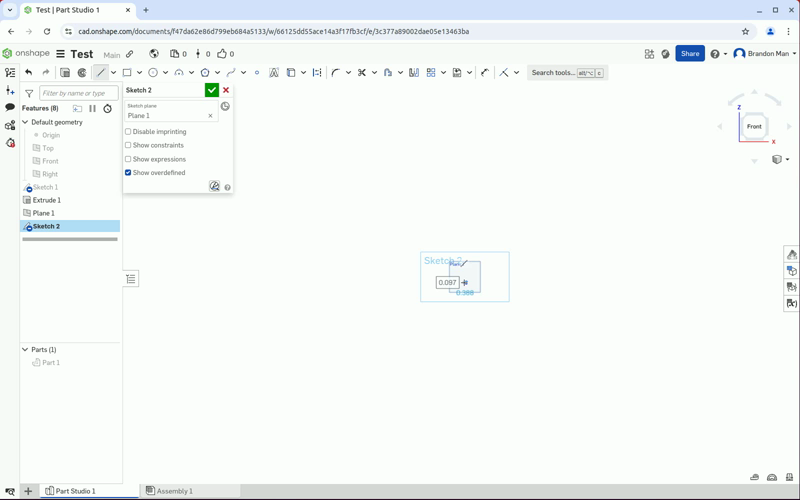
scroll(6)
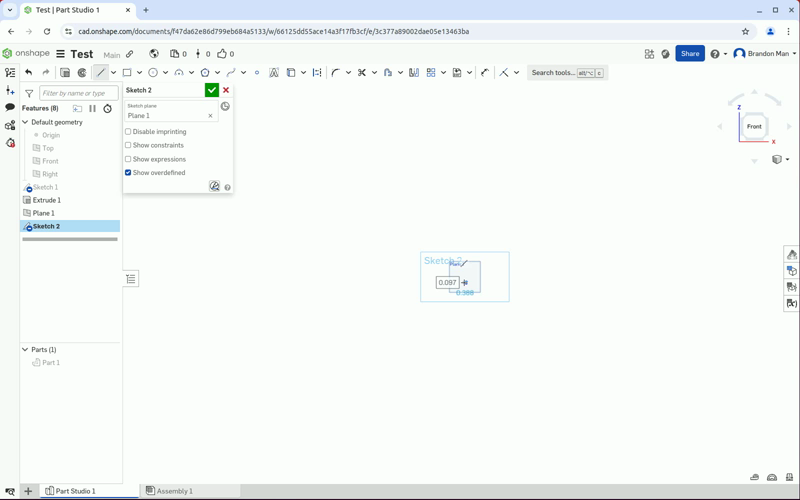
scroll(6)
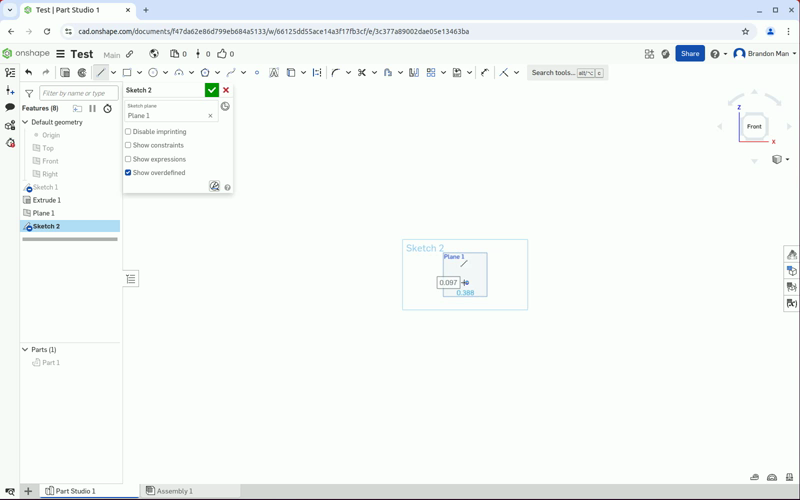
scroll(6)
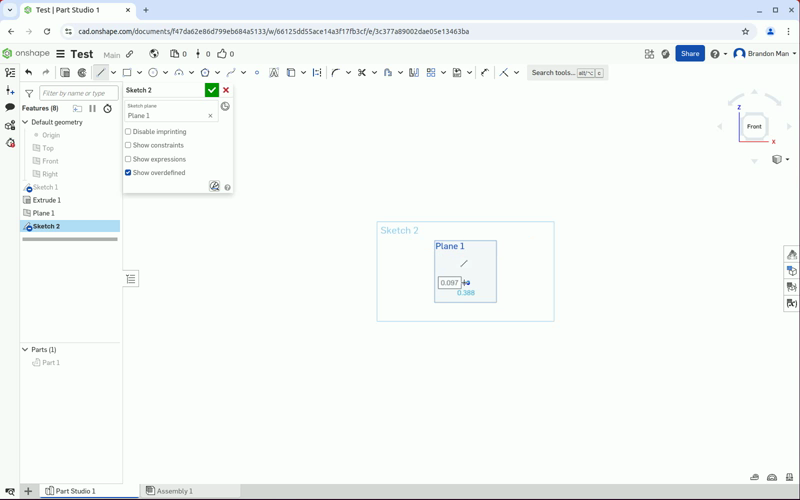
scroll(6)
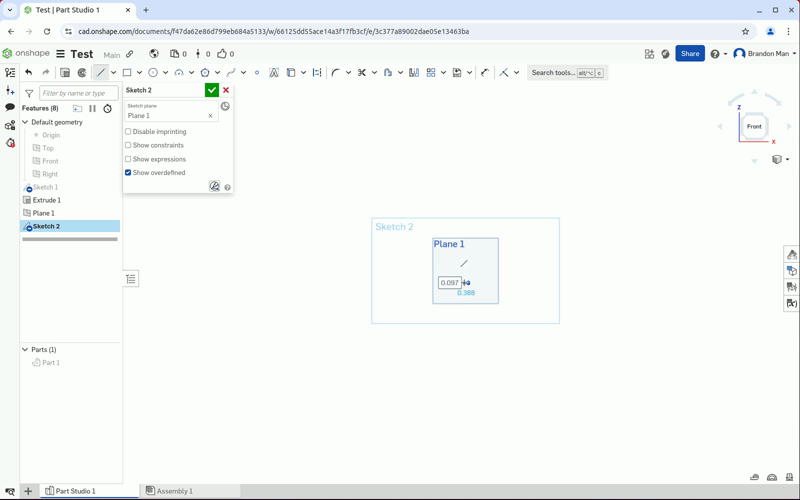
scroll(6)
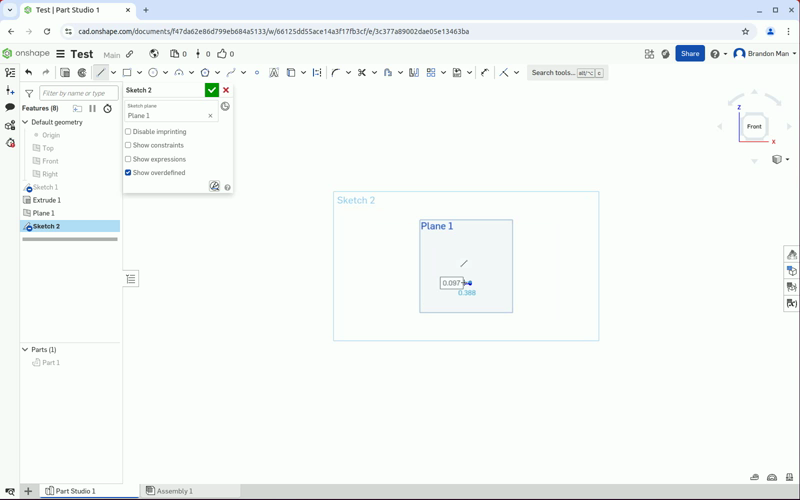
scroll(6)
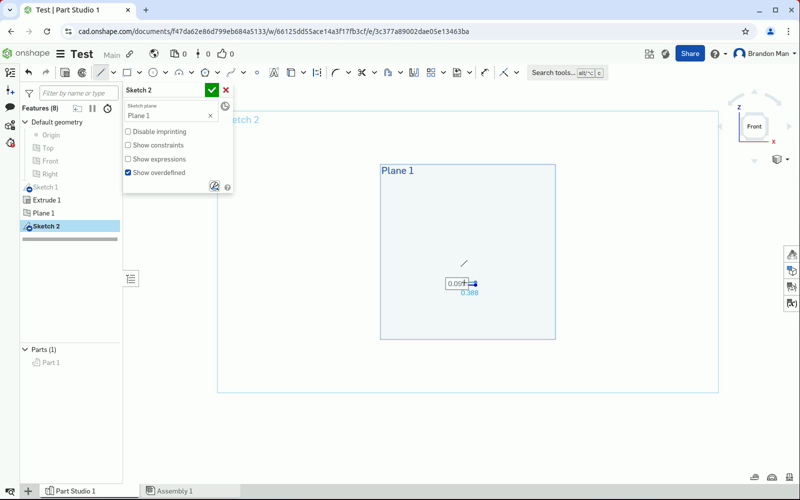
scroll(6)
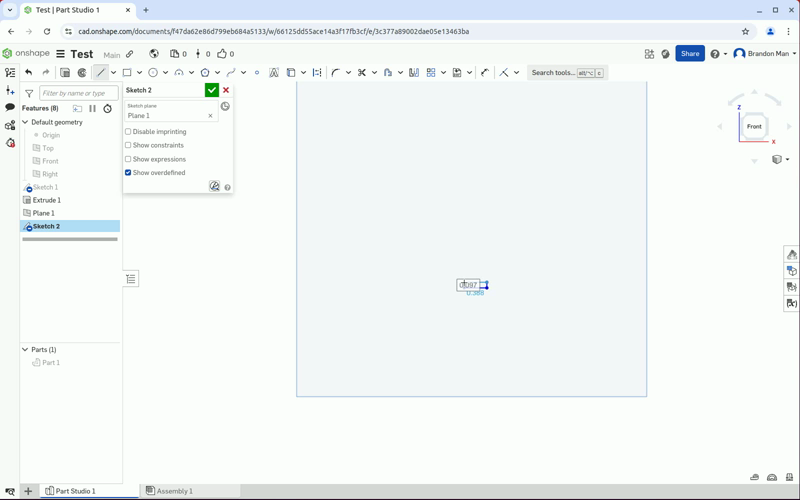
click(464, 282)
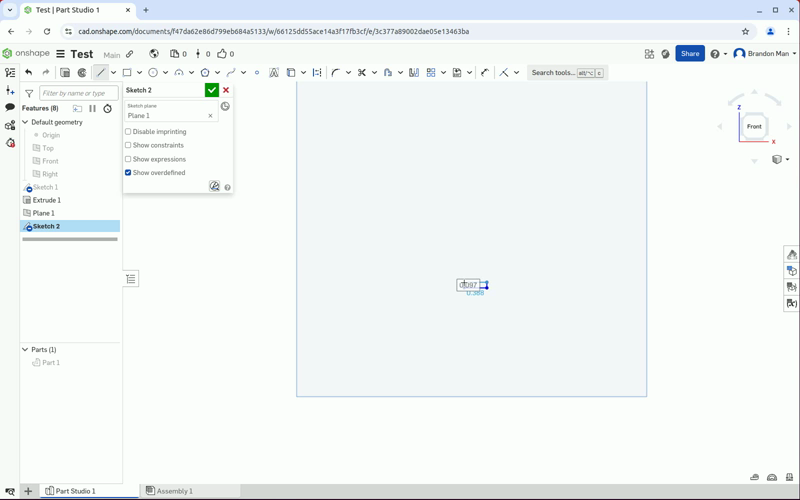
scroll(-6)
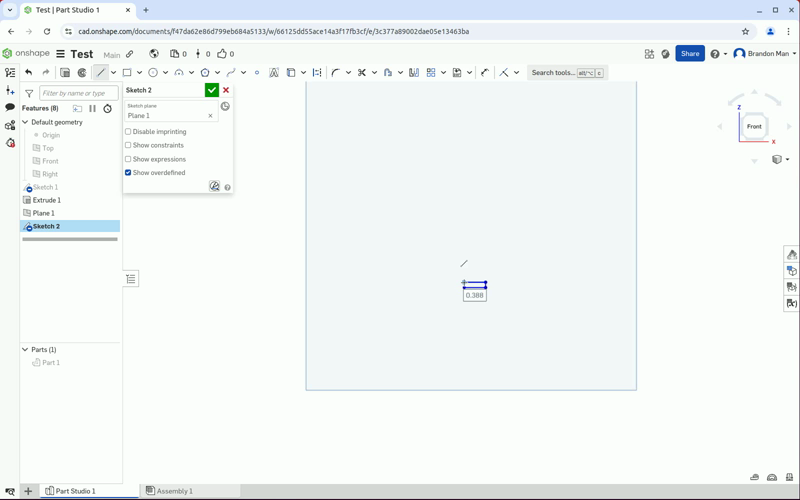
scroll(-6)
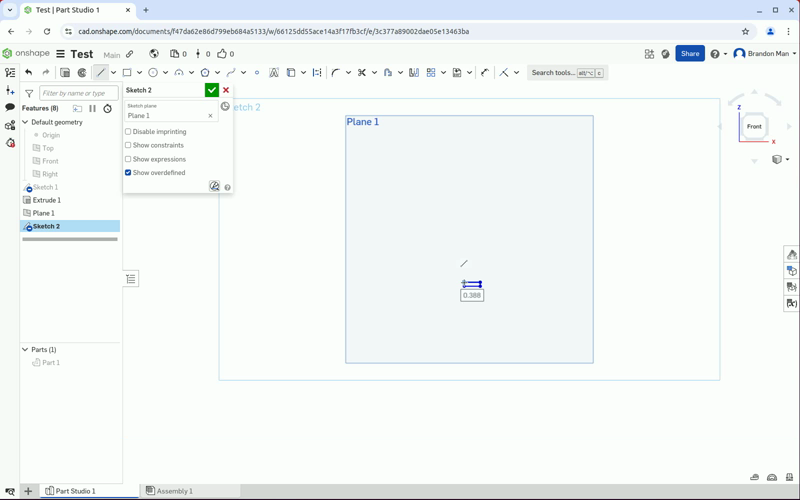
scroll(-6)
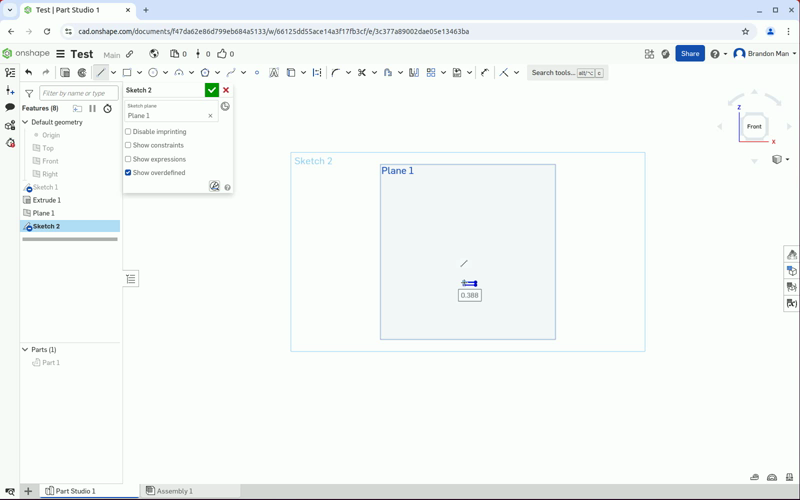
scroll(-6)
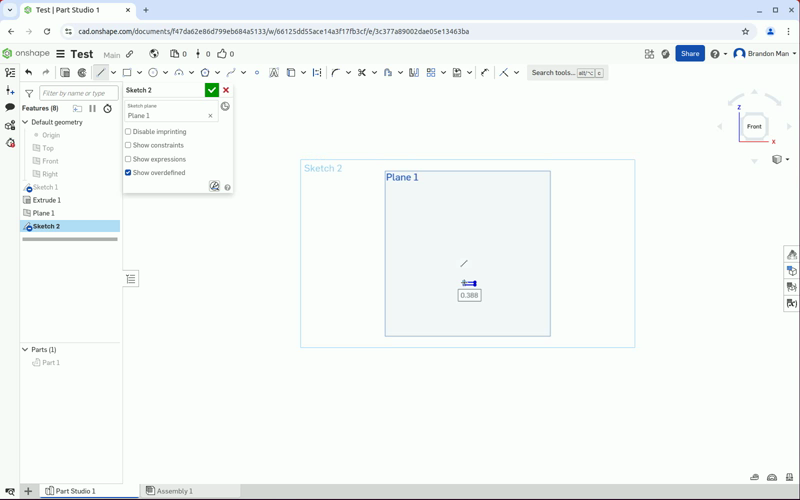
scroll(-6)
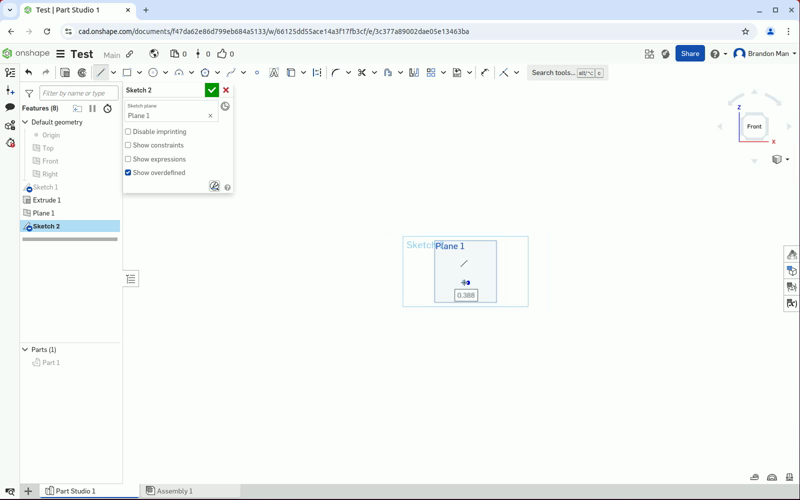
scroll(-6)
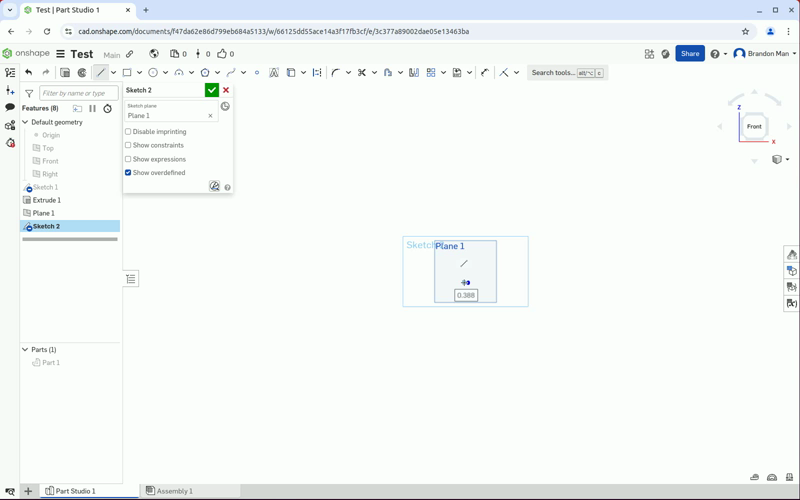
scroll(-6)
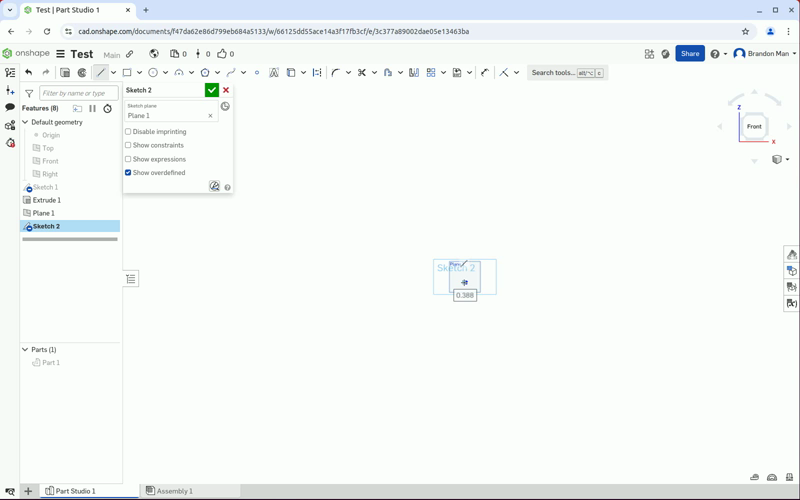
key_up(shift)
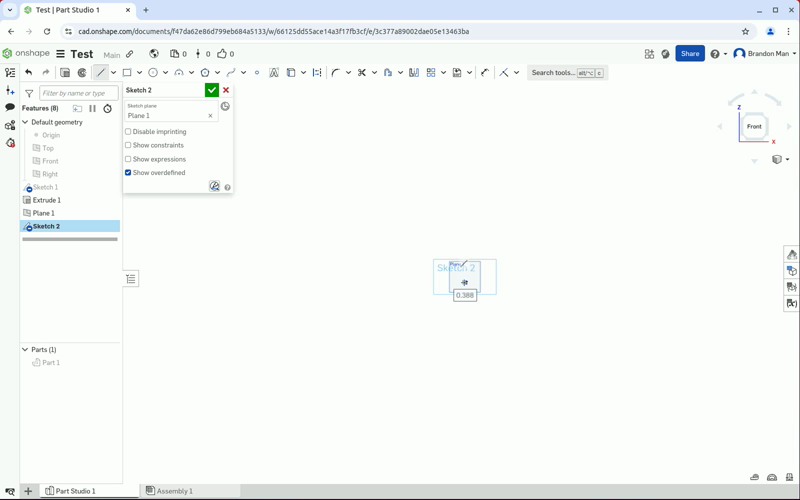
mouse_move(494, 282)
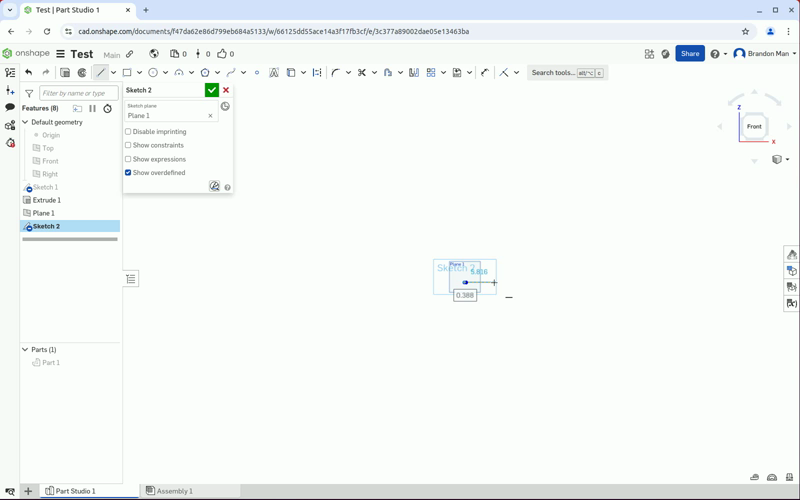
key_down(shift)
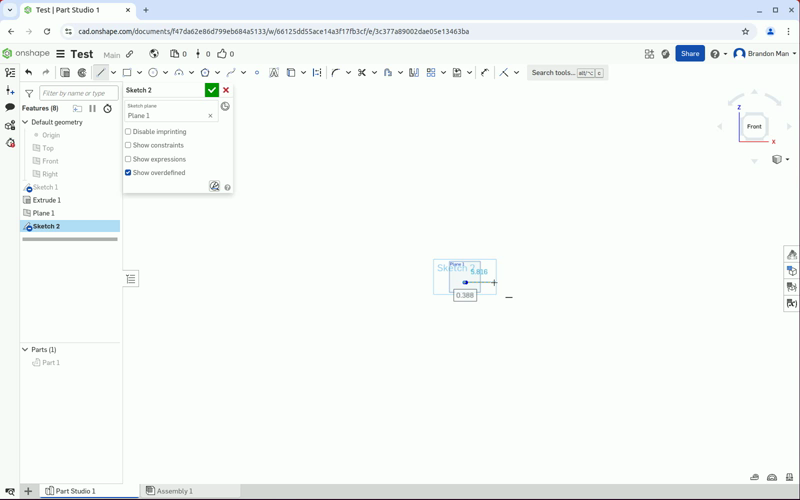
mouse_move(464, 282)
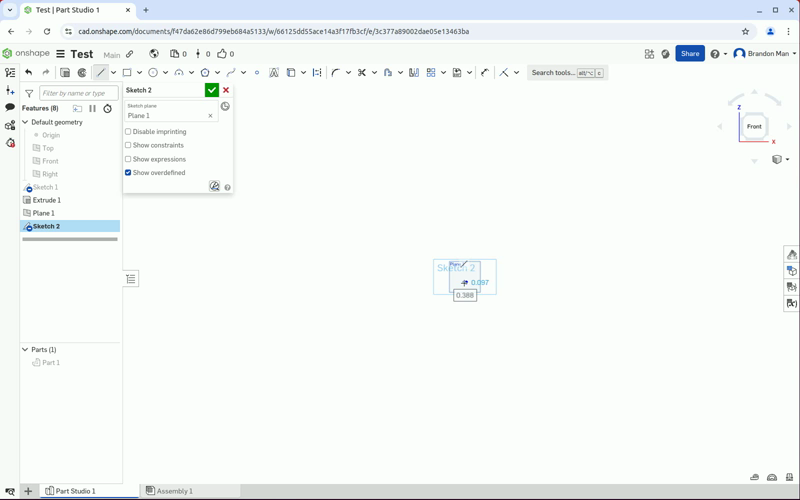
scroll(6)
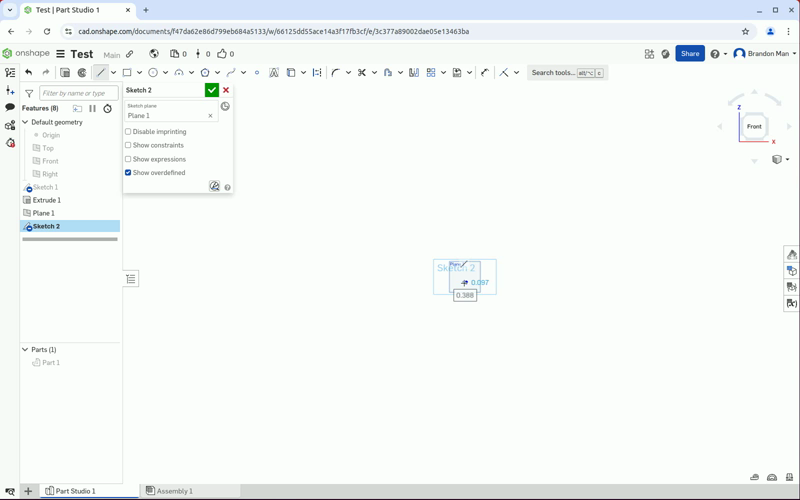
scroll(6)
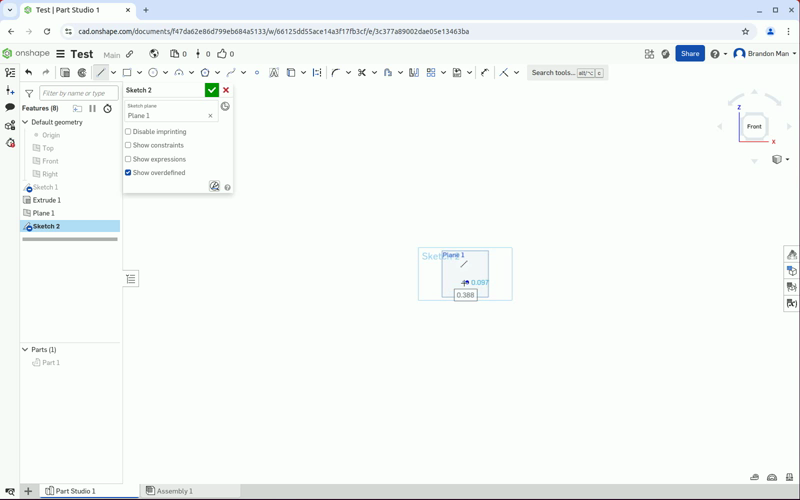
scroll(6)
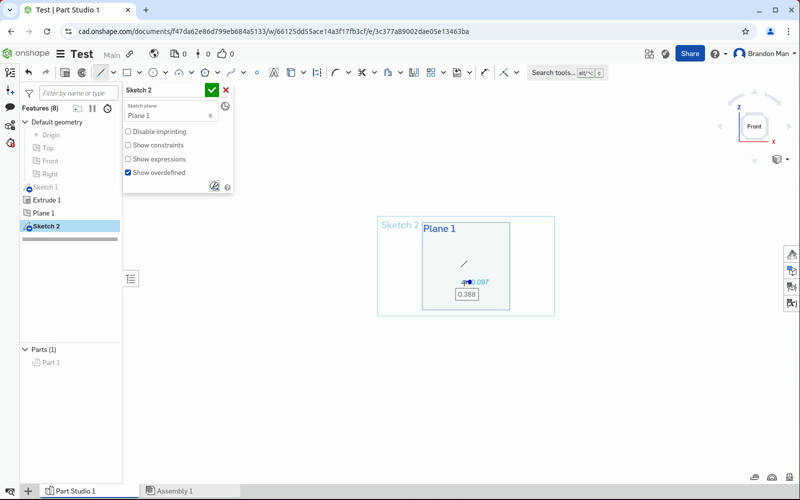
scroll(6)
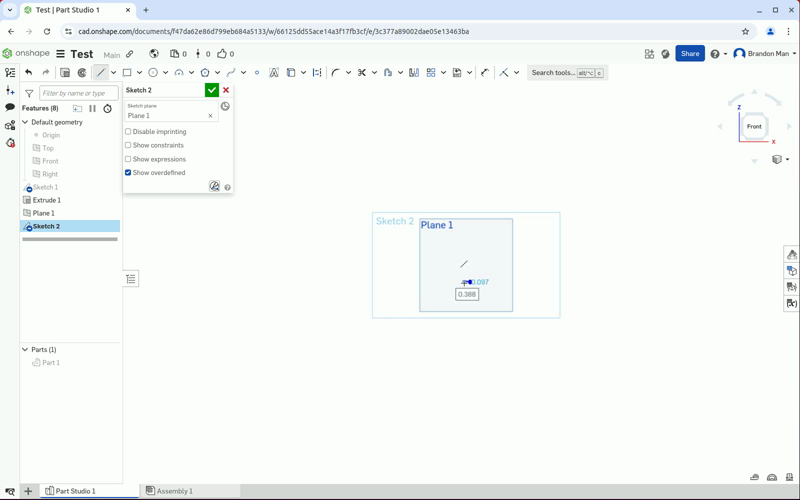
scroll(6)
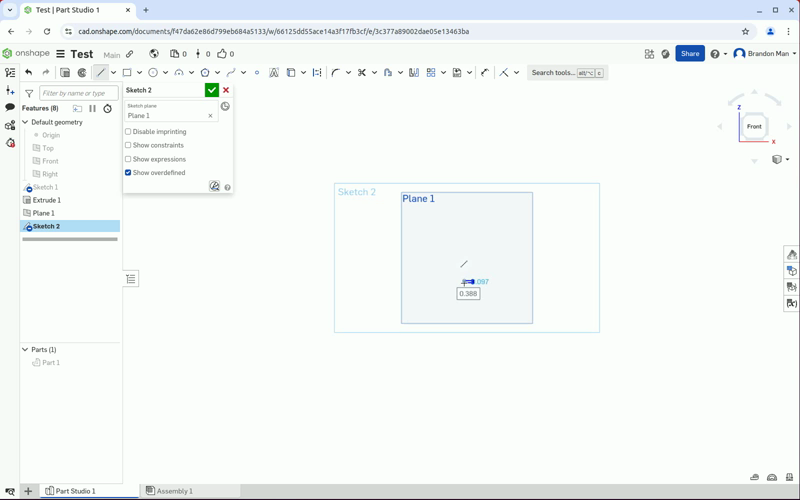
scroll(6)
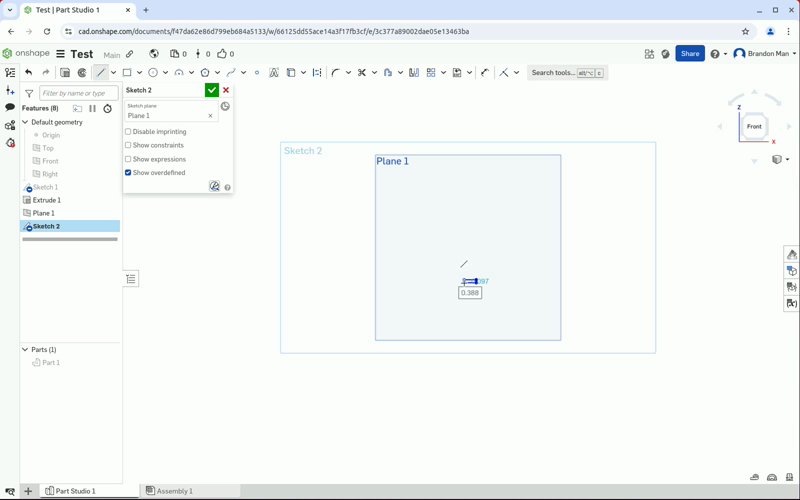
scroll(6)
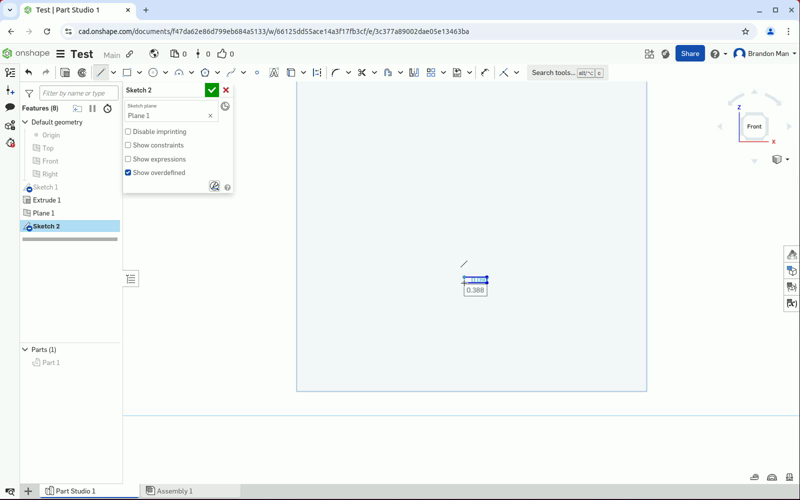
key_up(shift)
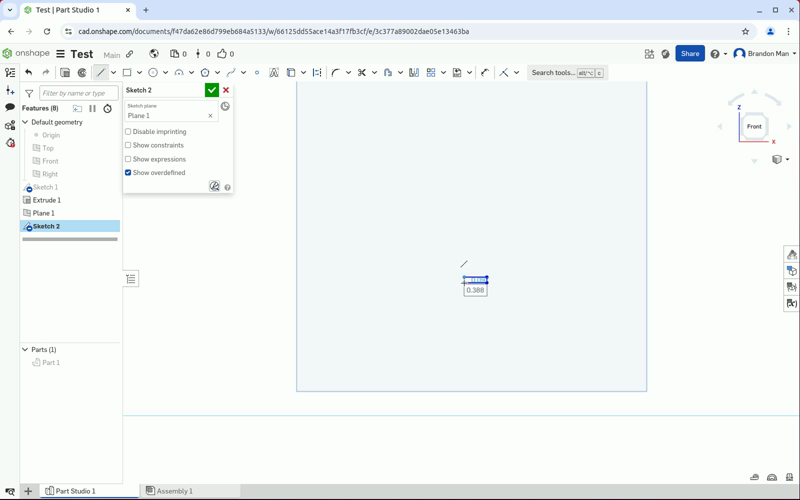
click(464, 282)
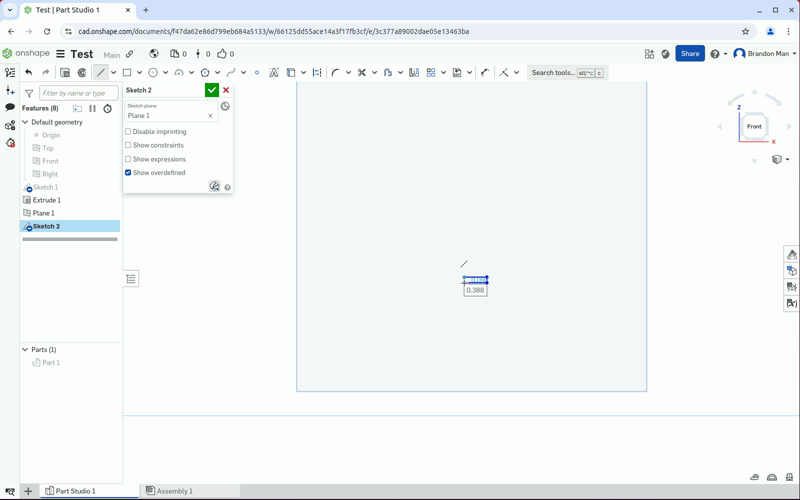
scroll(-6)
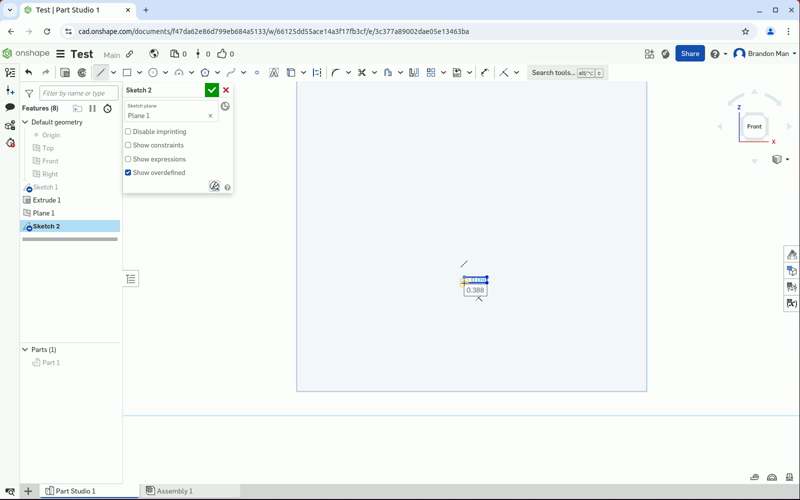
scroll(-6)
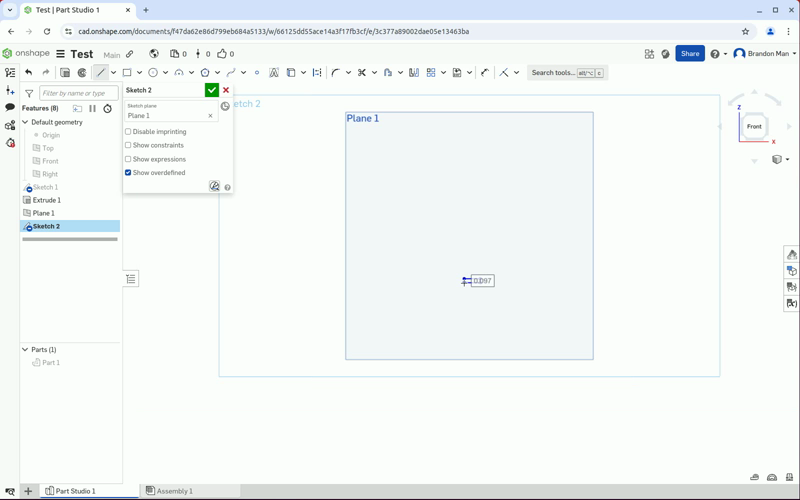
scroll(-6)
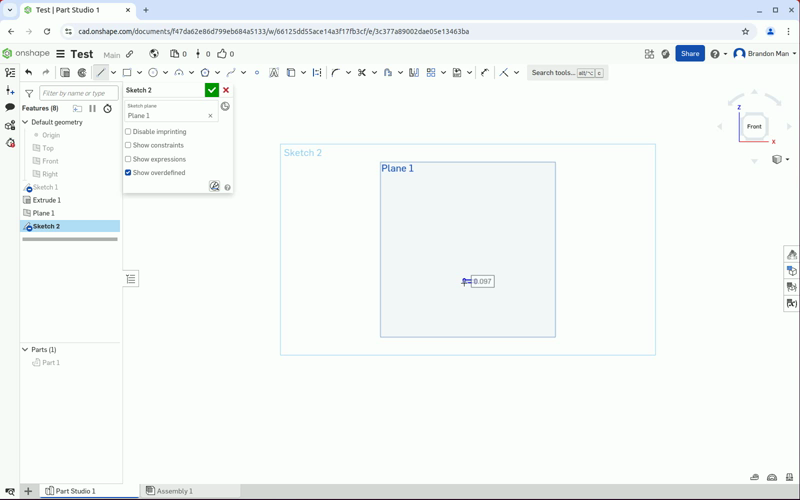
scroll(-6)
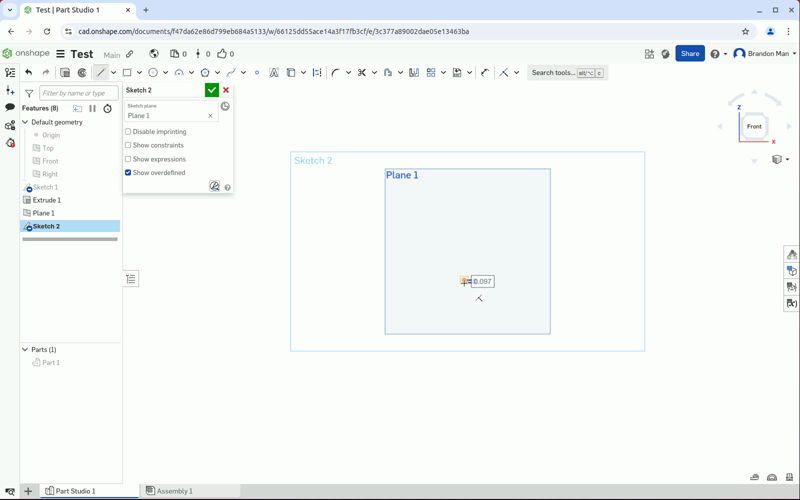
scroll(-6)
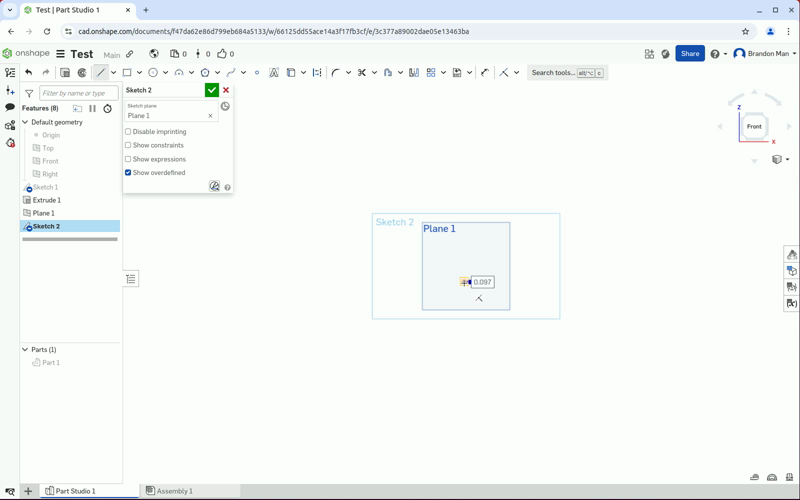
scroll(-6)
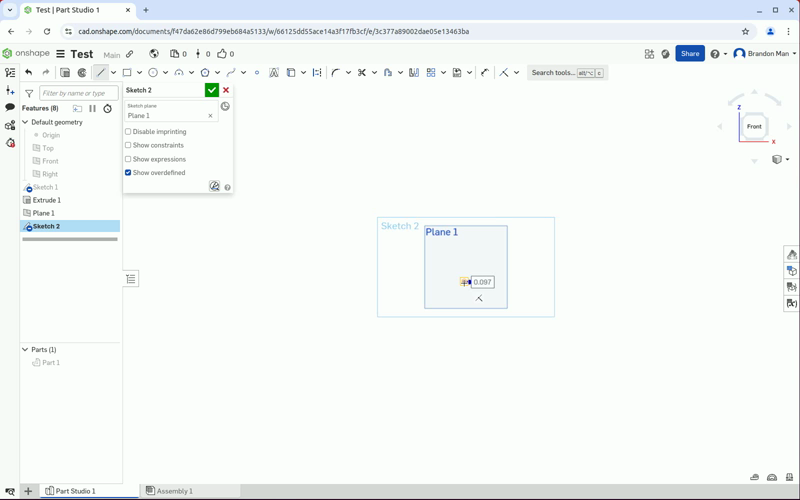
scroll(-6)
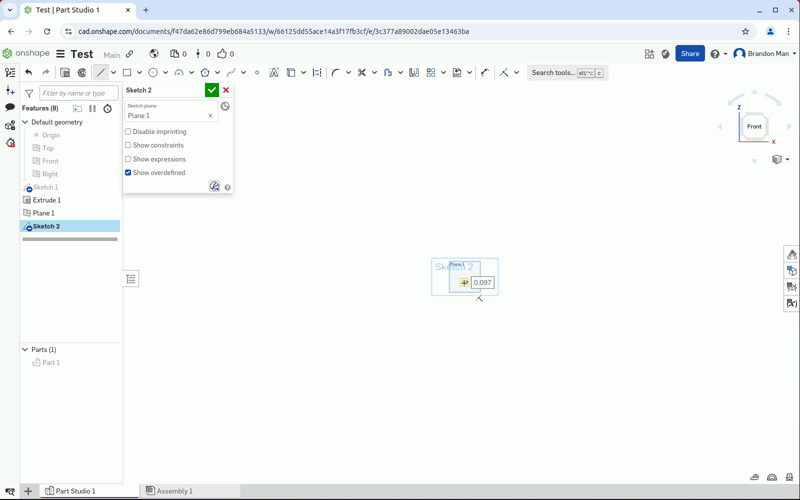
key(esc)
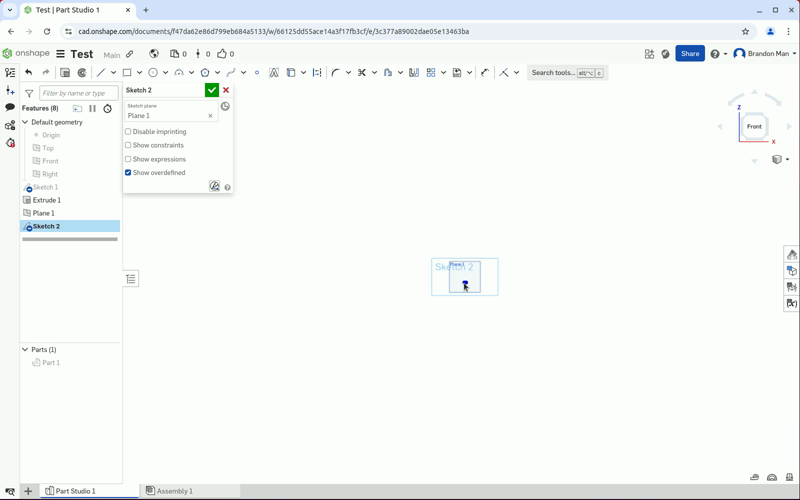
mouse_move(466, 282)
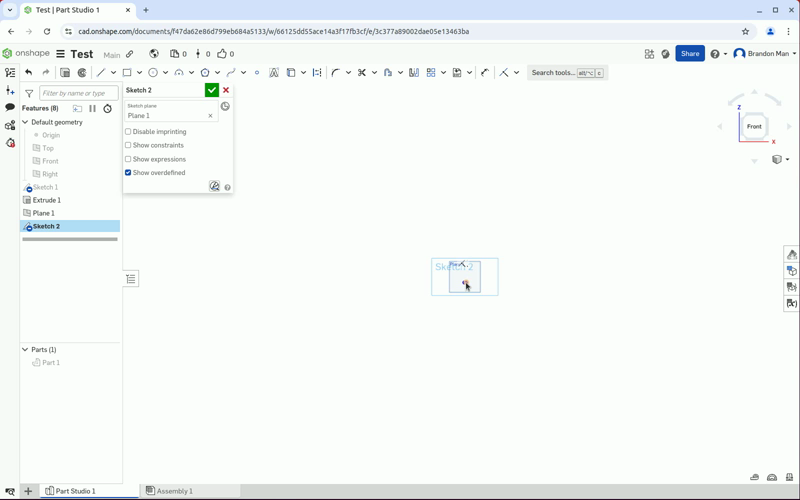
scroll(6)
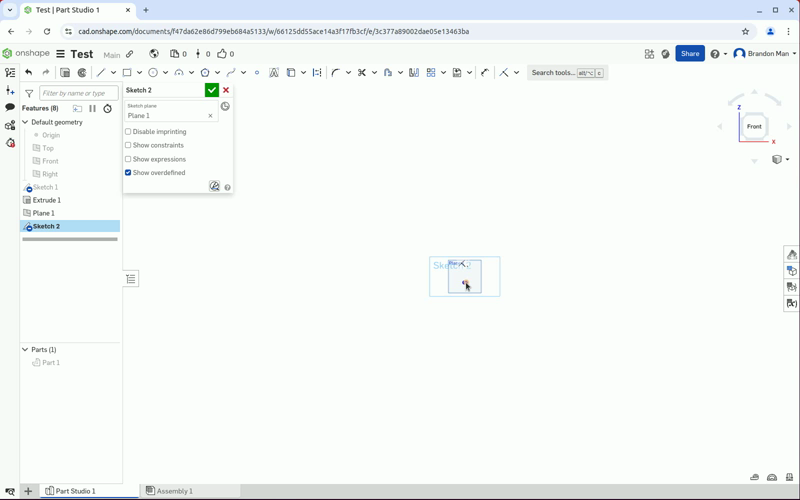
scroll(6)
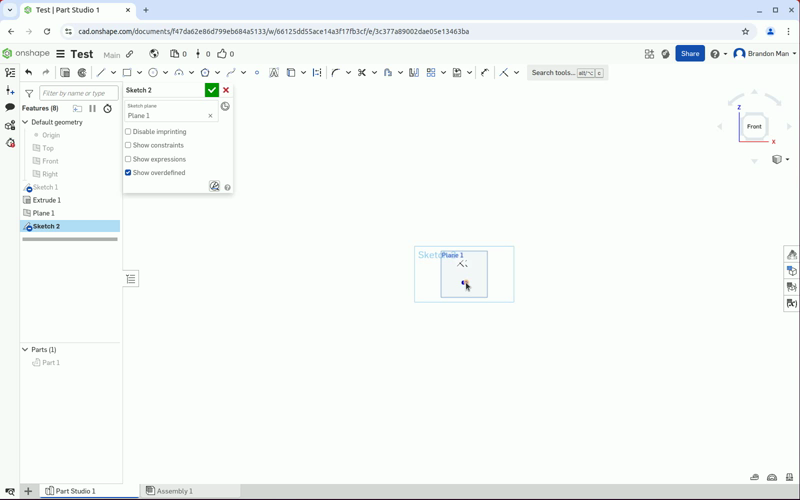
scroll(6)
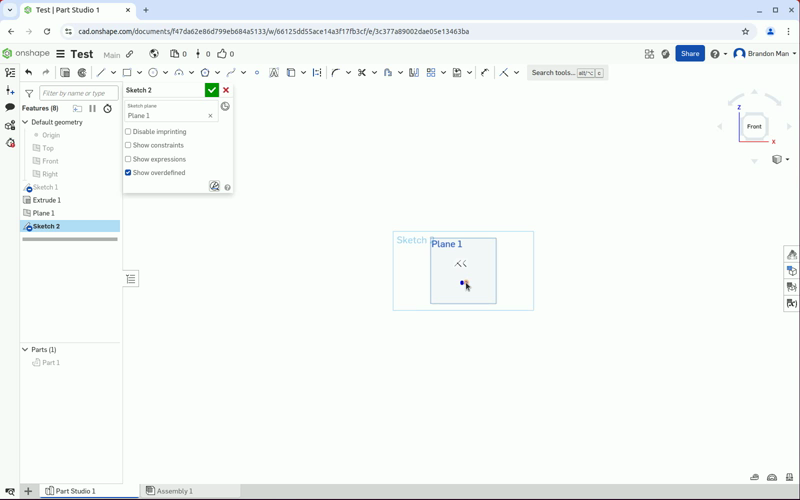
scroll(6)
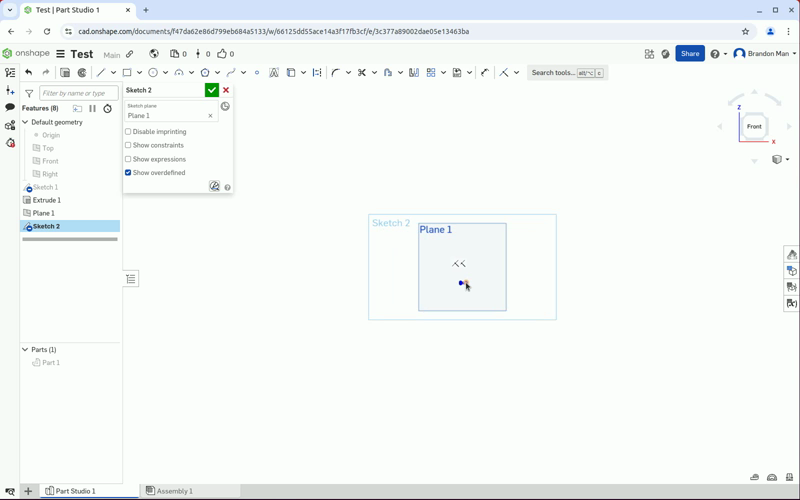
scroll(6)
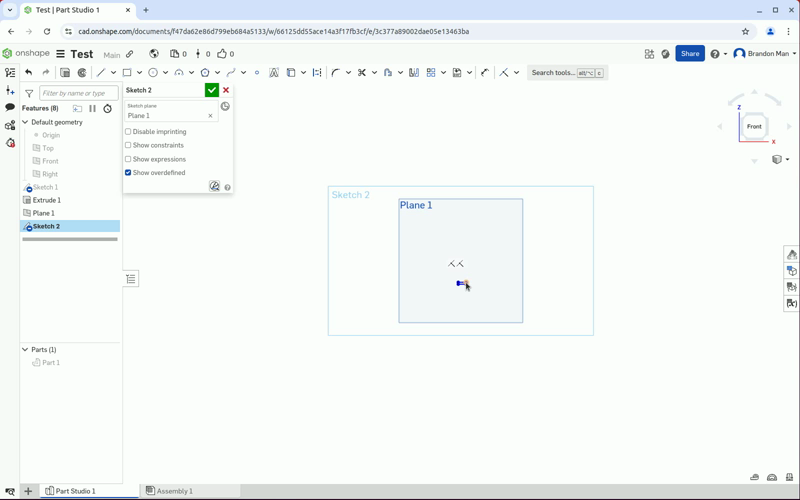
scroll(6)
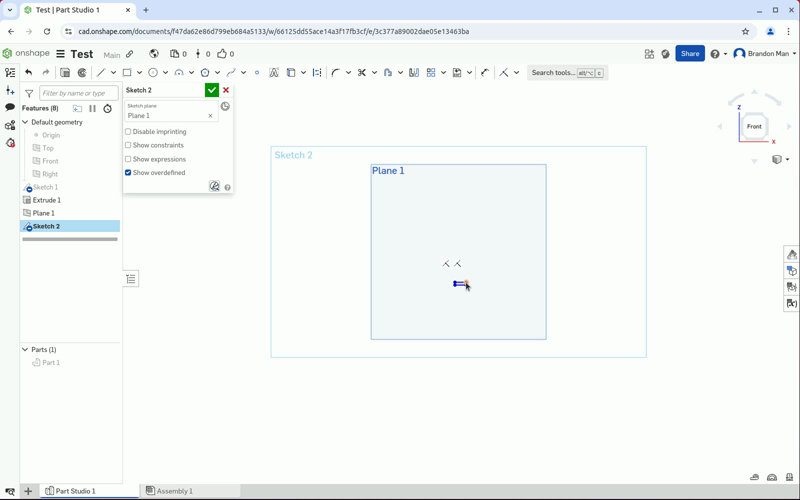
scroll(6)
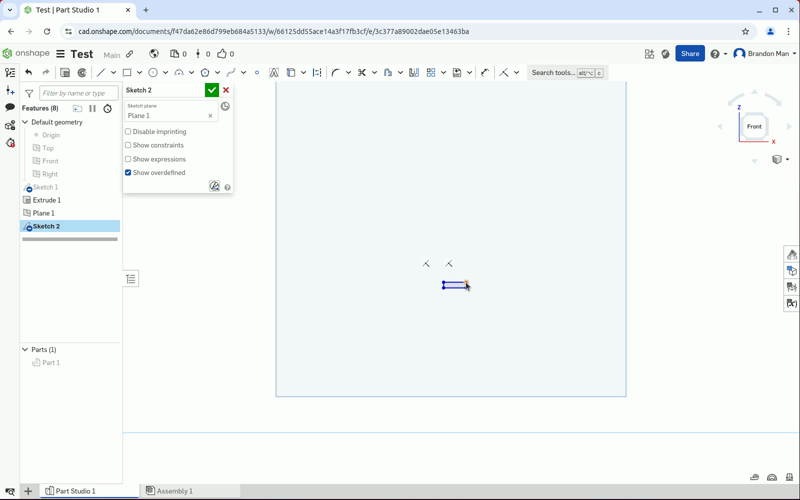
click(466, 282)
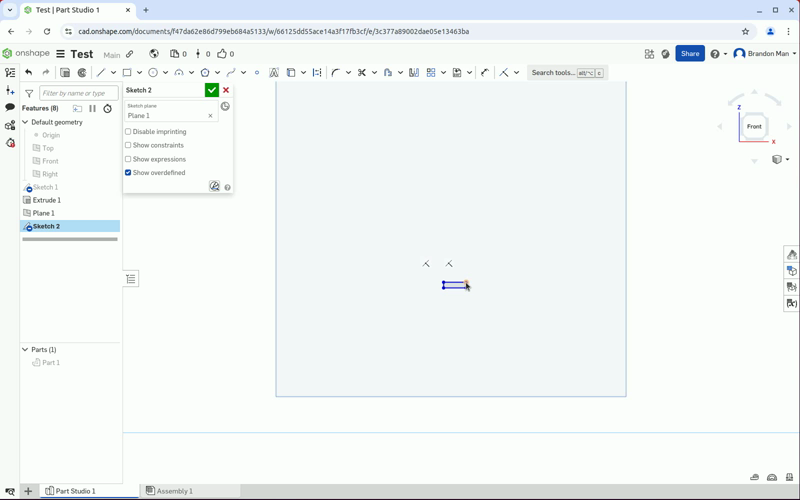
scroll(-6)
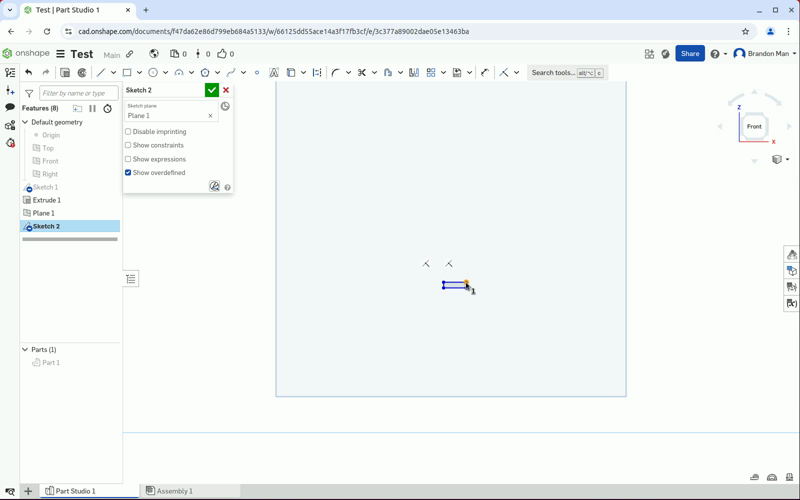
scroll(-6)
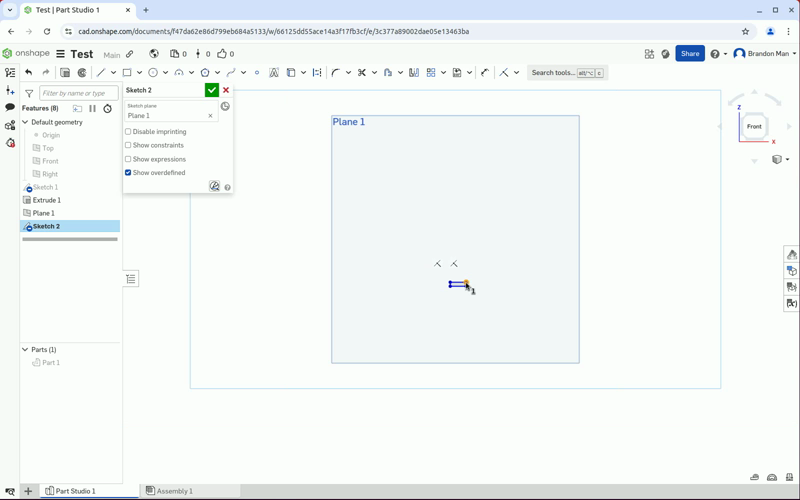
scroll(-6)
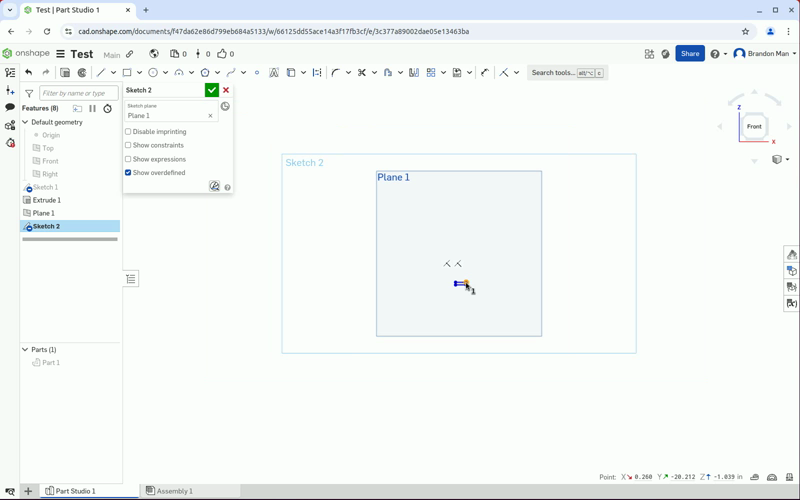
scroll(-6)
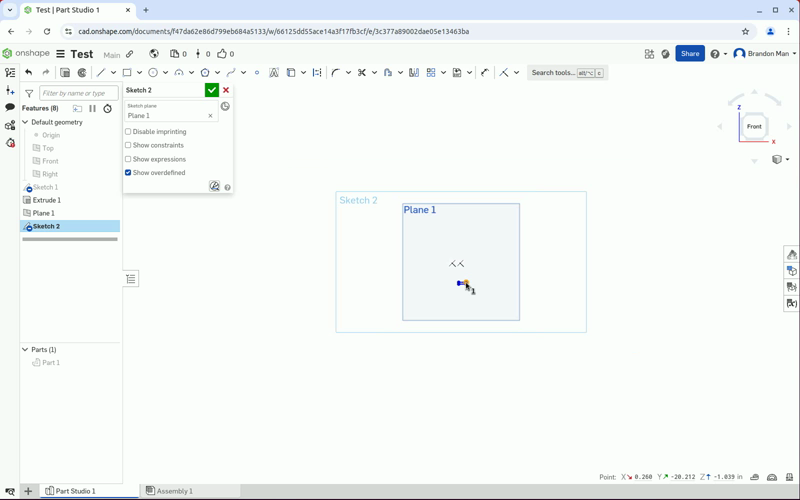
scroll(-6)
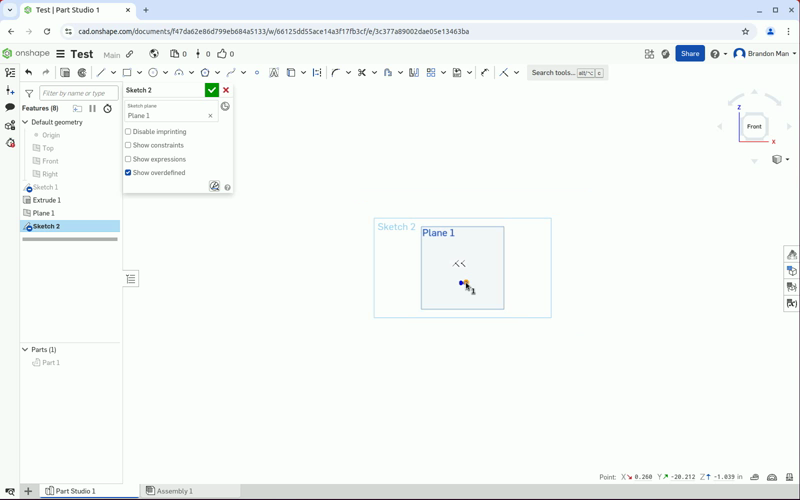
scroll(-6)
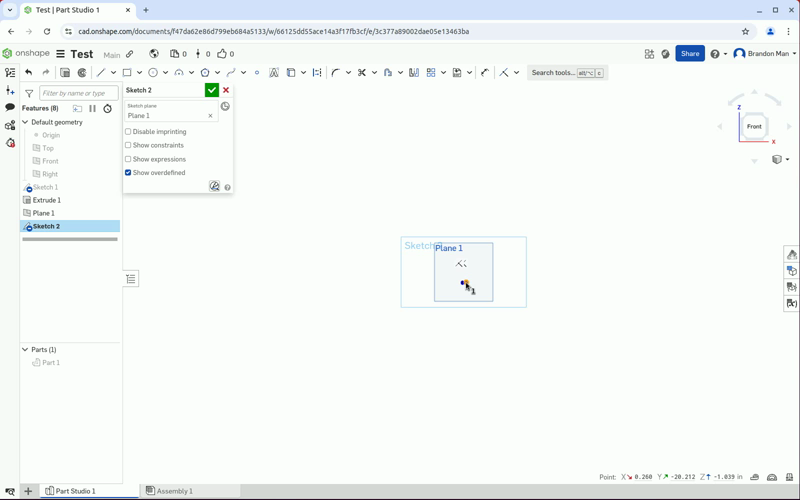
scroll(-6)
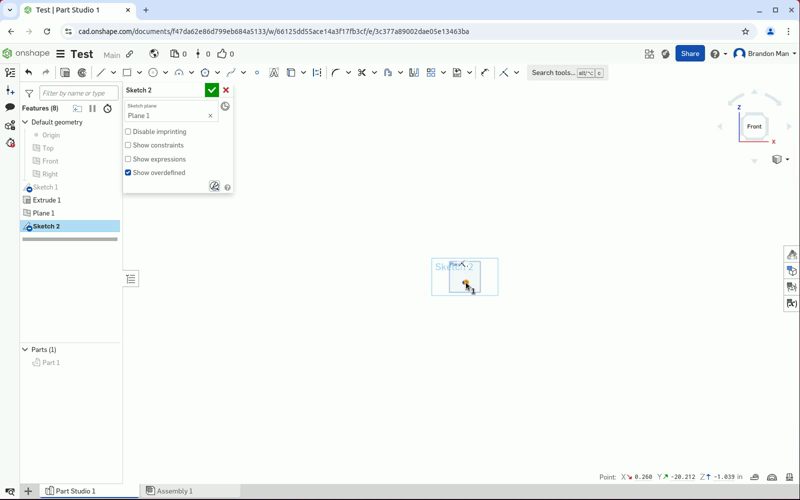
mouse_move(73, 352)
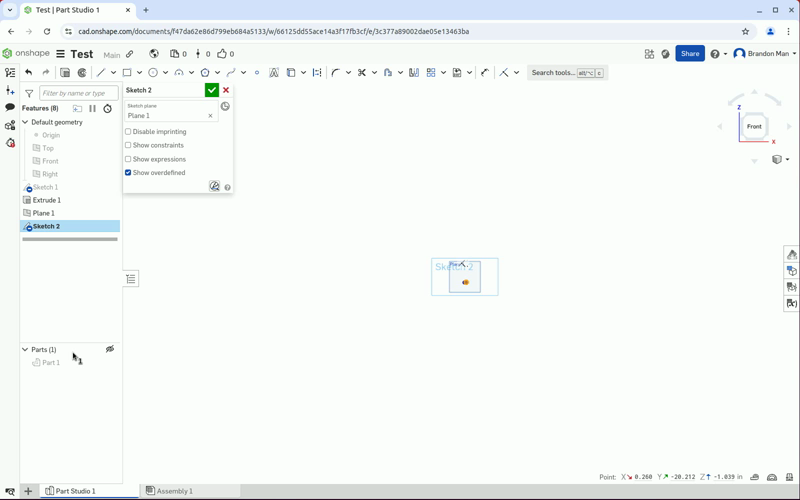
key(shift+y)
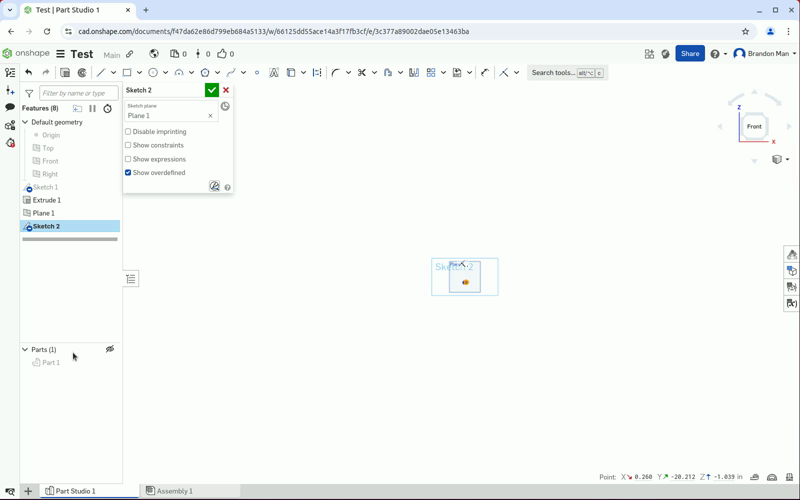
key(shift+e)
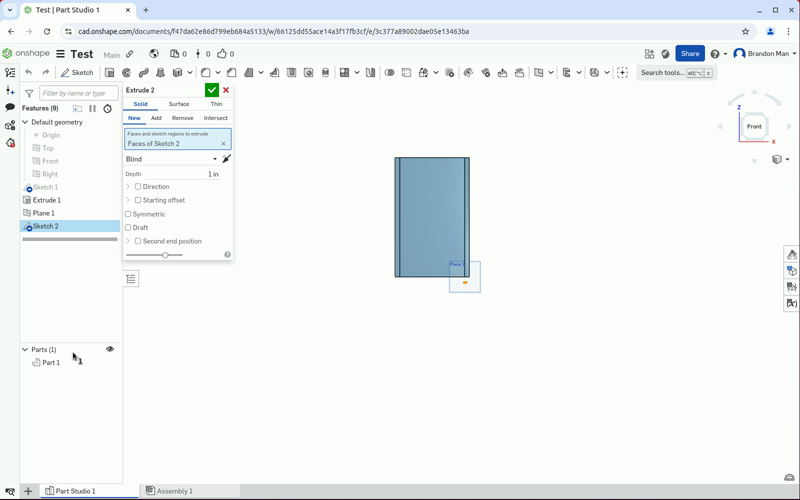
mouse_move(143, 106)
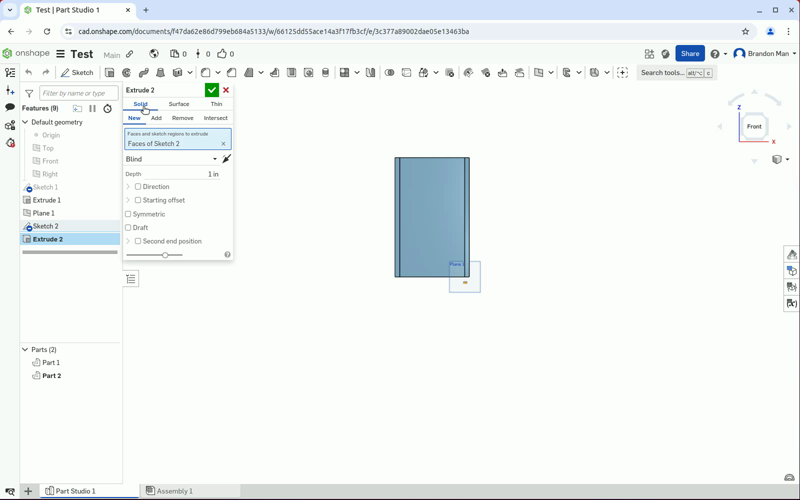
click(143, 106)
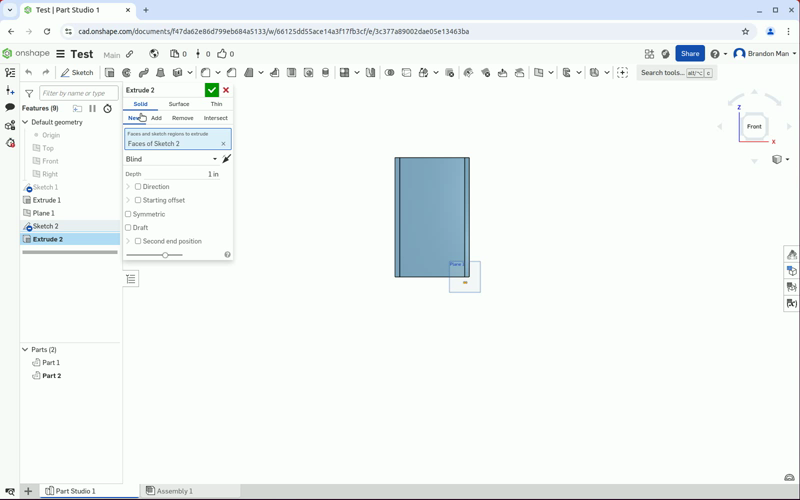
mouse_move(137, 120)
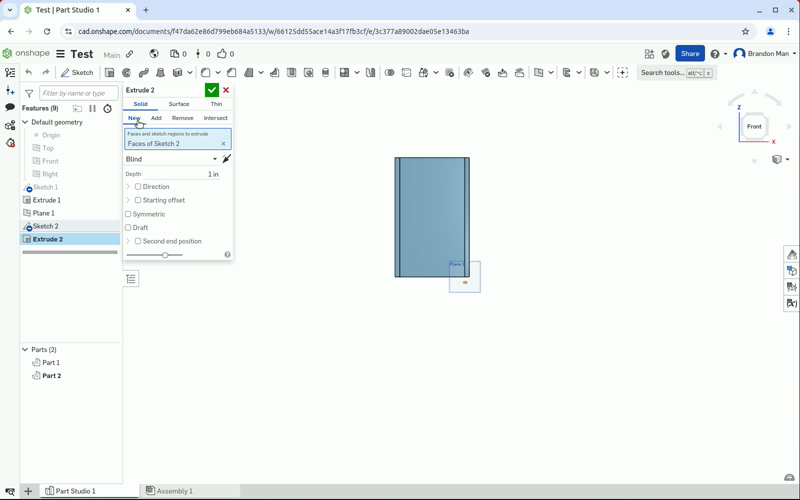
click(137, 120)
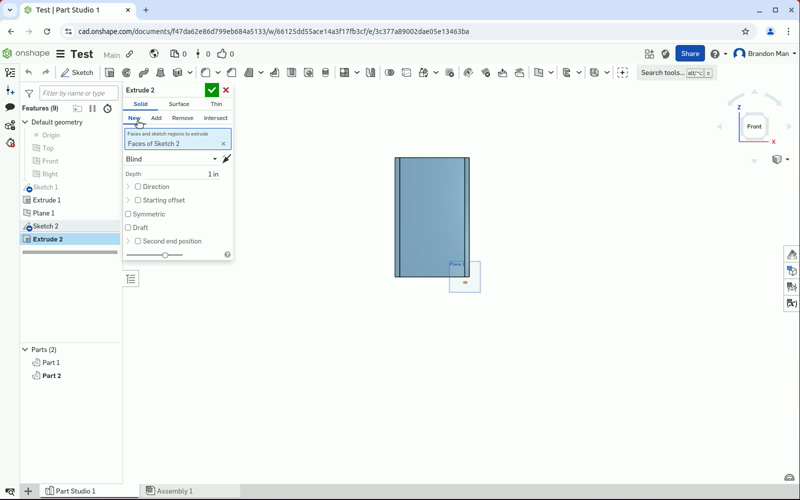
key(tab, 4)
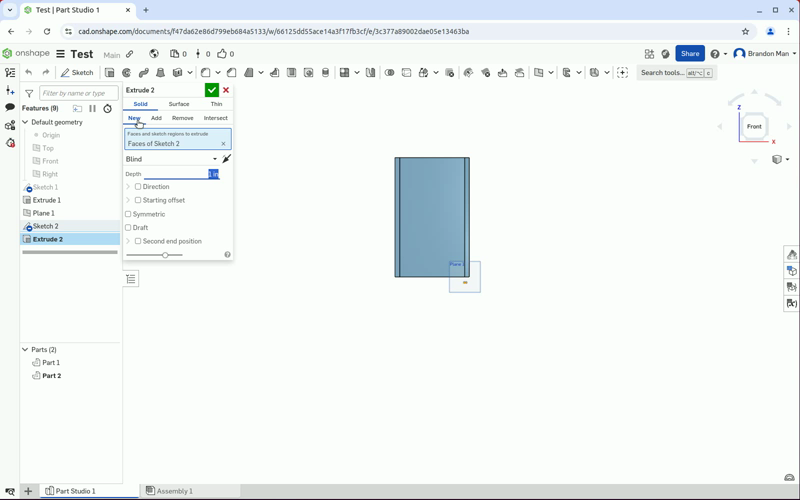
text(-6.018)
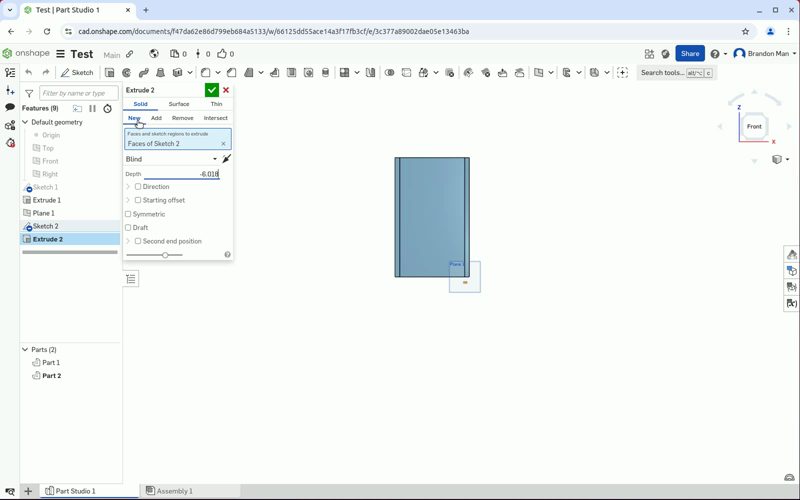
key(enter)
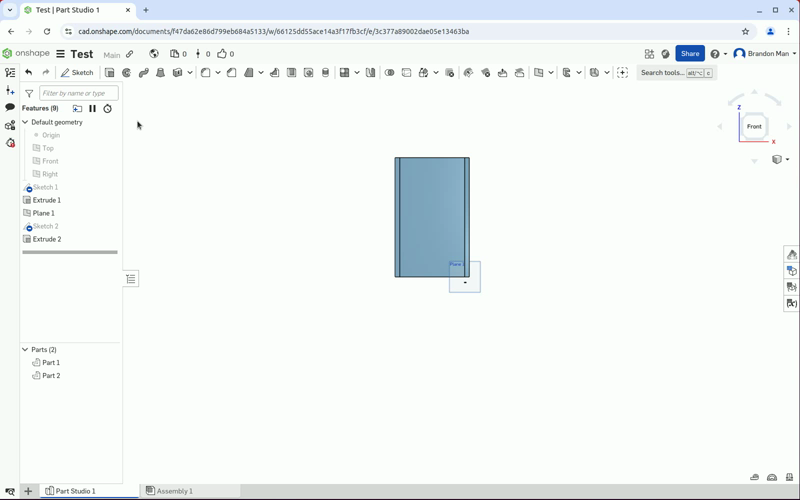
key(shift+h)
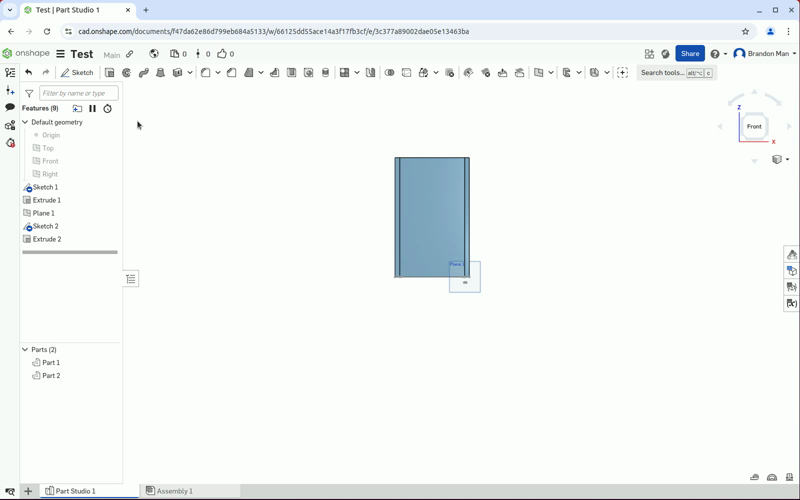
key(shift+h)
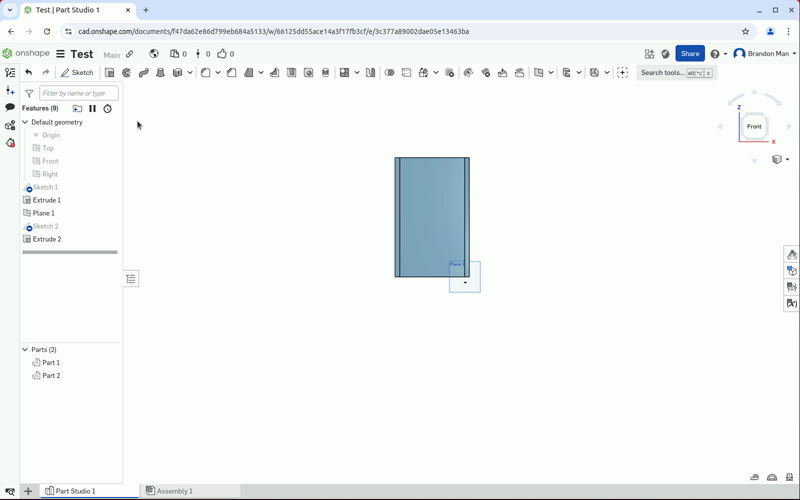
mouse_move(73, 189)
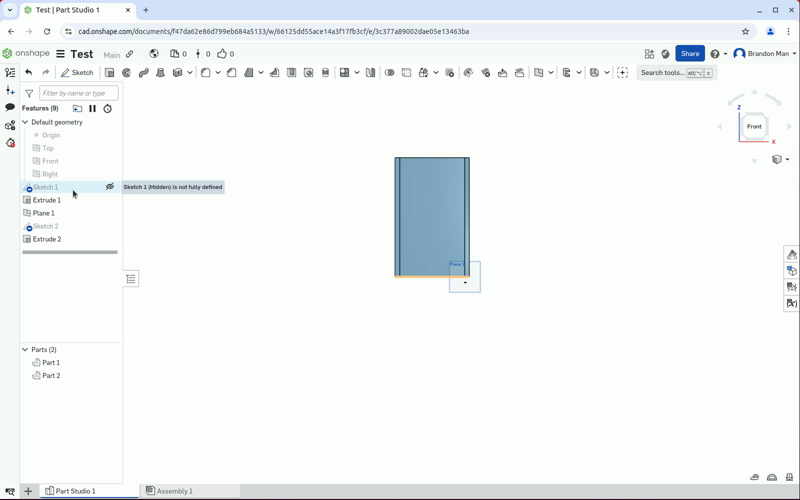
click(73, 189)
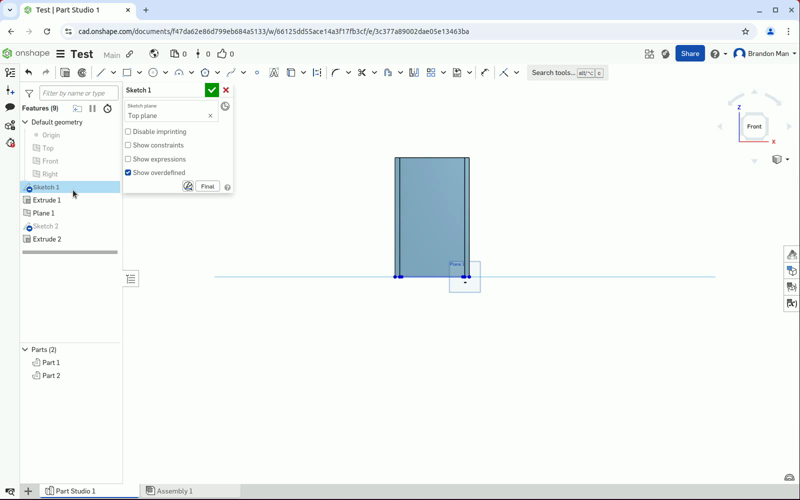
mouse_move(229, 92)
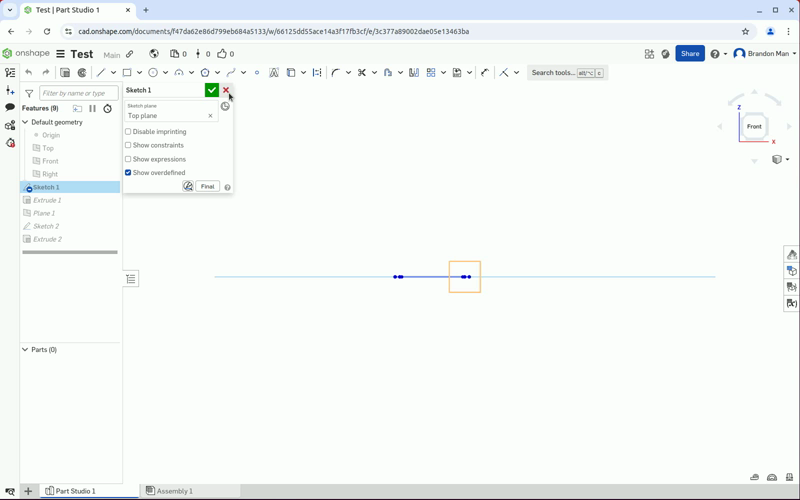
click(229, 92)
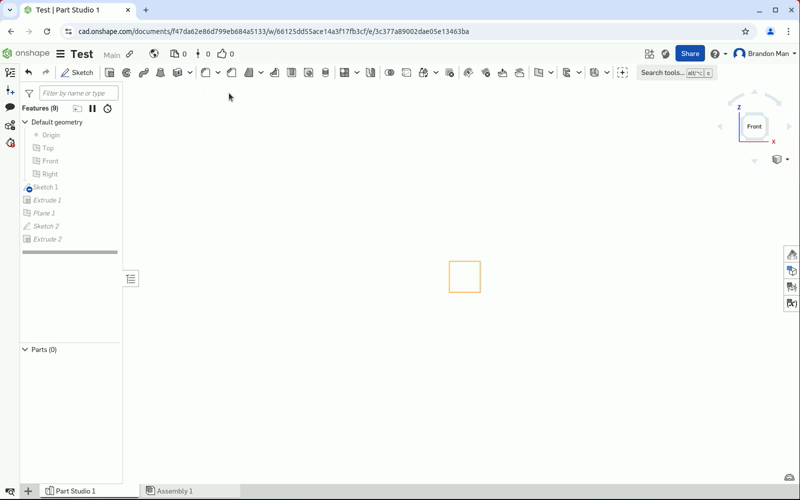
key(shift+s)
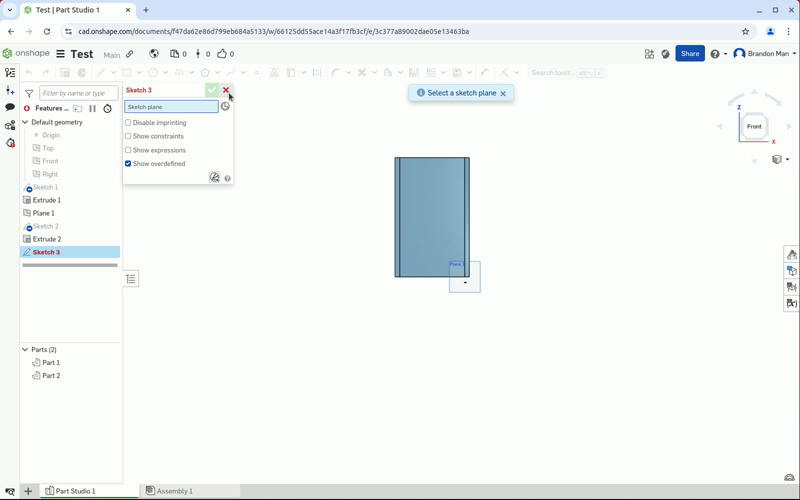
mouse_move(73, 215)
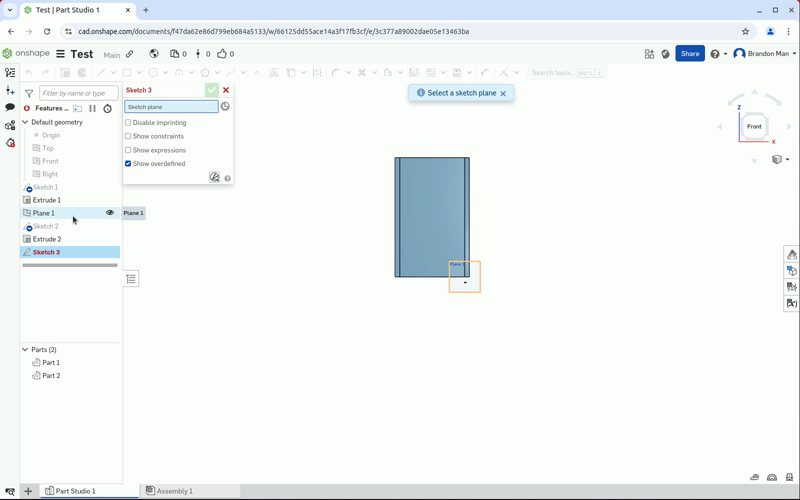
click(73, 215)
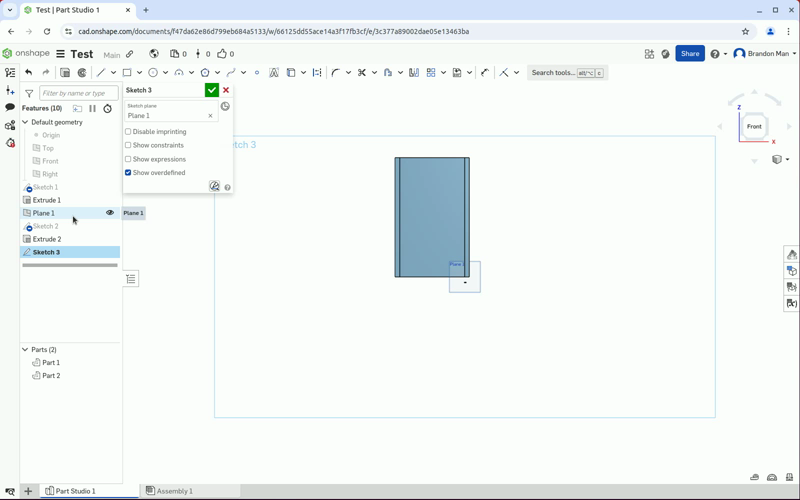
mouse_move(73, 352)
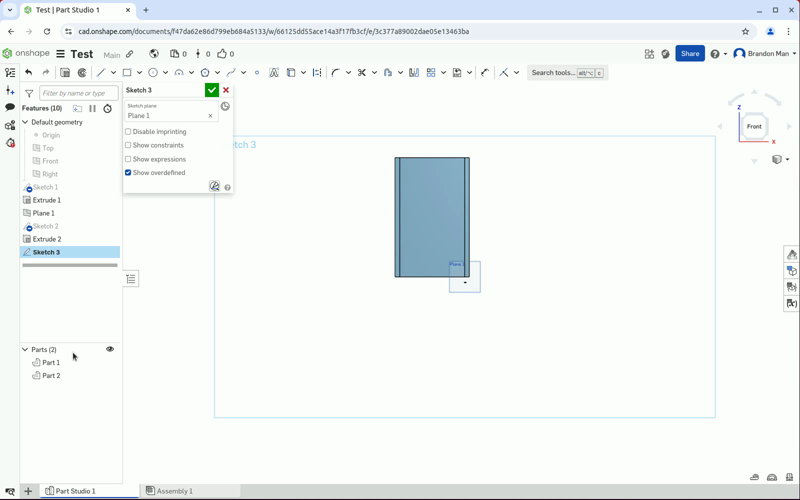
key(y)
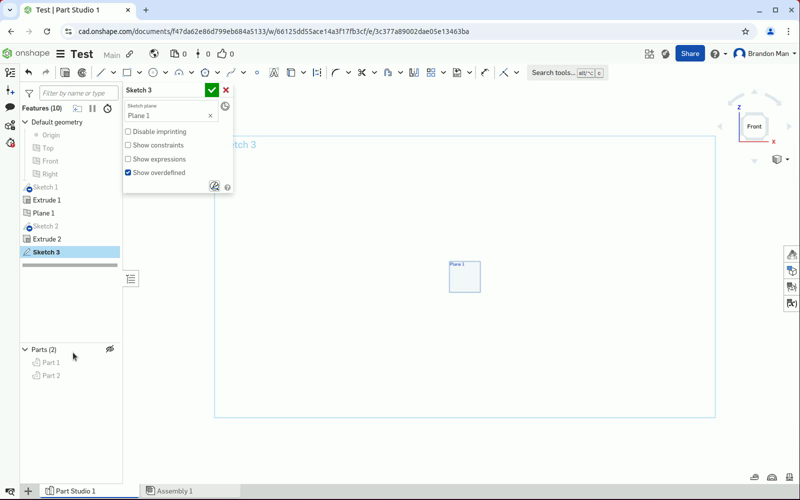
key(l)
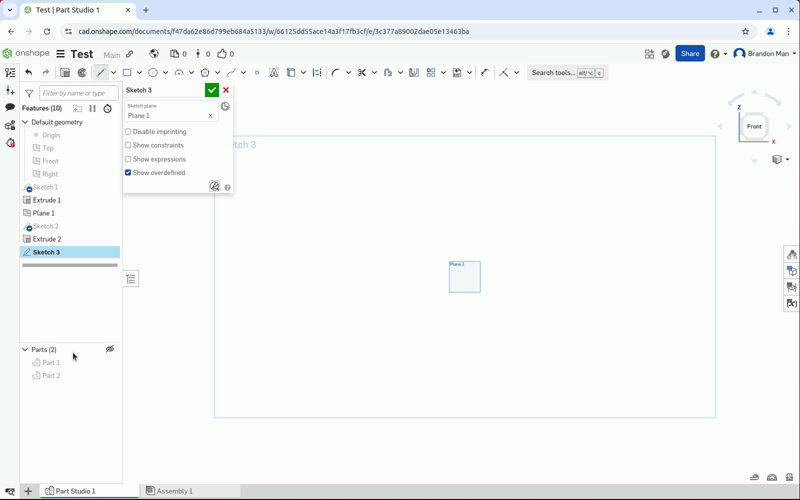
key_down(shift)
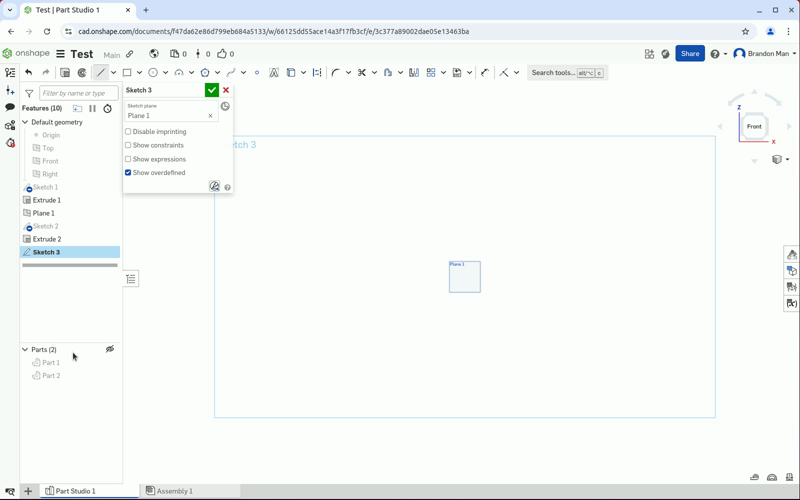
mouse_move(464, 245)
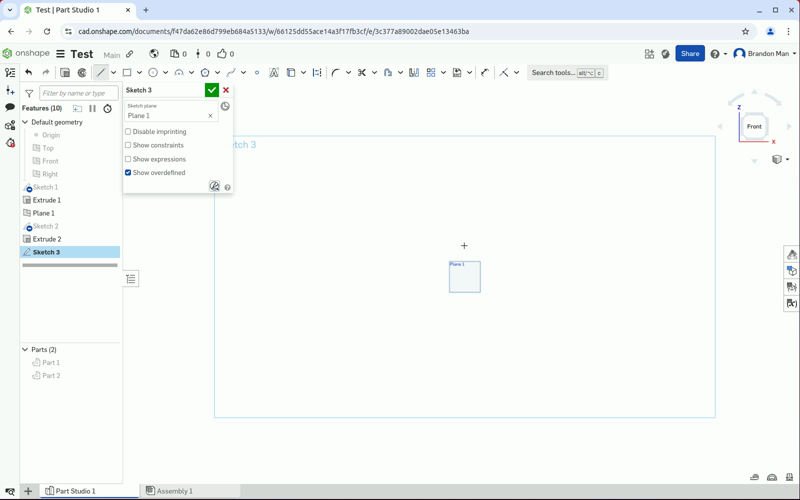
click(464, 245)
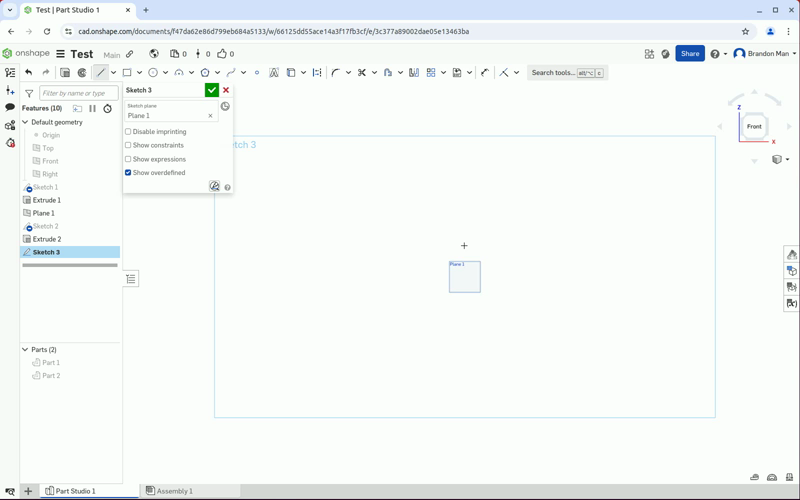
key_up(shift)
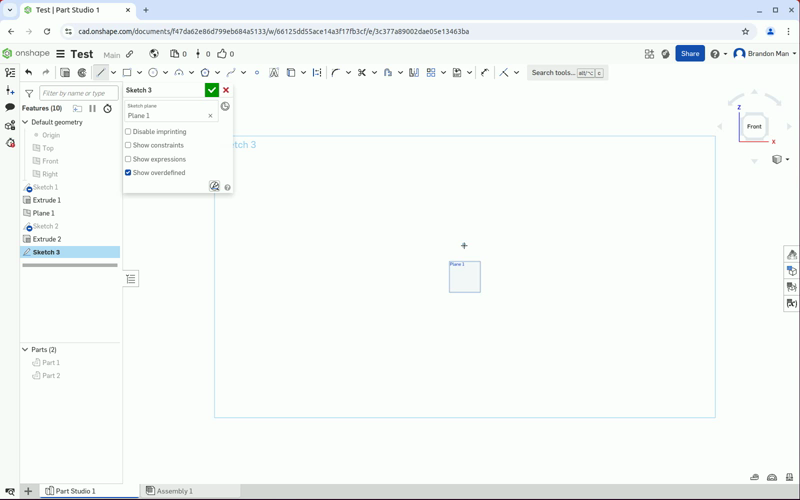
key_down(shift)
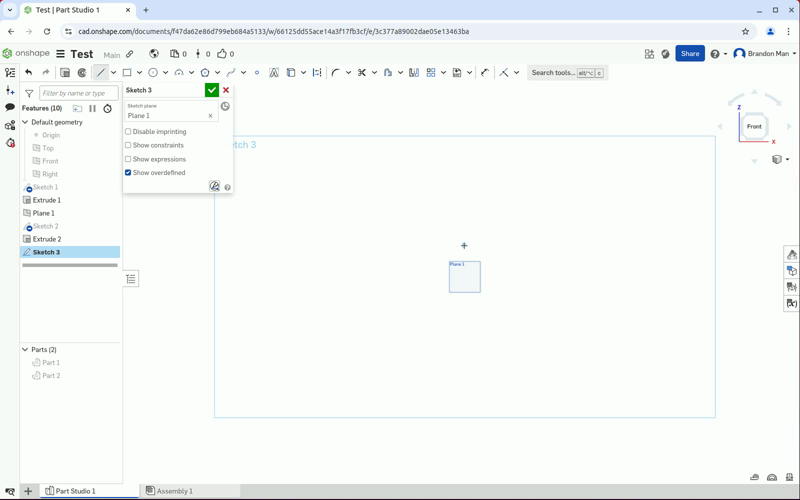
mouse_move(494, 245)
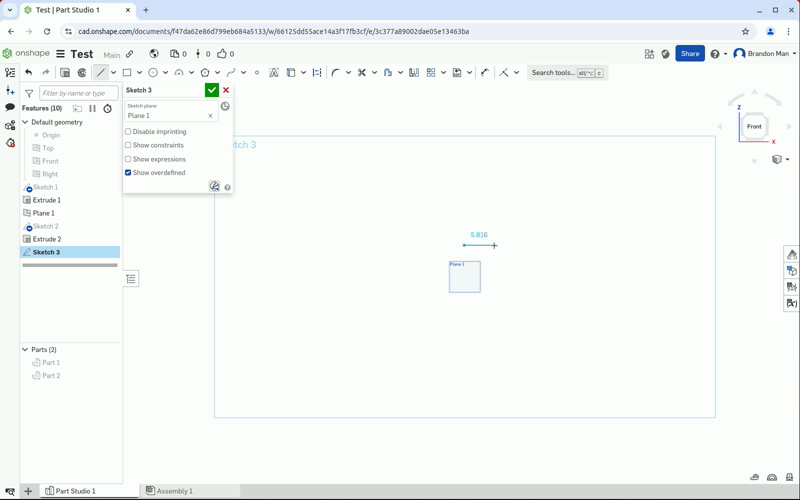
mouse_move(466, 245)
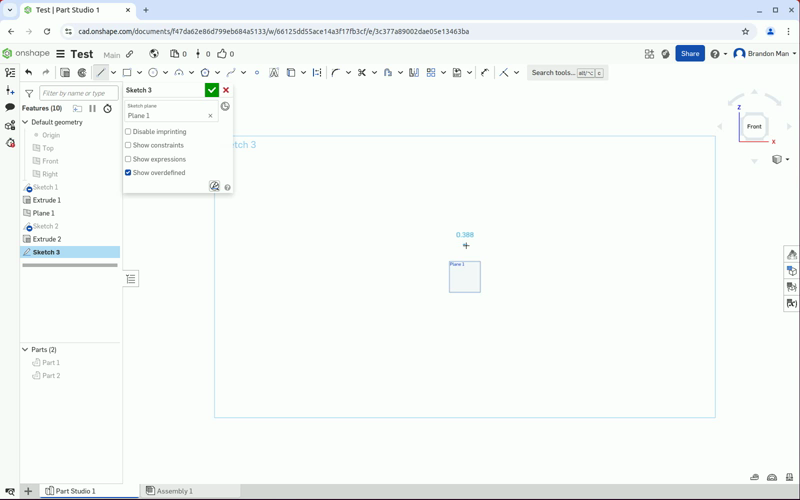
scroll(6)
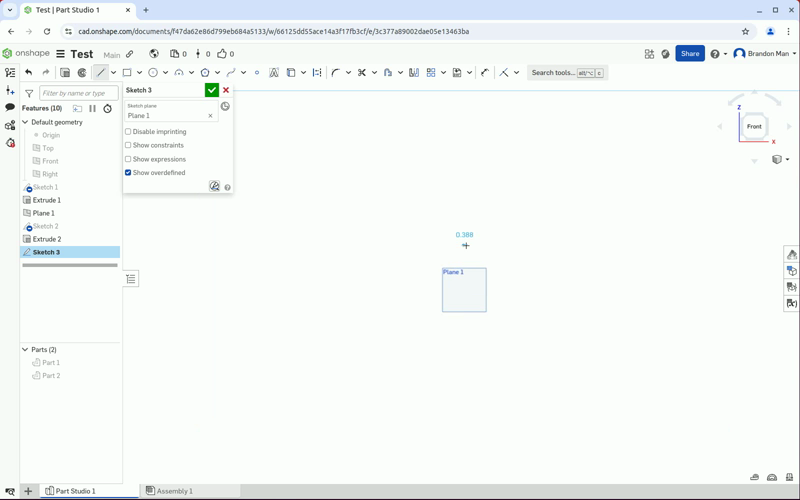
scroll(6)
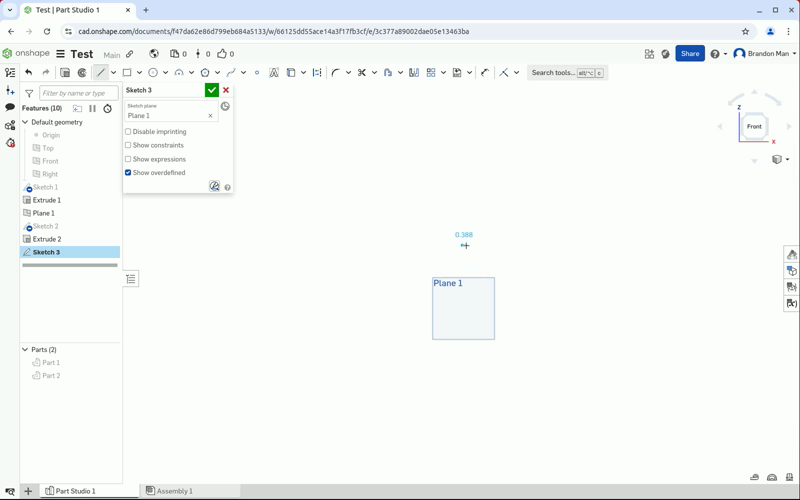
scroll(6)
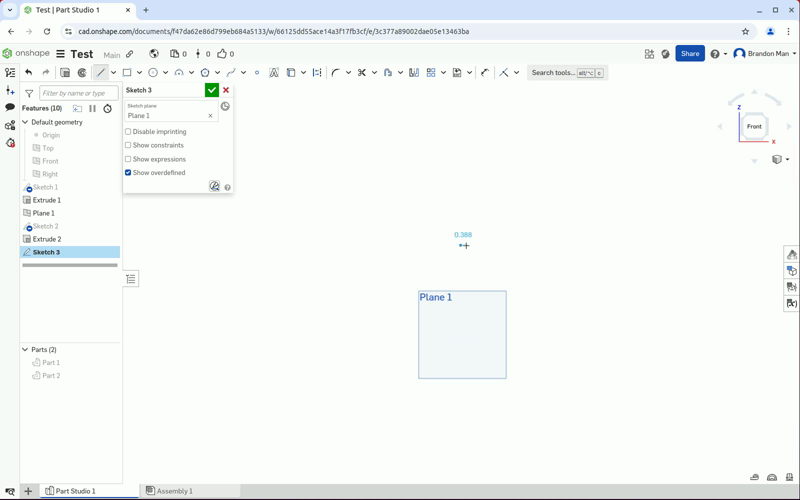
scroll(6)
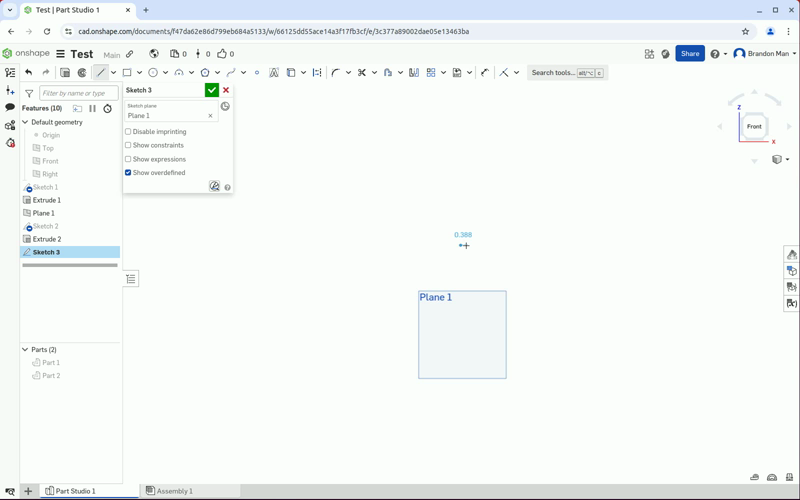
scroll(6)
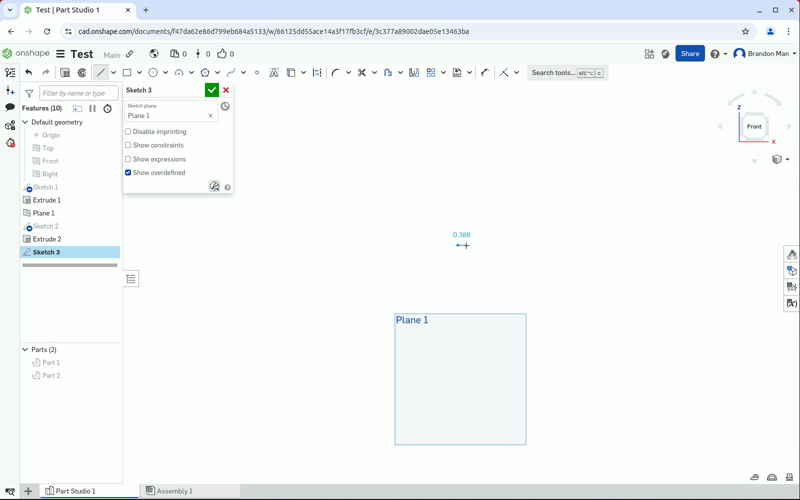
scroll(6)
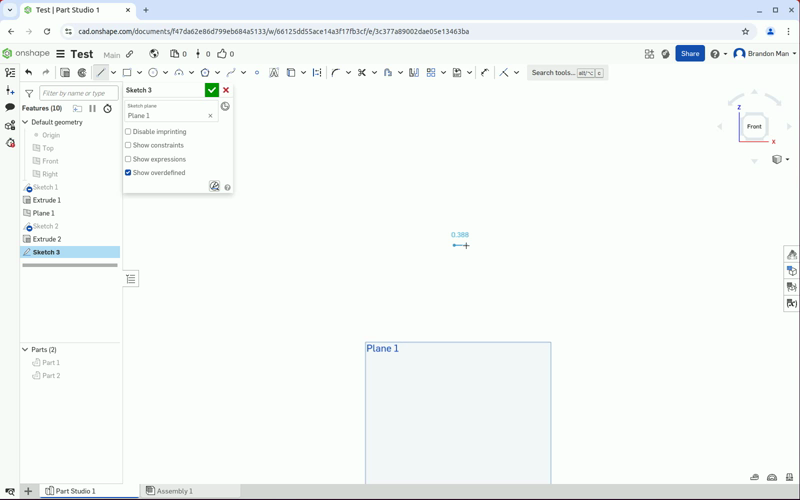
scroll(6)
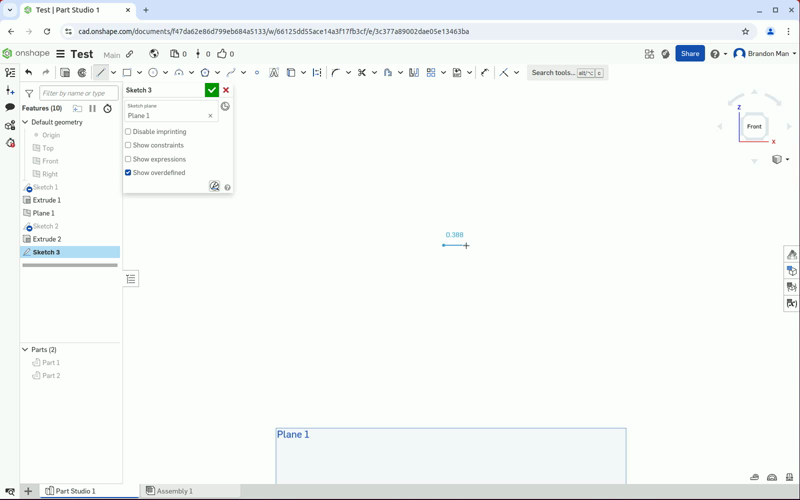
click(466, 245)
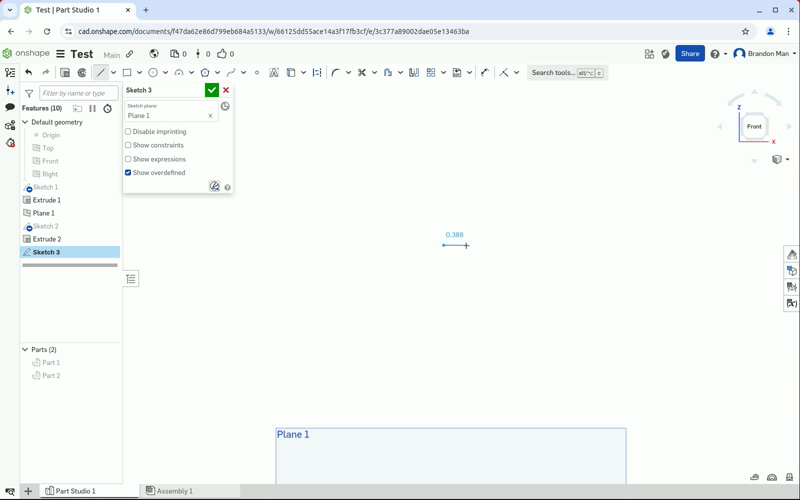
scroll(-6)
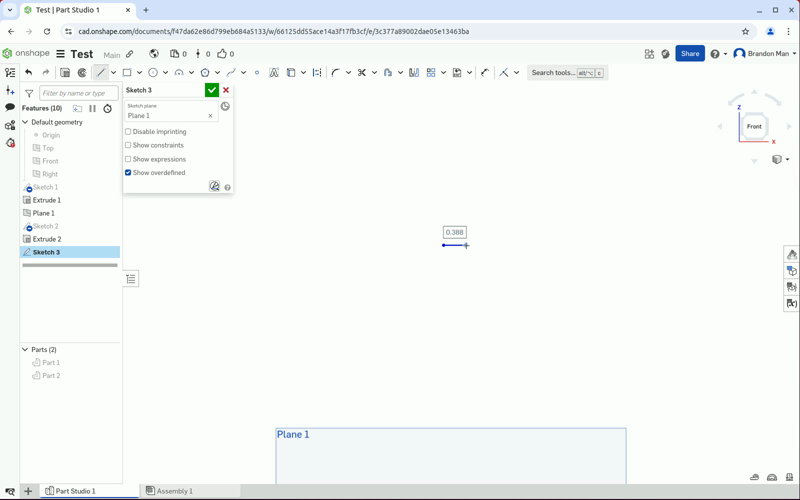
scroll(-6)
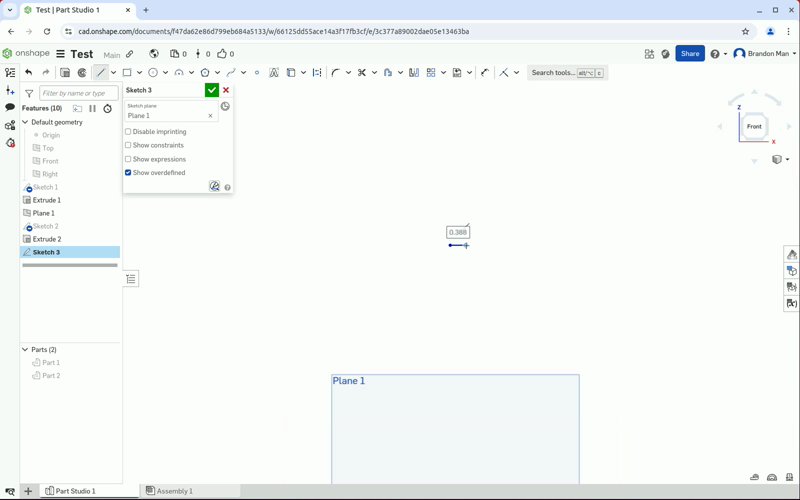
scroll(-6)
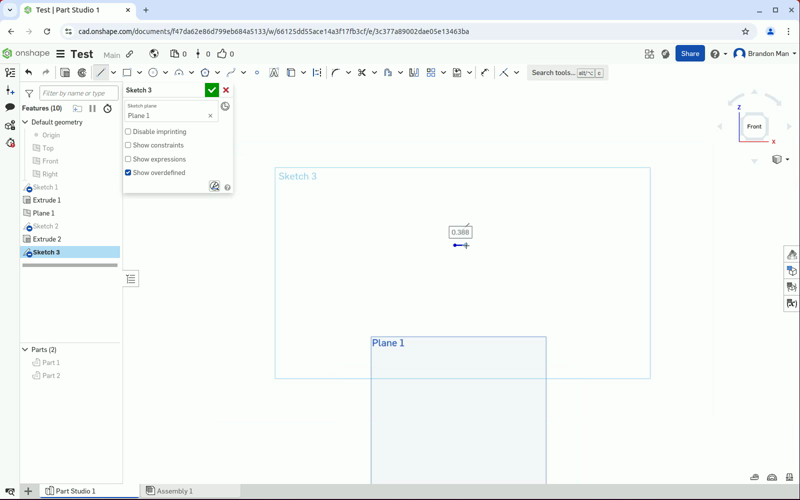
scroll(-6)
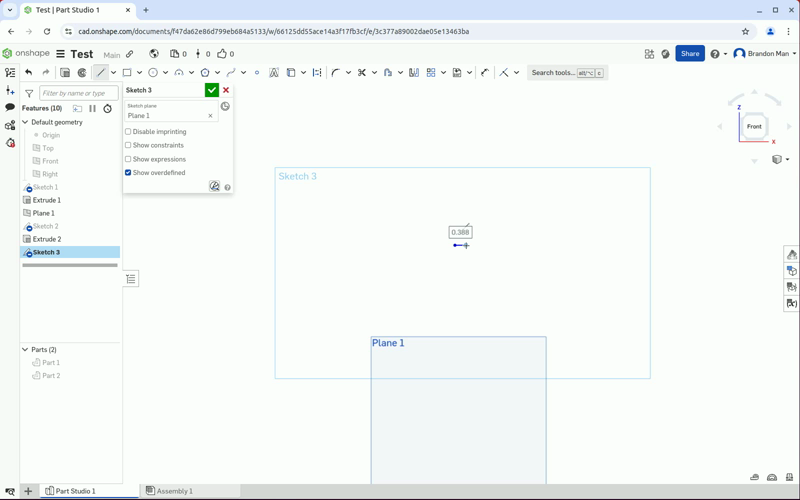
scroll(-6)
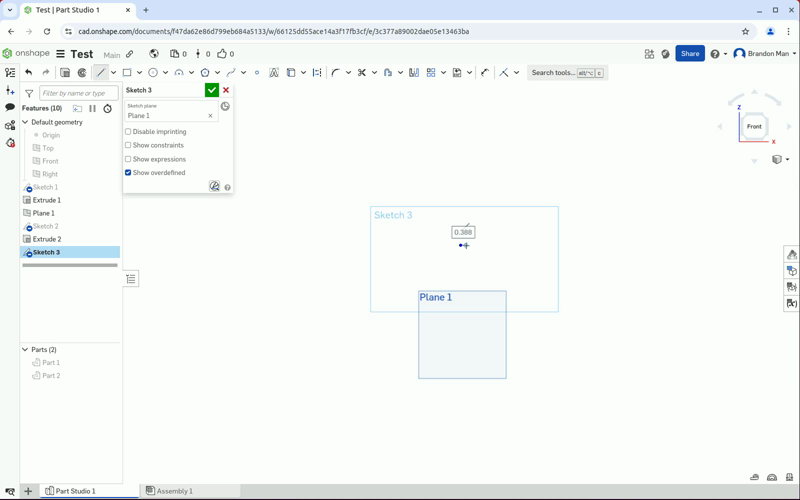
scroll(-6)
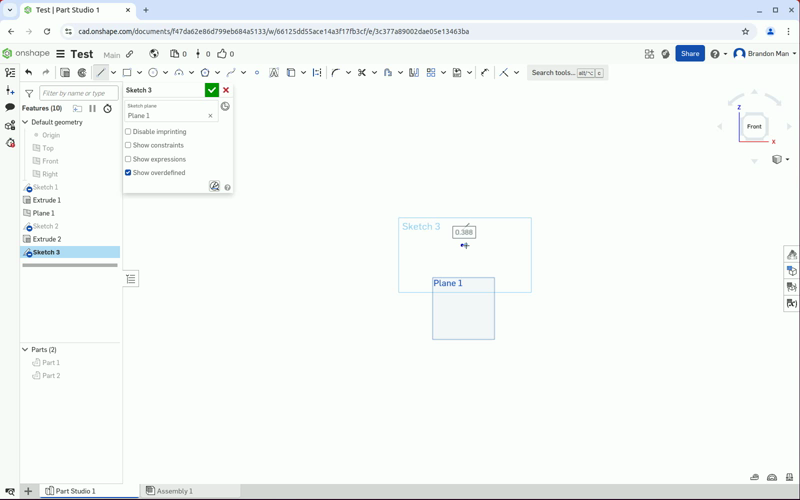
scroll(-6)
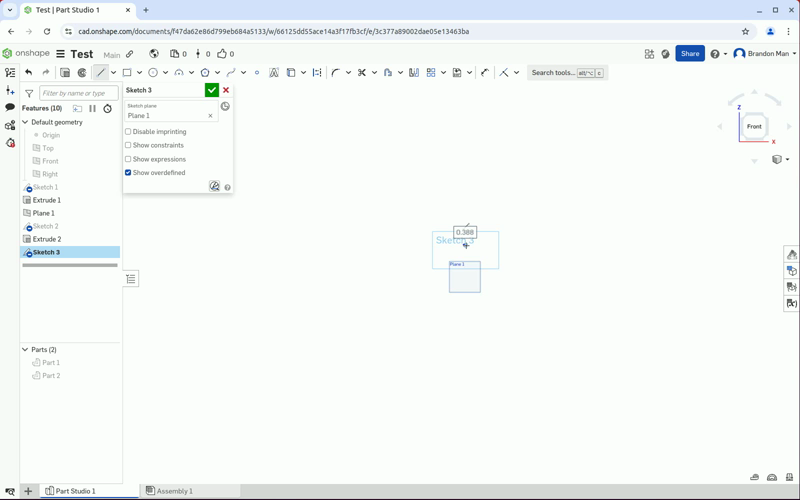
key_up(shift)
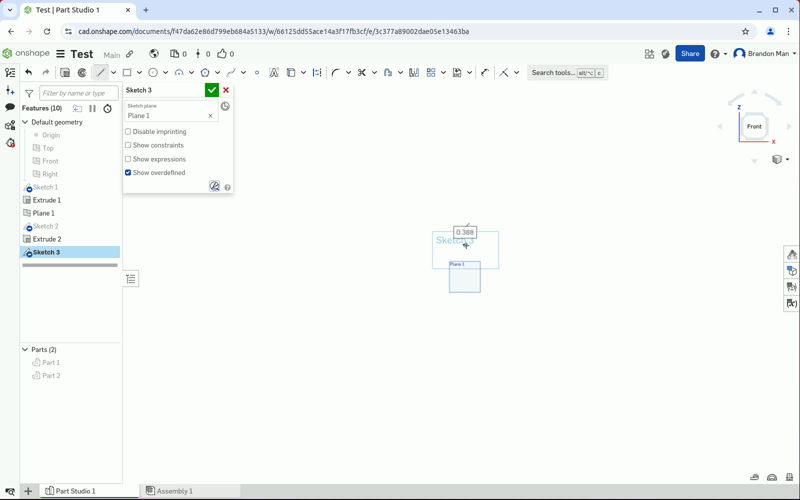
key_down(shift)
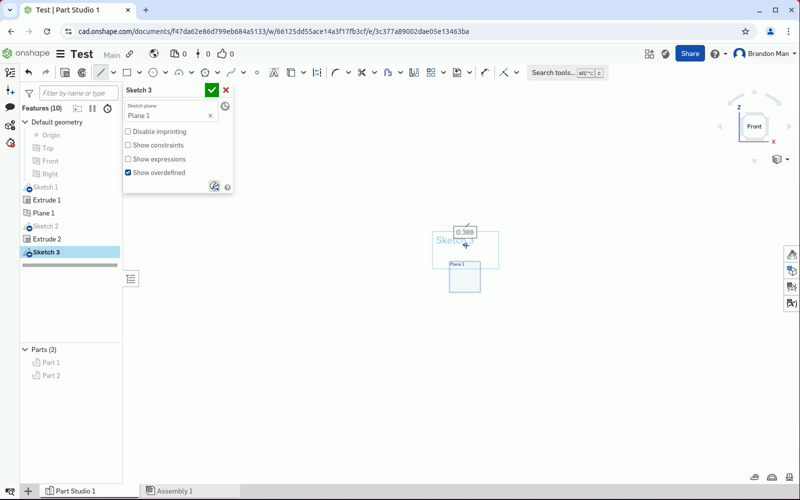
mouse_move(496, 245)
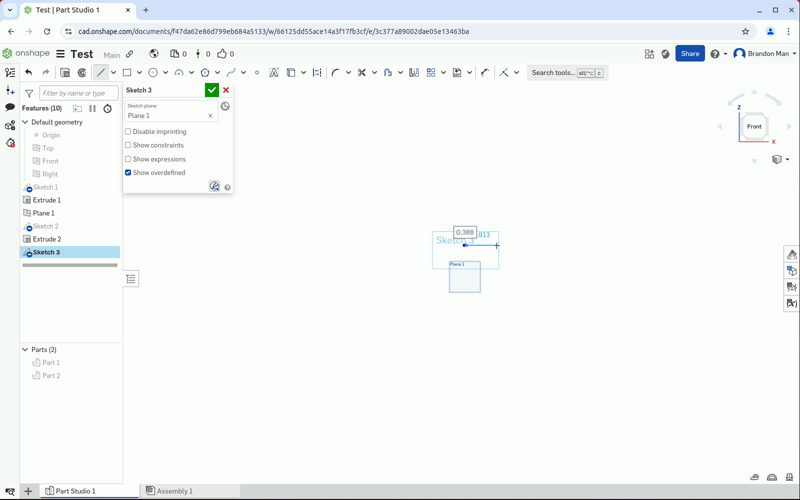
mouse_move(466, 244)
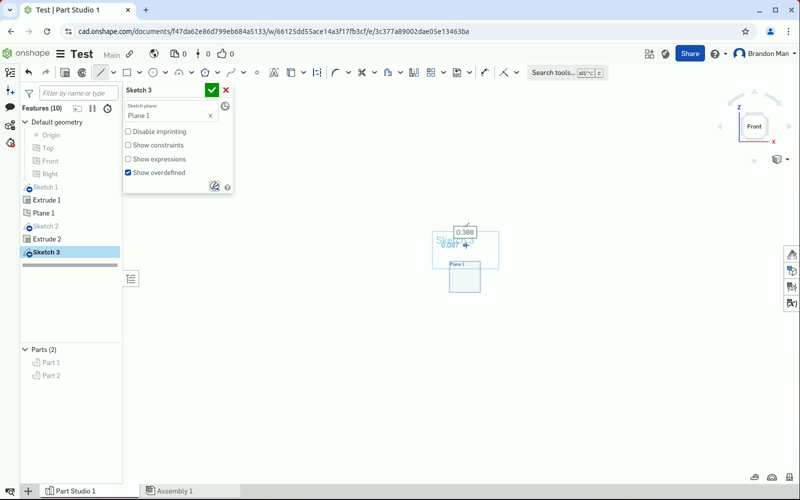
scroll(6)
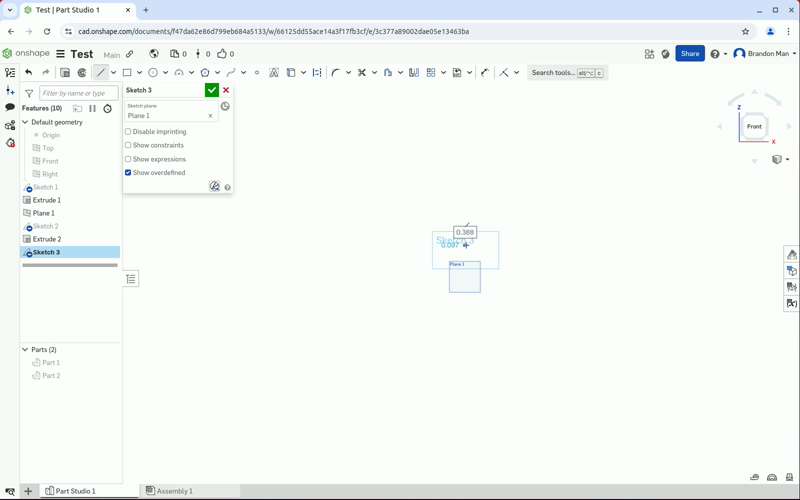
scroll(6)
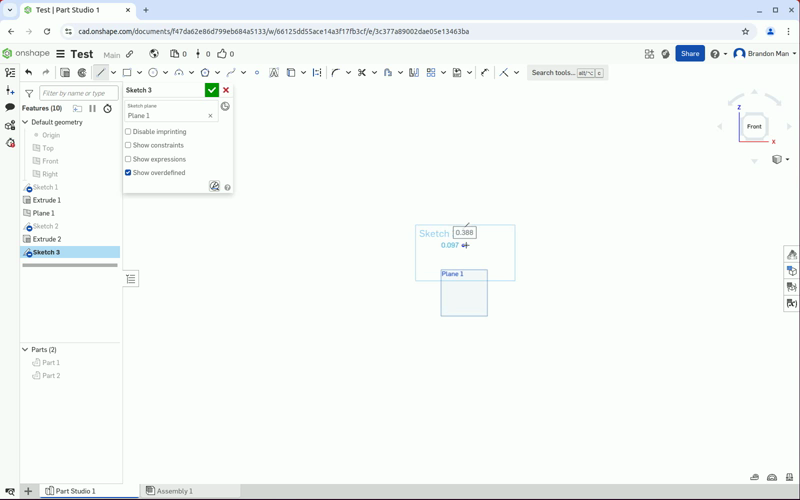
scroll(6)
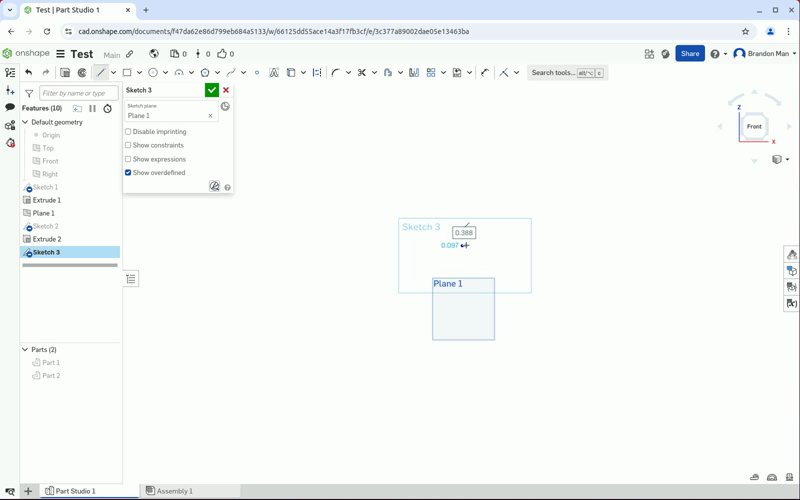
scroll(6)
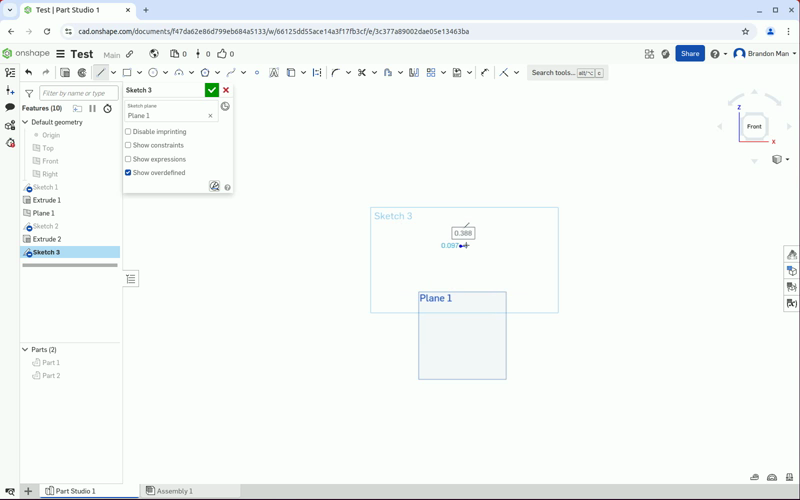
scroll(6)
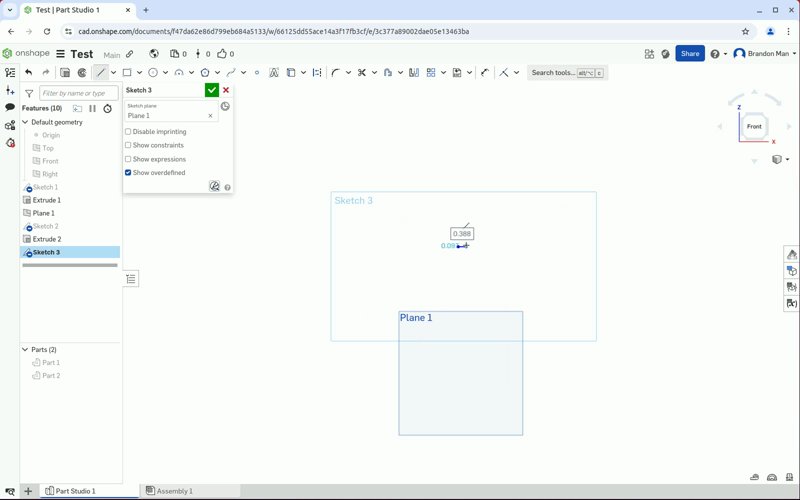
scroll(6)
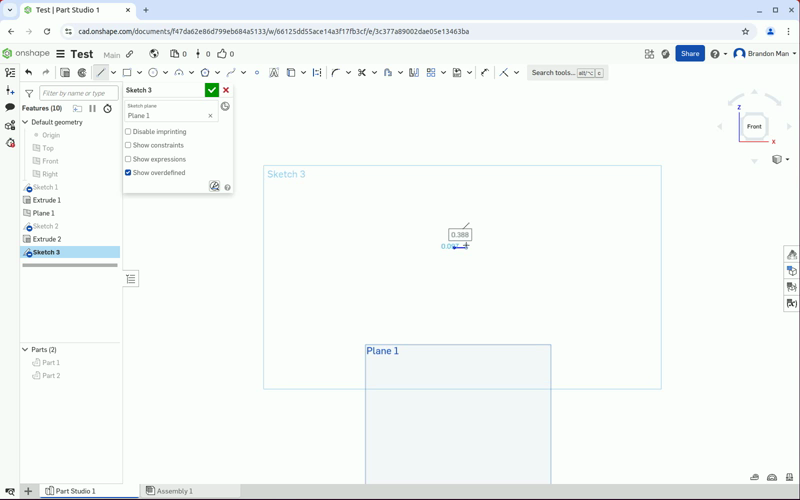
scroll(6)
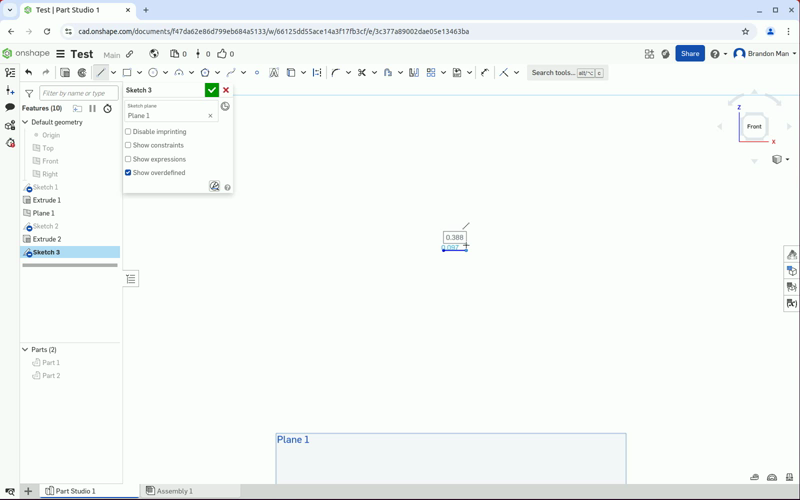
click(466, 244)
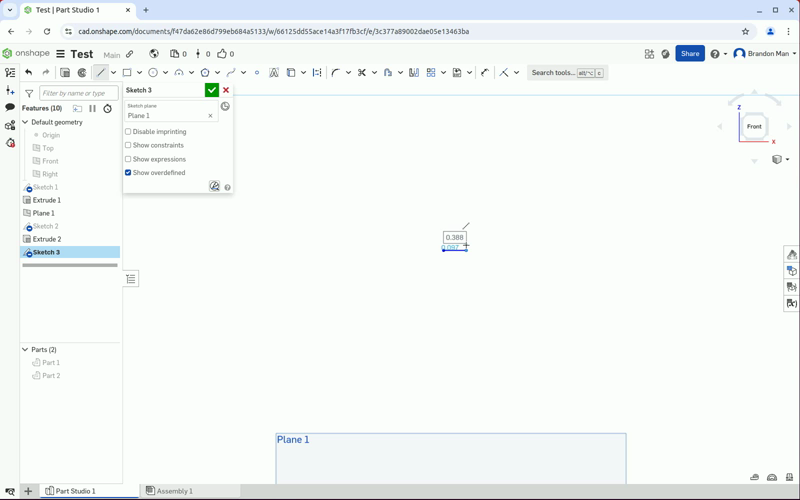
scroll(-6)
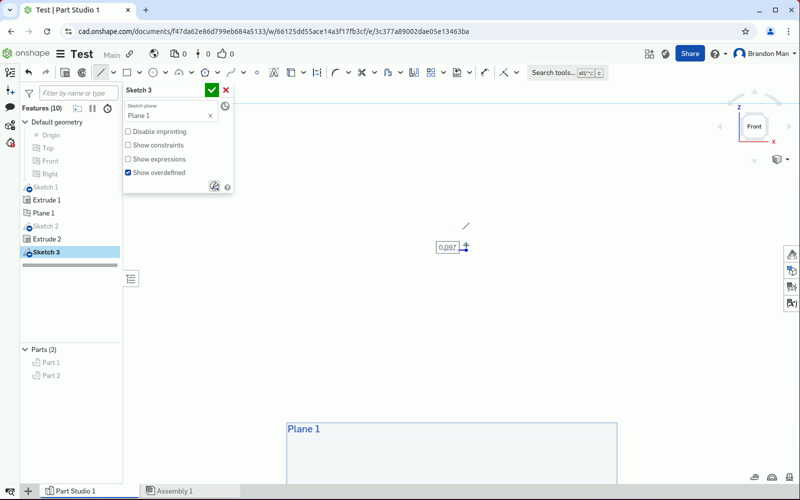
scroll(-6)
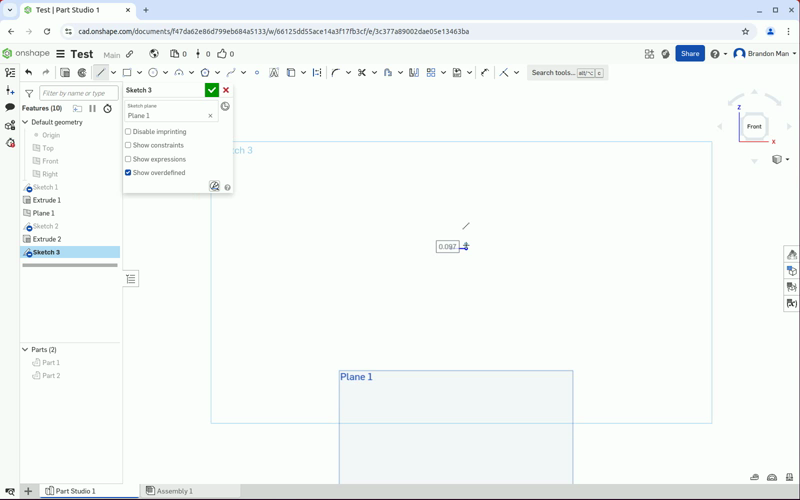
scroll(-6)
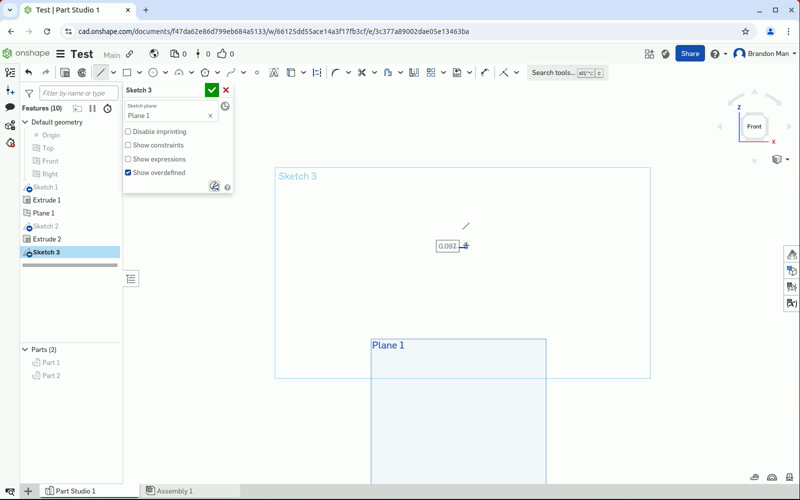
scroll(-6)
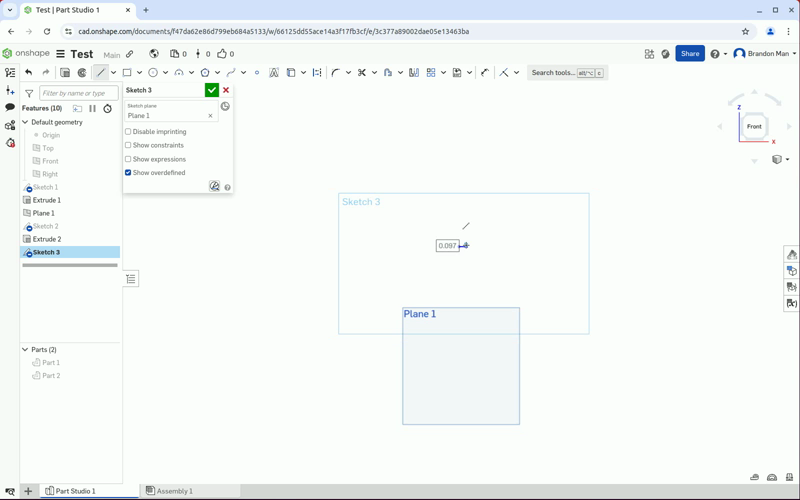
scroll(-6)
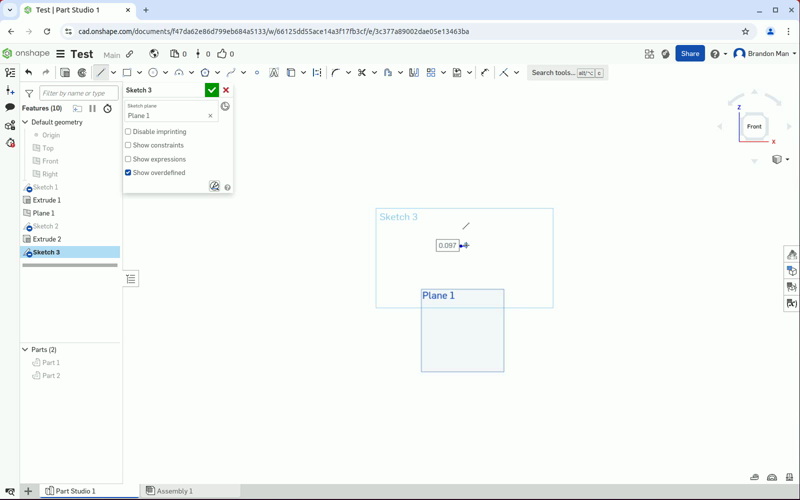
scroll(-6)
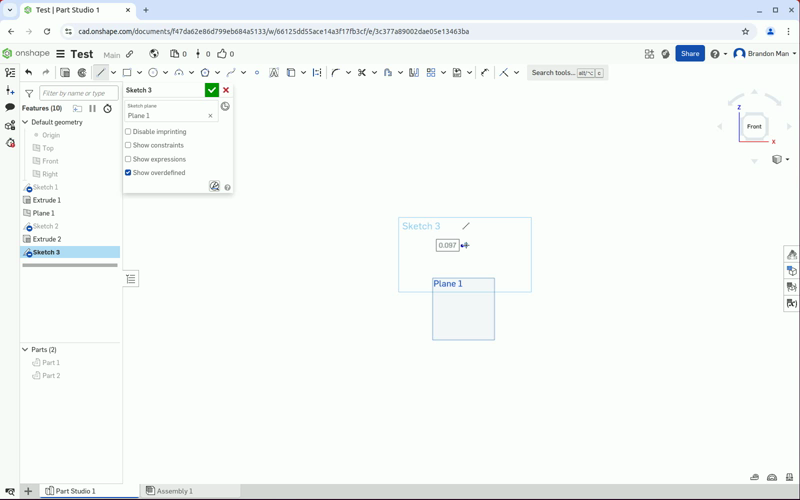
scroll(-6)
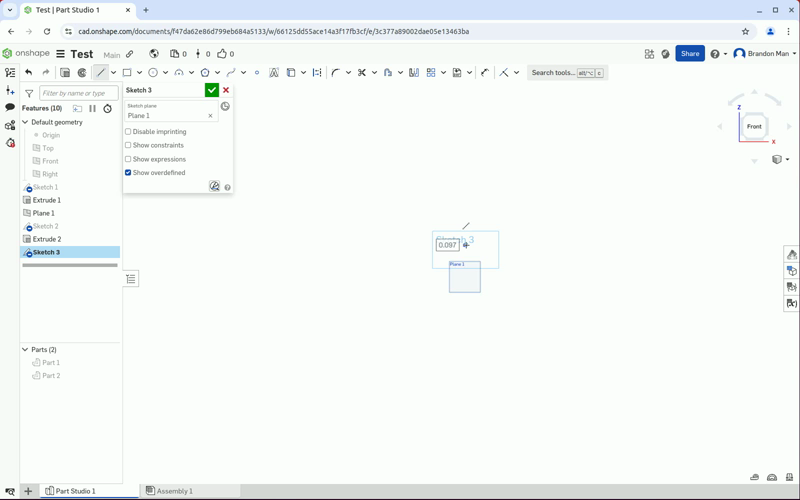
key_up(shift)
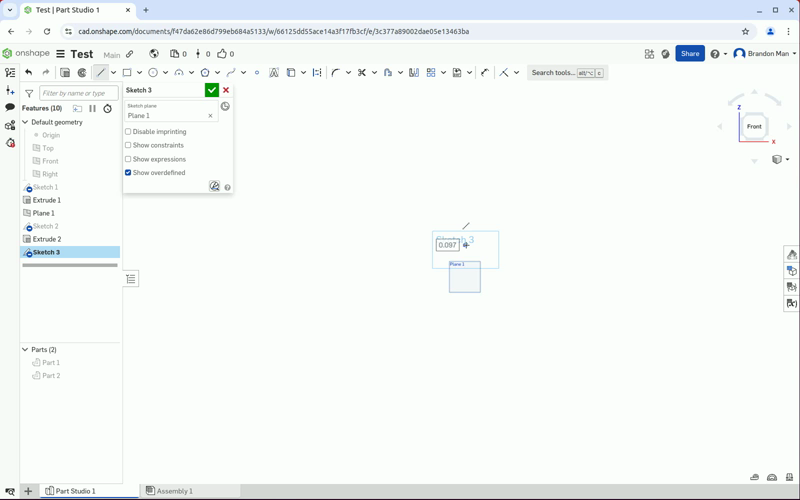
key_down(shift)
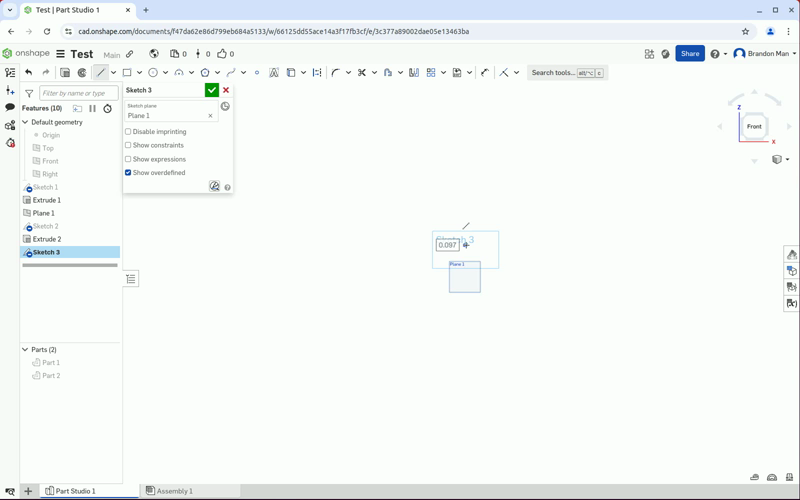
mouse_move(496, 244)
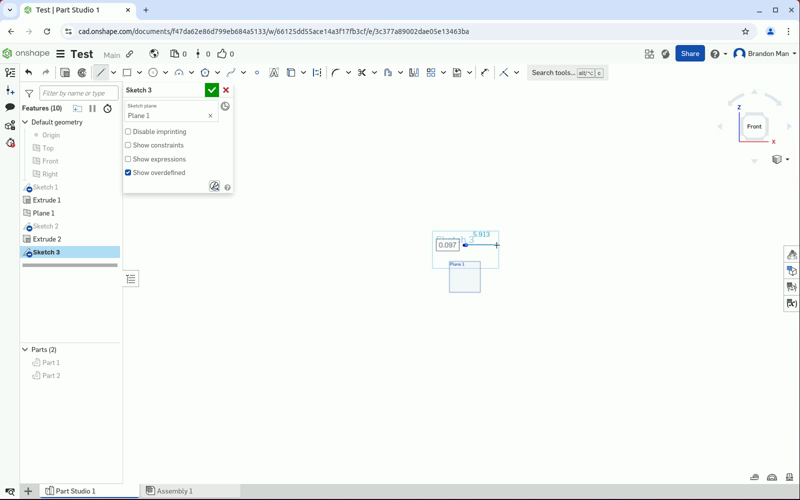
mouse_move(464, 244)
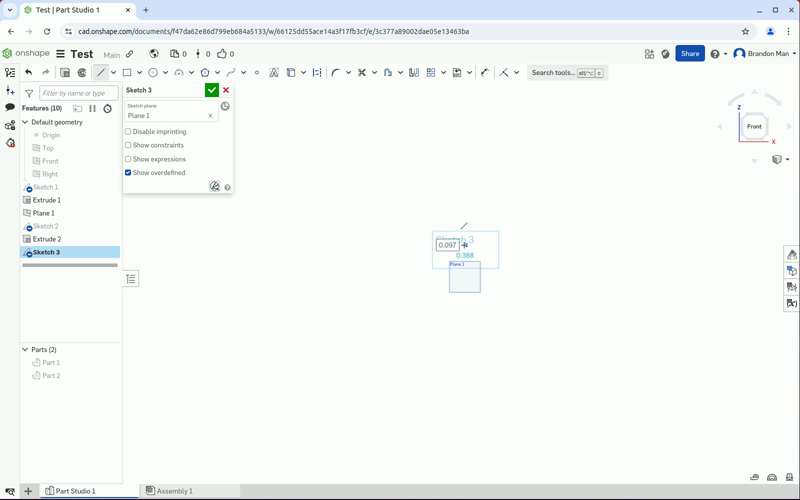
scroll(6)
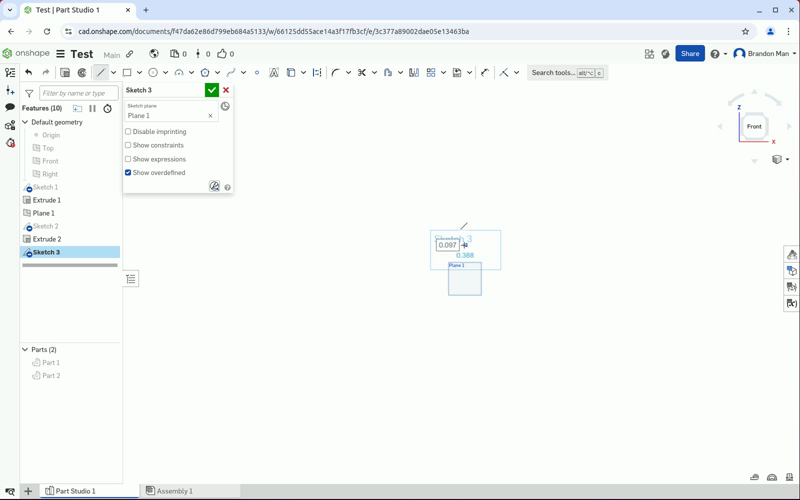
scroll(6)
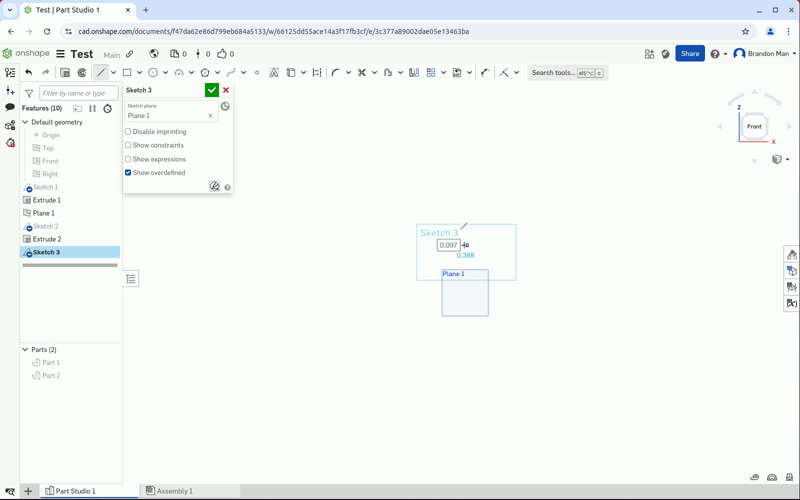
scroll(6)
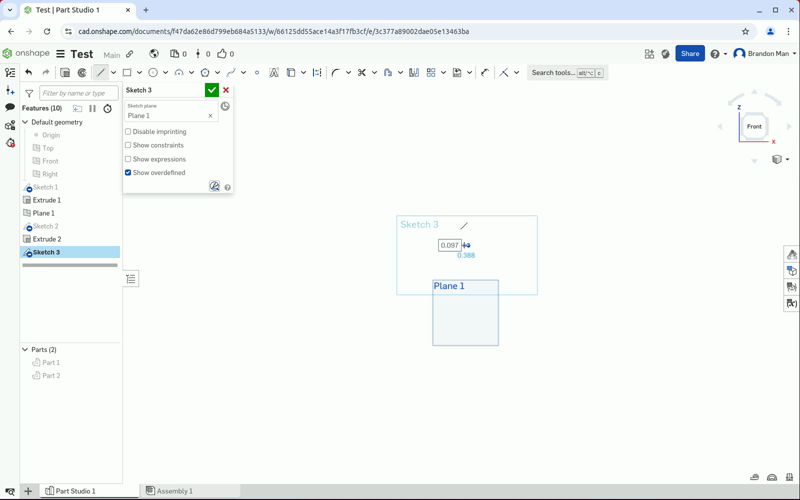
scroll(6)
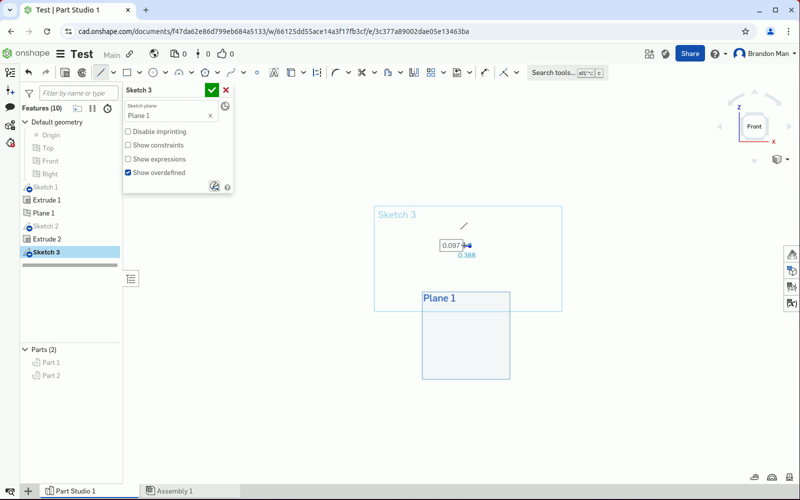
scroll(6)
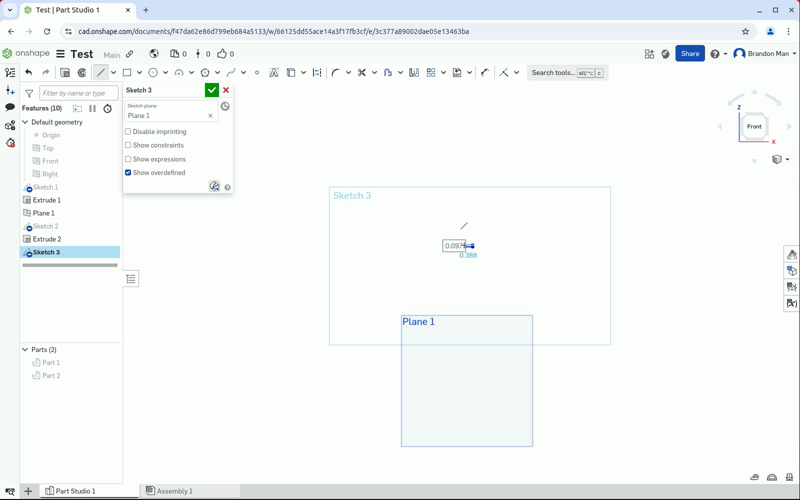
scroll(6)
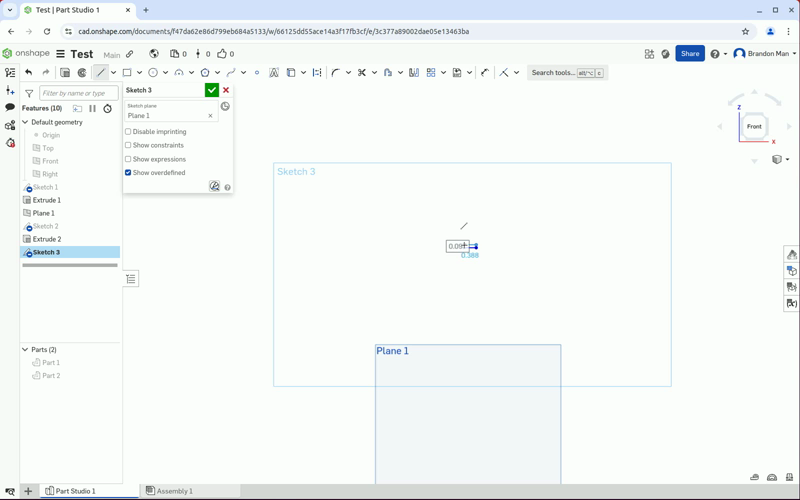
scroll(6)
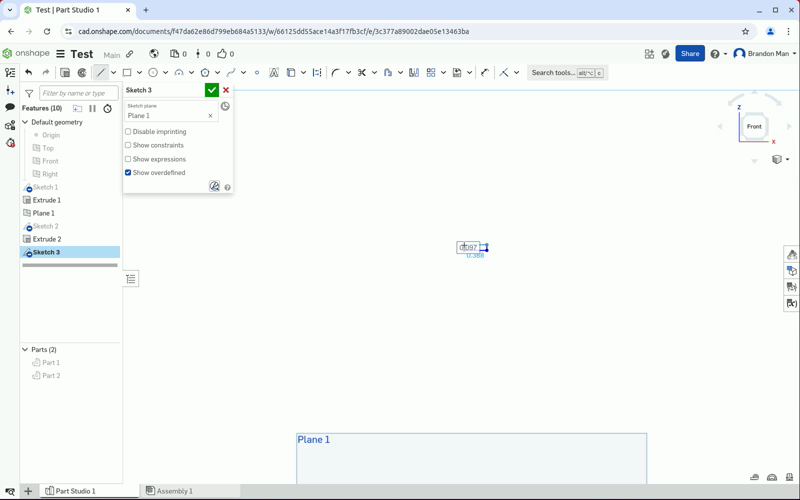
click(464, 244)
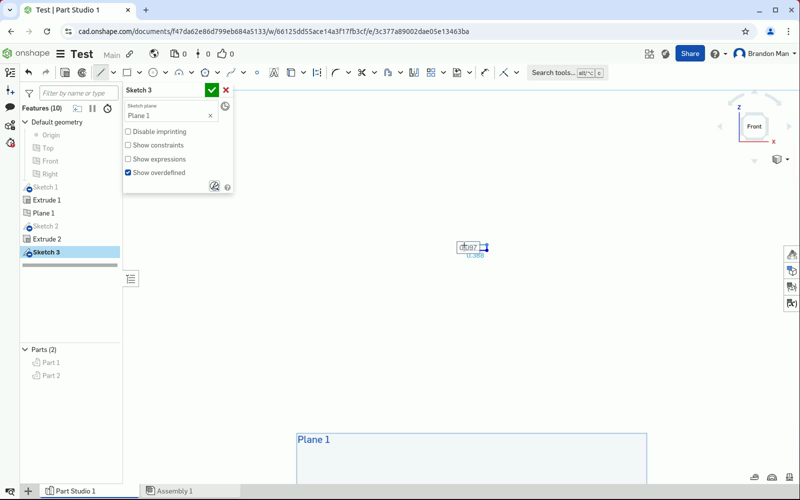
scroll(-6)
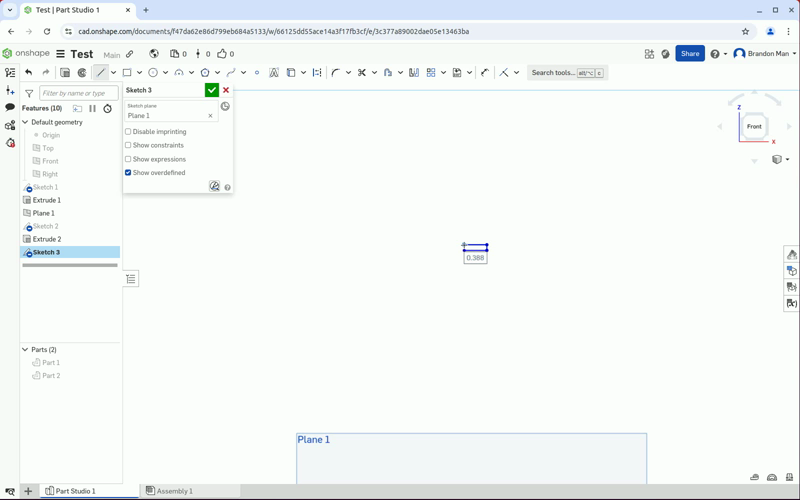
scroll(-6)
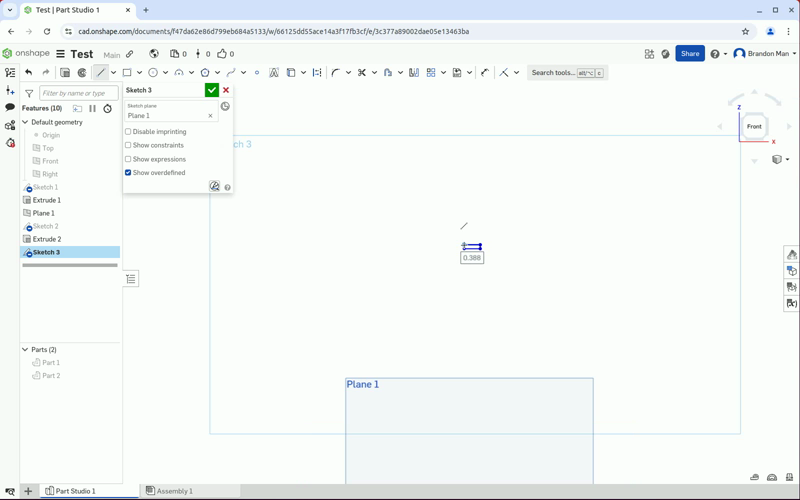
scroll(-6)
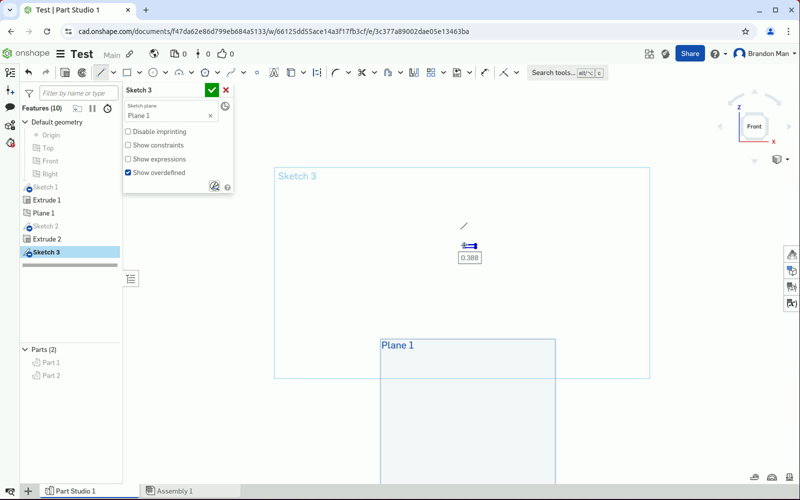
scroll(-6)
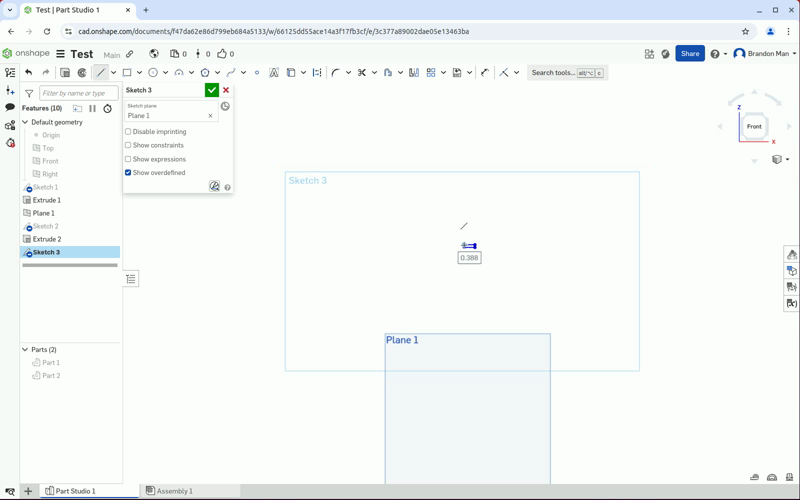
scroll(-6)
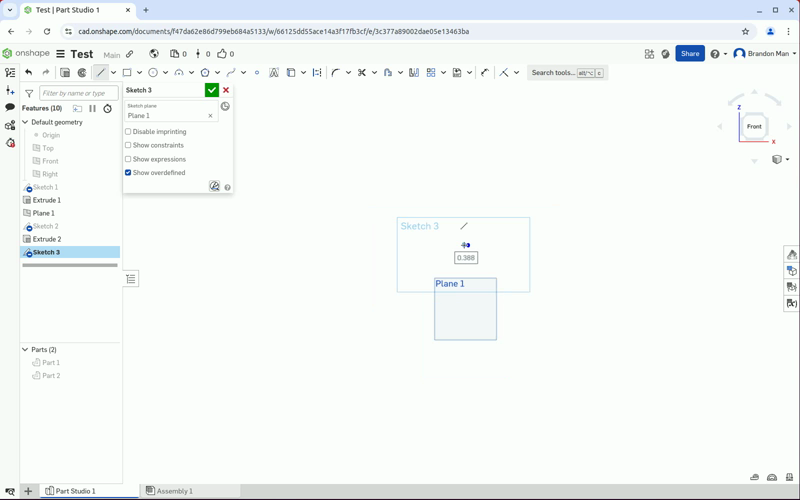
scroll(-6)
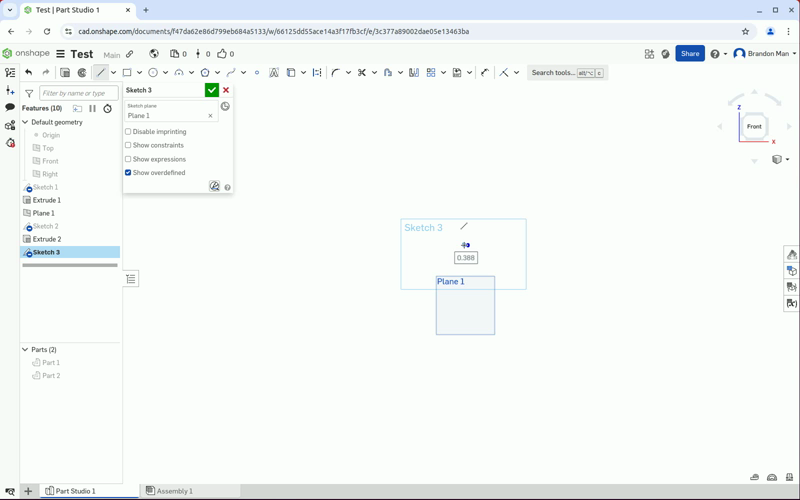
scroll(-6)
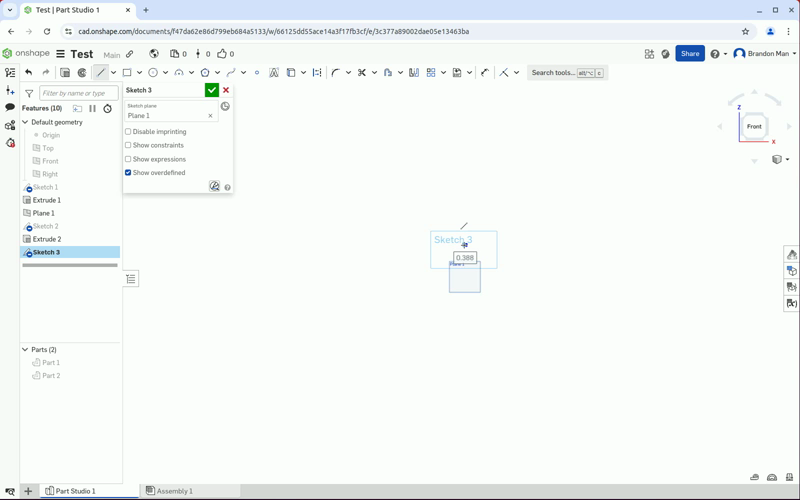
key_up(shift)
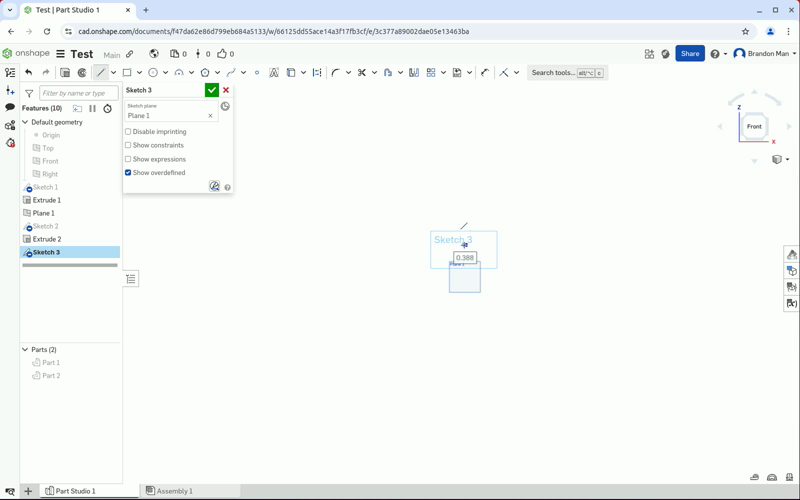
mouse_move(494, 244)
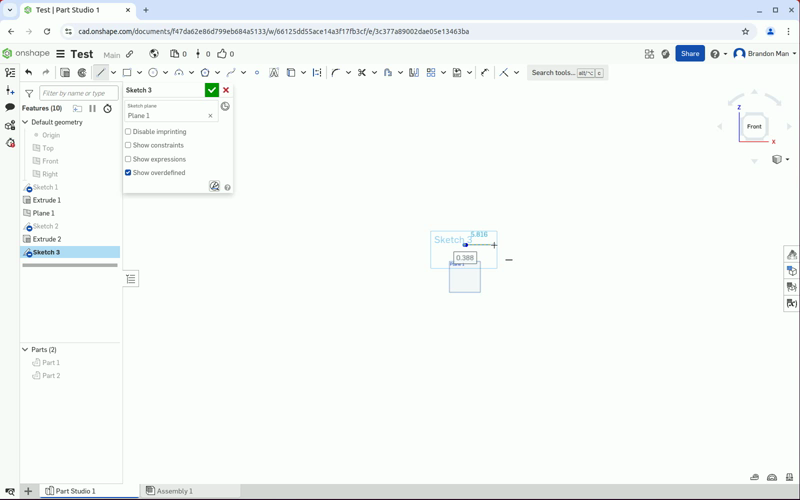
key_down(shift)
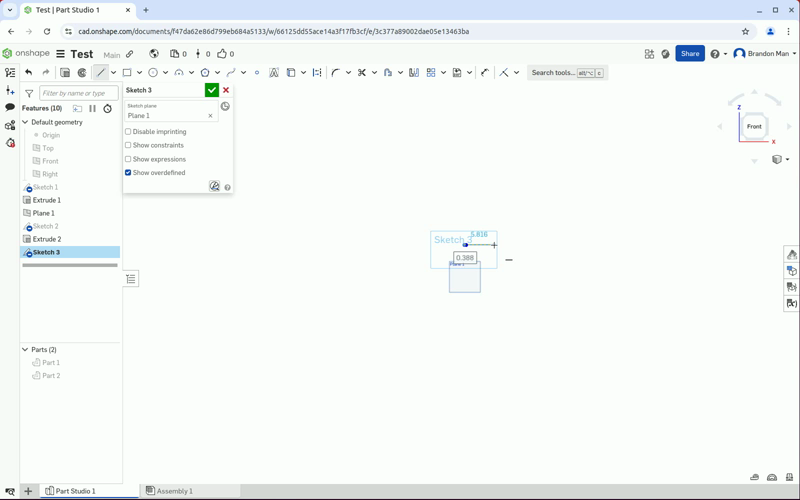
mouse_move(464, 245)
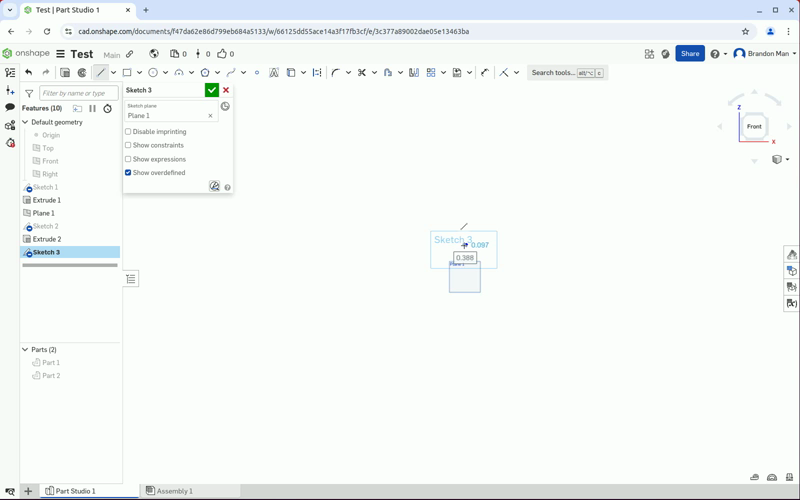
scroll(6)
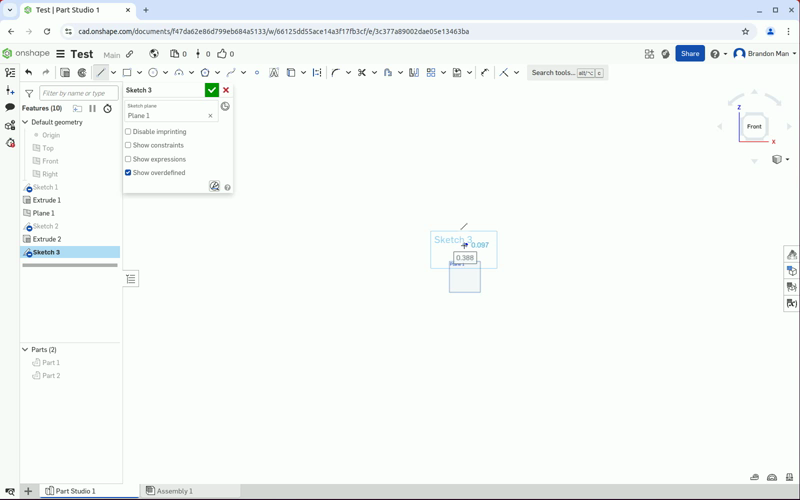
scroll(6)
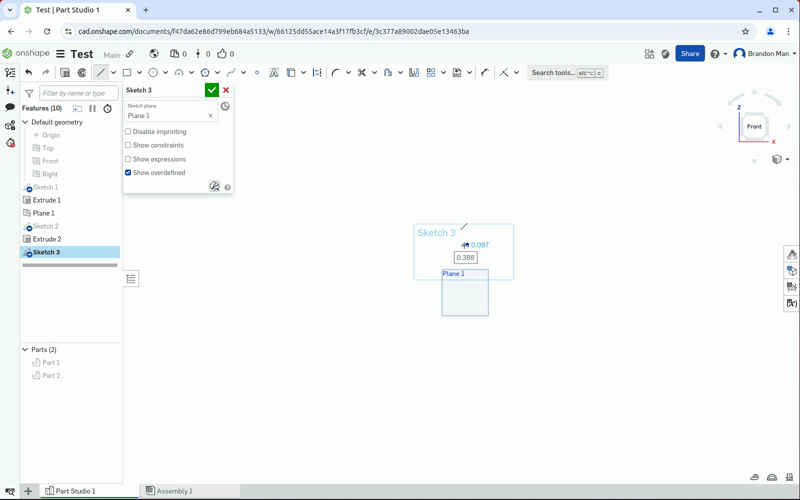
scroll(6)
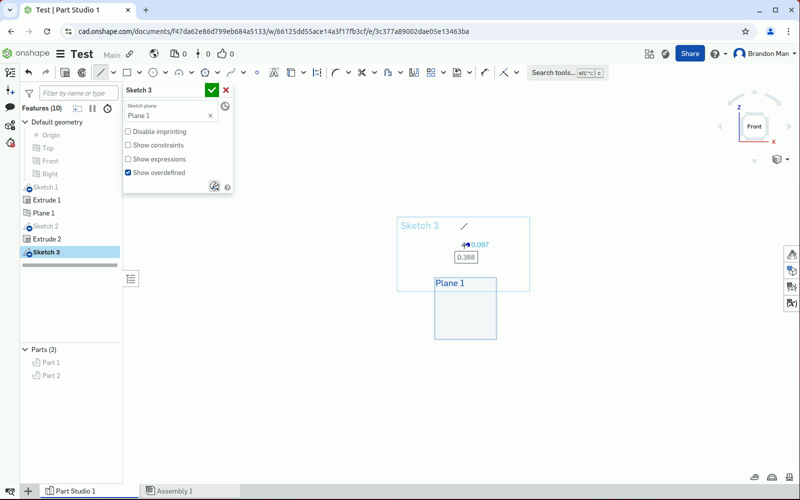
scroll(6)
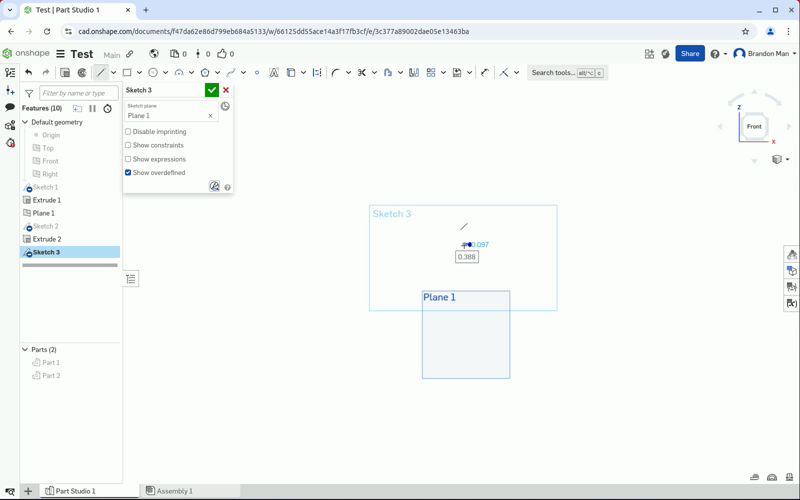
scroll(6)
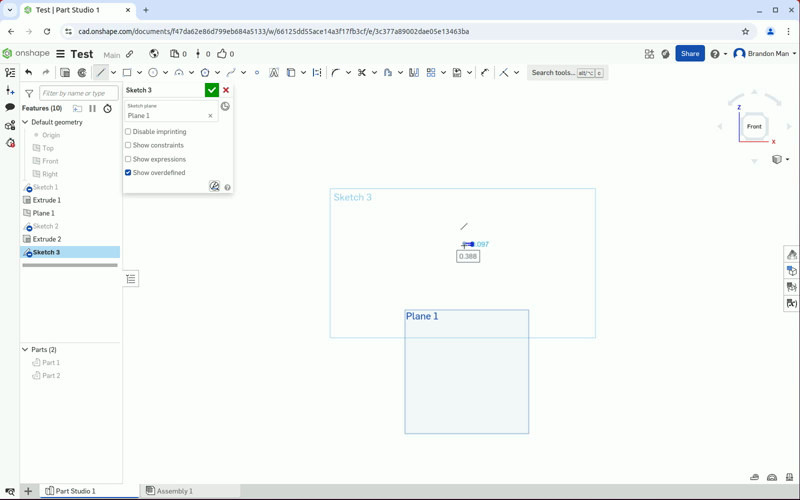
scroll(6)
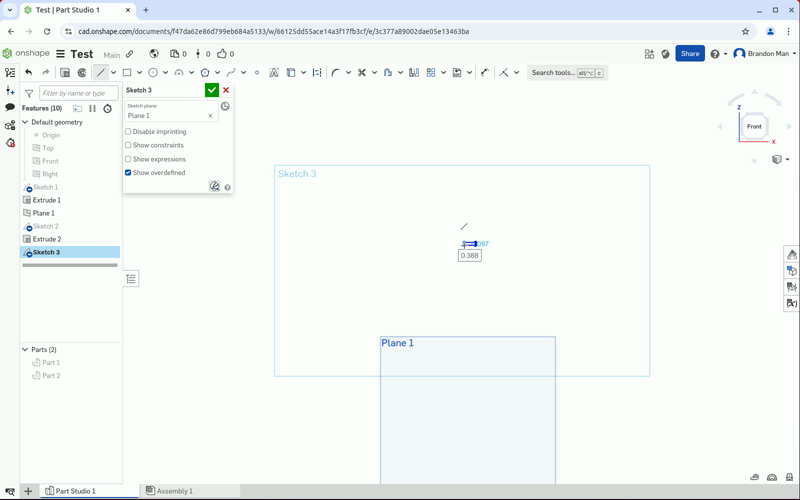
scroll(6)
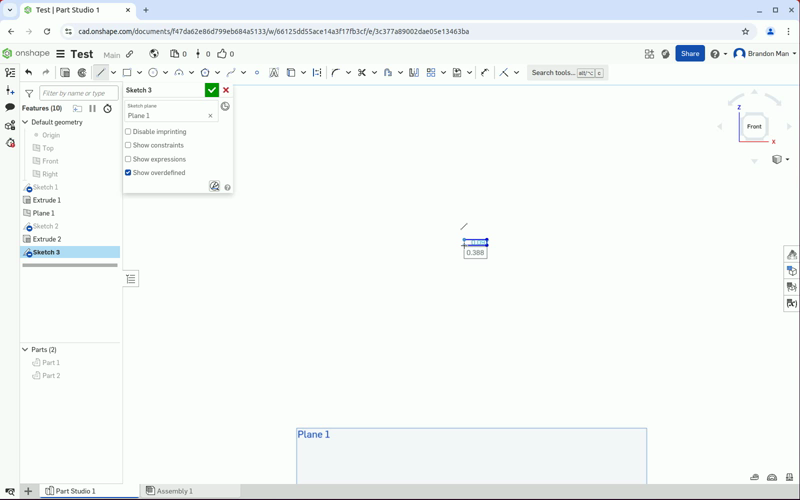
key_up(shift)
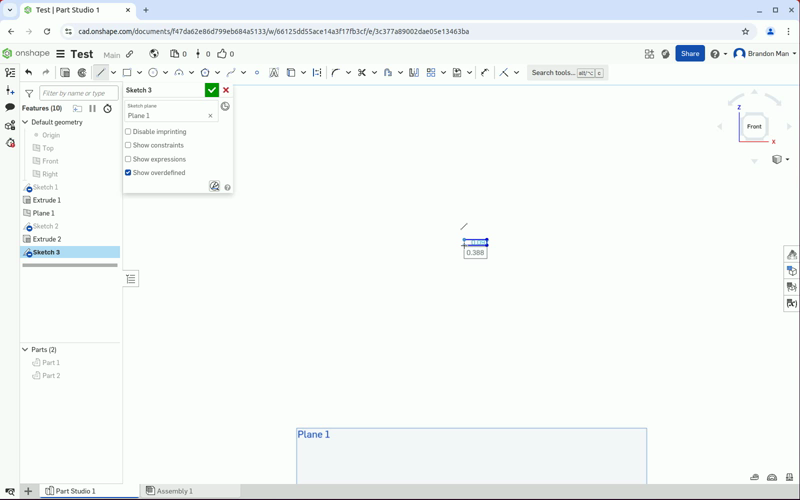
click(464, 245)
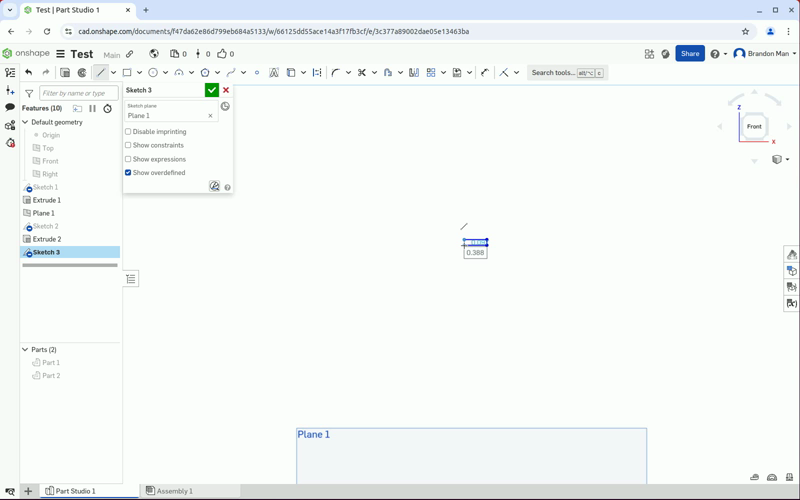
scroll(-6)
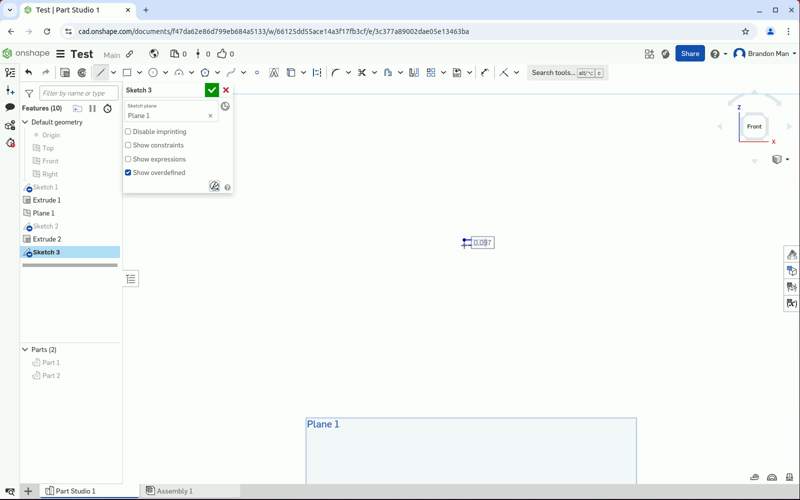
scroll(-6)
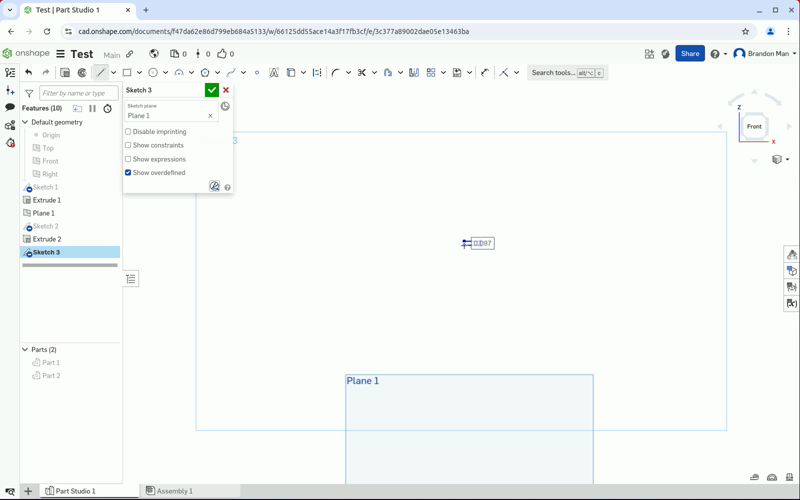
scroll(-6)
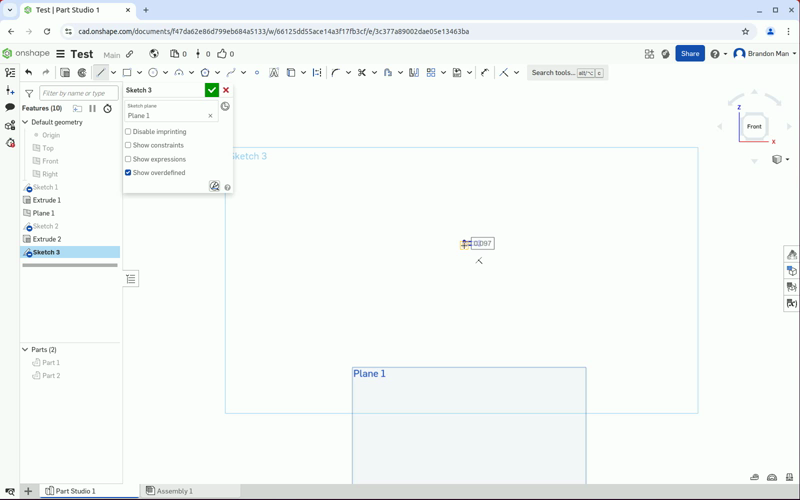
scroll(-6)
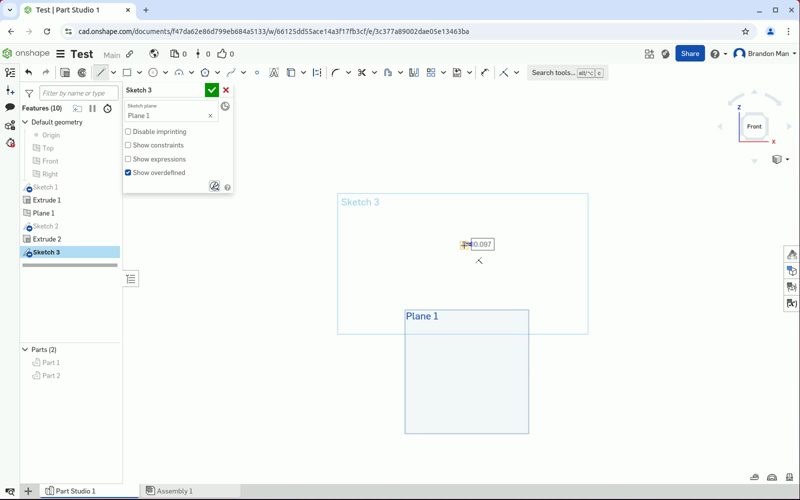
scroll(-6)
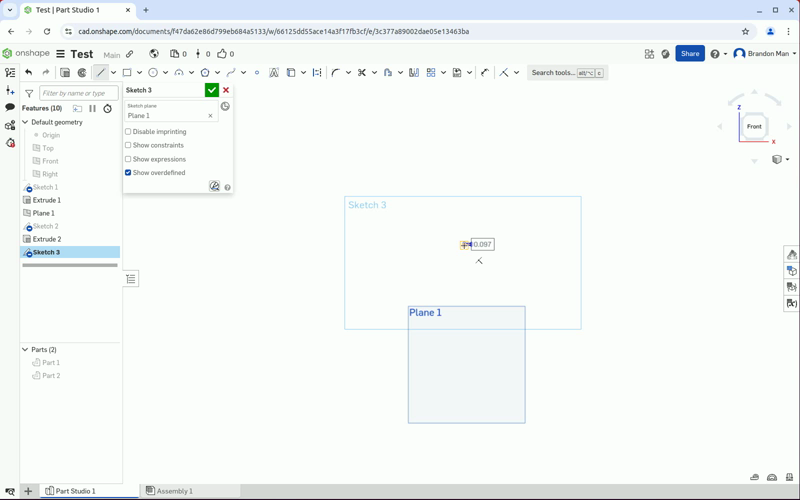
scroll(-6)
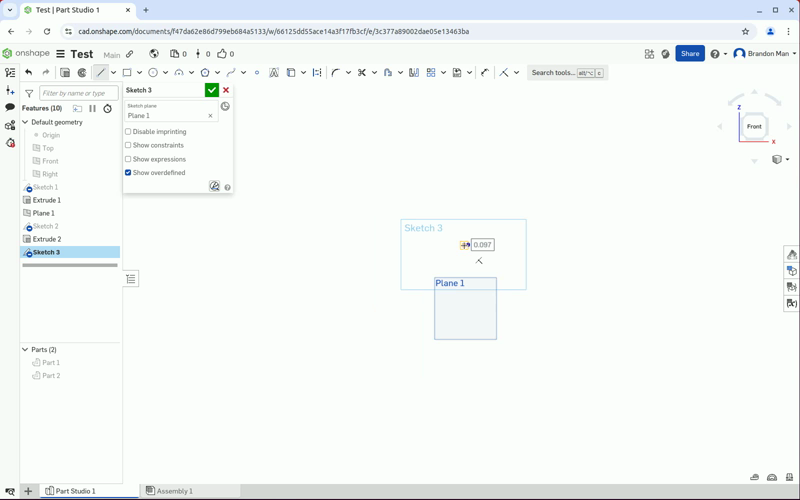
scroll(-6)
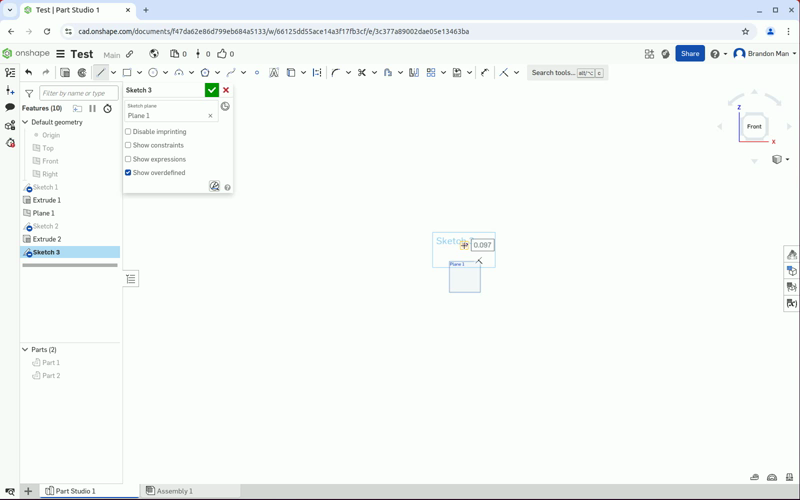
key(esc)
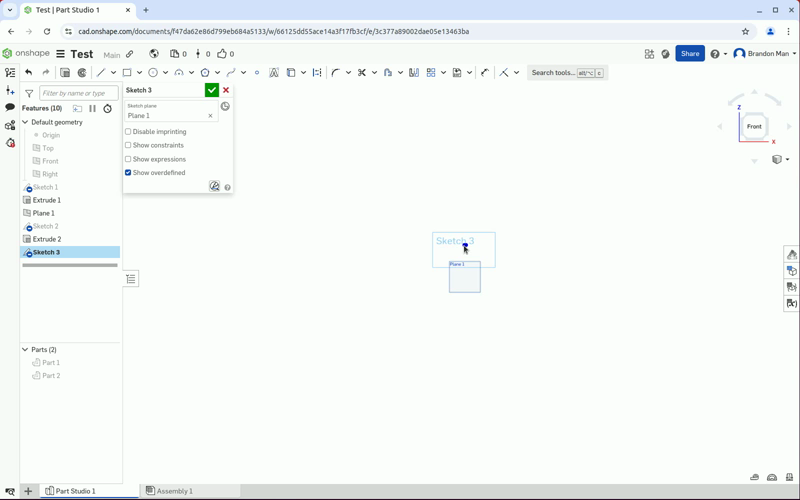
mouse_move(465, 245)
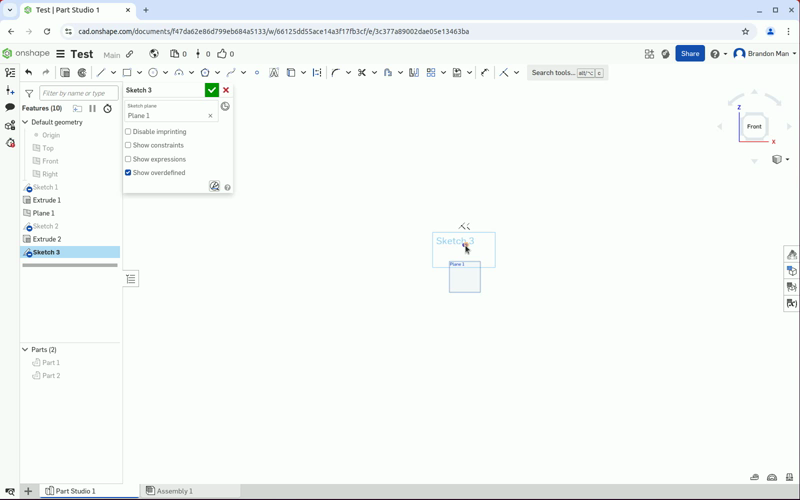
scroll(6)
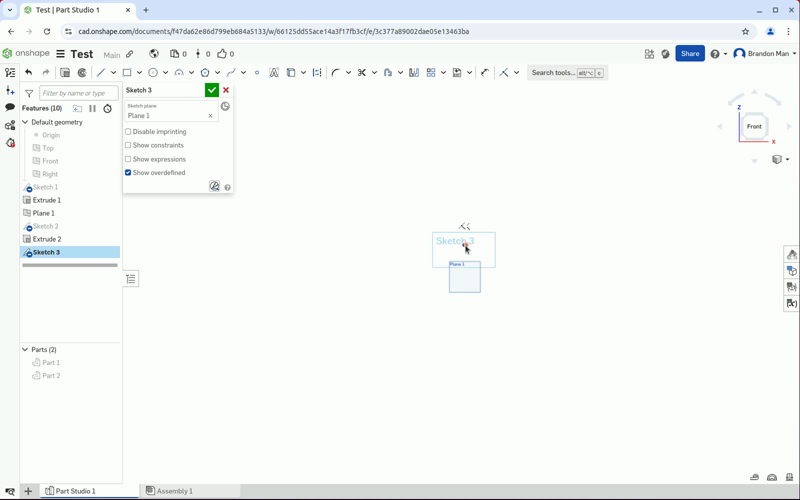
scroll(6)
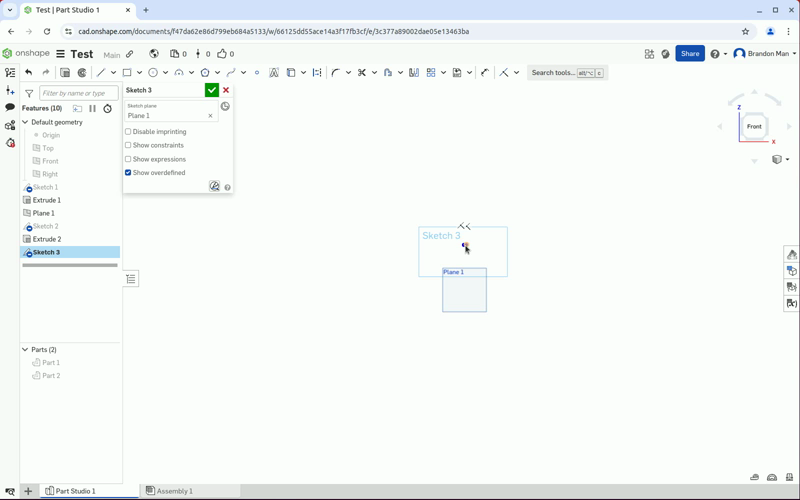
scroll(6)
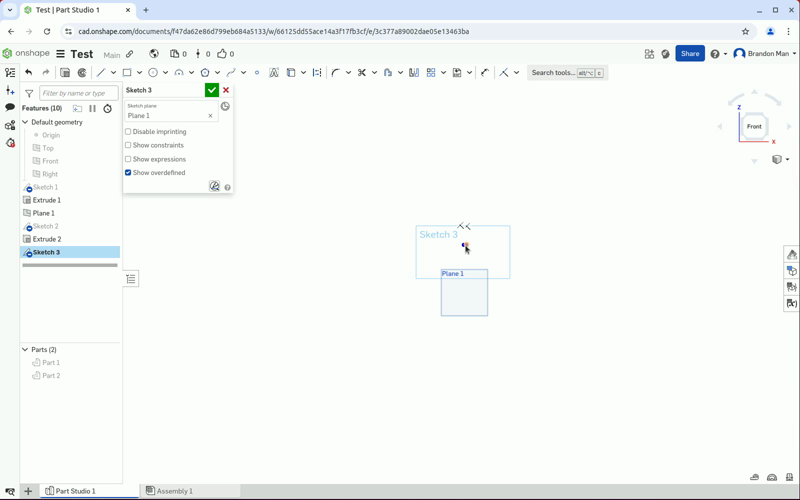
scroll(6)
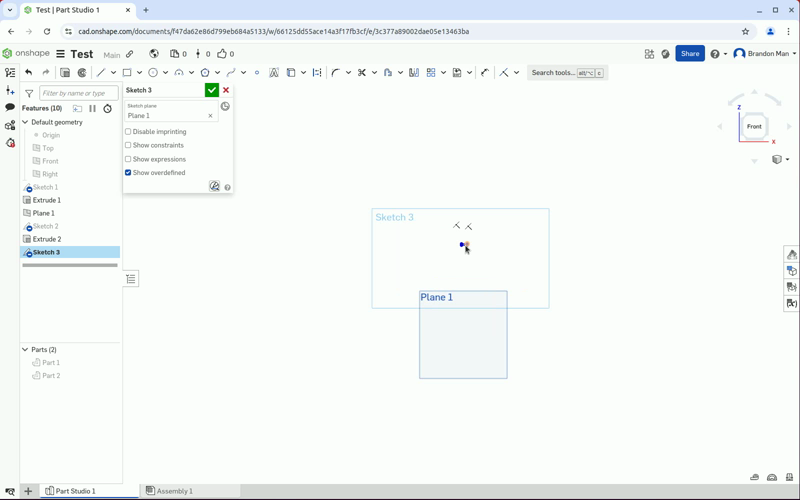
scroll(6)
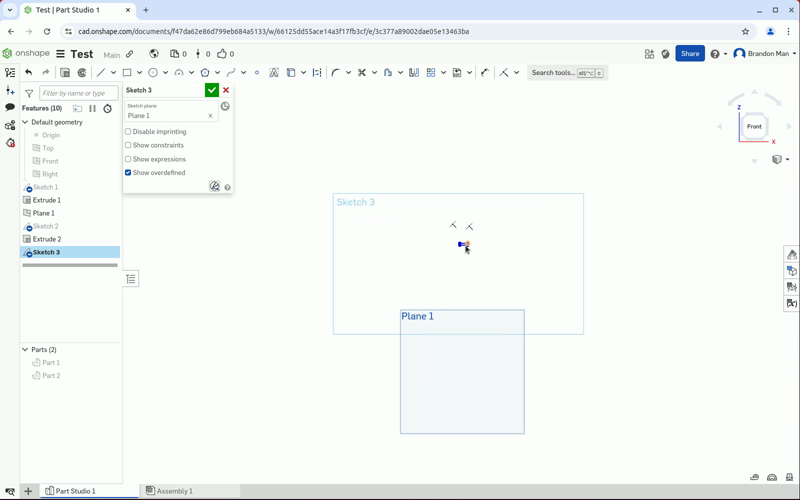
scroll(6)
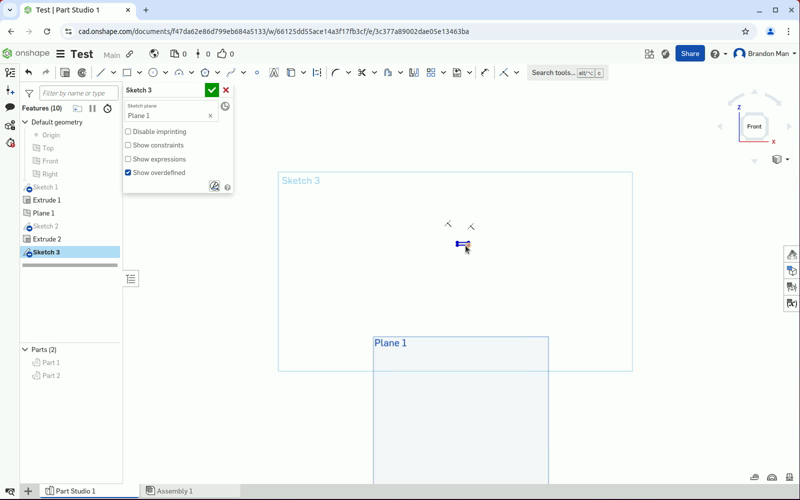
scroll(6)
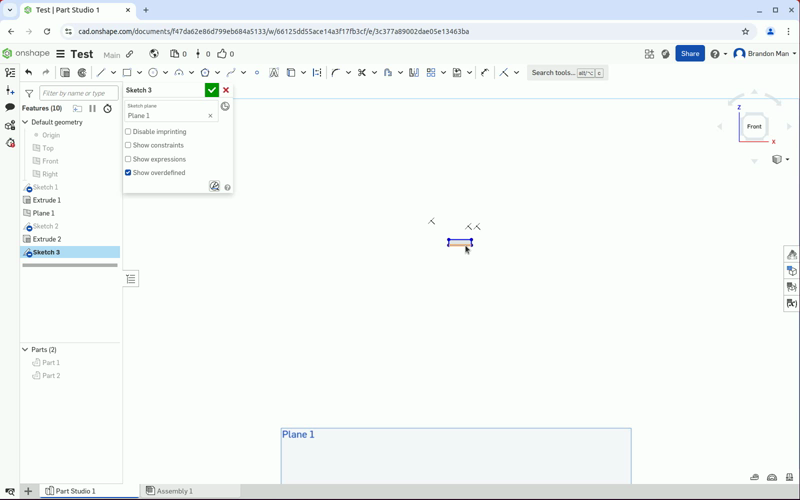
click(465, 245)
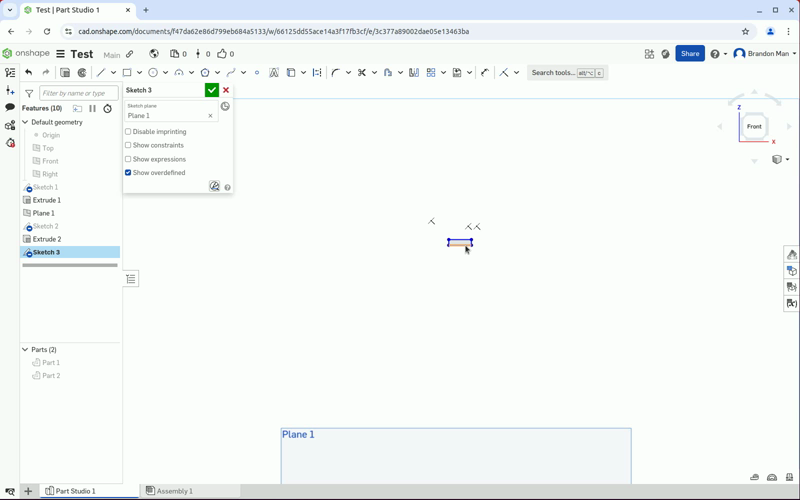
scroll(-6)
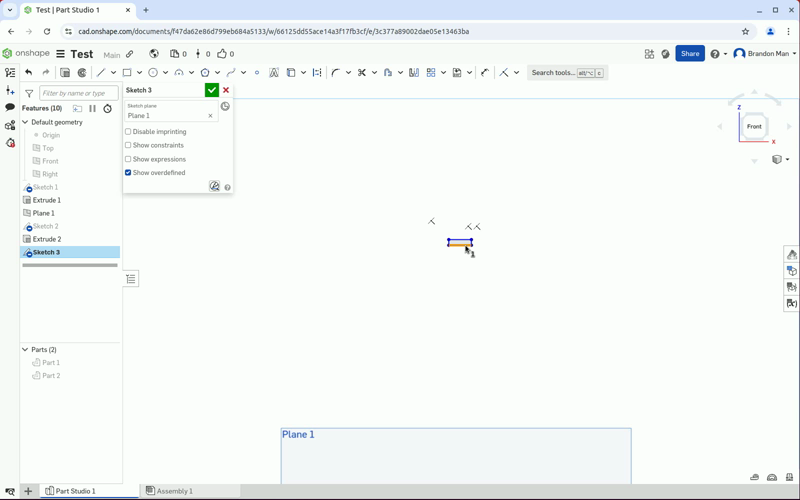
scroll(-6)
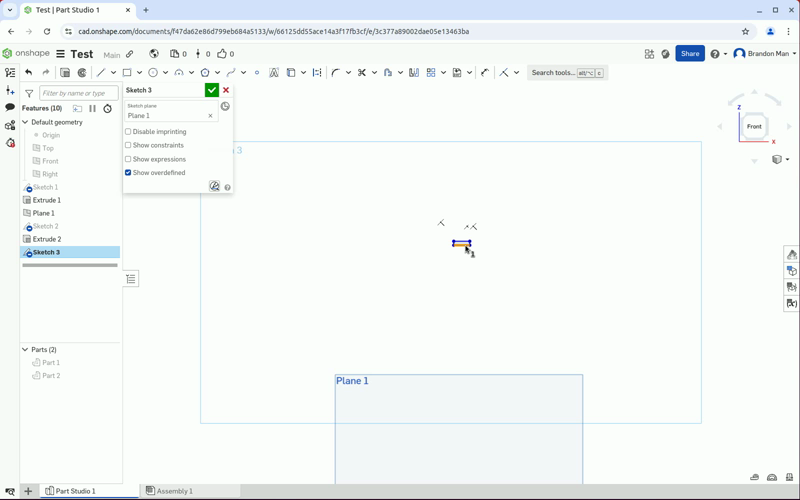
scroll(-6)
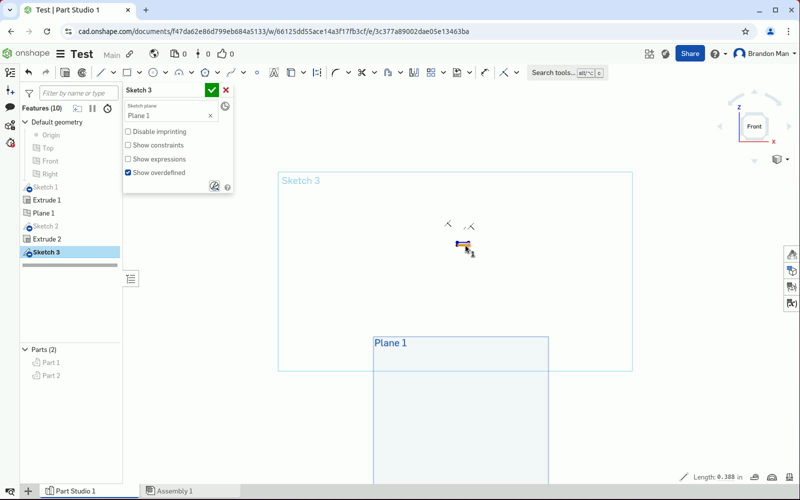
scroll(-6)
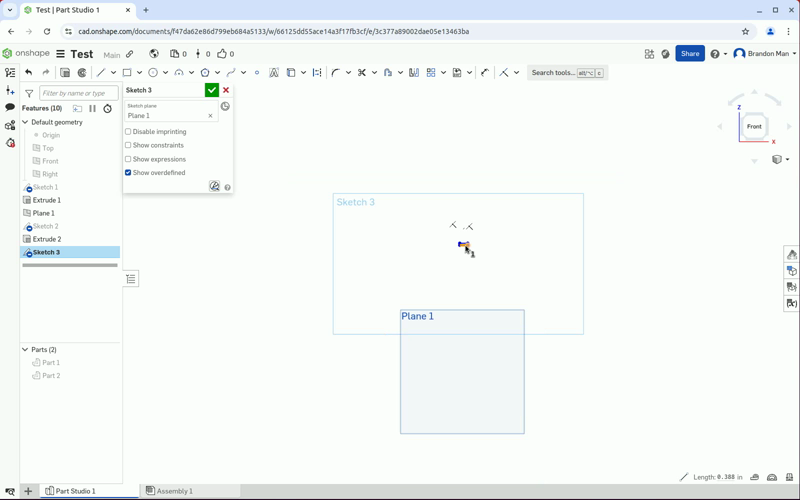
scroll(-6)
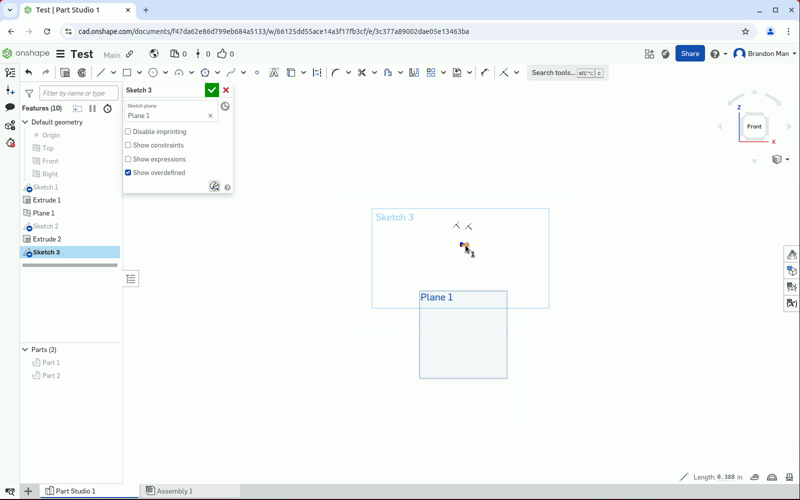
scroll(-6)
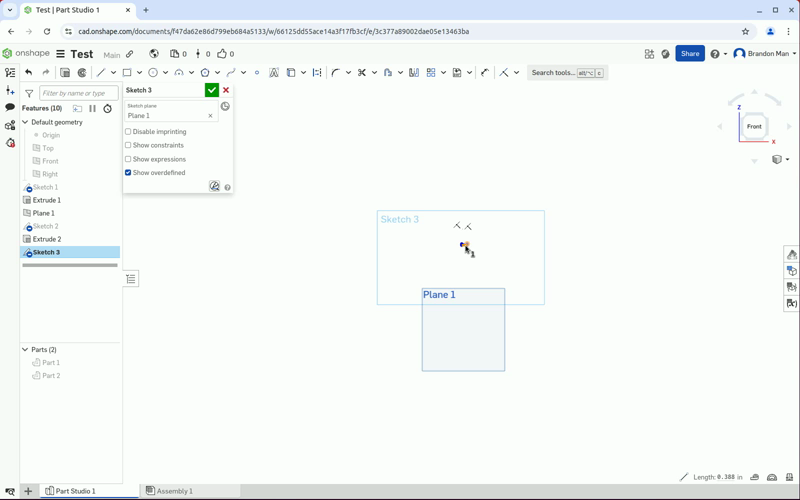
scroll(-6)
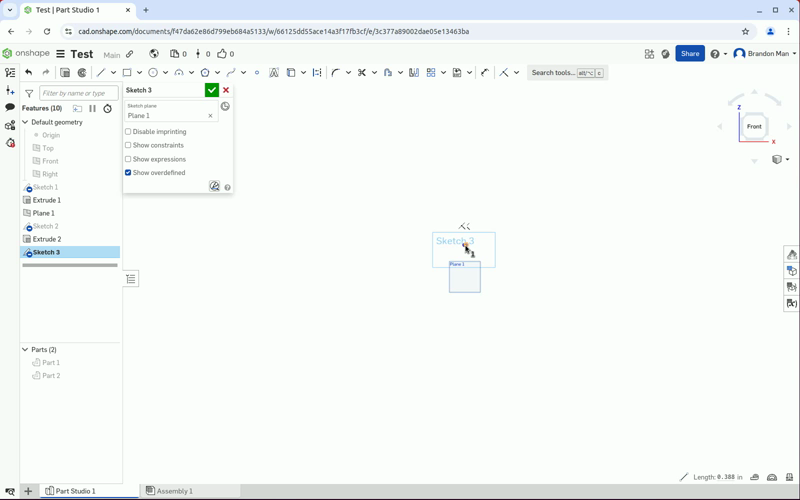
mouse_move(73, 352)
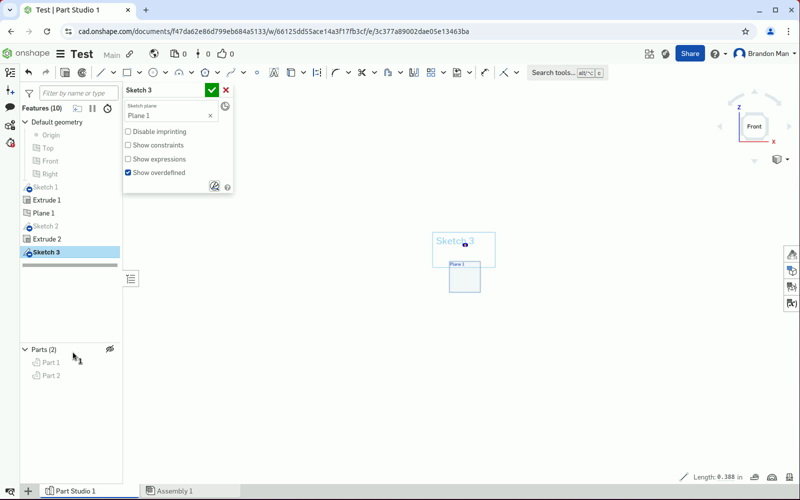
key(shift+y)
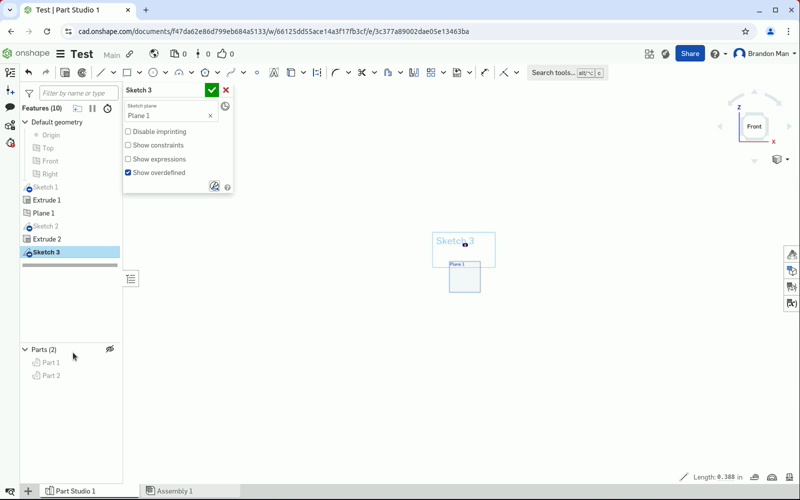
key(shift+e)
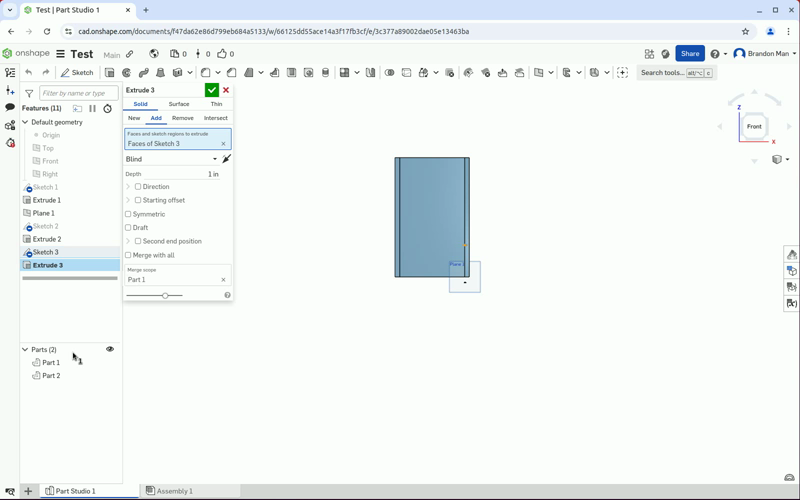
mouse_move(143, 106)
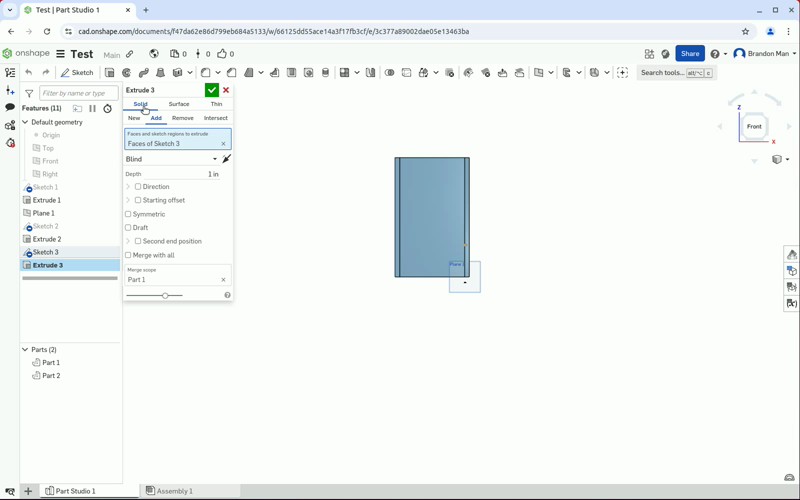
click(143, 106)
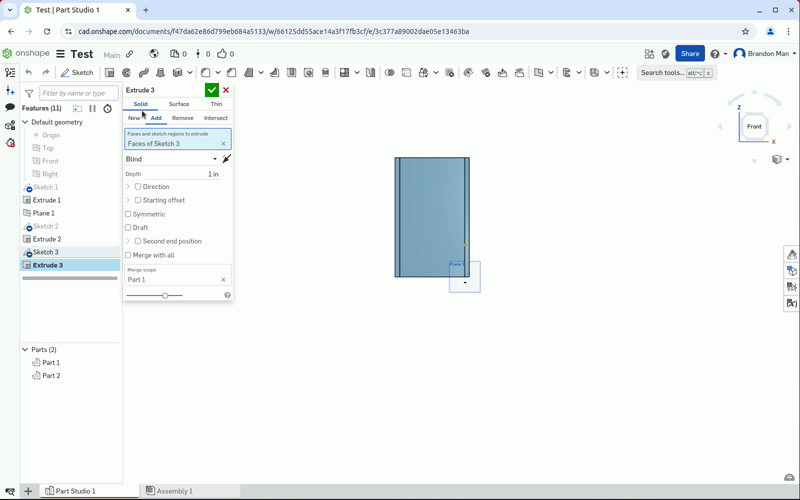
mouse_move(137, 120)
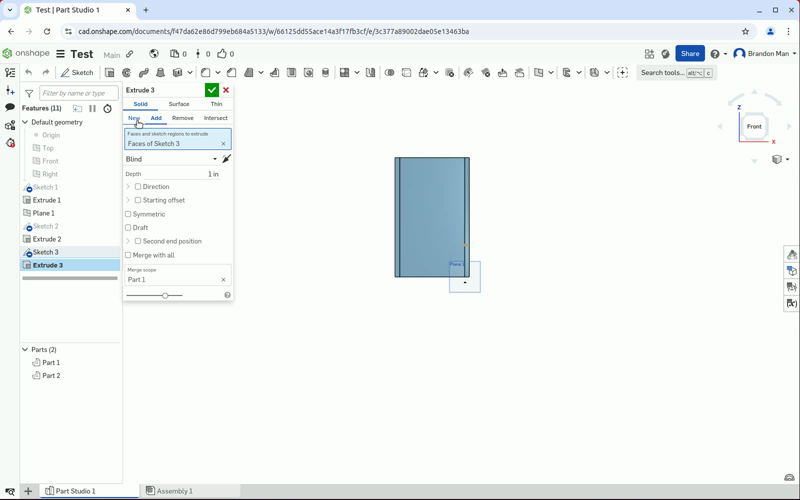
click(137, 120)
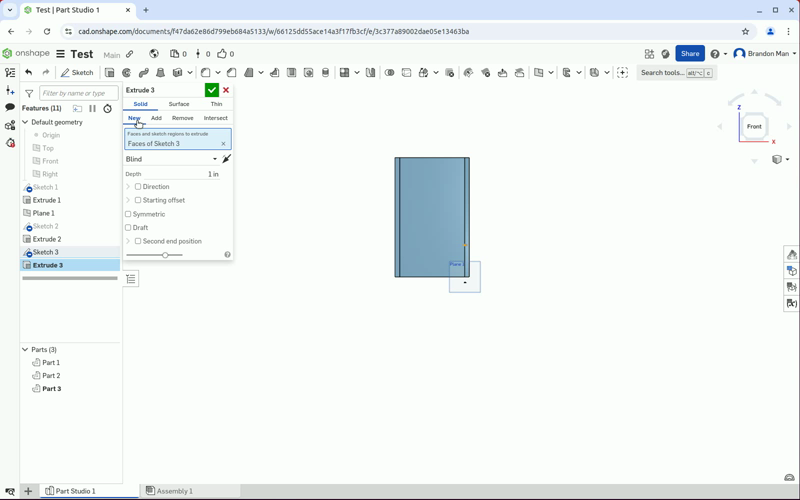
key(tab, 4)
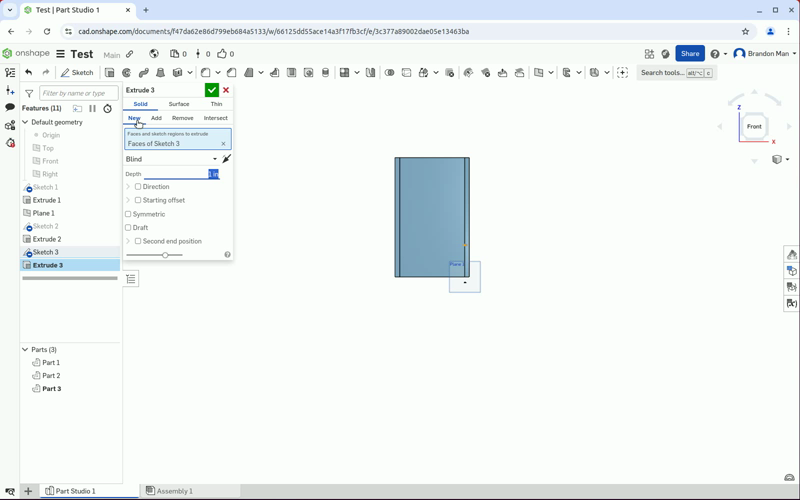
text(-6.018)
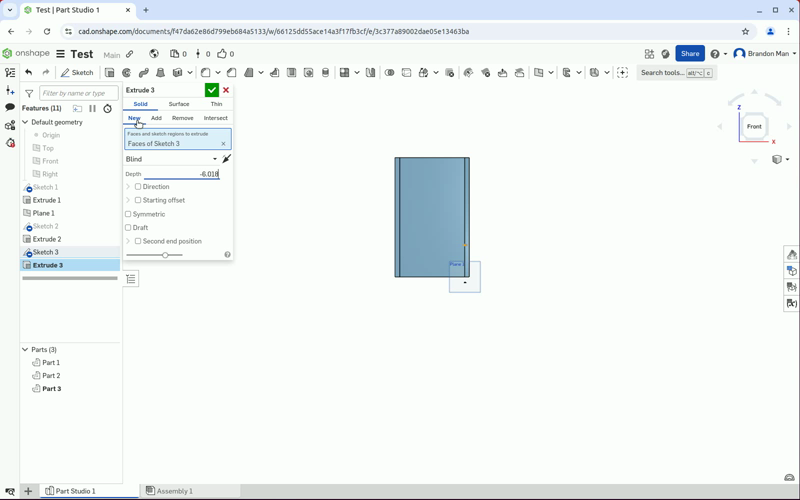
key(enter)
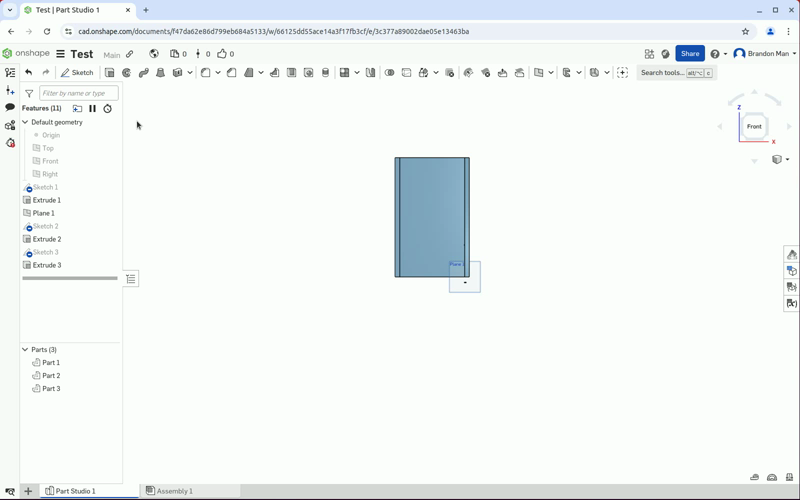
key(shift+h)
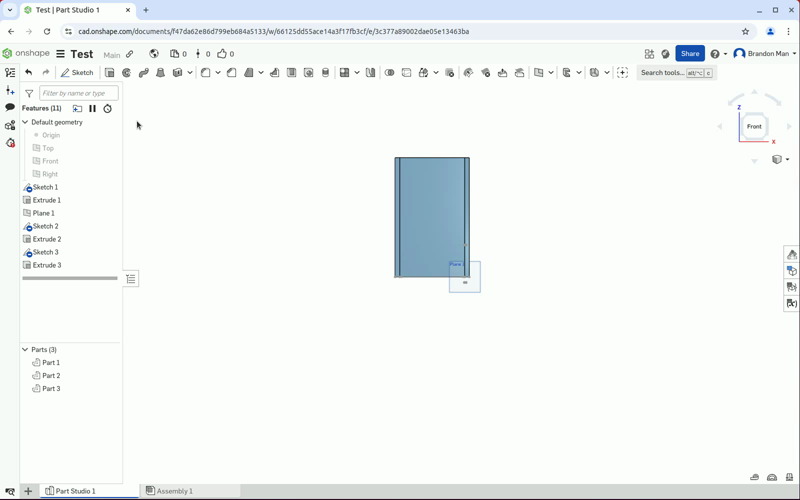
key(shift+h)
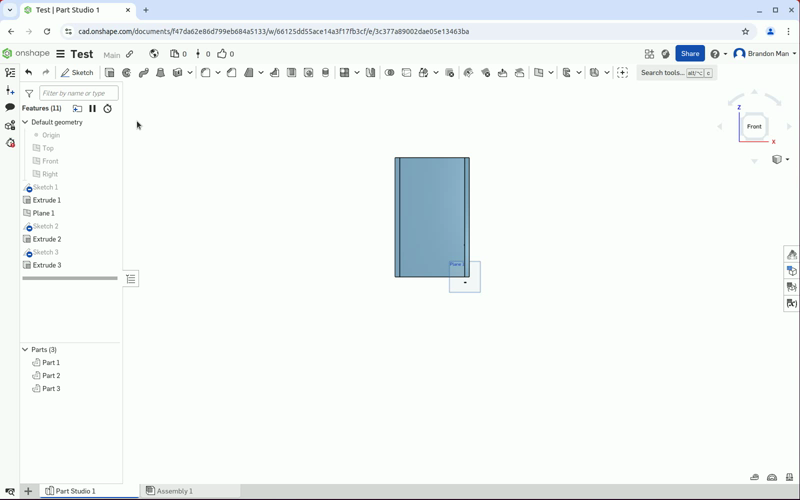
mouse_move(73, 189)
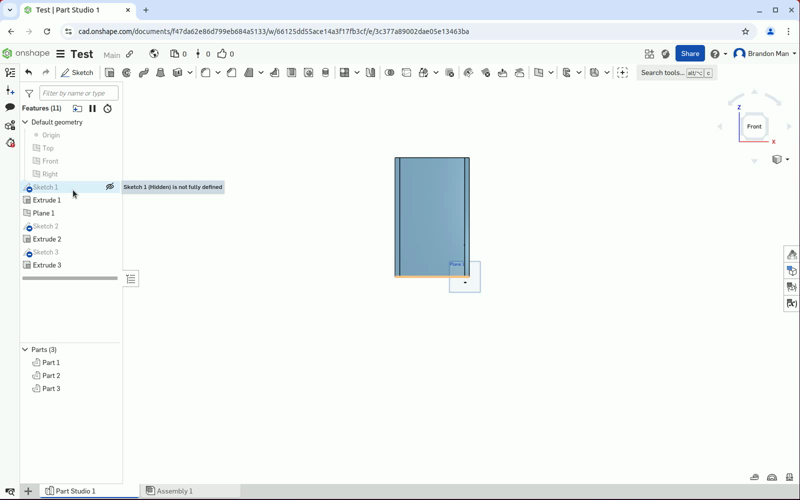
click(73, 189)
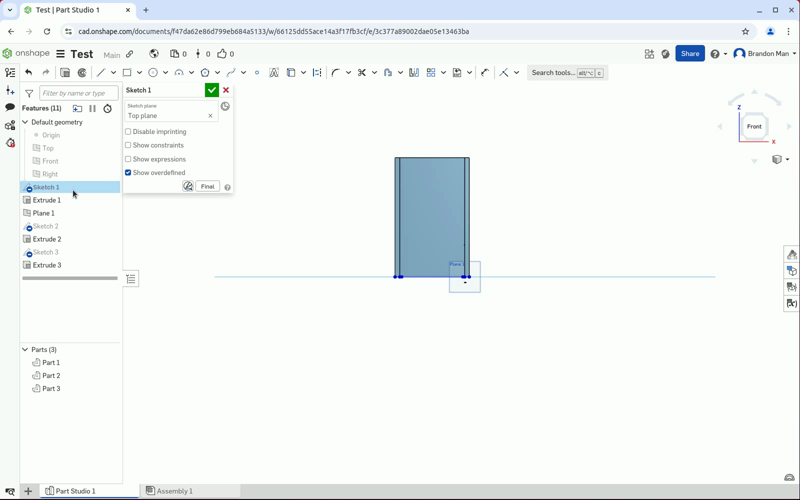
mouse_move(229, 92)
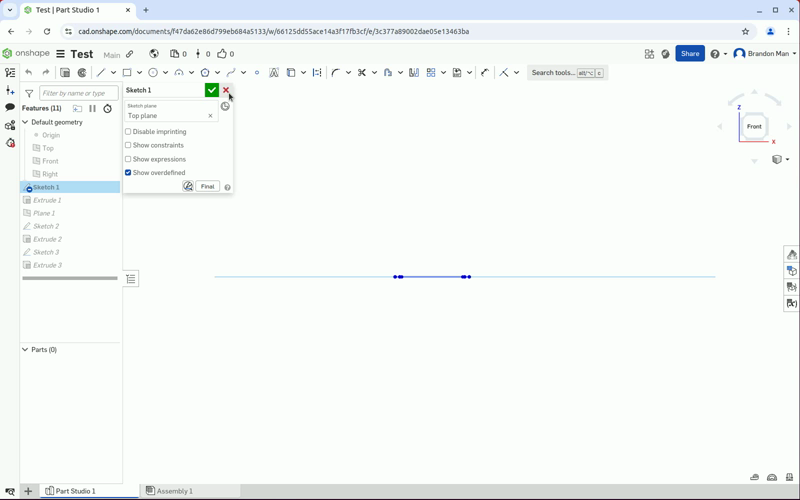
click(229, 92)
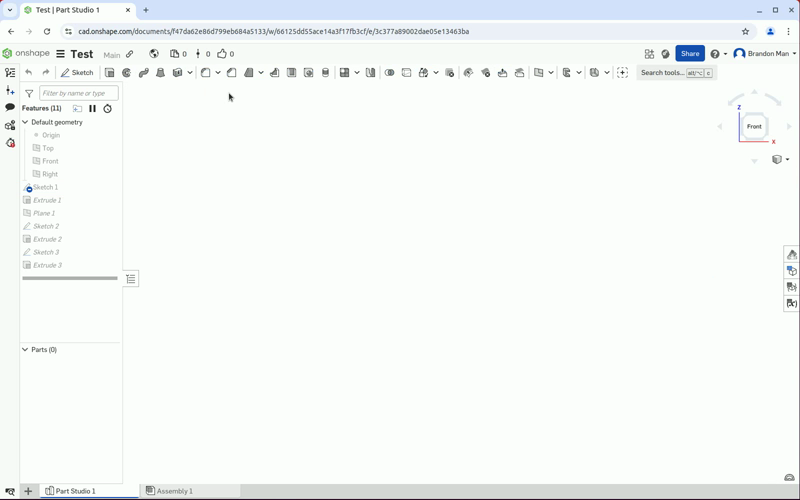
key(shift+s)
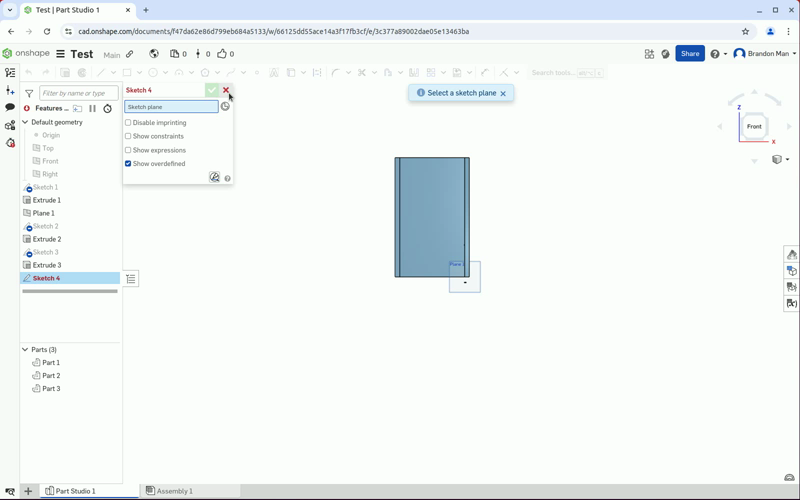
mouse_move(73, 215)
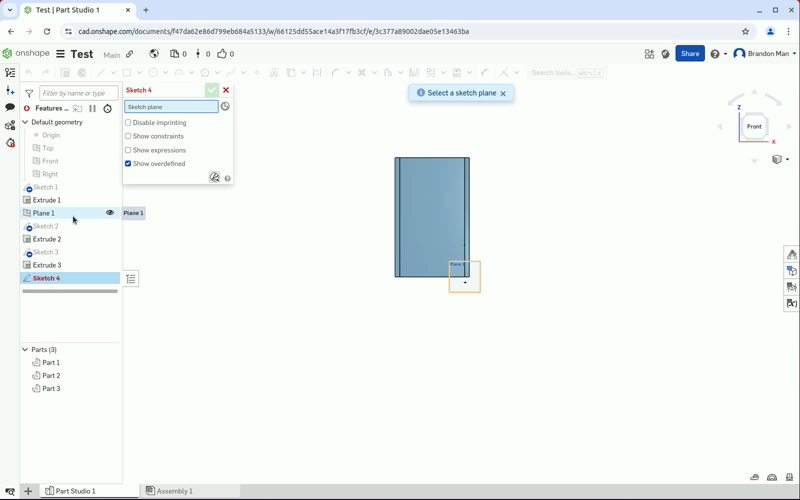
click(73, 215)
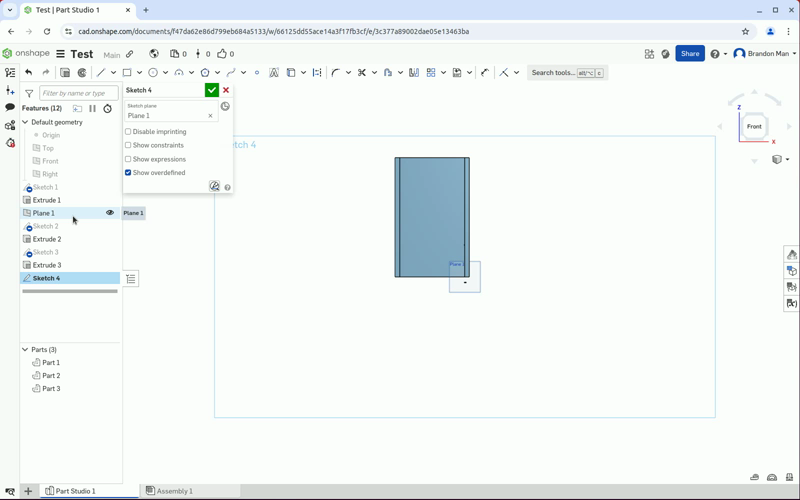
mouse_move(73, 352)
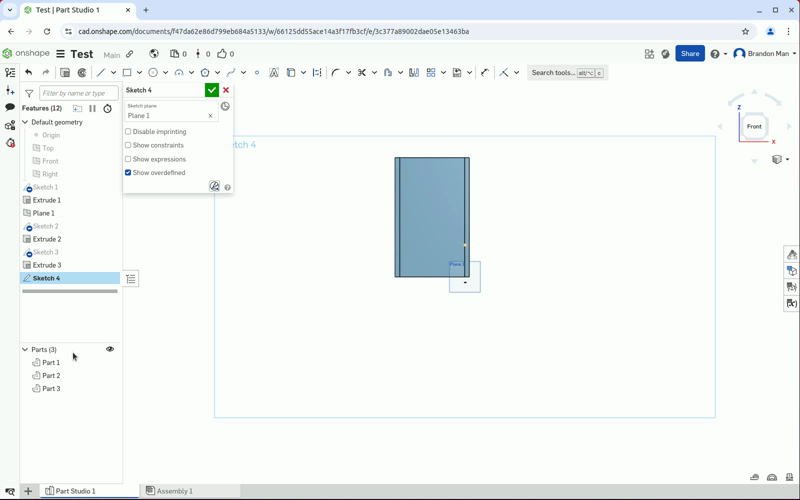
key(y)
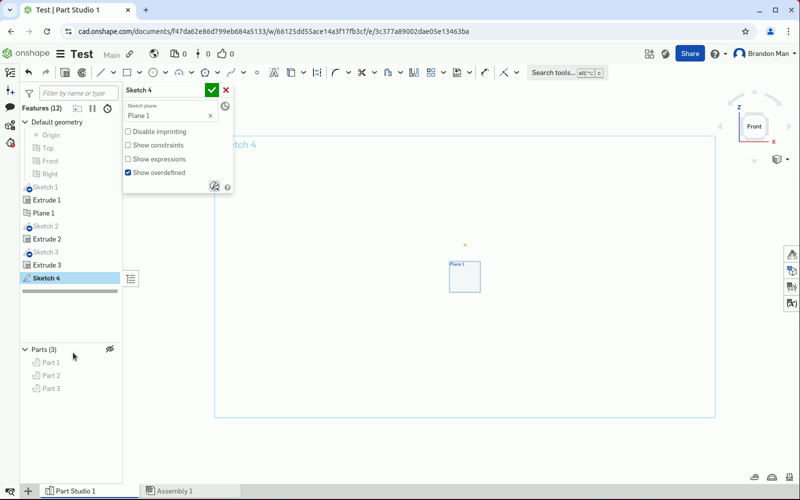
key(l)
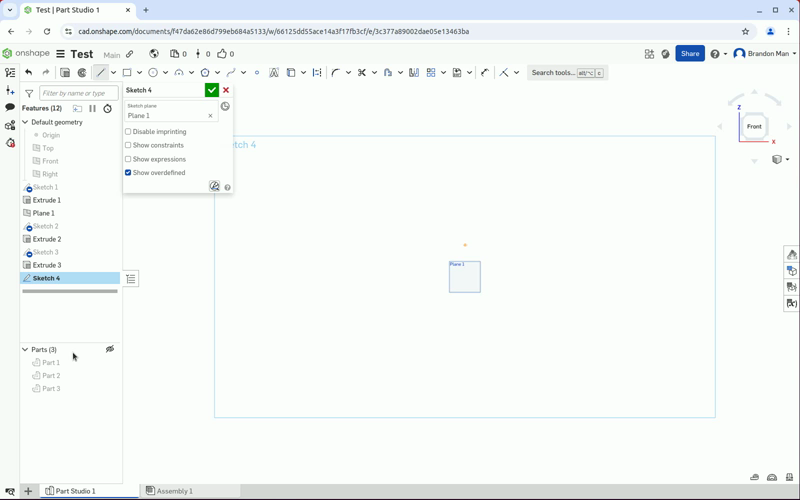
key_down(shift)
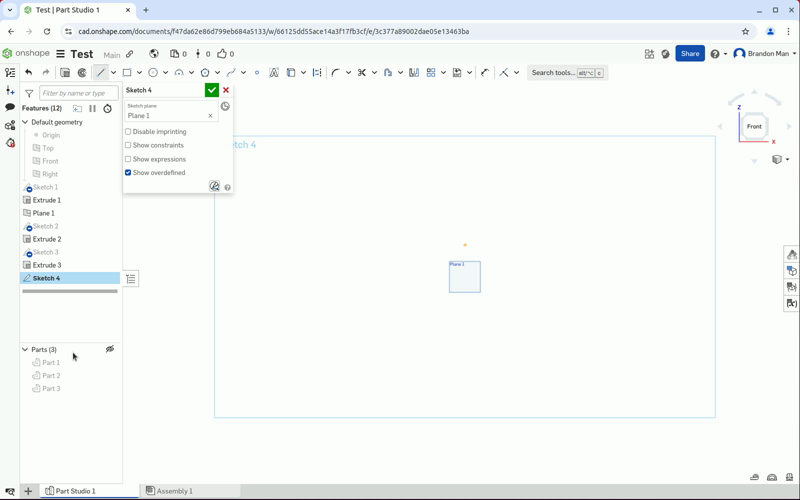
mouse_move(464, 206)
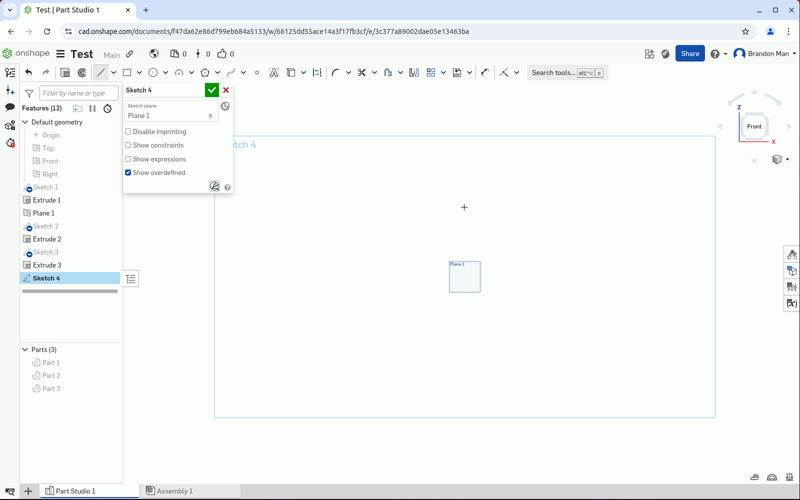
click(464, 206)
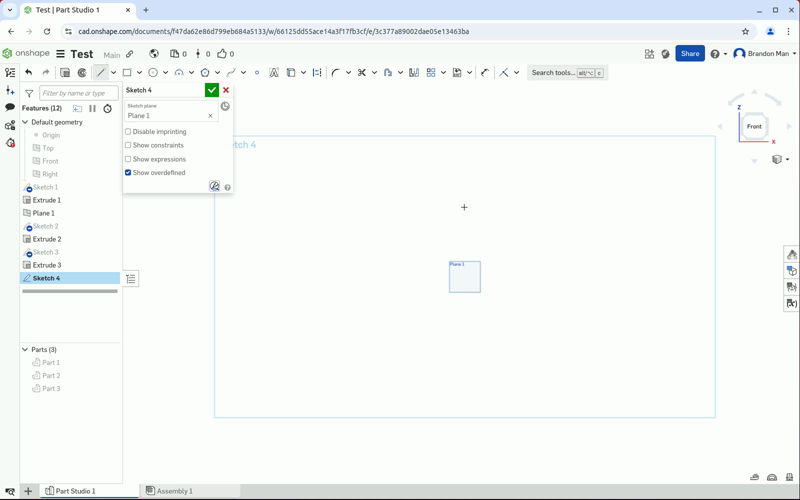
key_up(shift)
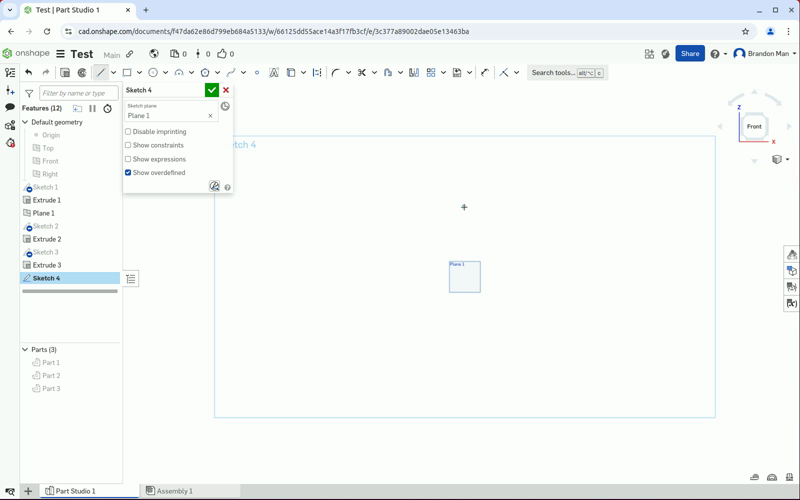
key_down(shift)
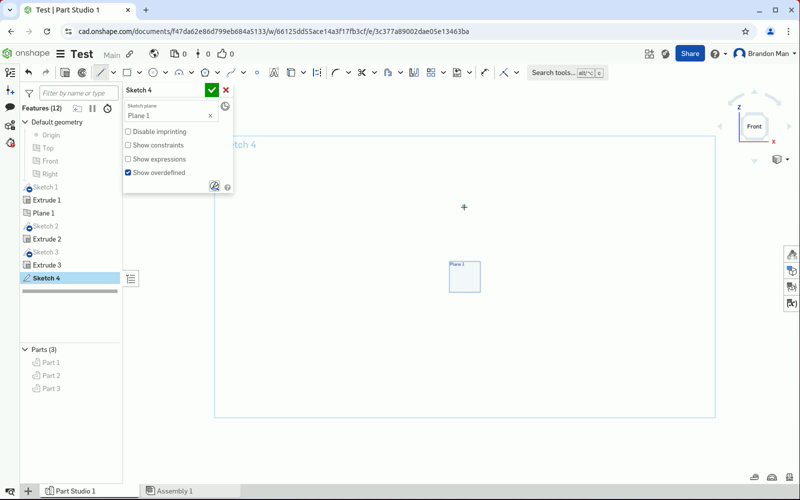
mouse_move(494, 206)
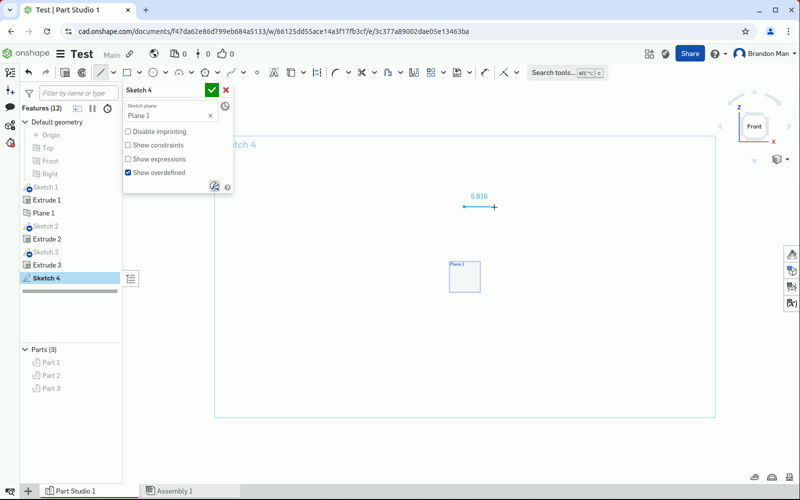
mouse_move(466, 206)
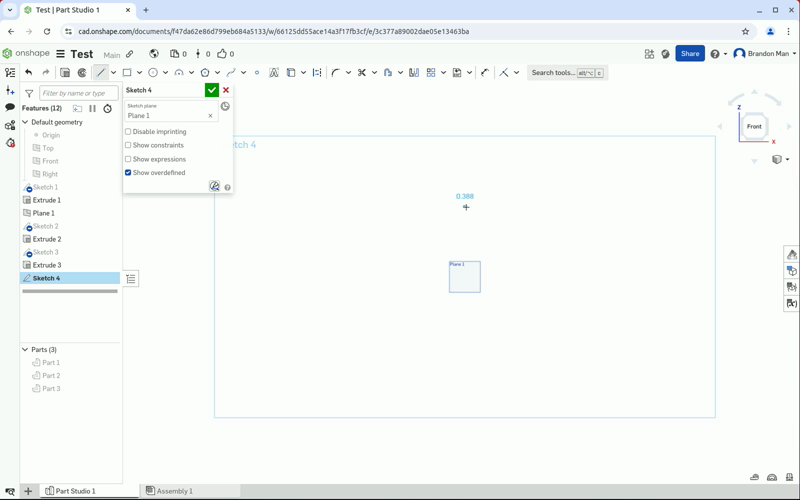
scroll(6)
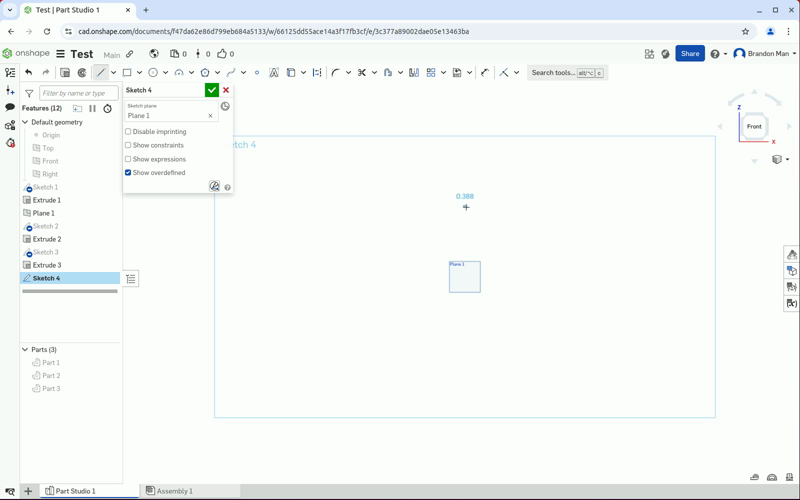
scroll(6)
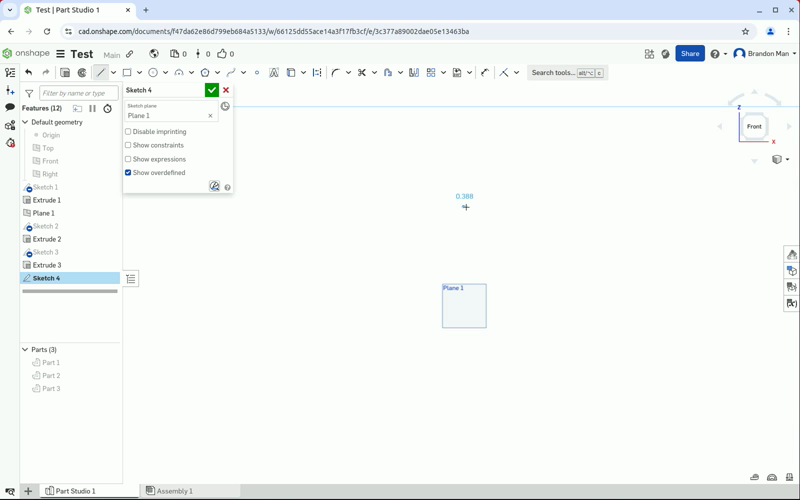
scroll(6)
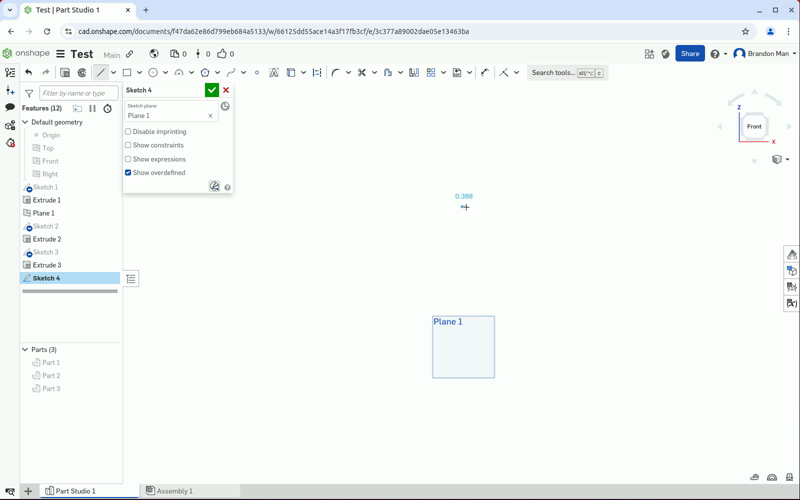
scroll(6)
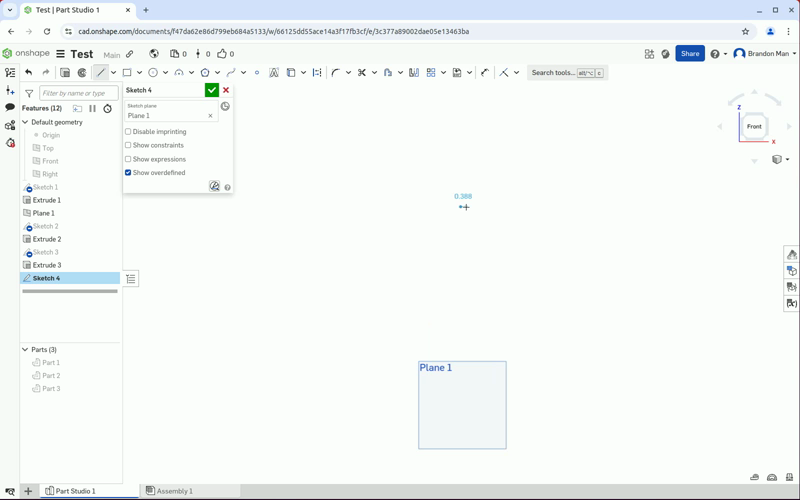
scroll(6)
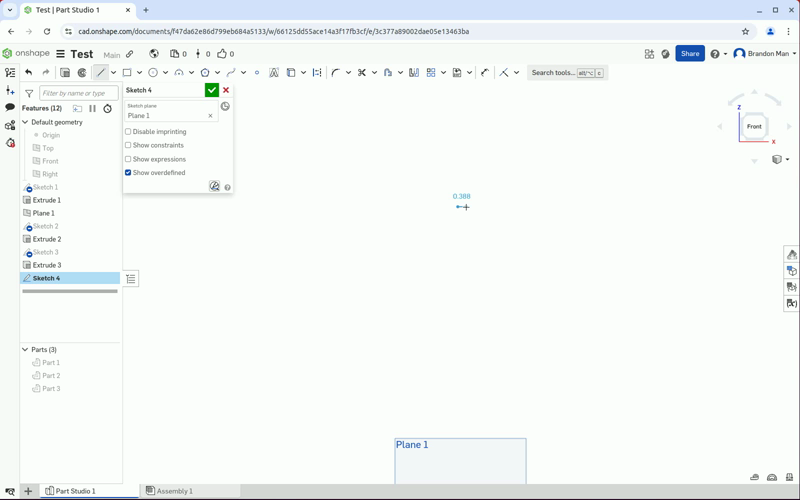
scroll(6)
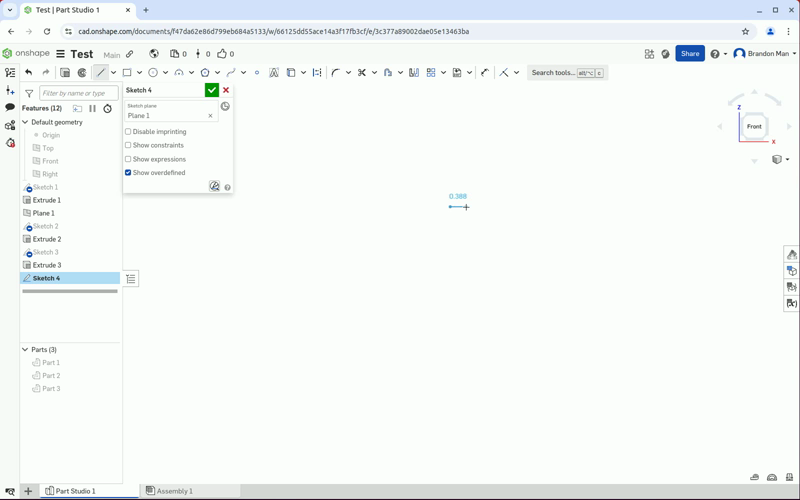
scroll(6)
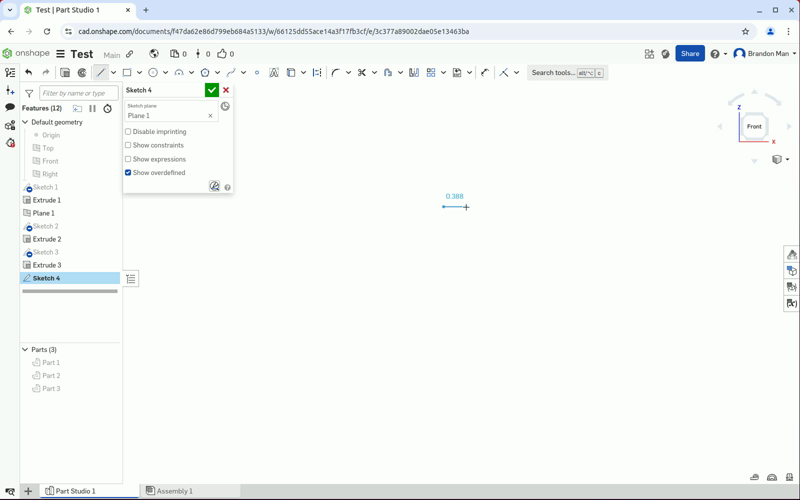
click(466, 206)
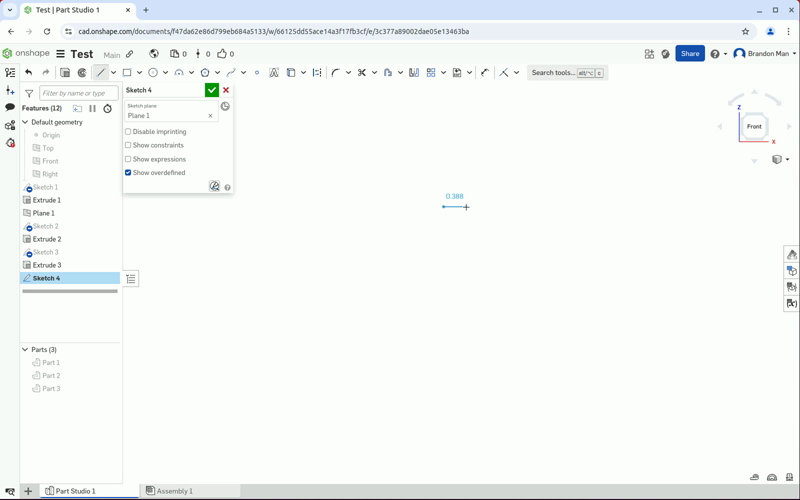
scroll(-6)
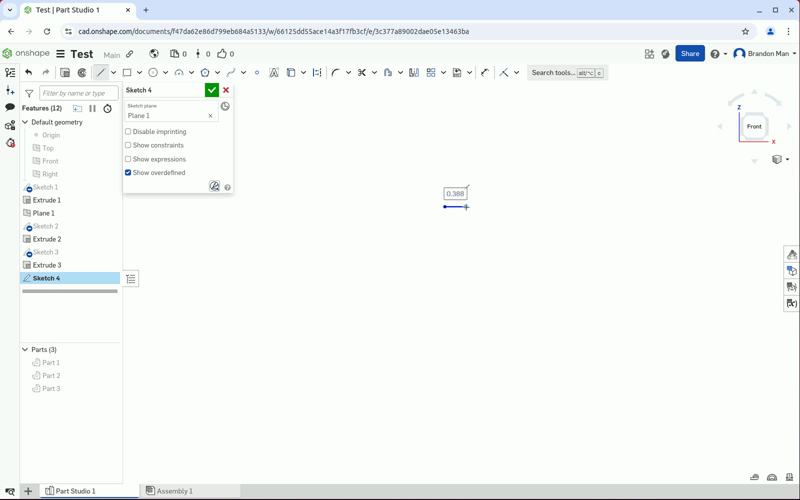
scroll(-6)
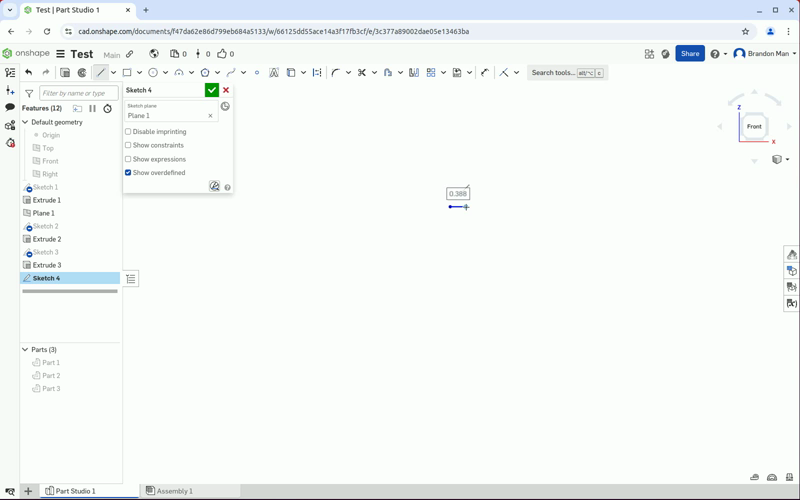
scroll(-6)
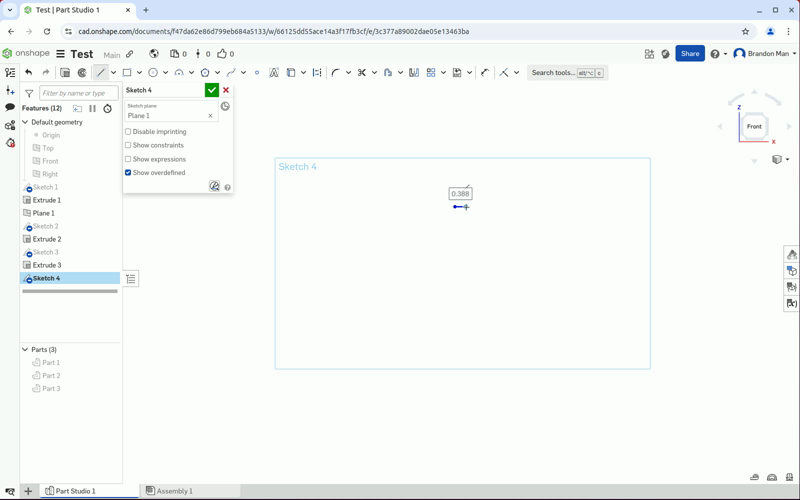
scroll(-6)
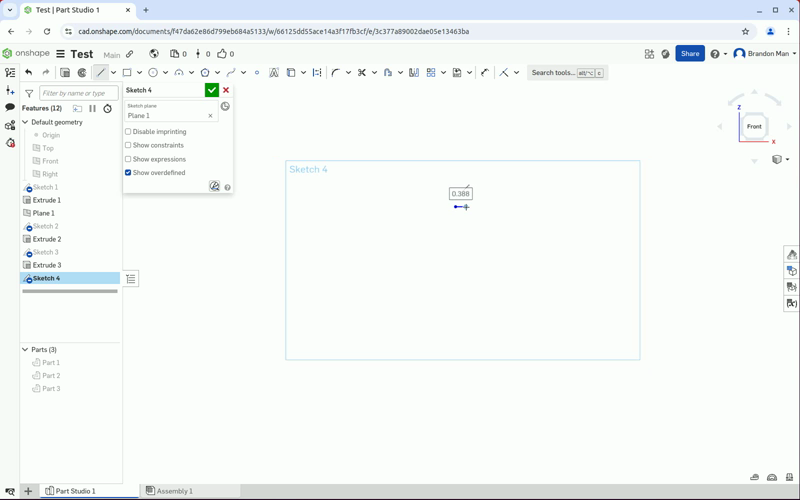
scroll(-6)
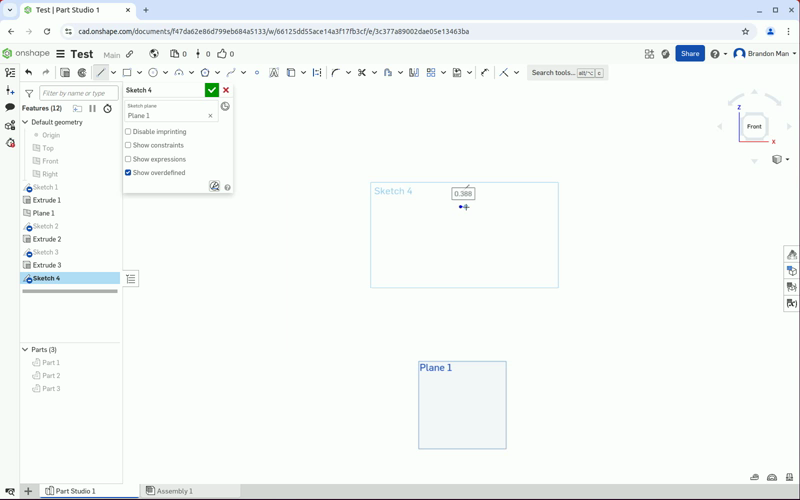
scroll(-6)
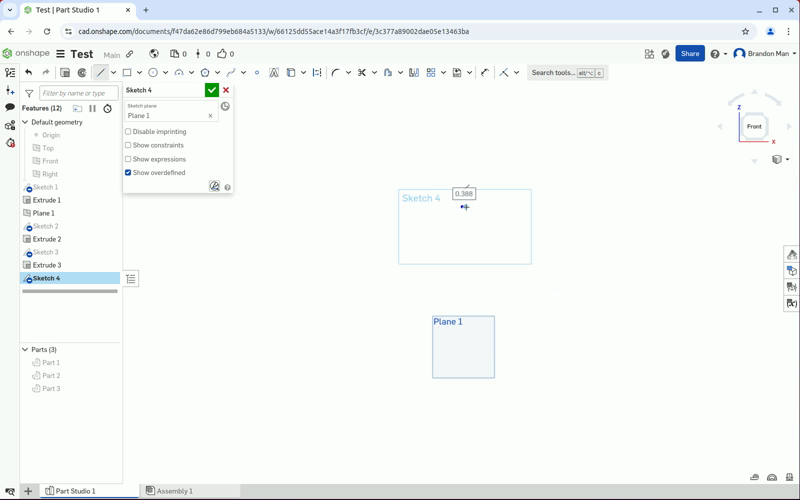
scroll(-6)
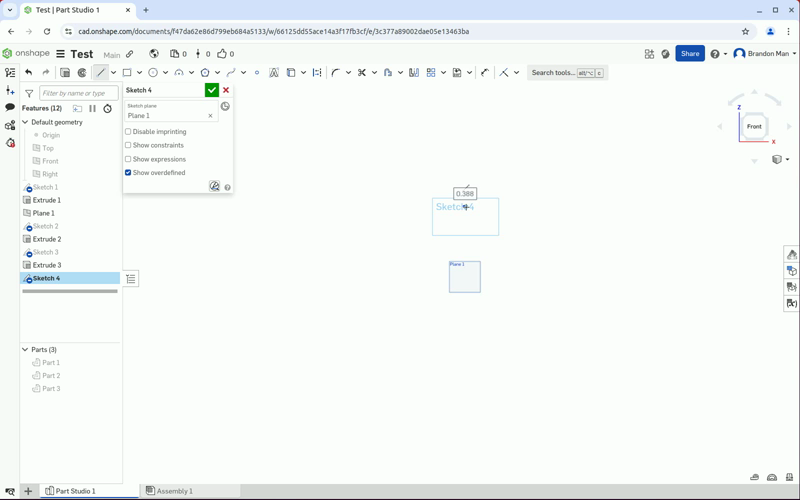
key_up(shift)
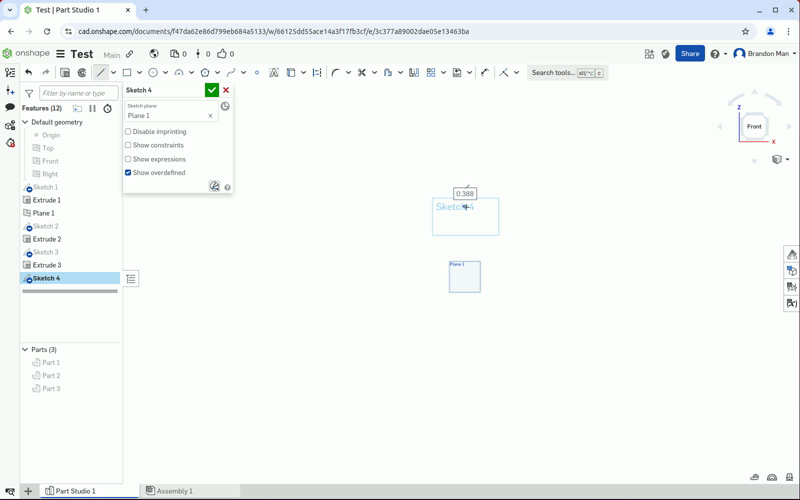
key_down(shift)
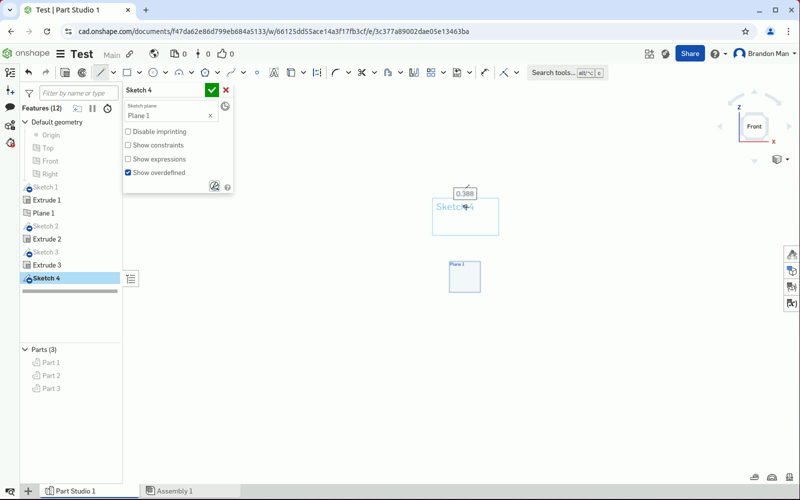
mouse_move(496, 206)
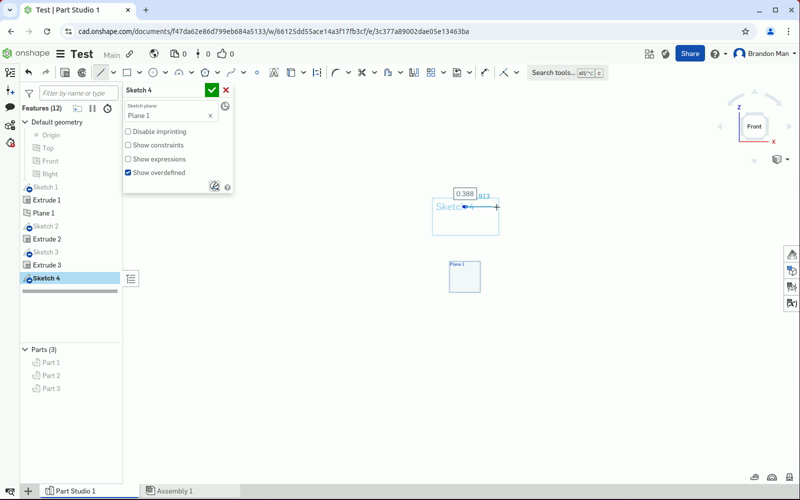
mouse_move(466, 205)
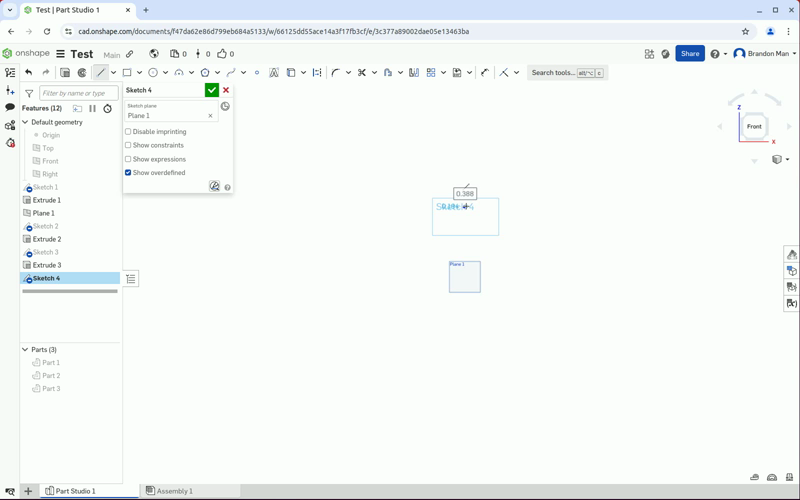
scroll(6)
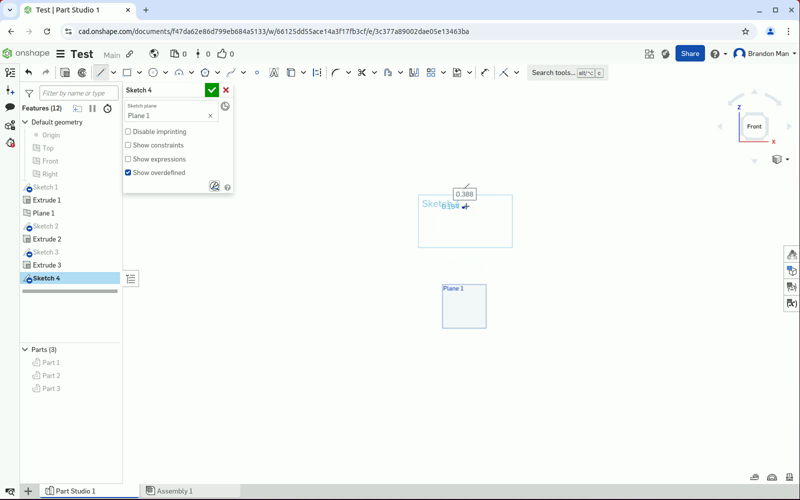
scroll(6)
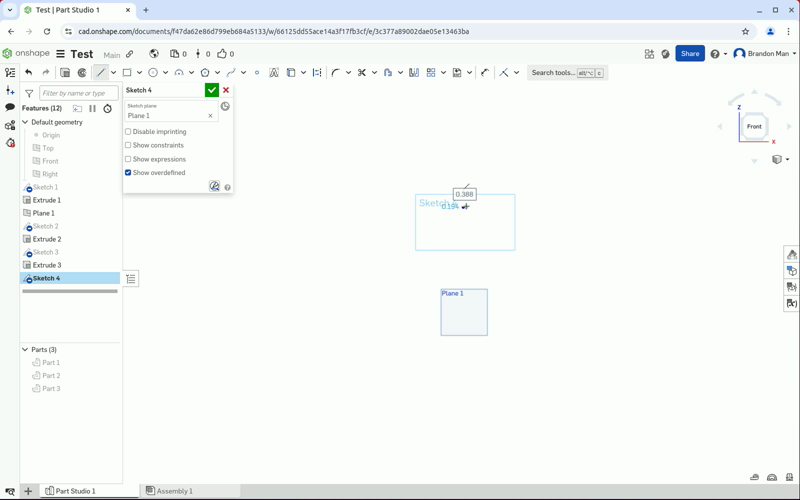
scroll(6)
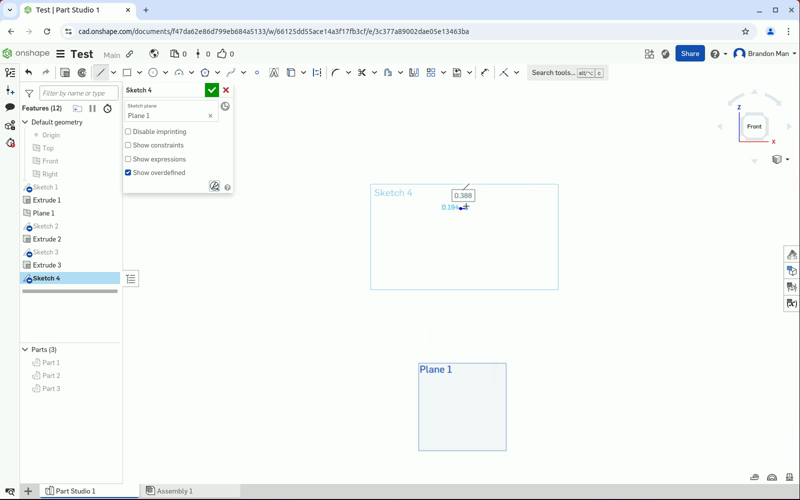
scroll(6)
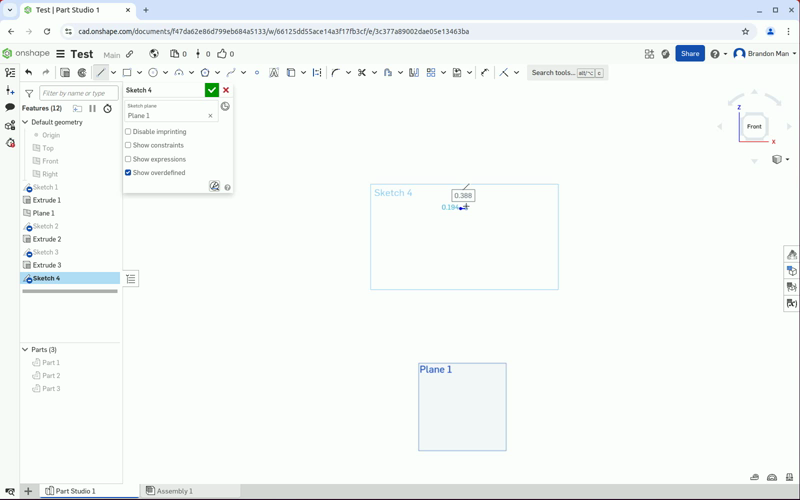
scroll(6)
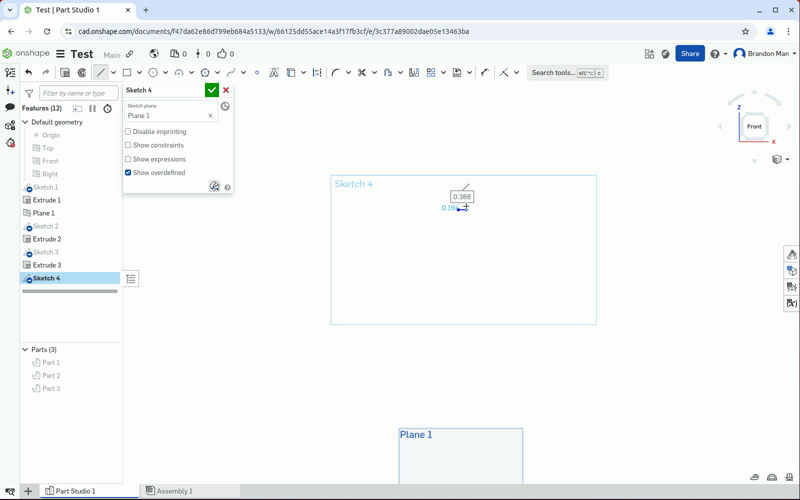
scroll(6)
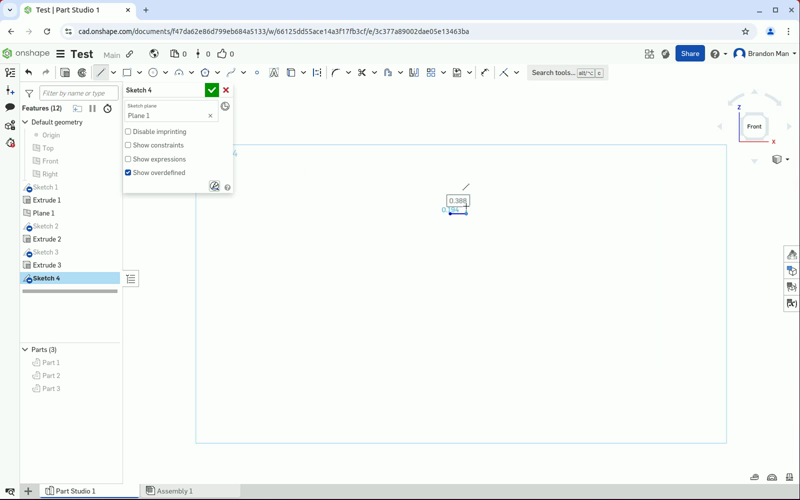
scroll(6)
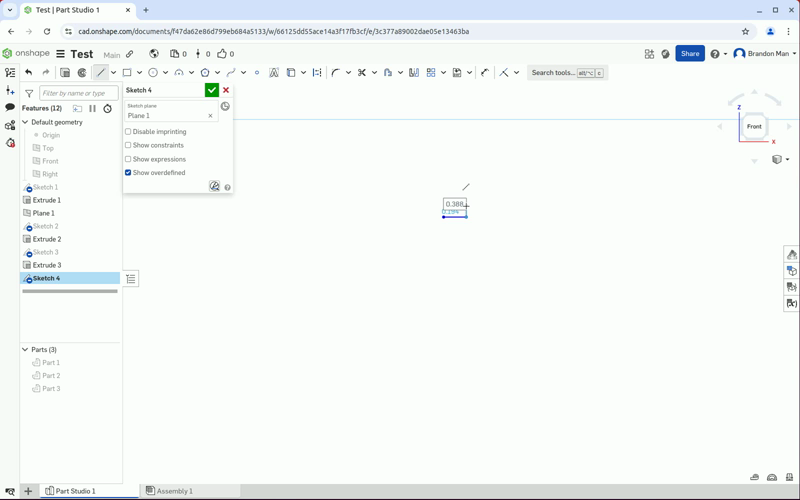
click(466, 205)
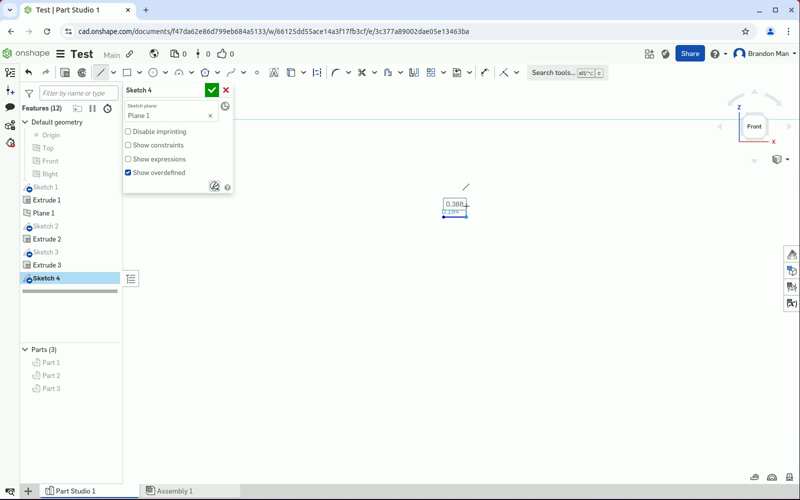
scroll(-6)
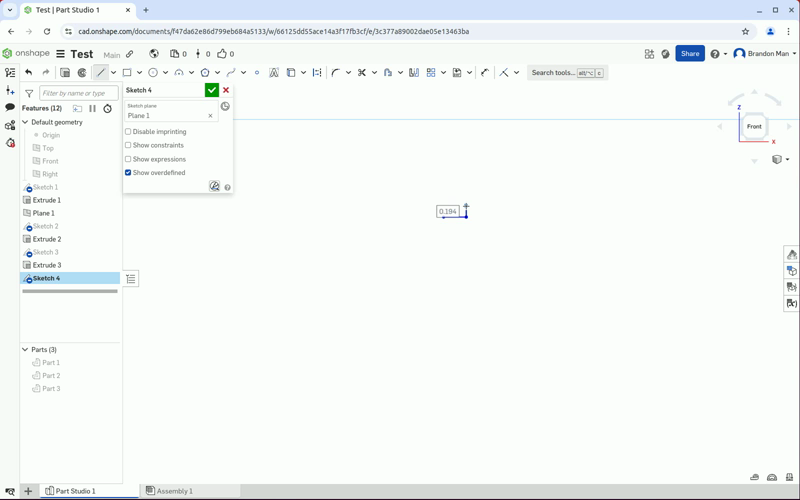
scroll(-6)
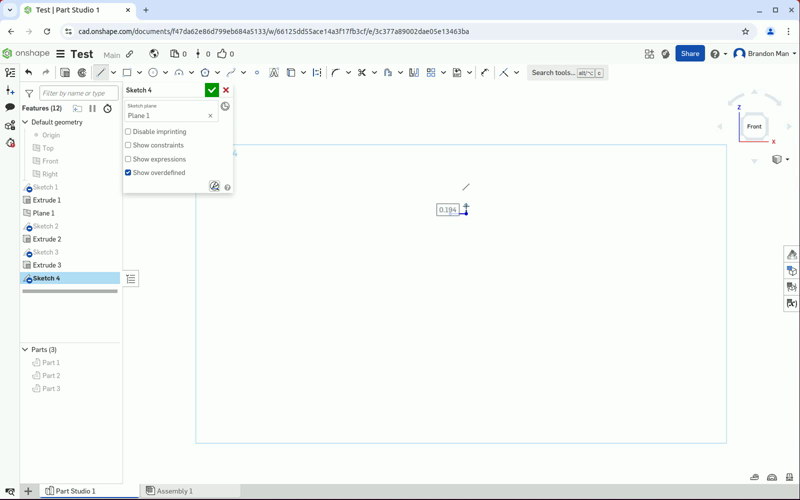
scroll(-6)
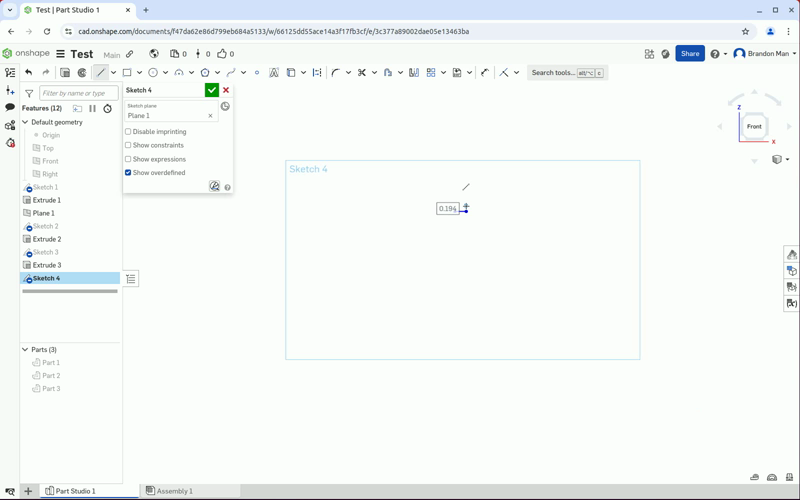
scroll(-6)
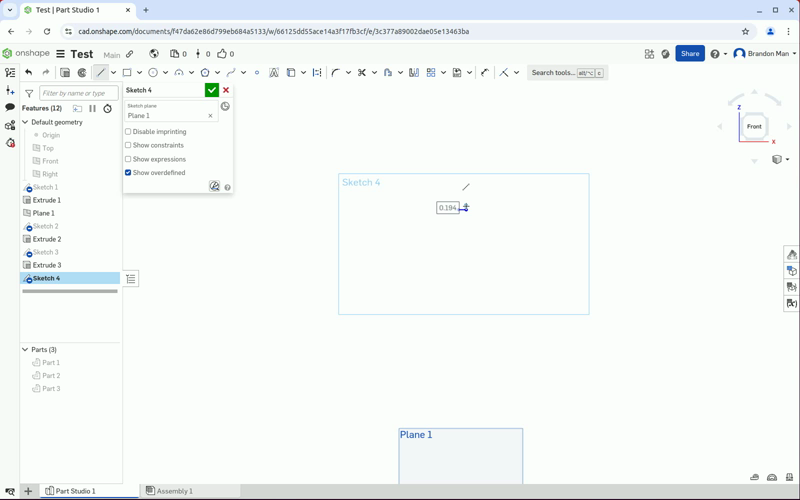
scroll(-6)
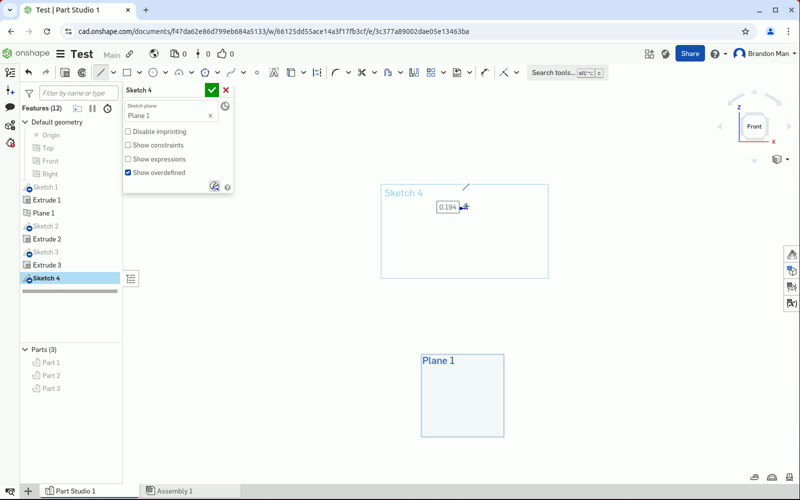
scroll(-6)
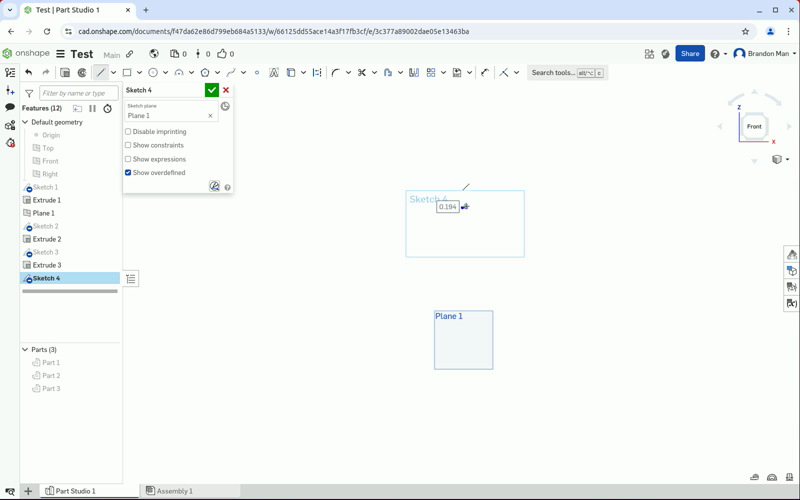
scroll(-6)
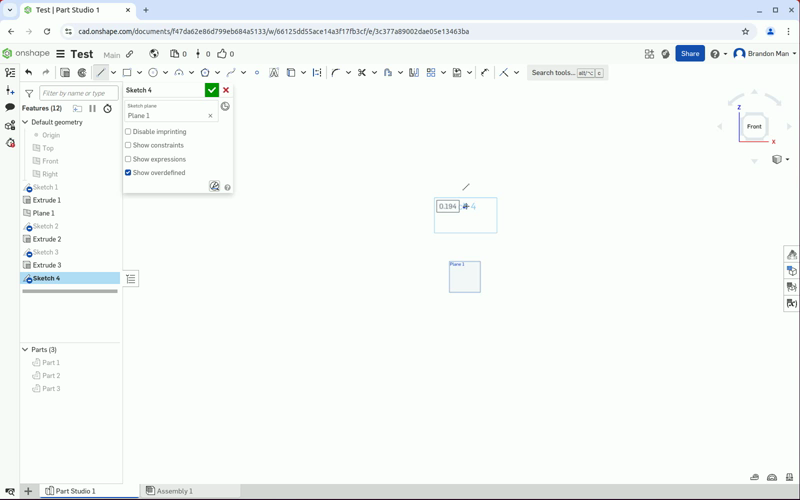
key_up(shift)
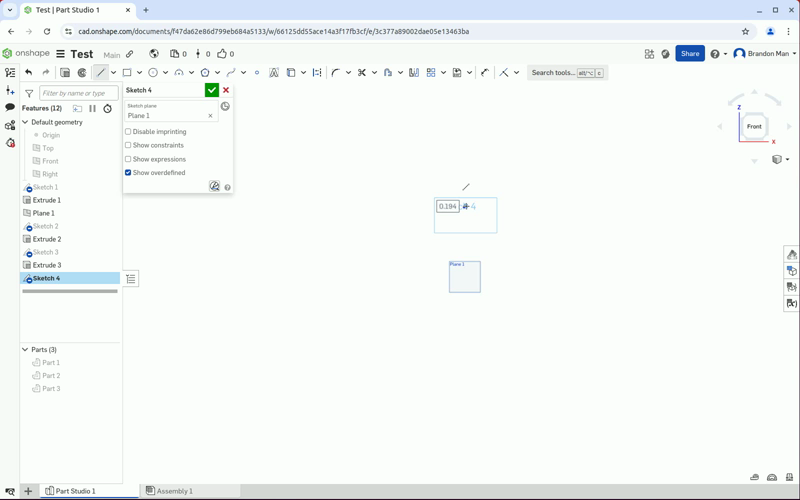
key_down(shift)
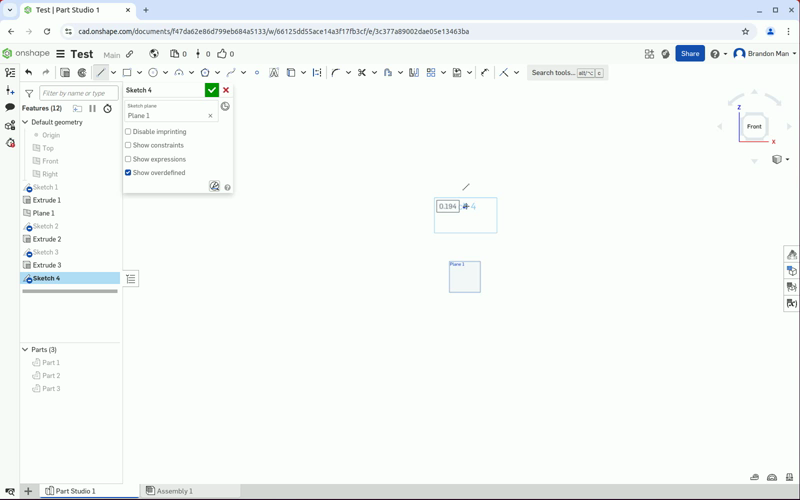
mouse_move(496, 205)
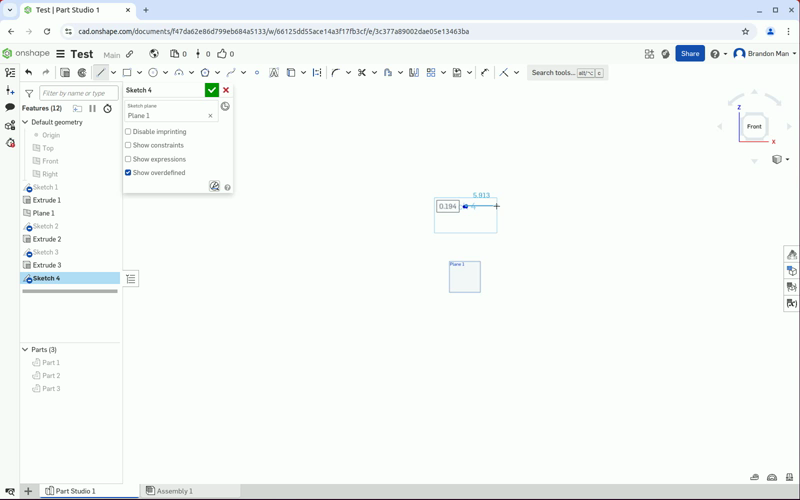
mouse_move(464, 205)
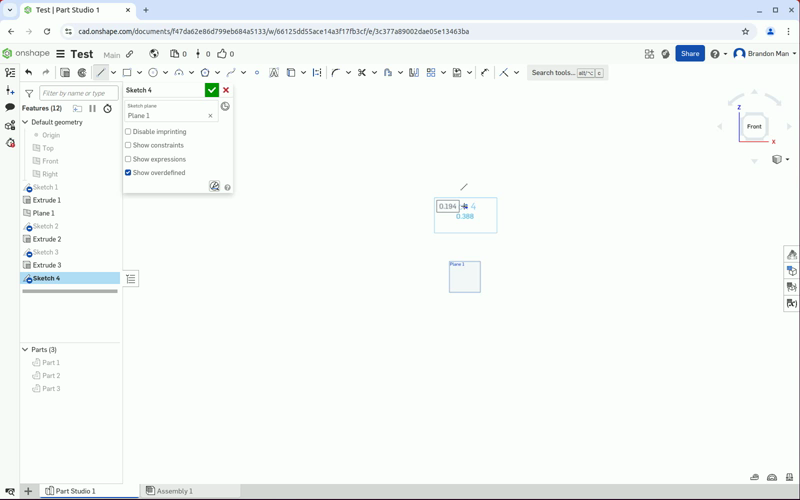
scroll(6)
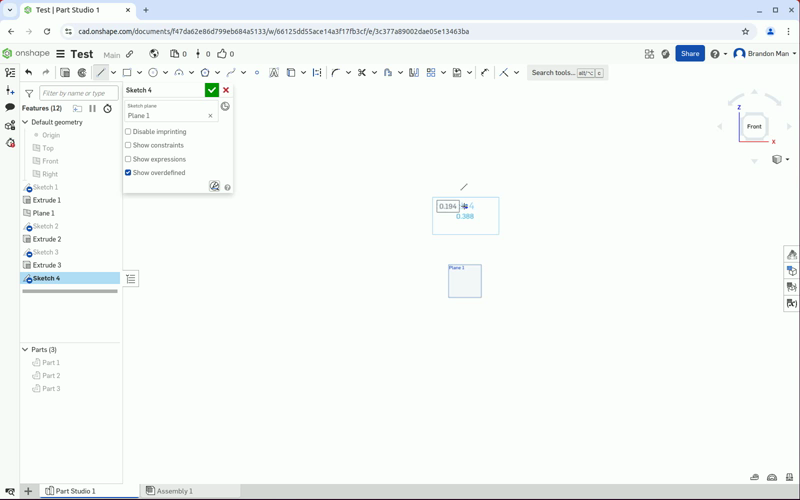
scroll(6)
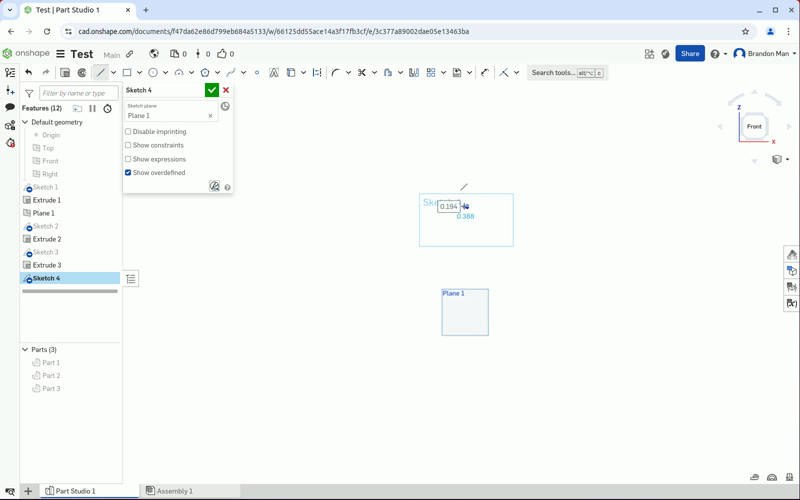
scroll(6)
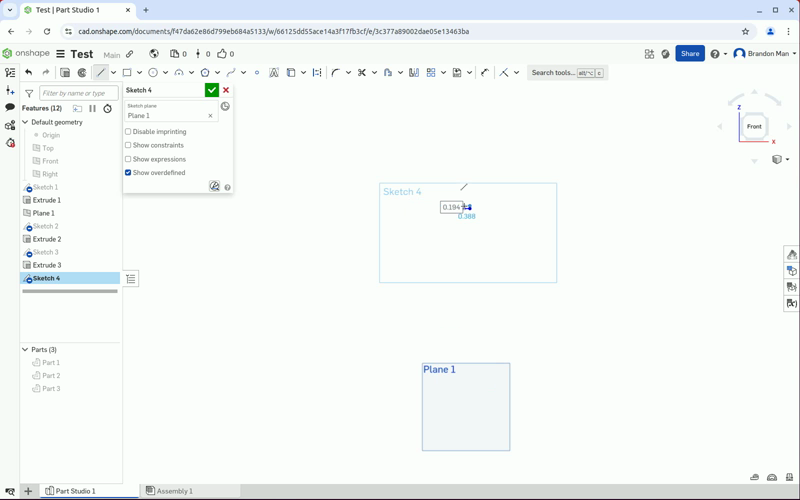
scroll(6)
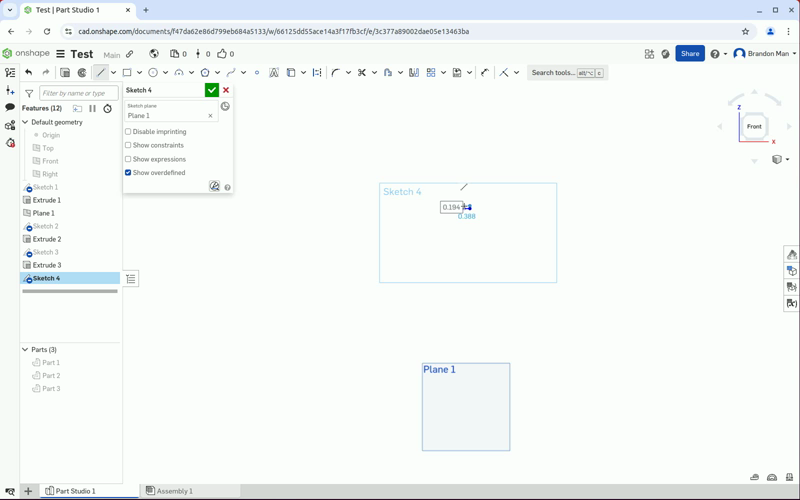
scroll(6)
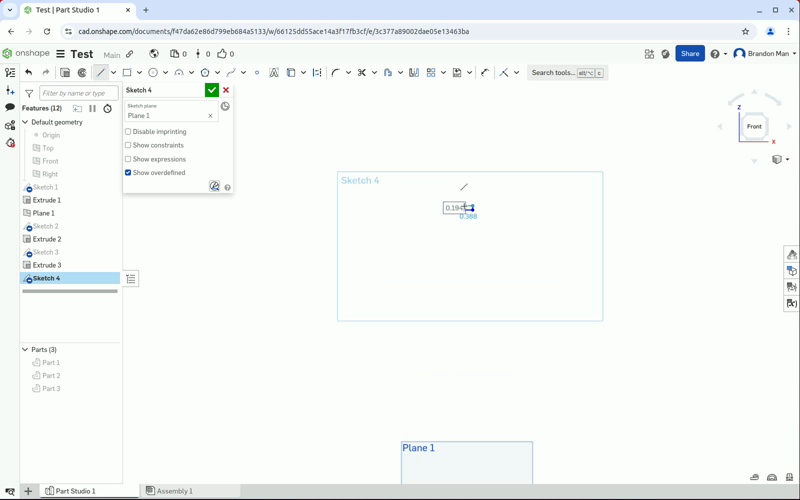
scroll(6)
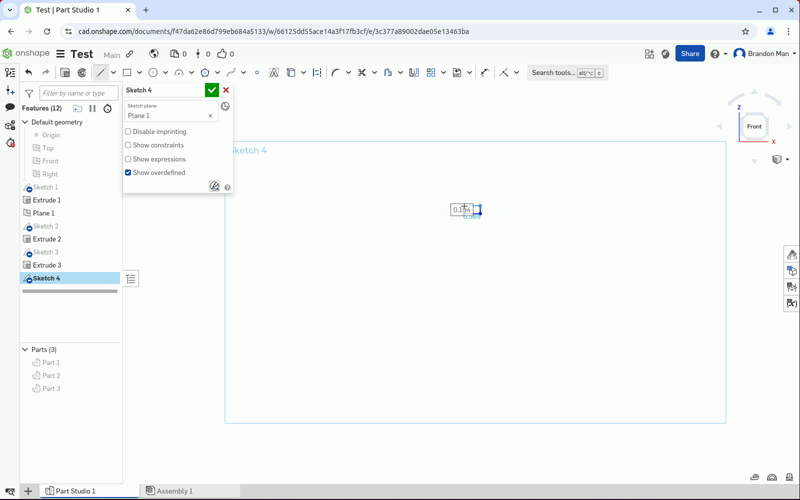
scroll(6)
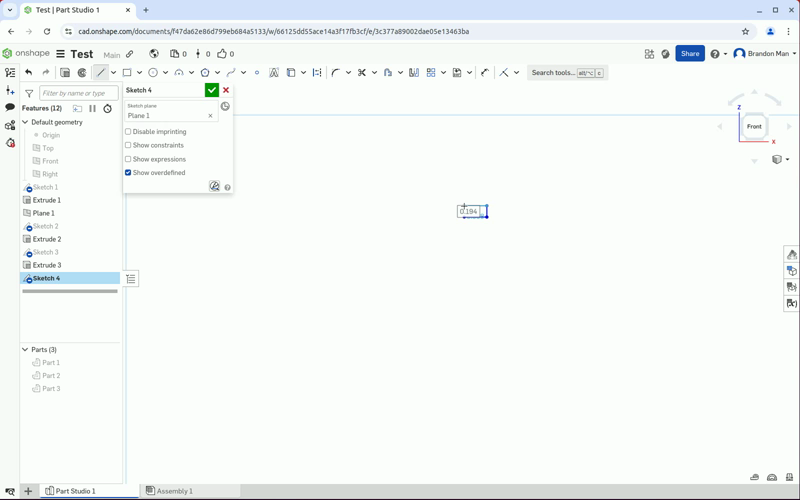
click(464, 205)
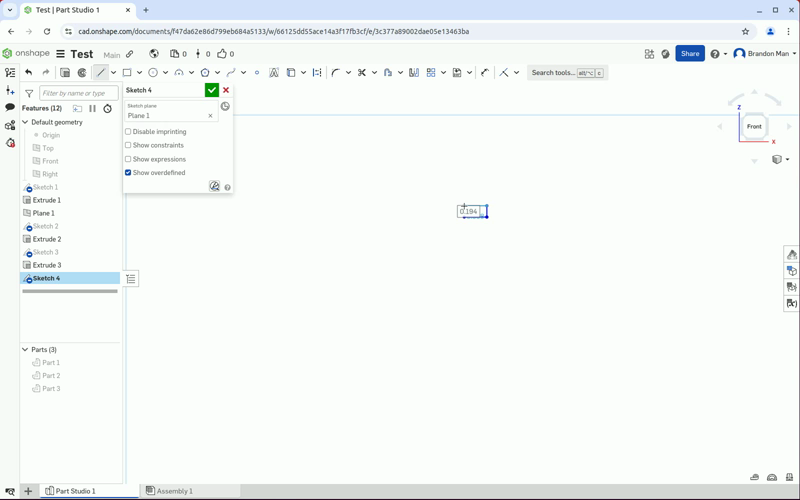
scroll(-6)
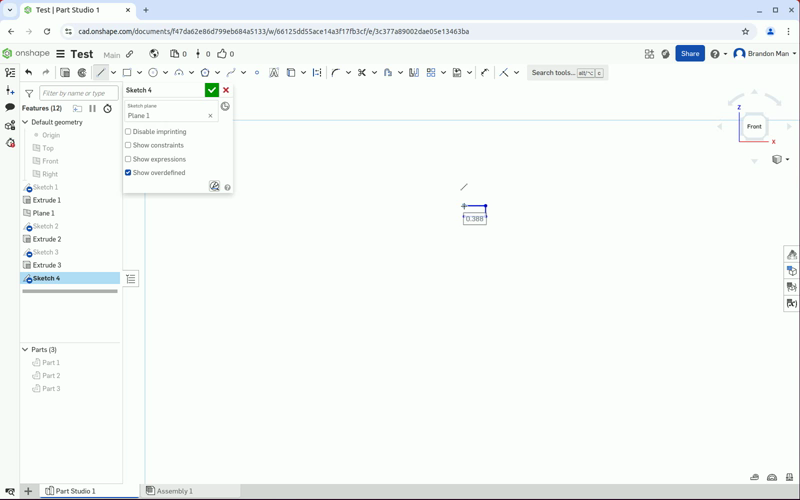
scroll(-6)
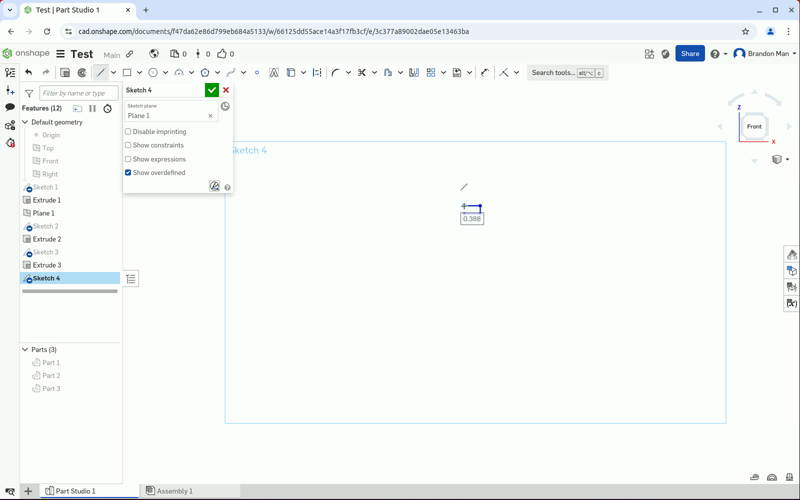
scroll(-6)
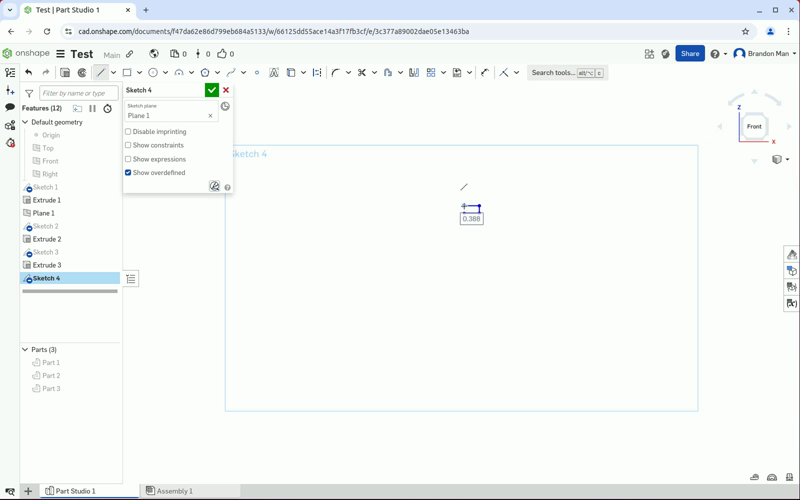
scroll(-6)
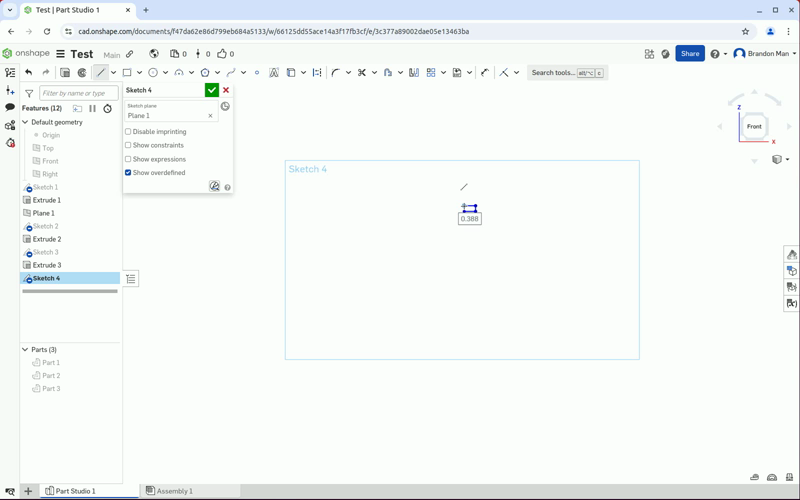
scroll(-6)
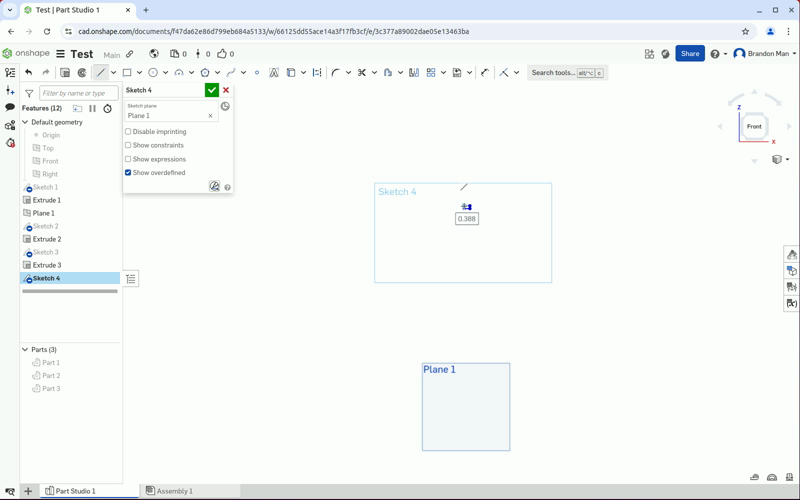
scroll(-6)
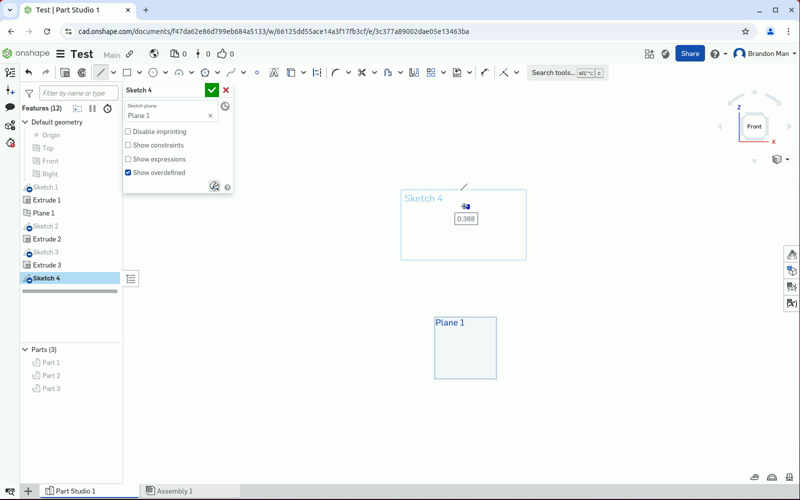
scroll(-6)
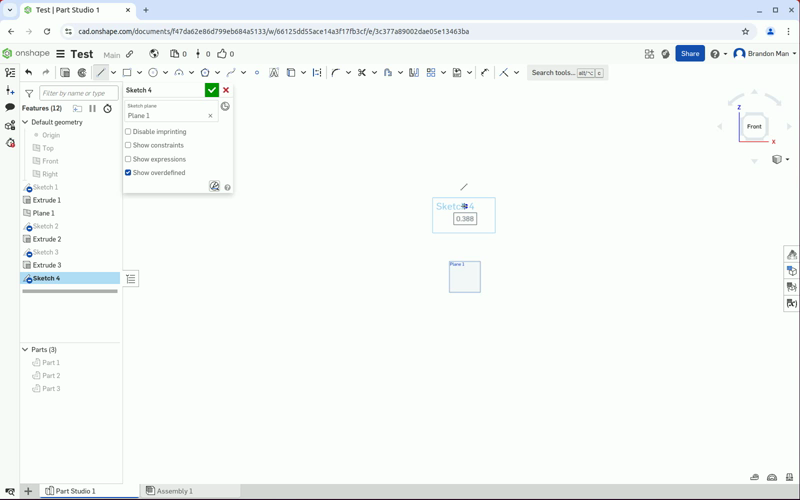
key_up(shift)
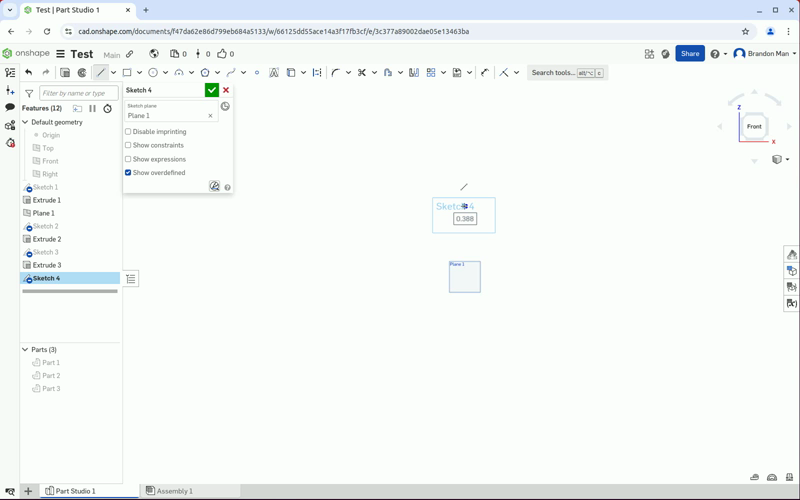
mouse_move(494, 205)
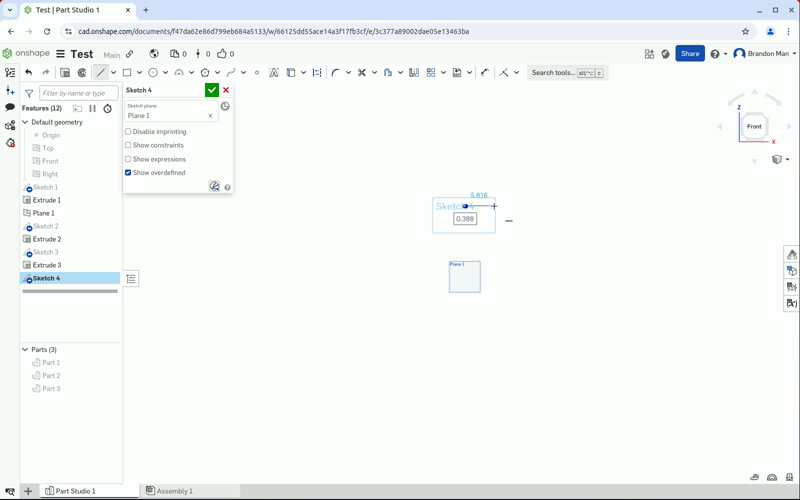
key_down(shift)
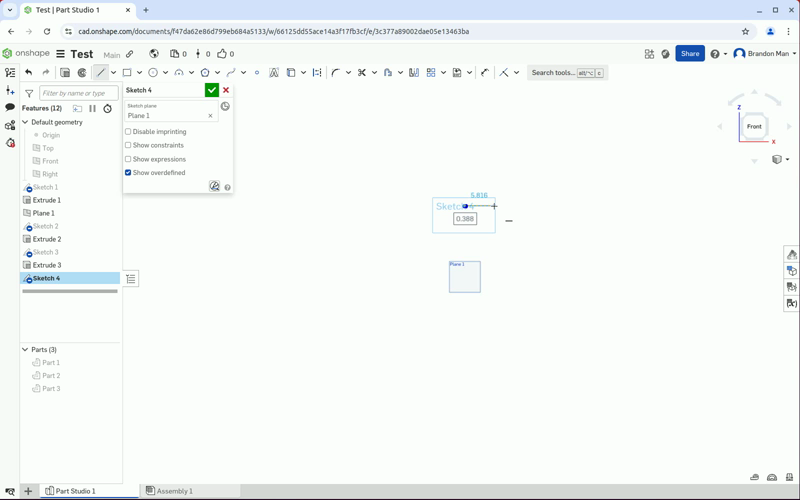
mouse_move(464, 206)
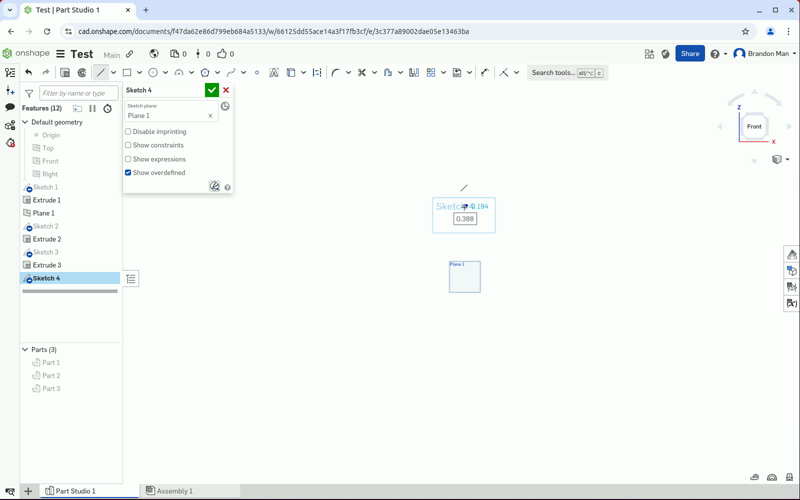
scroll(6)
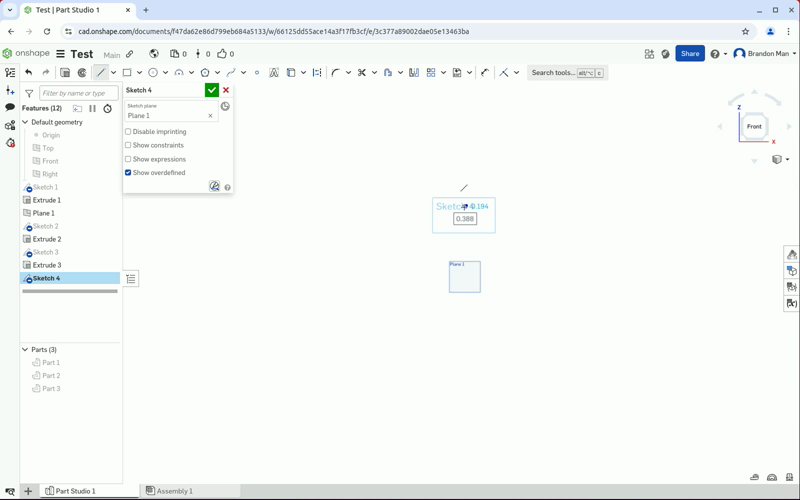
scroll(6)
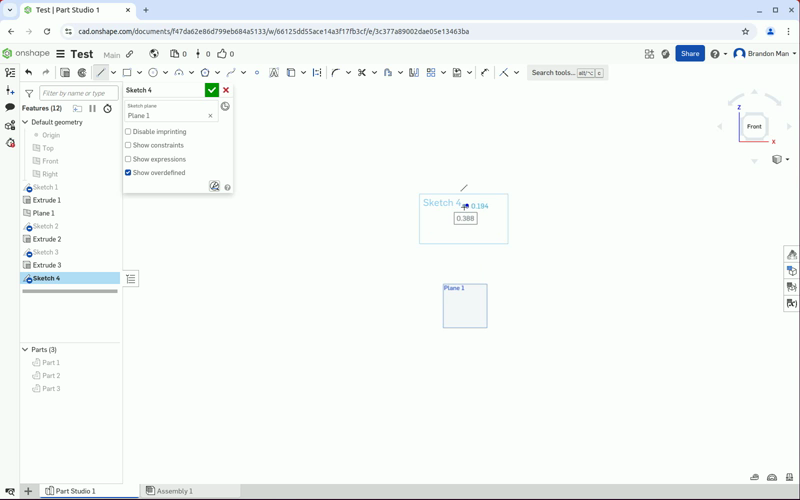
scroll(6)
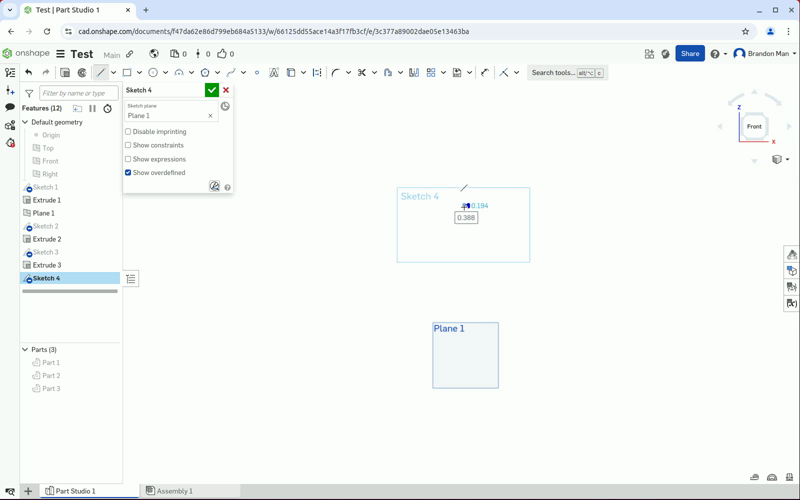
scroll(6)
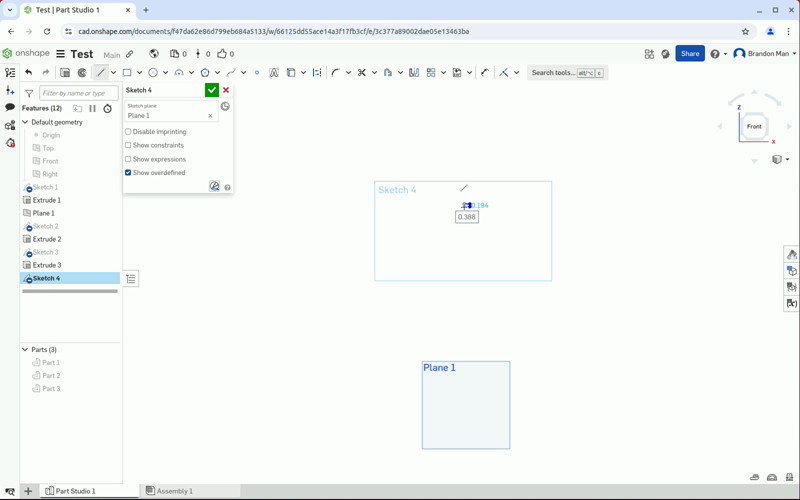
scroll(6)
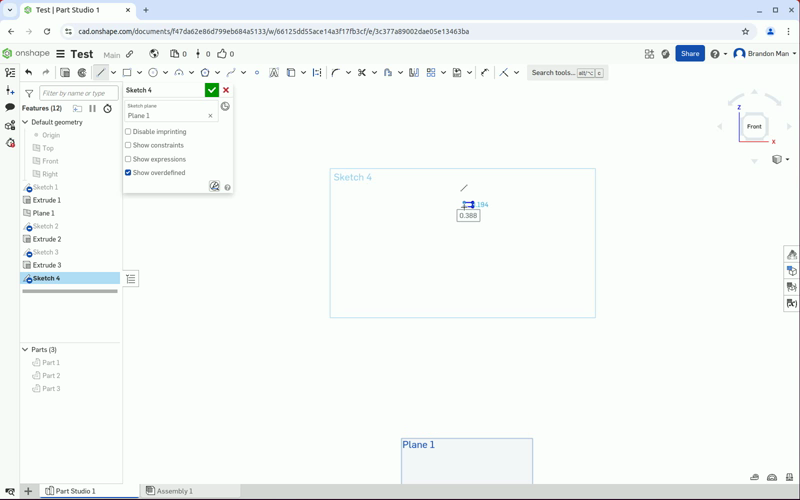
scroll(6)
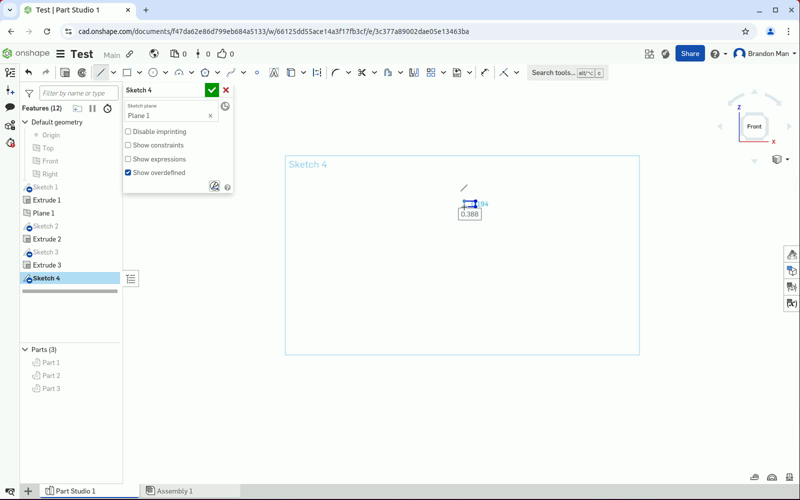
scroll(6)
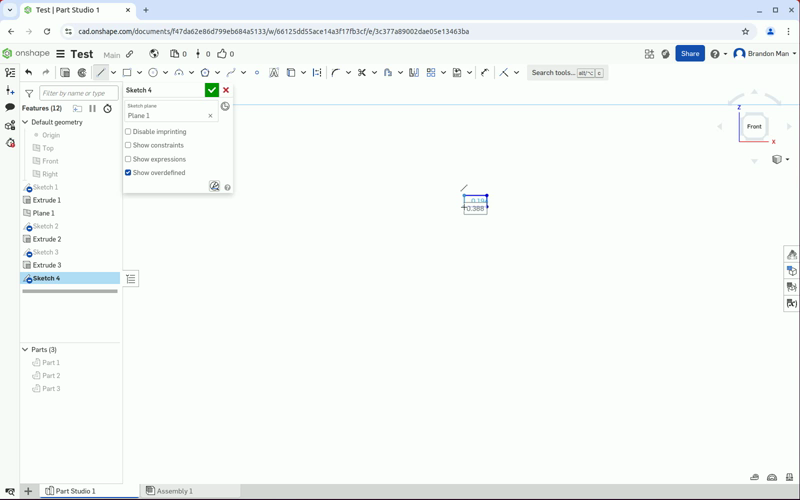
key_up(shift)
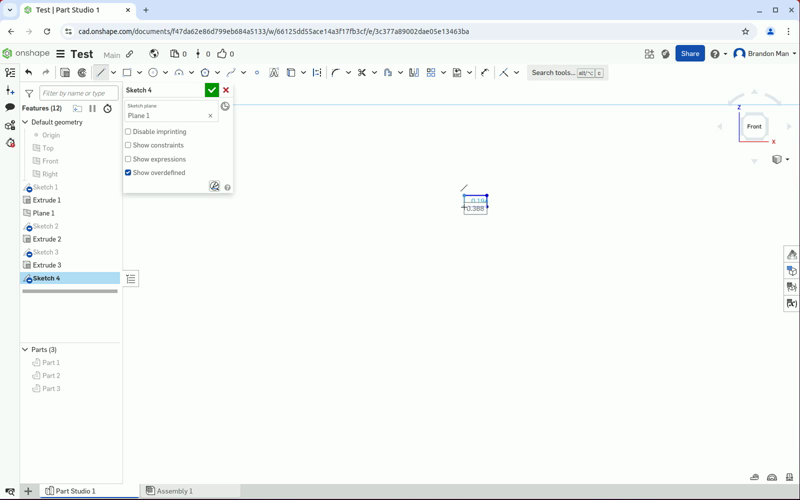
click(464, 206)
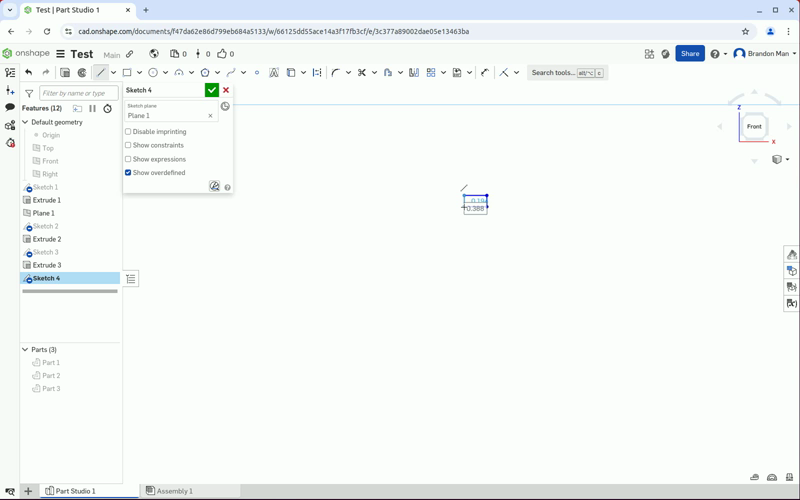
scroll(-6)
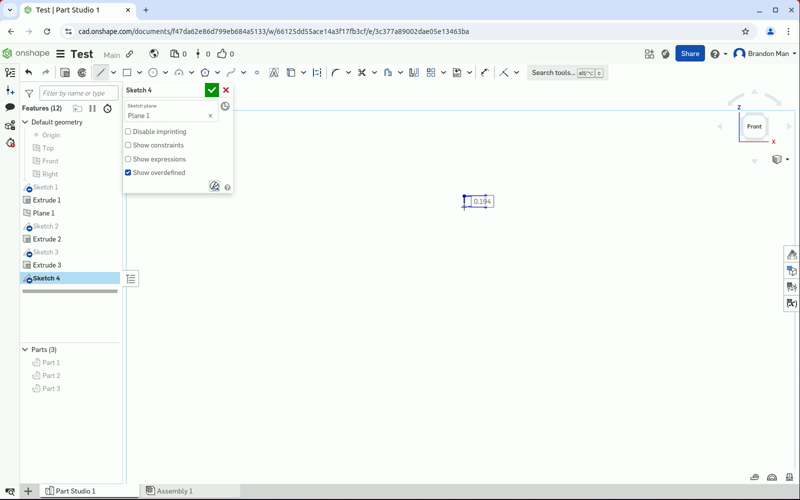
scroll(-6)
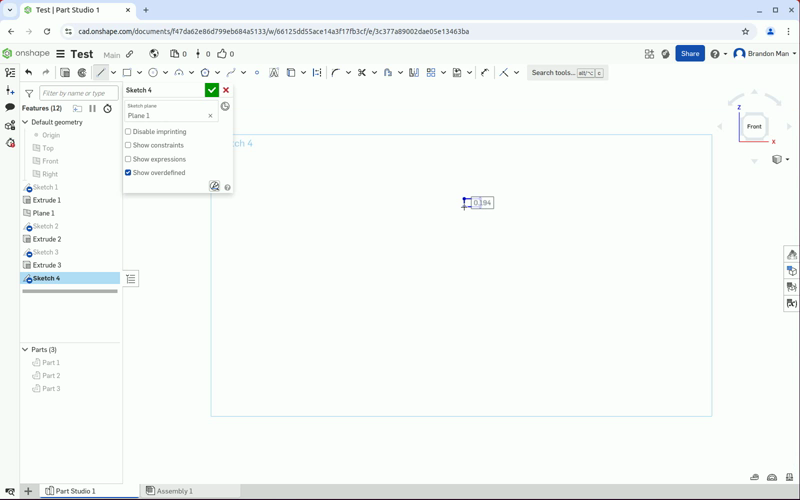
scroll(-6)
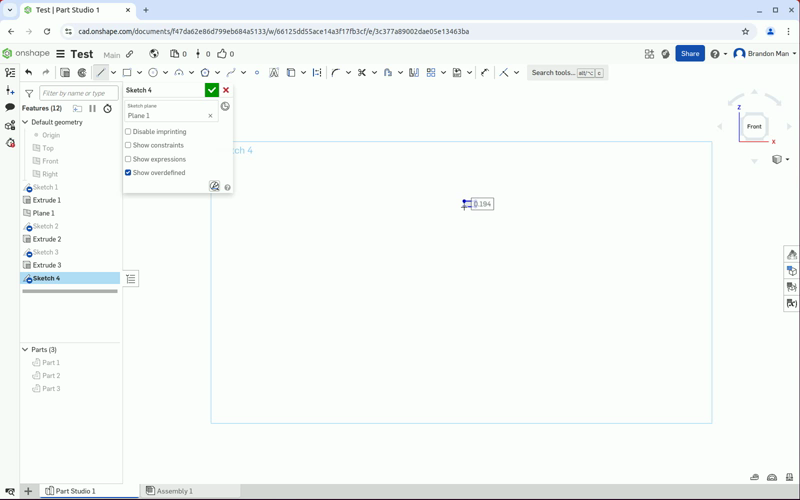
scroll(-6)
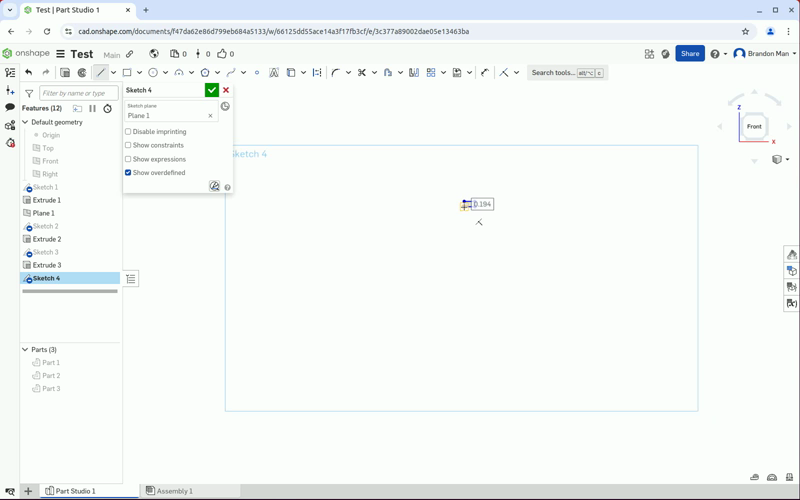
scroll(-6)
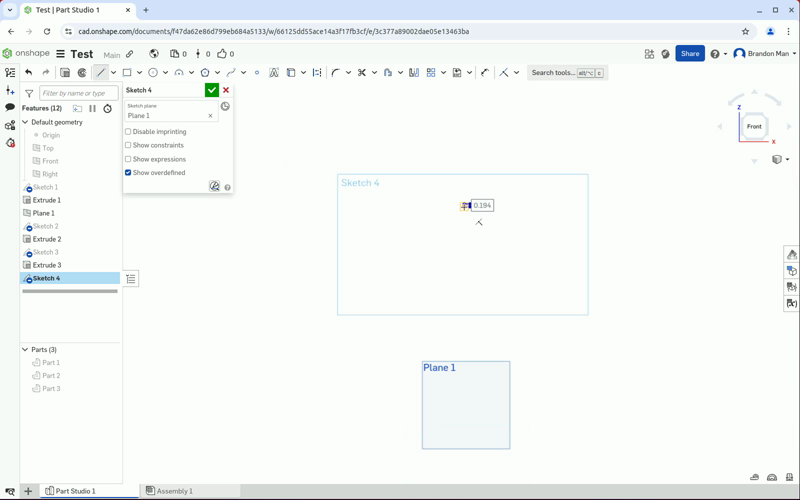
scroll(-6)
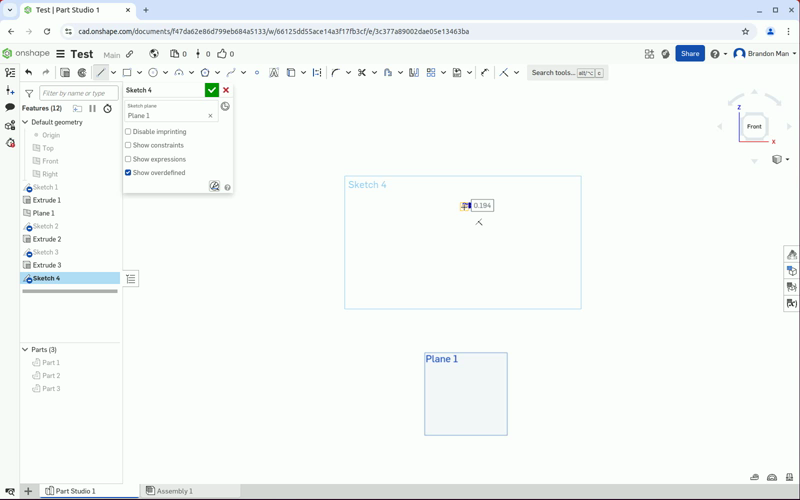
scroll(-6)
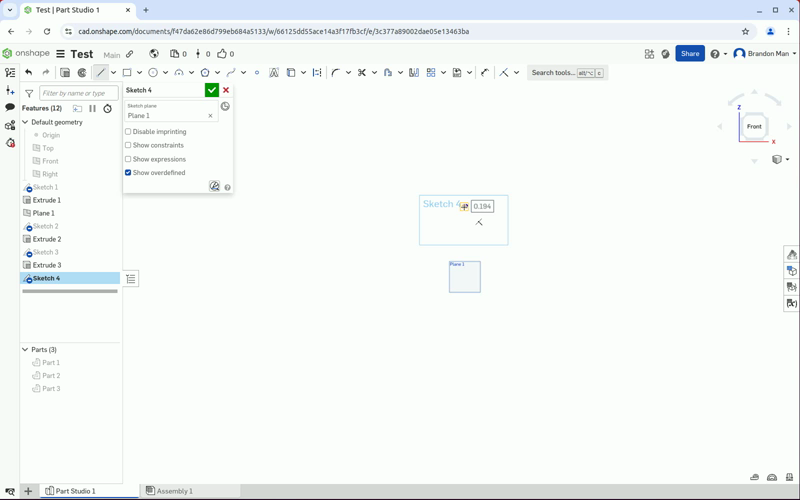
key(esc)
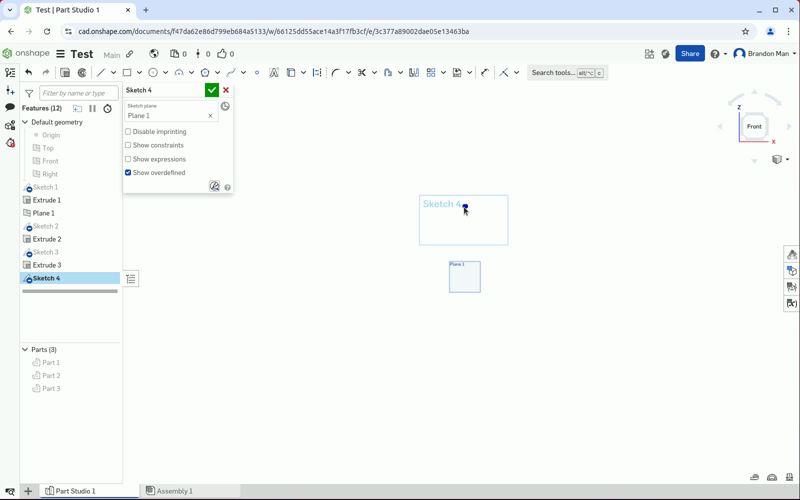
mouse_move(464, 206)
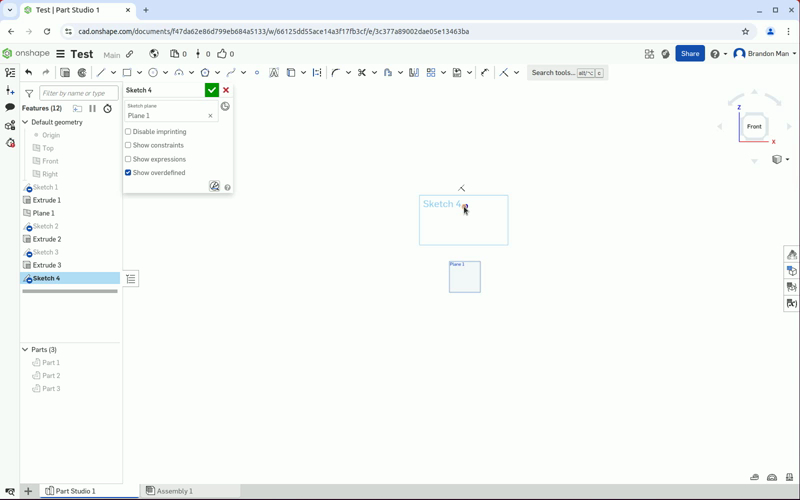
scroll(6)
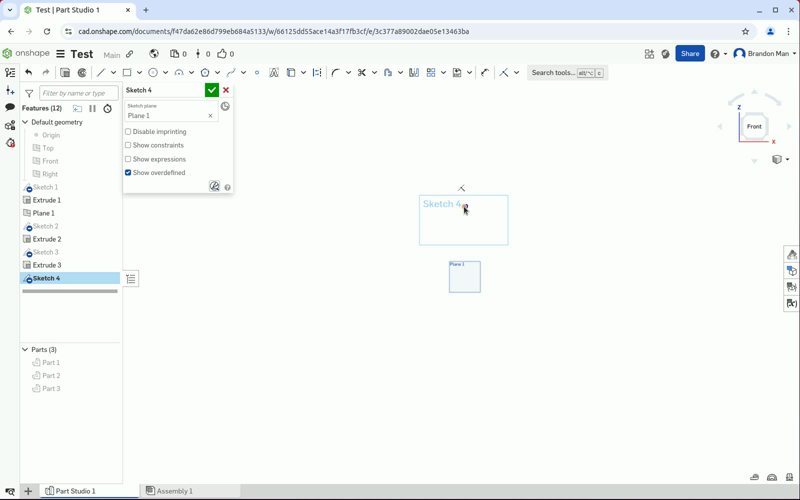
scroll(6)
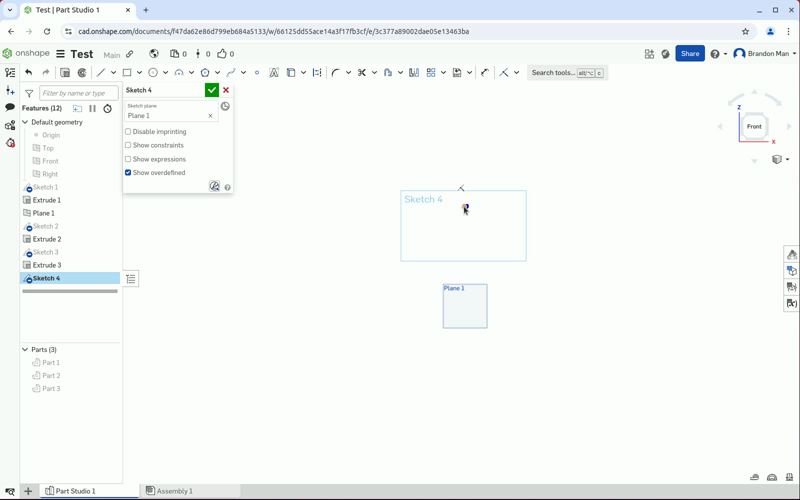
scroll(6)
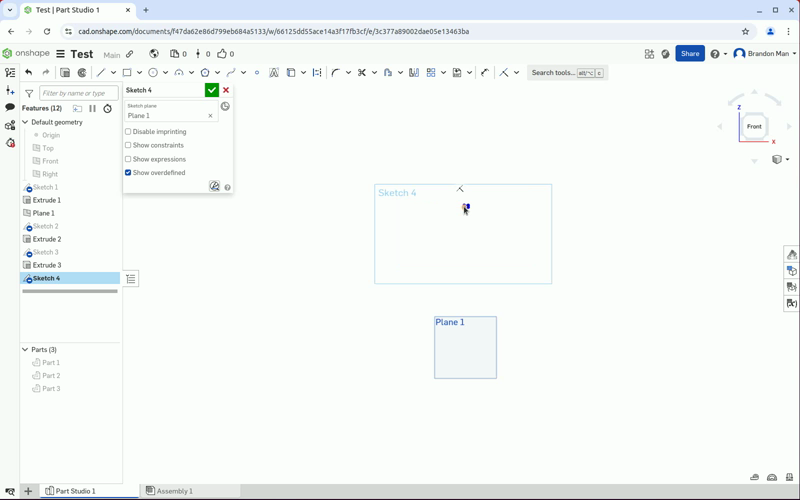
scroll(6)
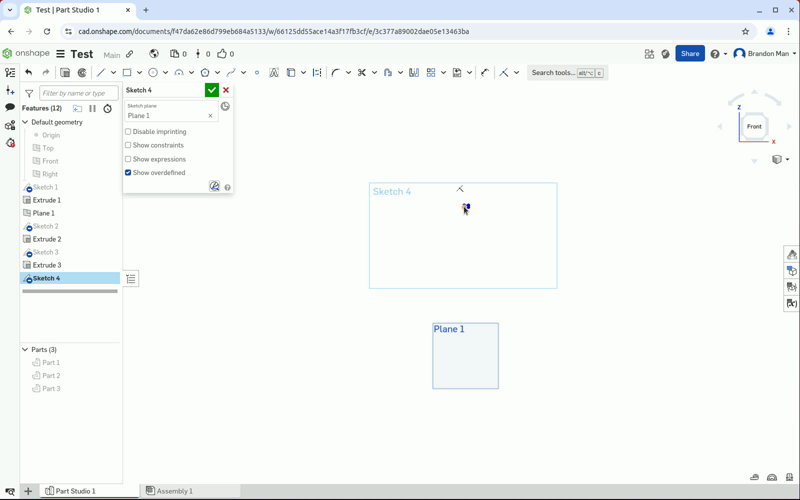
scroll(6)
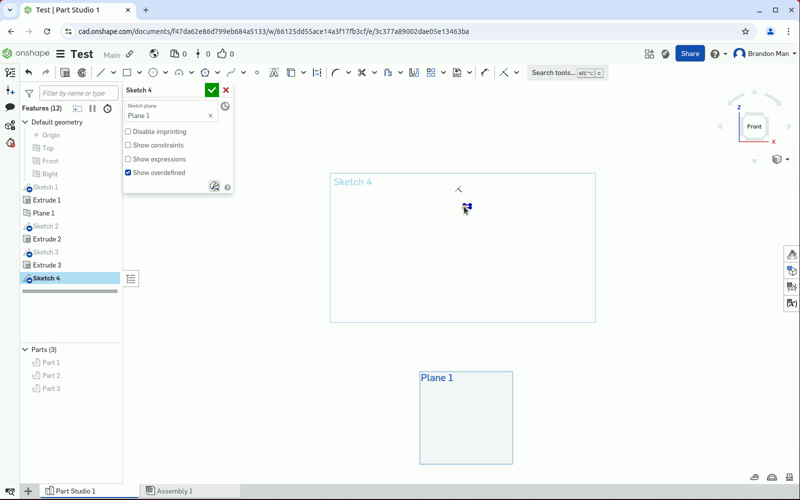
scroll(6)
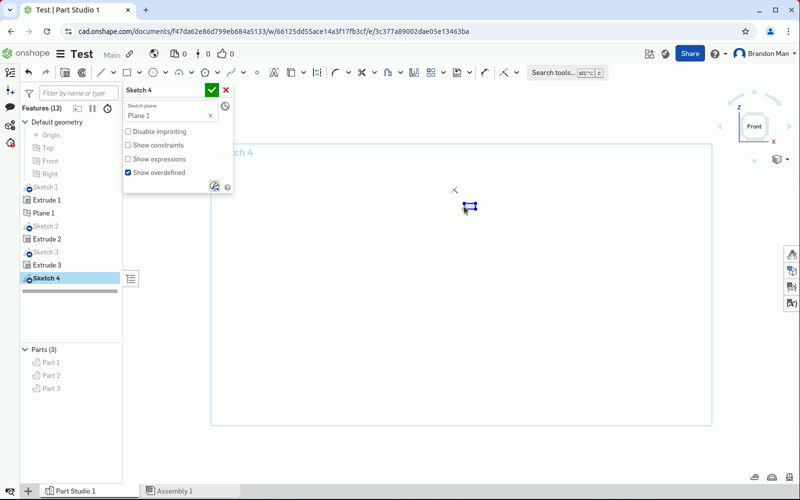
scroll(6)
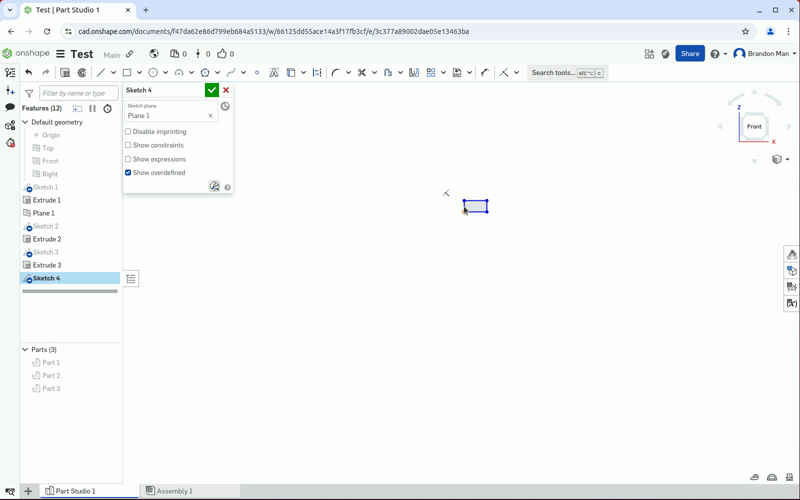
click(464, 206)
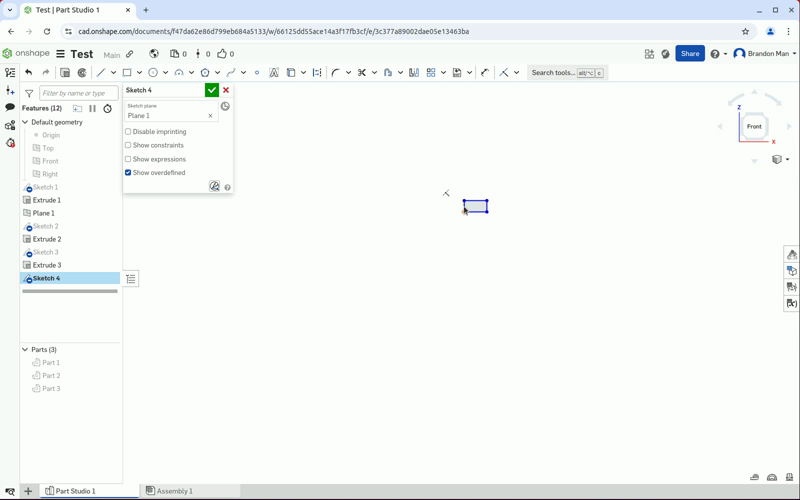
scroll(-6)
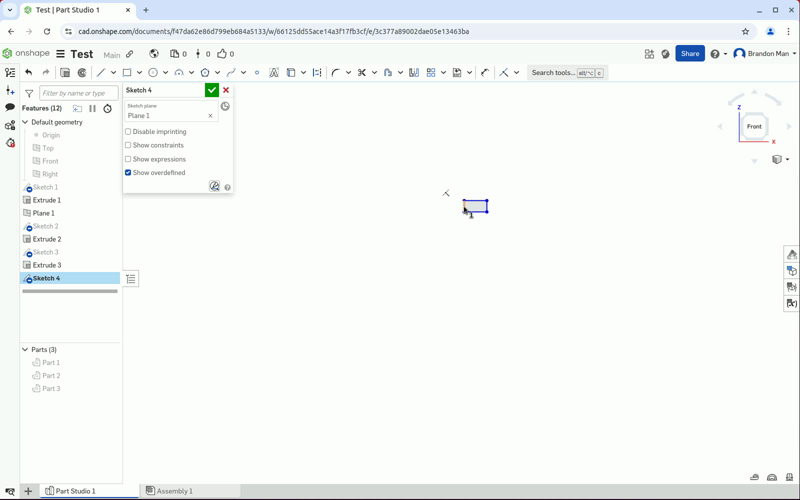
scroll(-6)
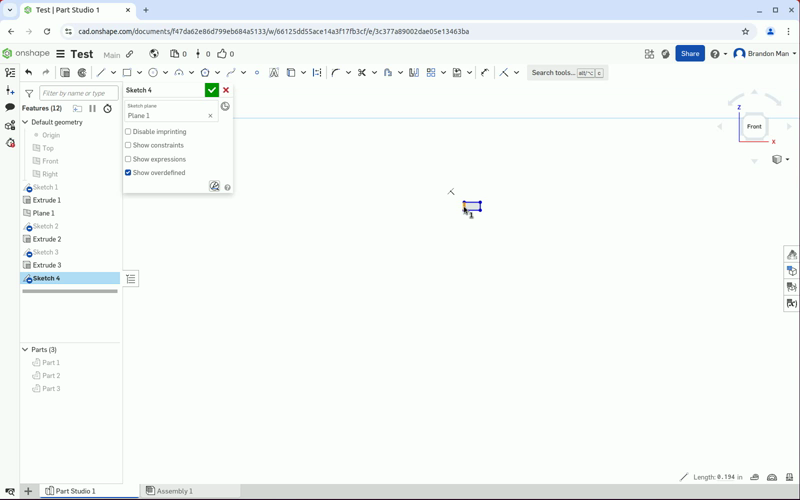
scroll(-6)
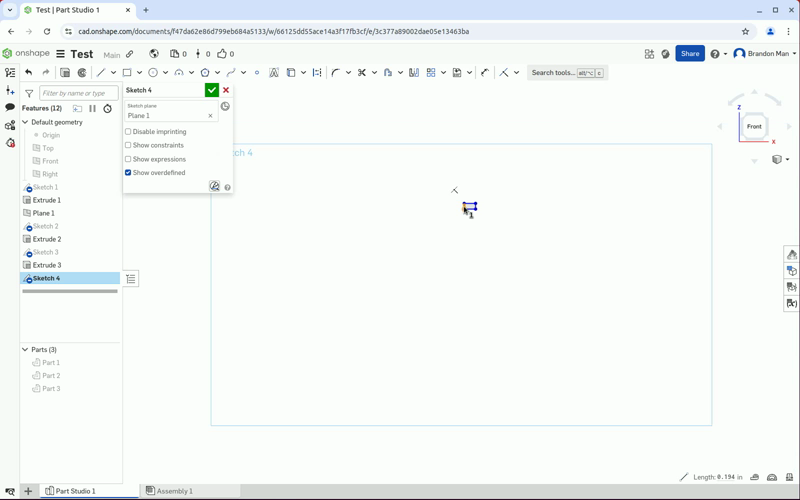
scroll(-6)
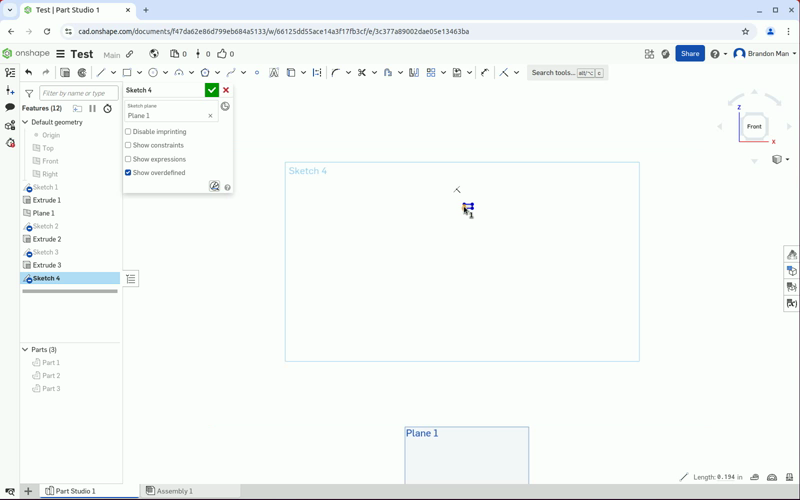
scroll(-6)
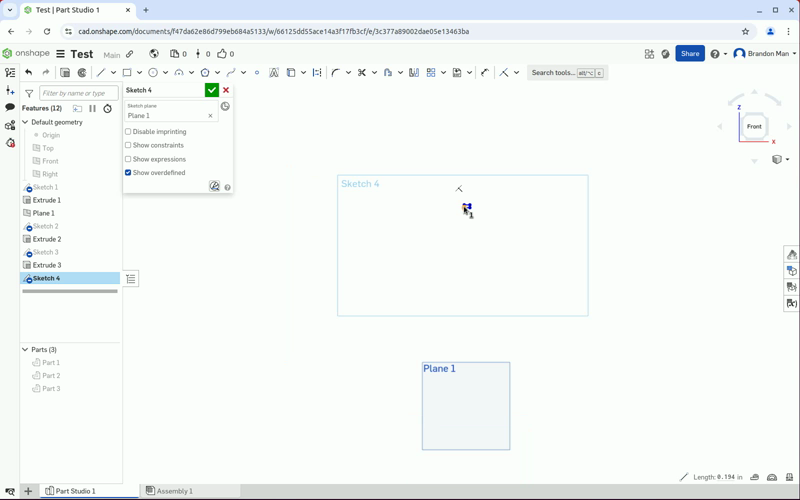
scroll(-6)
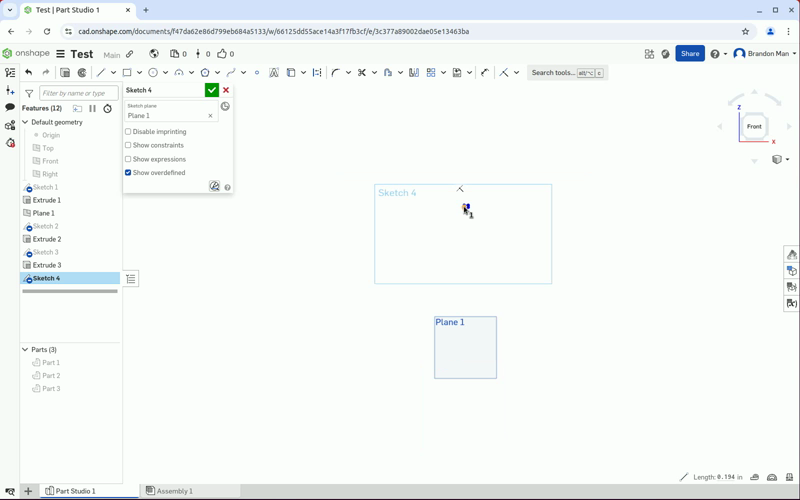
scroll(-6)
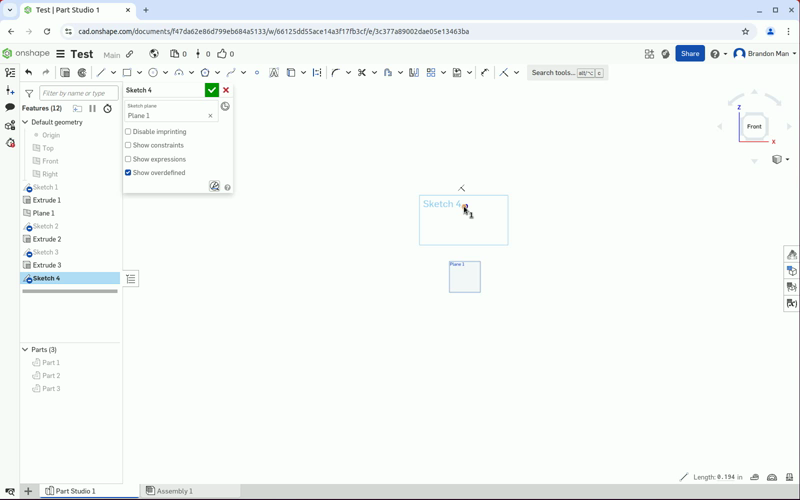
mouse_move(73, 352)
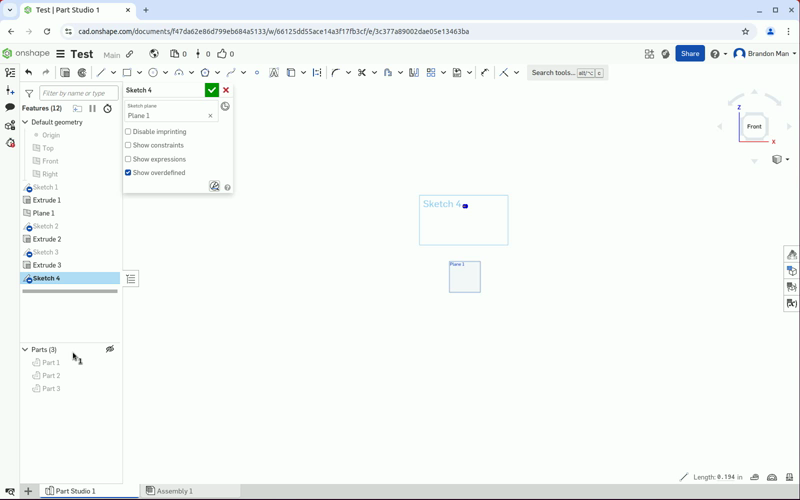
key(shift+y)
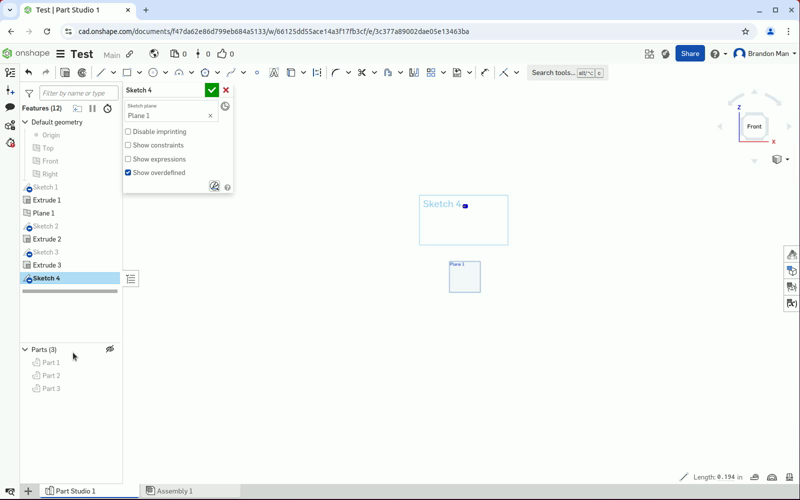
key(shift+e)
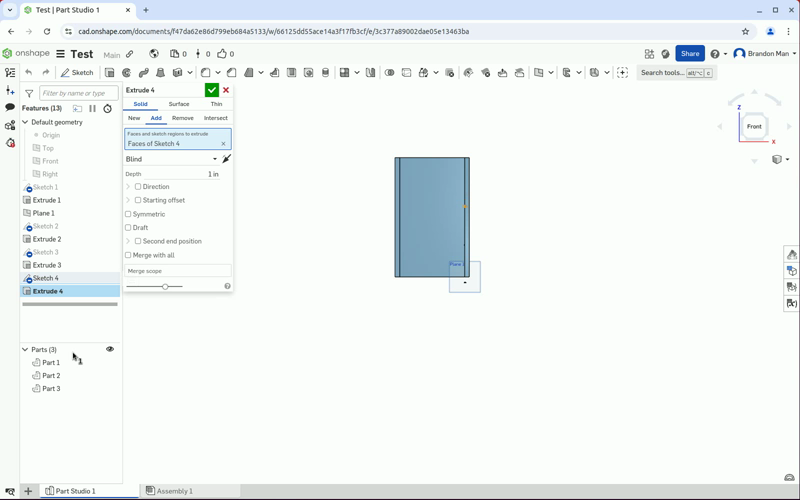
mouse_move(143, 106)
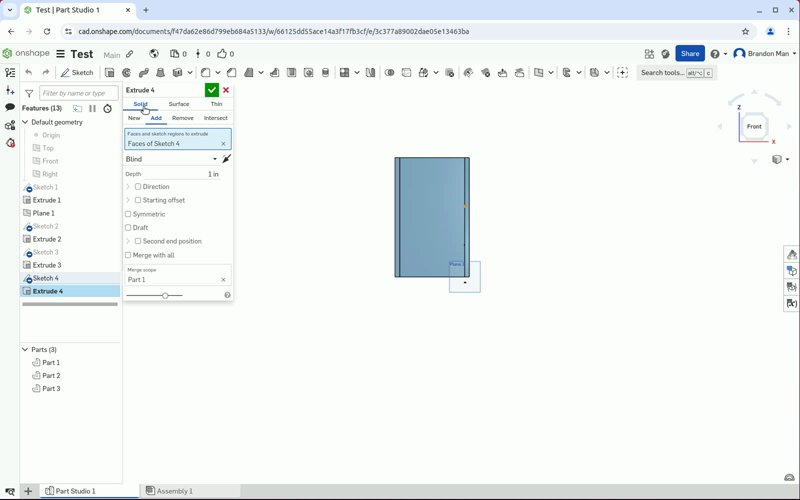
click(143, 106)
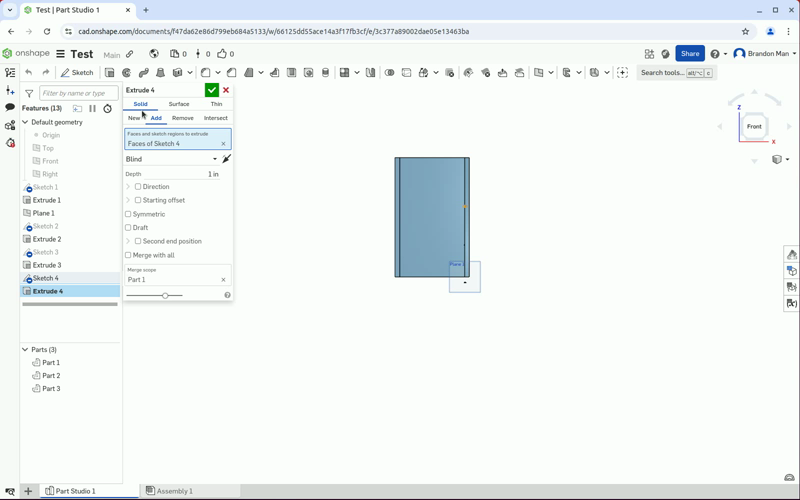
mouse_move(137, 120)
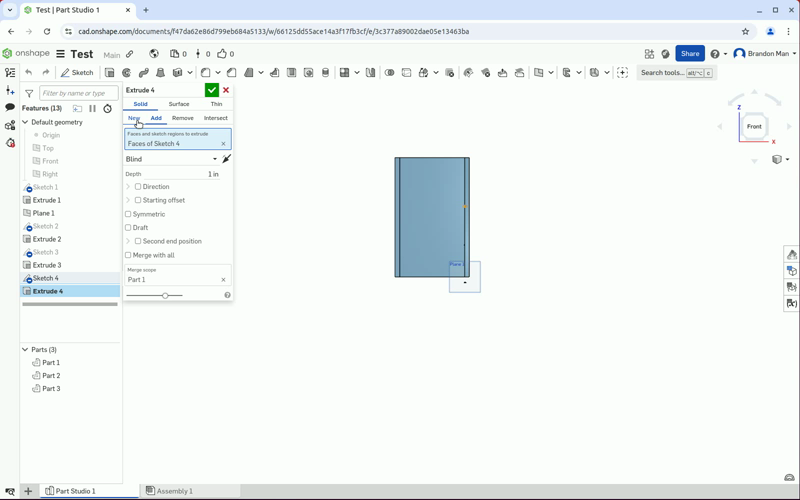
click(137, 120)
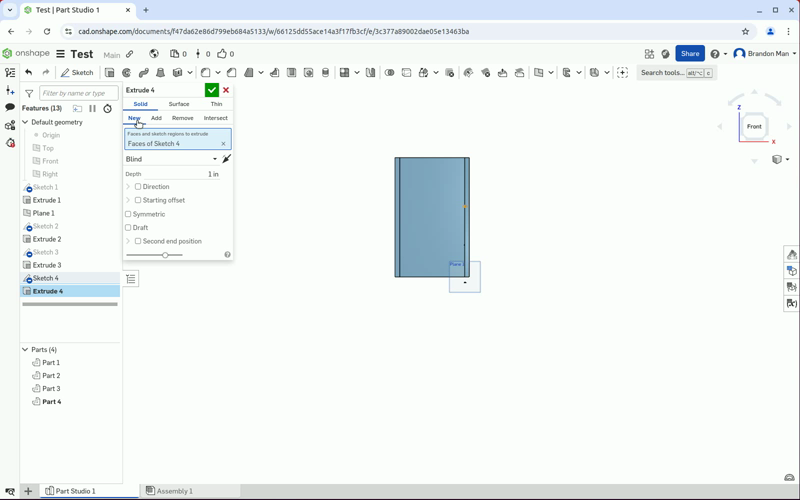
key(tab, 4)
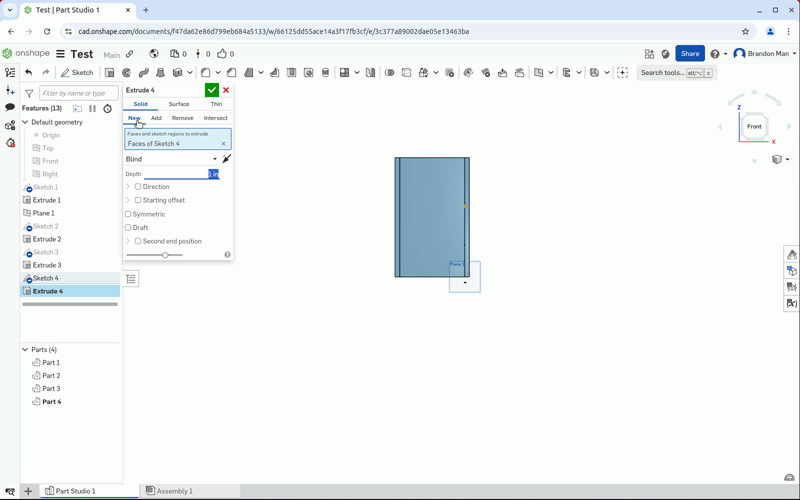
text(-6.018)
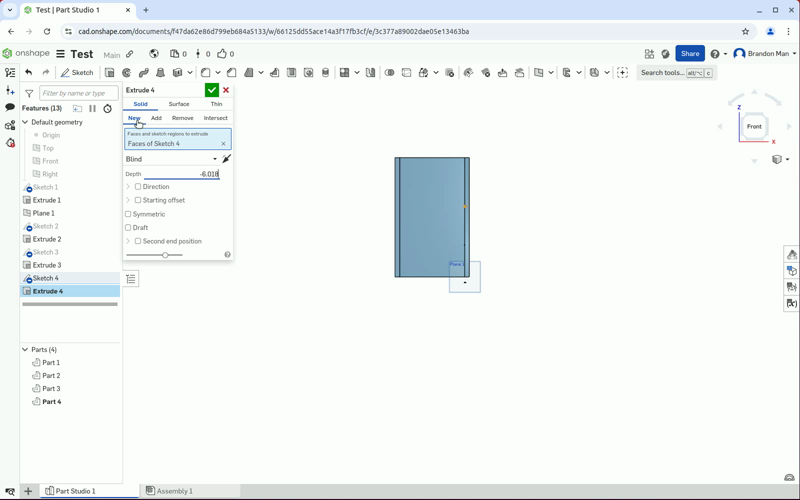
key(enter)
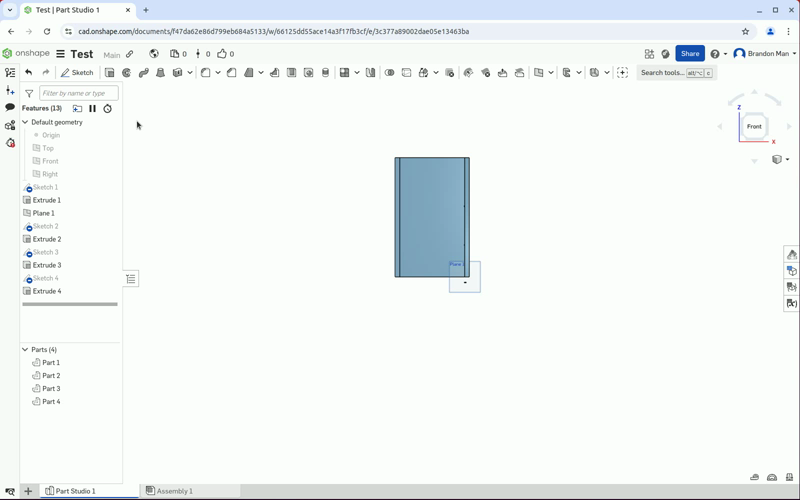
key(shift+h)
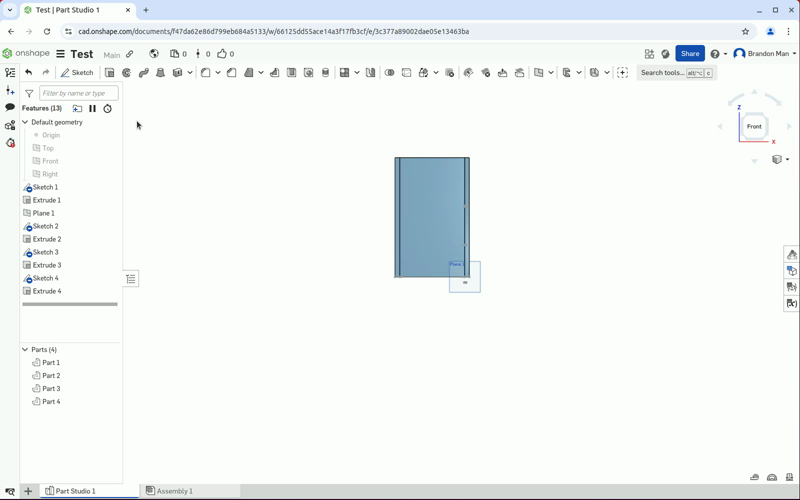
key(shift+h)
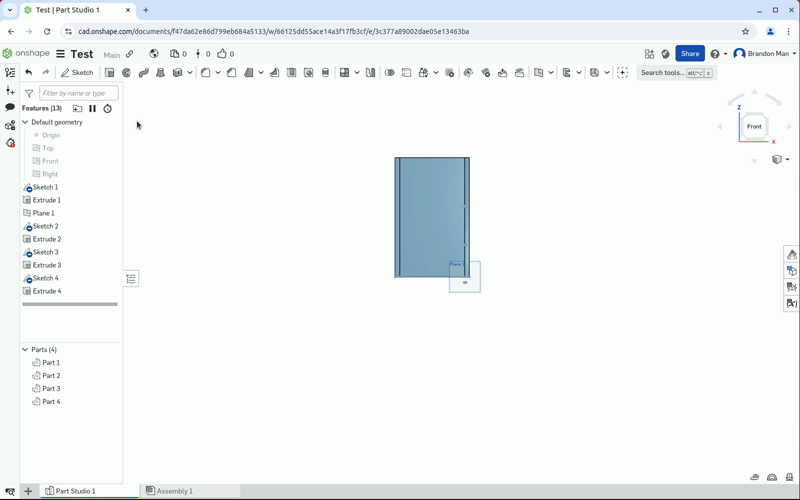
key(shift+7)
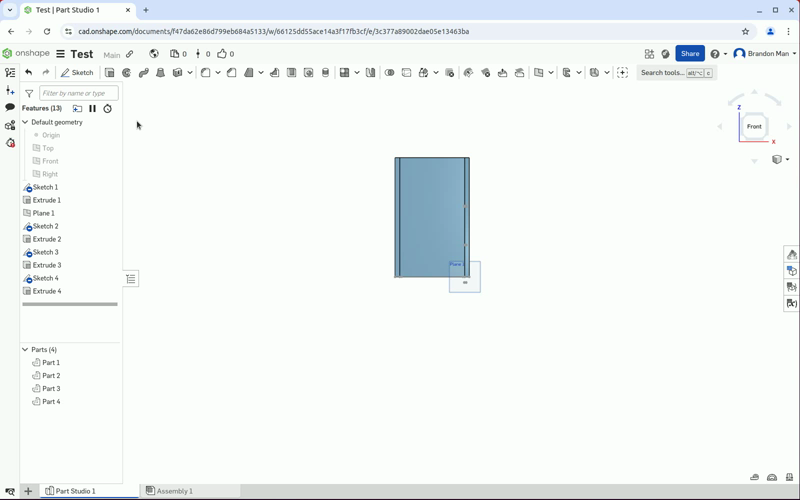
key(left, 2)
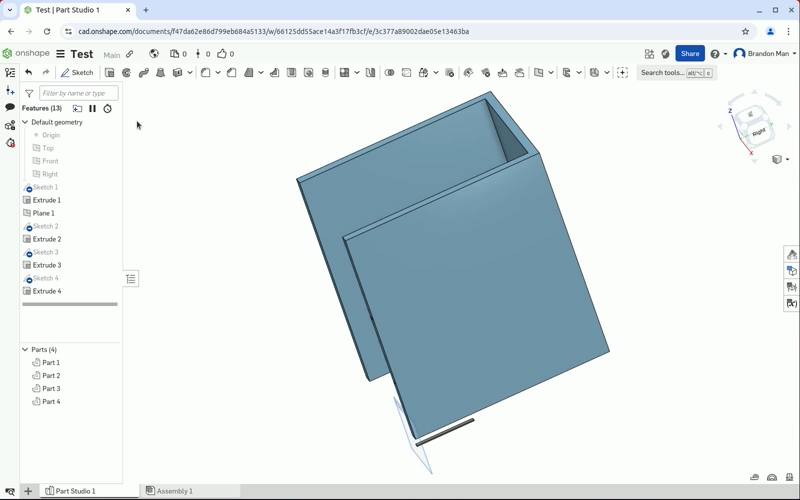
key(down, 2)
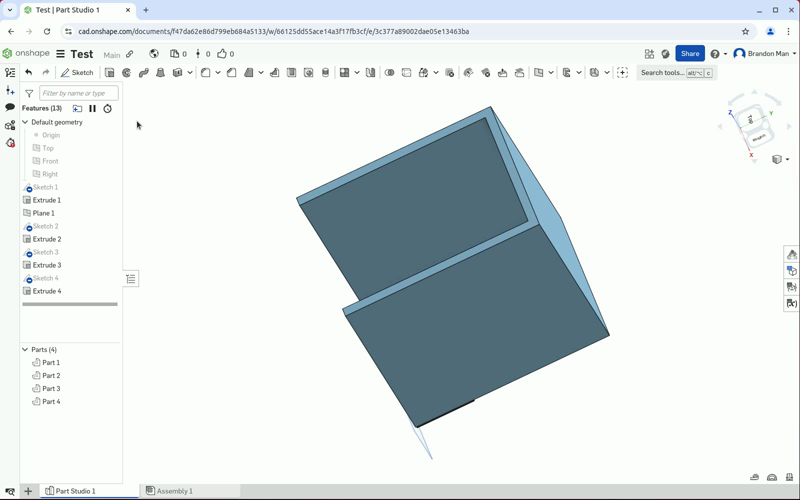
key(up, 2)
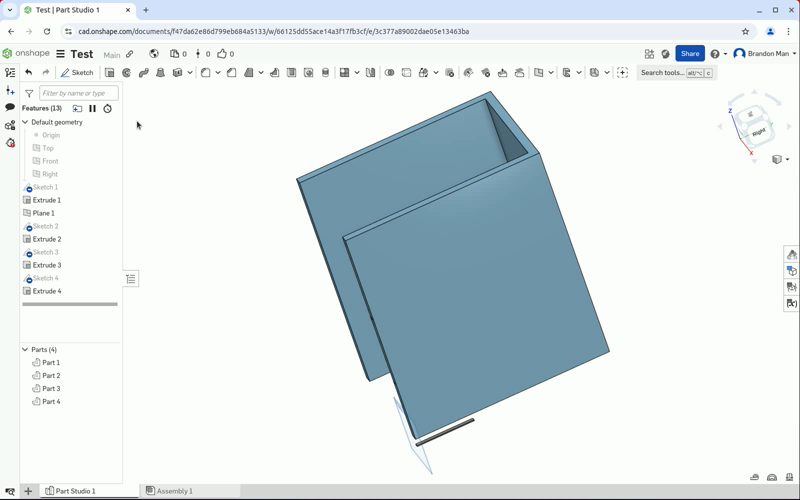
key(right, 2)
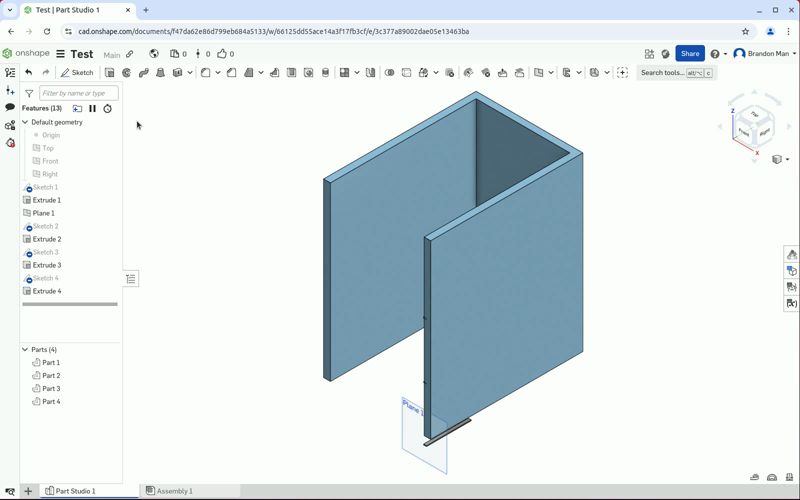
mouse_move(73, 189)
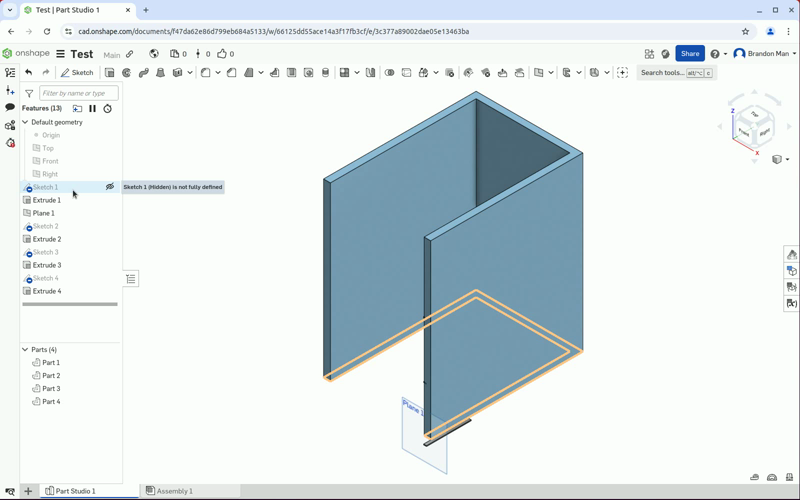
click(73, 189)